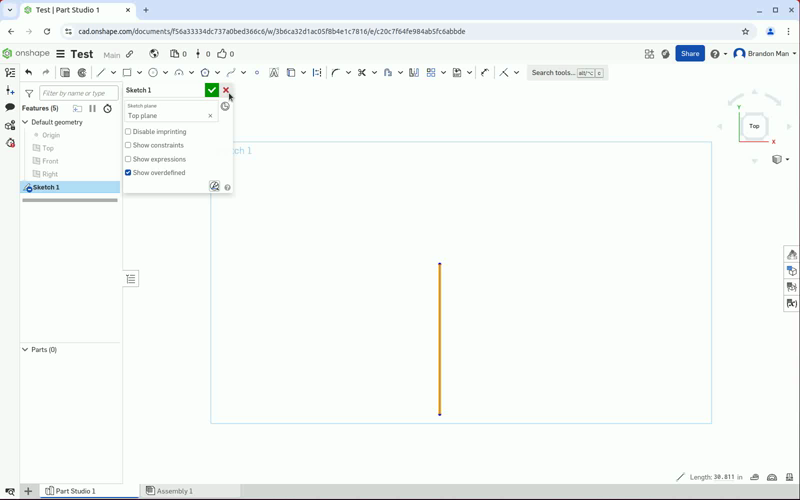
key(shift+h)
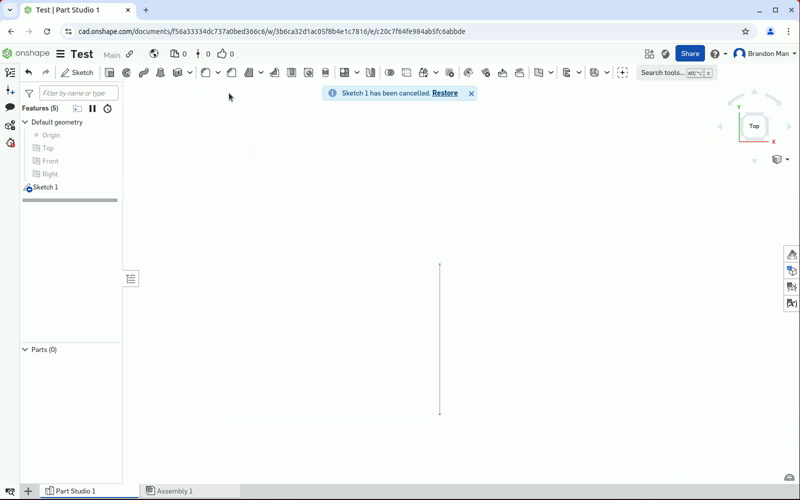
key(shift+s)
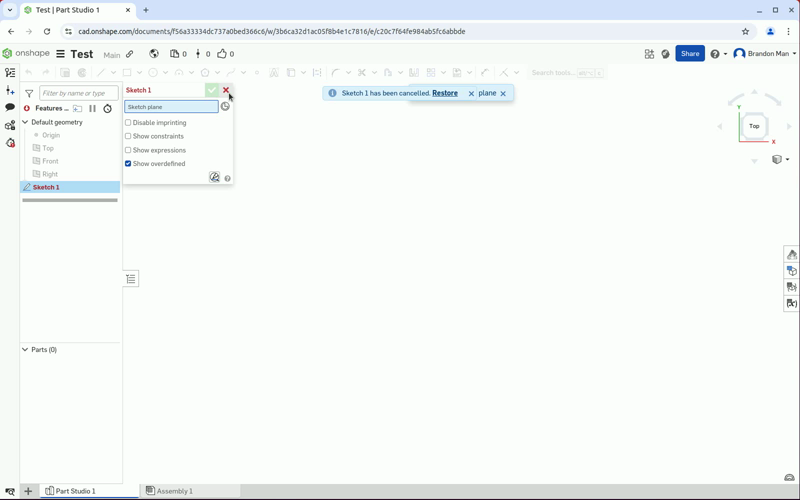
mouse_move(73, 150)
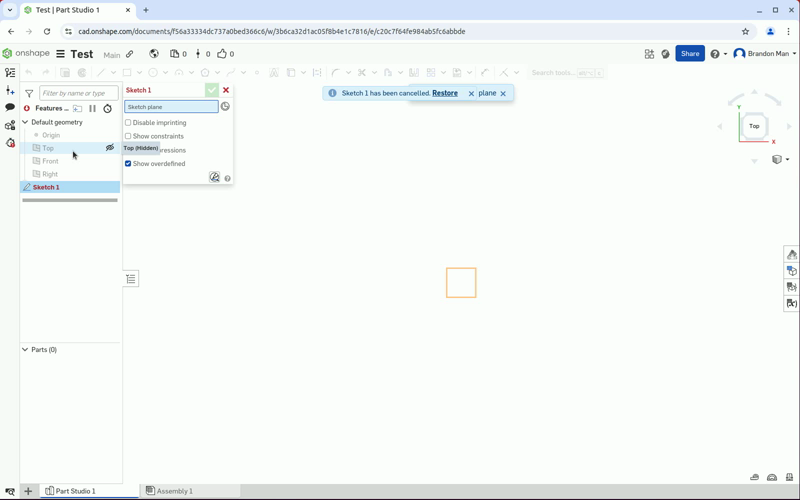
click(73, 150)
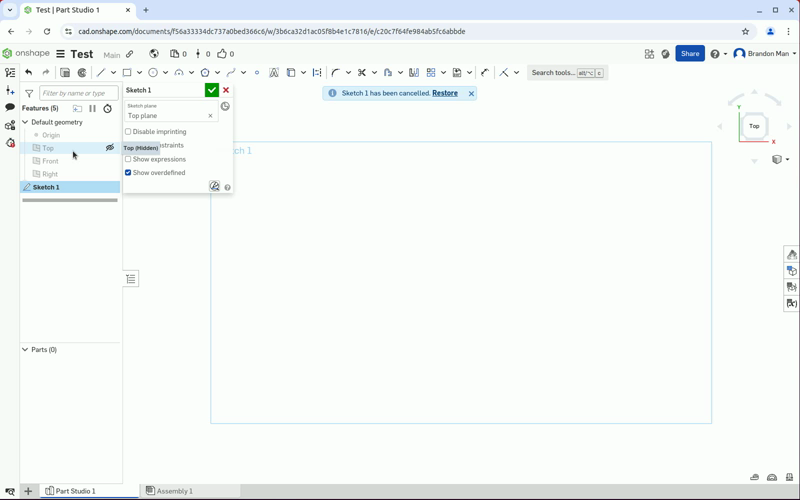
mouse_move(73, 352)
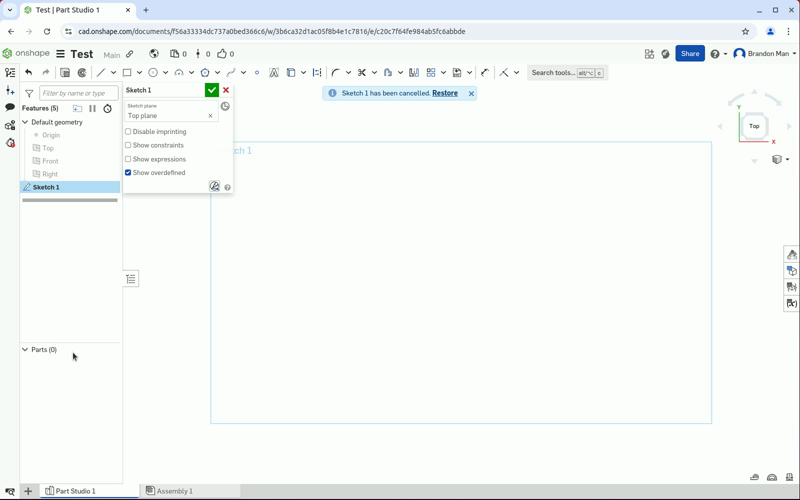
key(y)
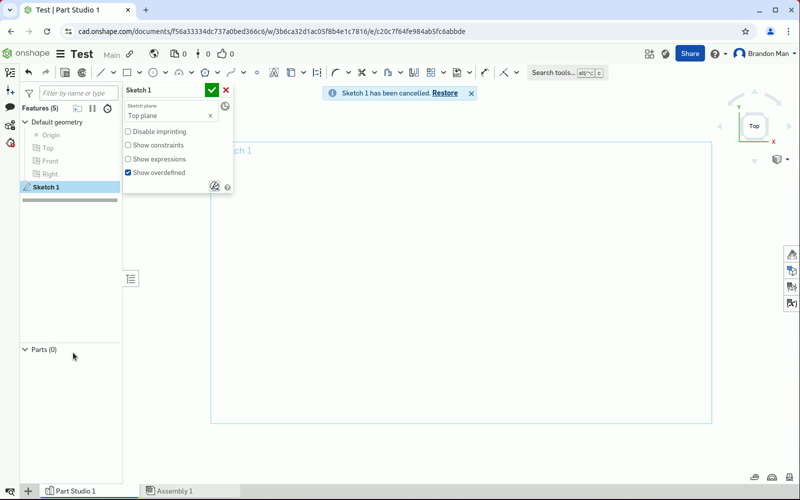
key(l)
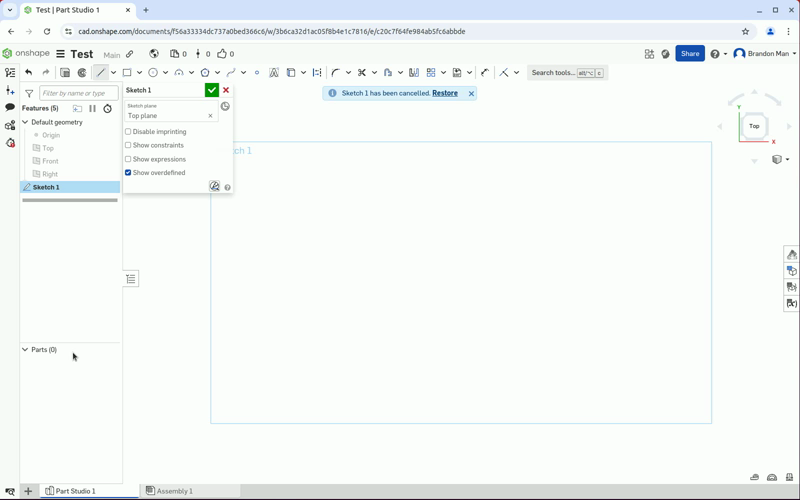
key_down(shift)
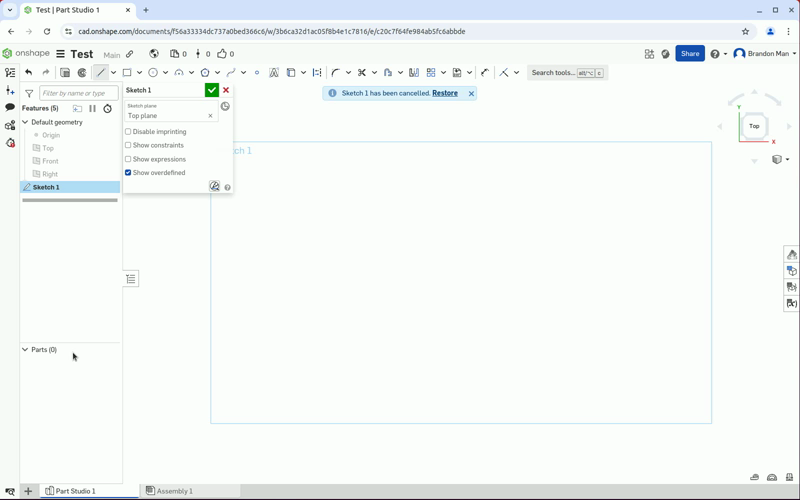
mouse_move(351, 384)
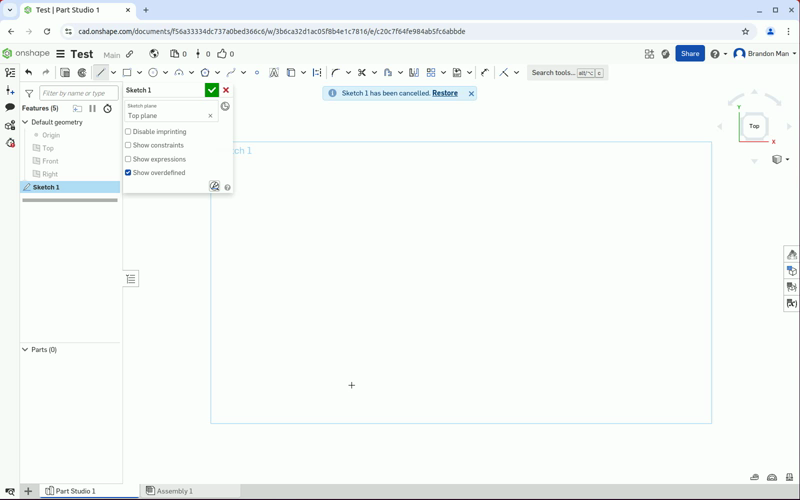
click(351, 384)
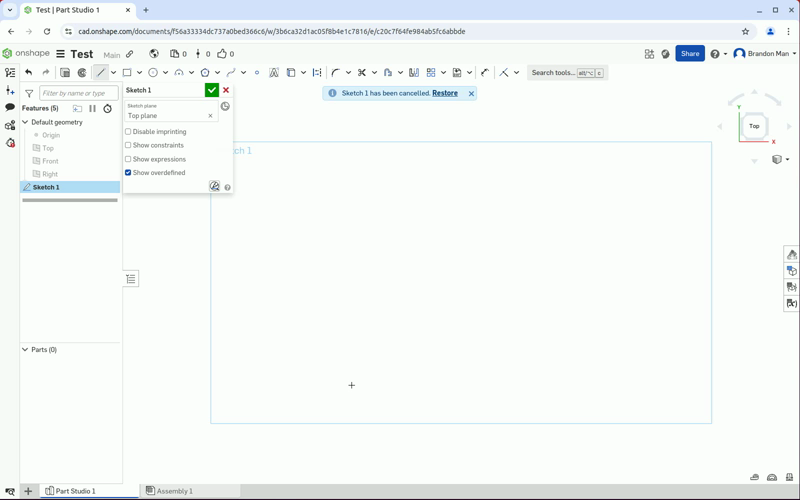
key_up(shift)
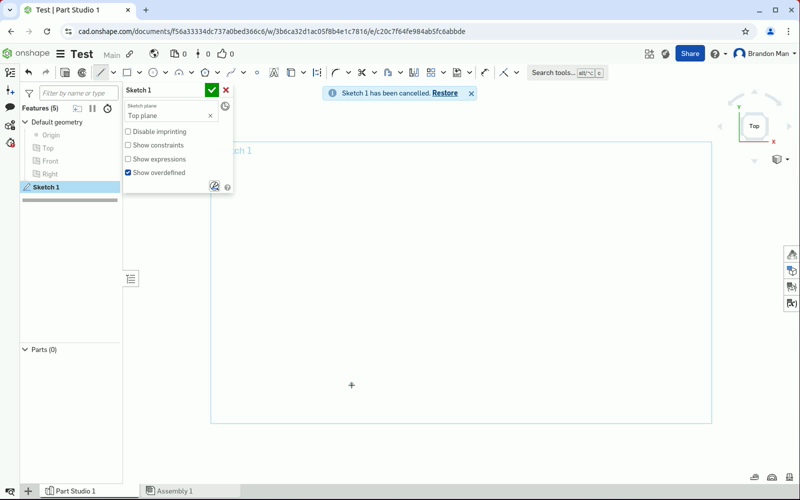
key_down(shift)
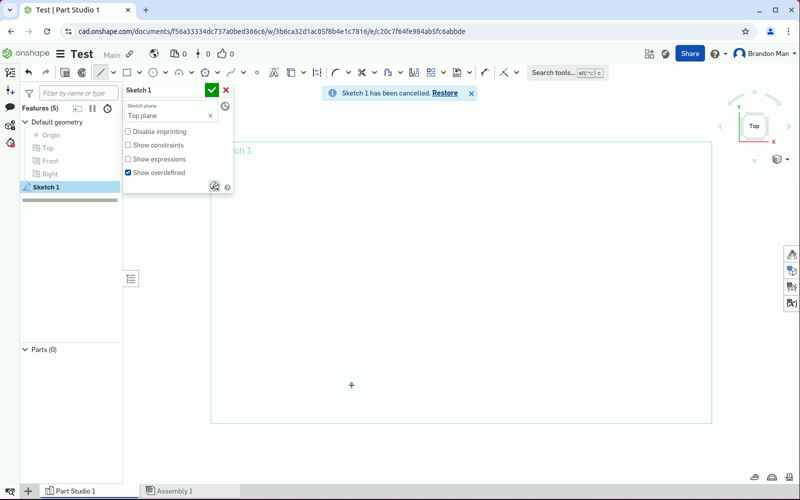
mouse_move(569, 384)
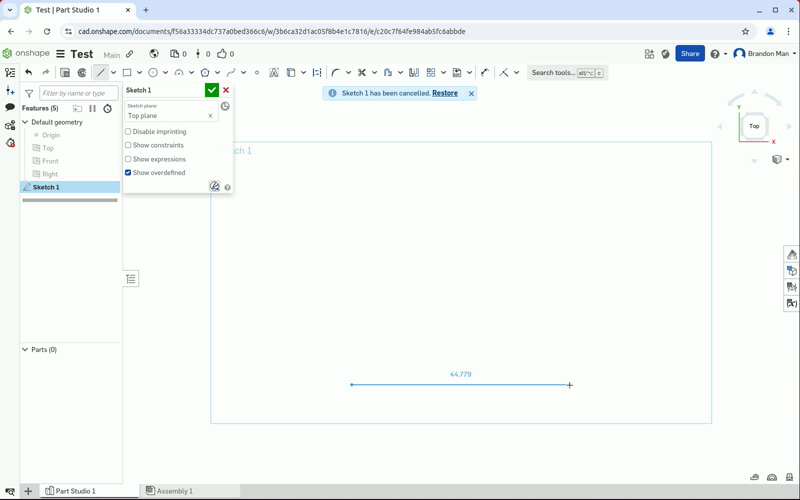
click(569, 384)
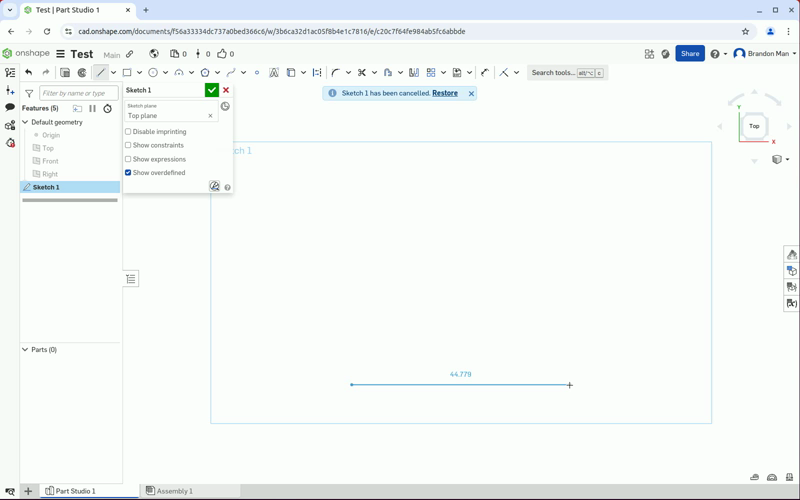
key_up(shift)
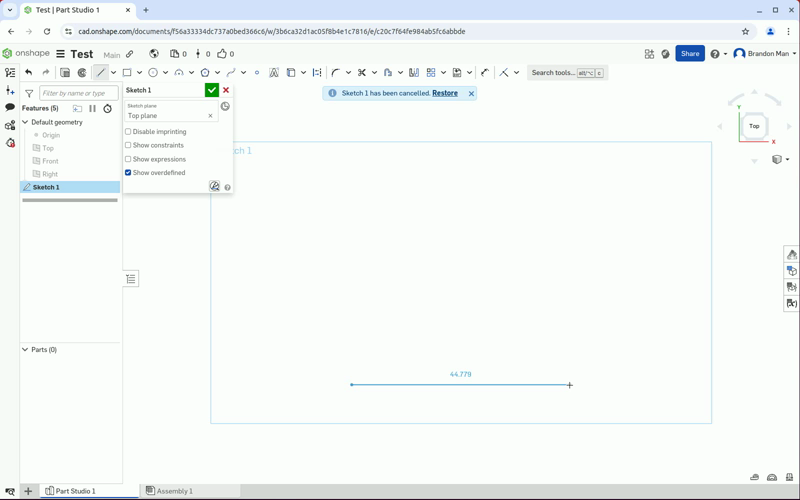
key_down(shift)
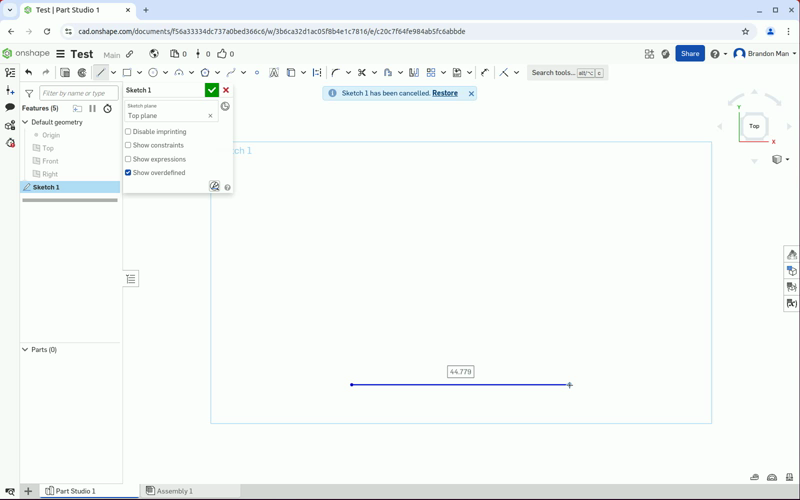
mouse_move(569, 183)
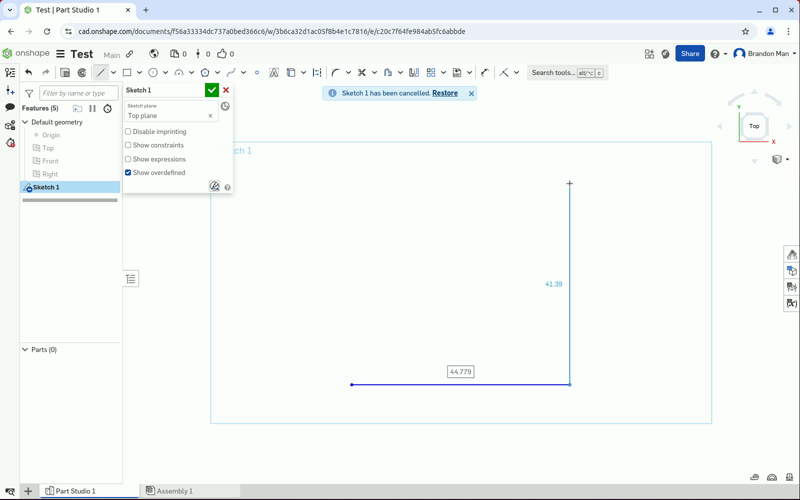
click(569, 183)
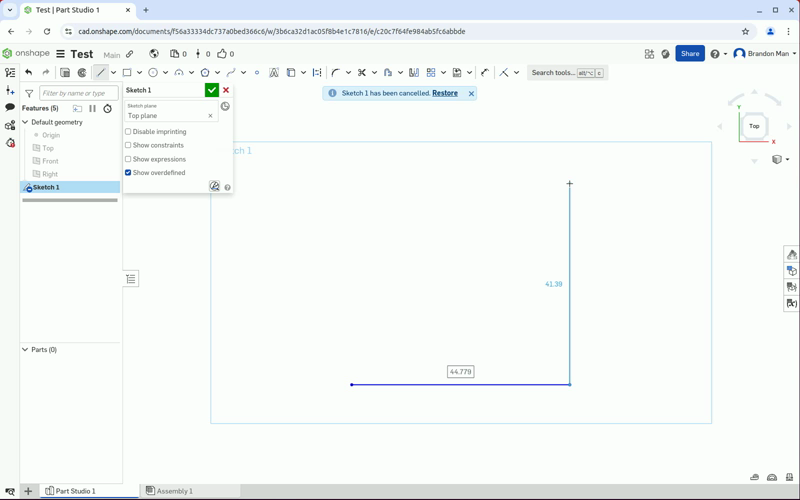
key_up(shift)
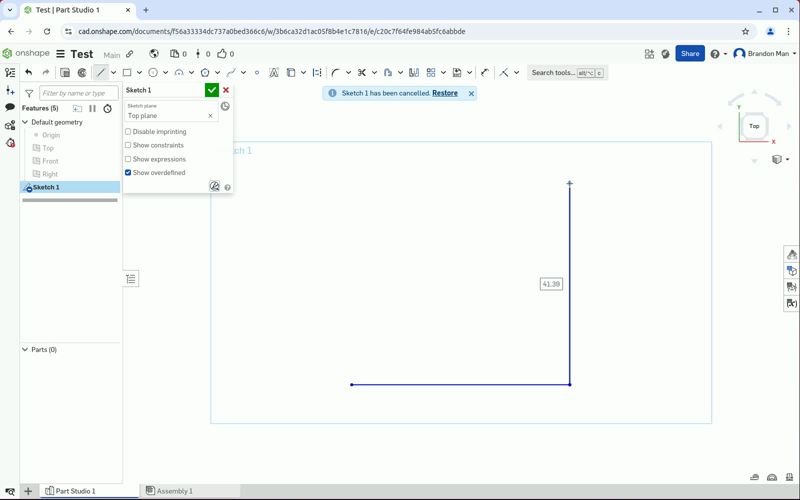
key_down(shift)
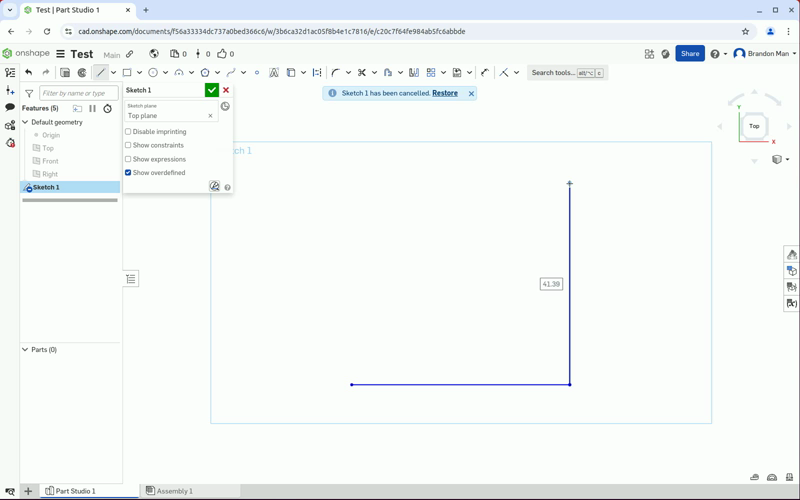
mouse_move(351, 183)
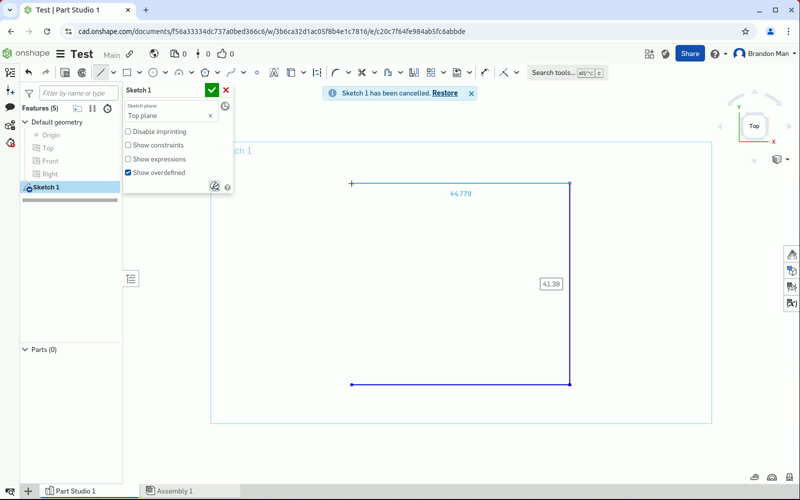
click(351, 183)
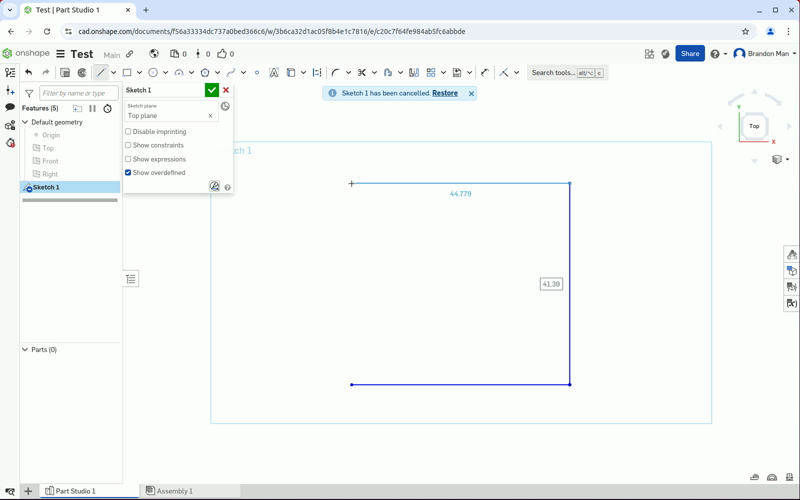
key_up(shift)
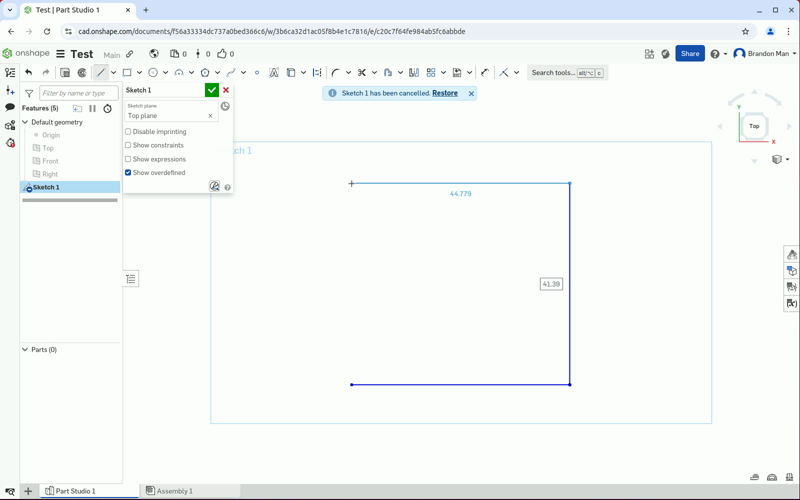
key_down(shift)
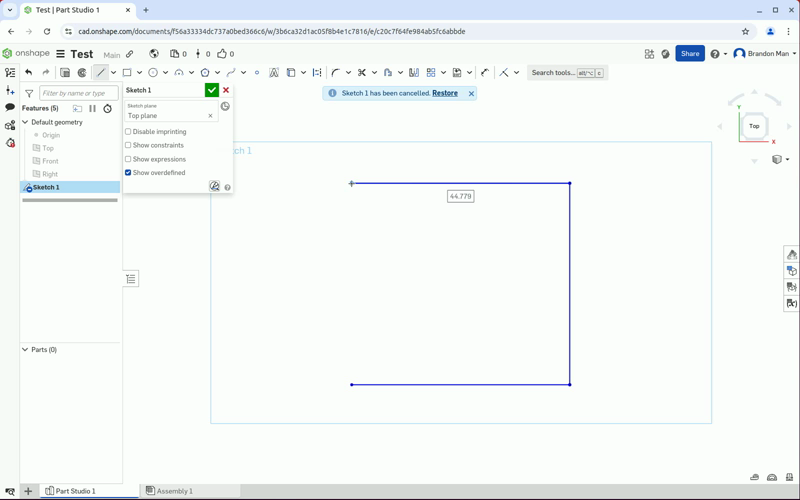
mouse_move(351, 384)
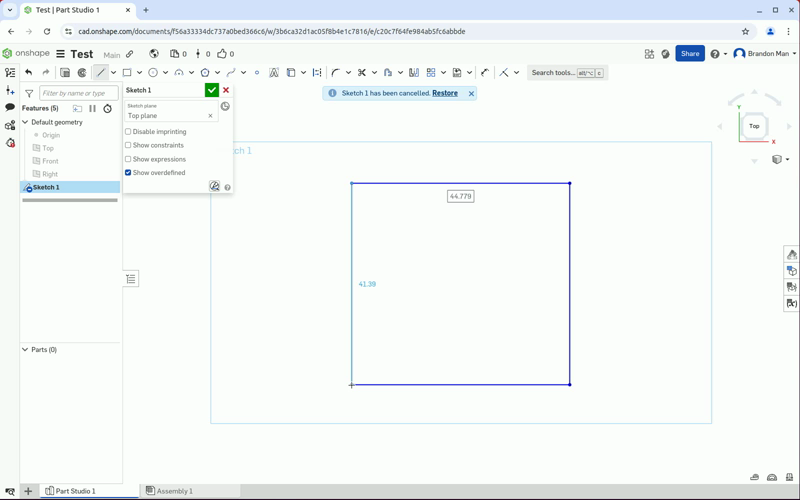
key_up(shift)
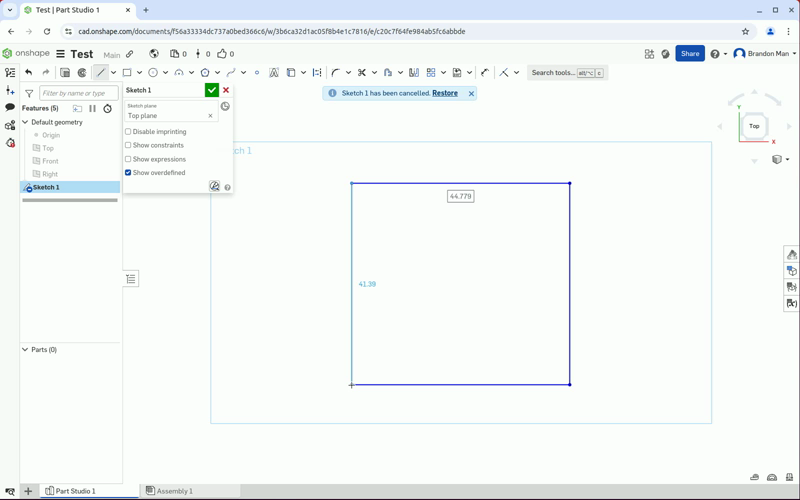
click(351, 384)
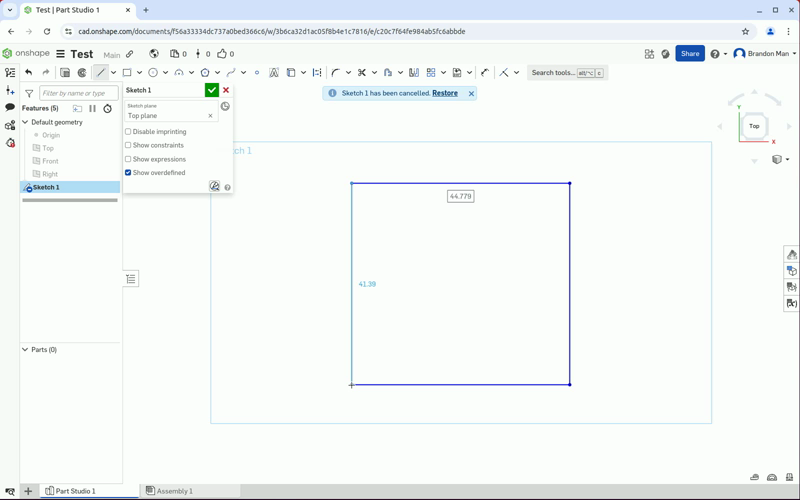
key(esc)
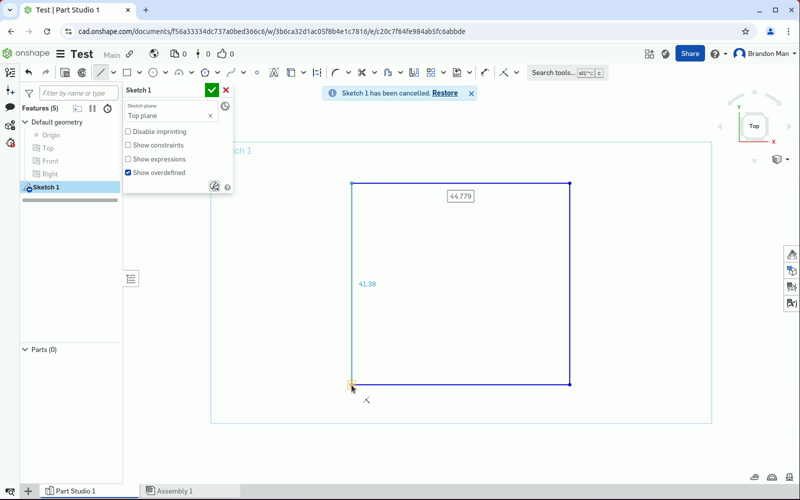
mouse_move(432, 323)
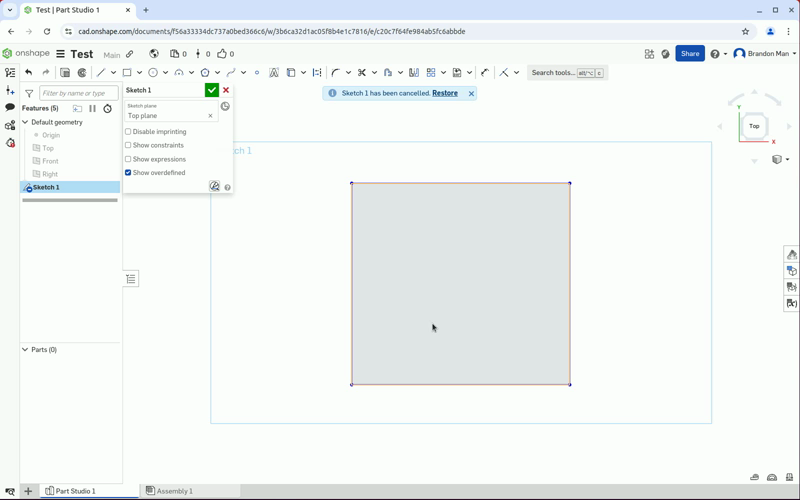
click(432, 323)
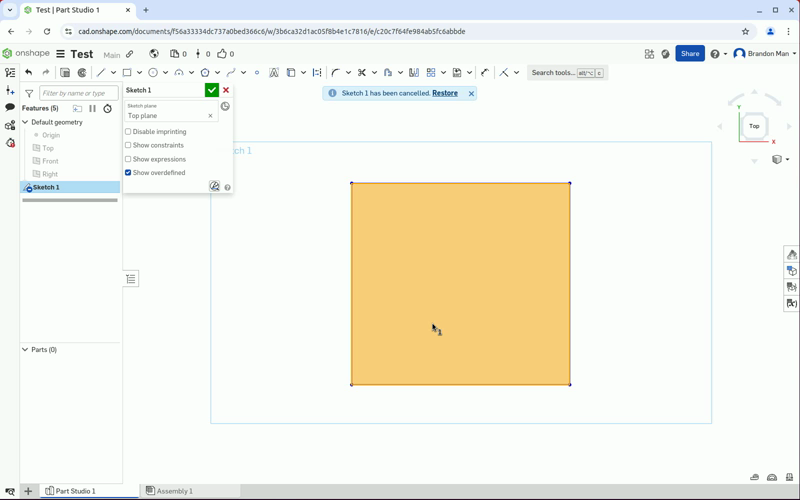
mouse_move(73, 352)
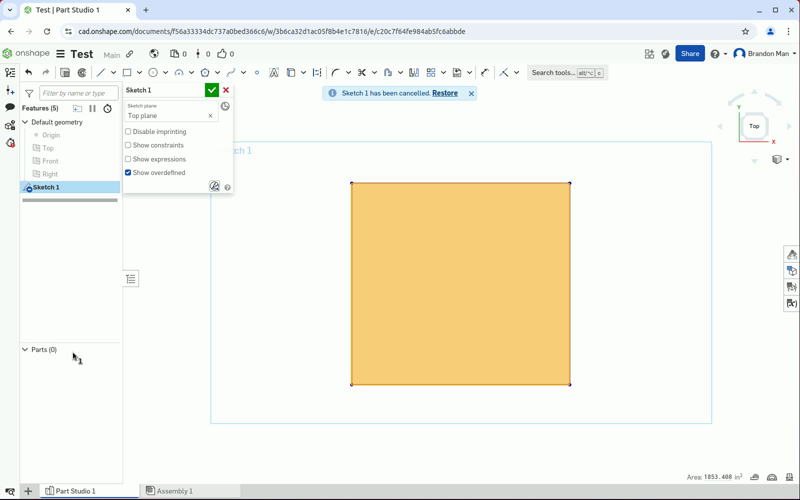
key(shift+y)
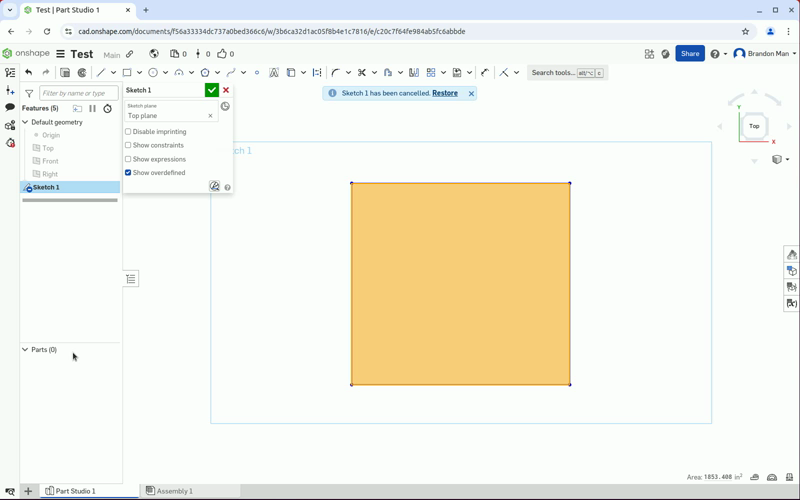
key(shift+e)
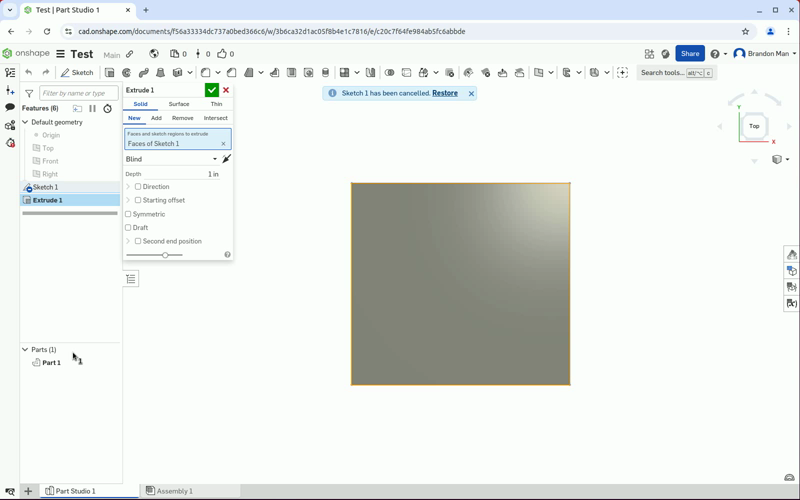
mouse_move(143, 106)
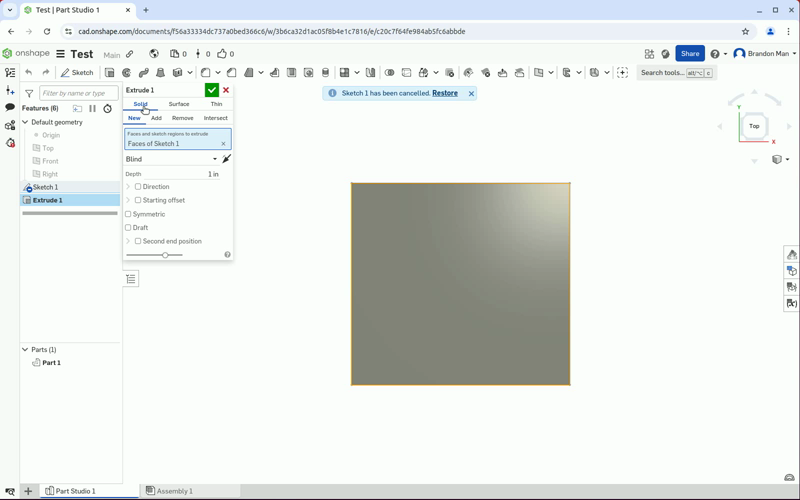
click(143, 106)
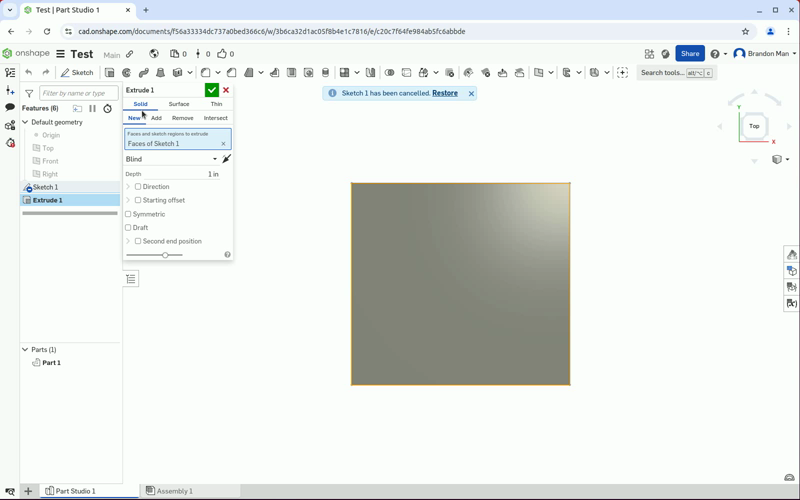
mouse_move(137, 120)
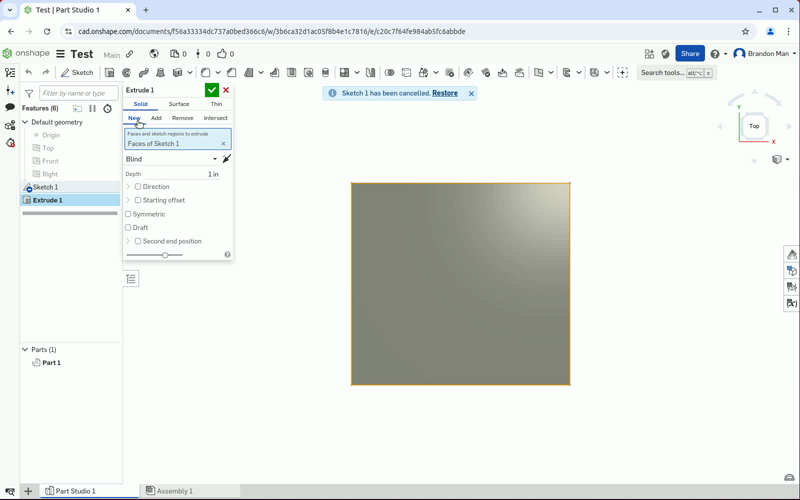
click(137, 120)
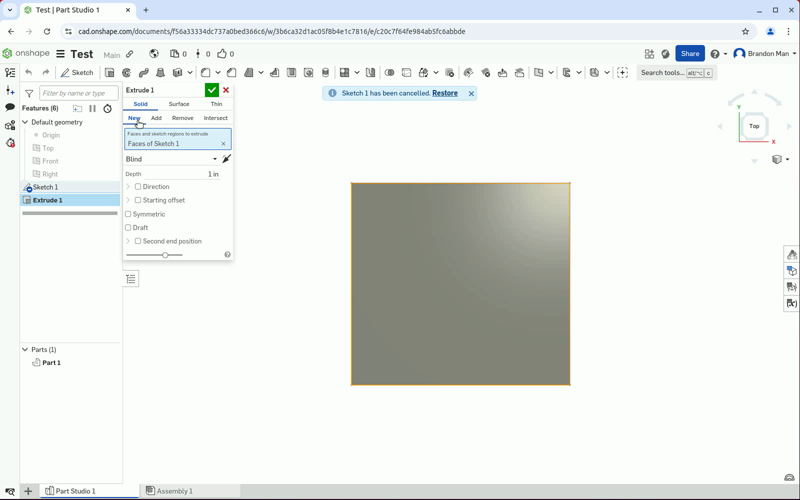
key(tab, 4)
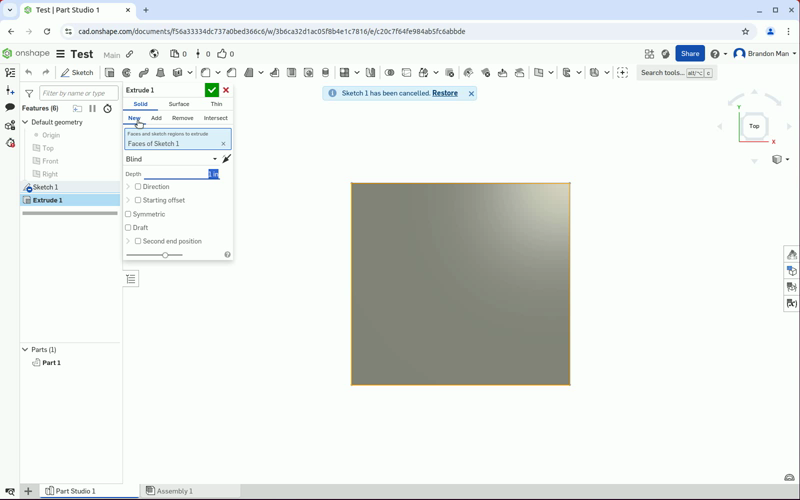
text(0.722)
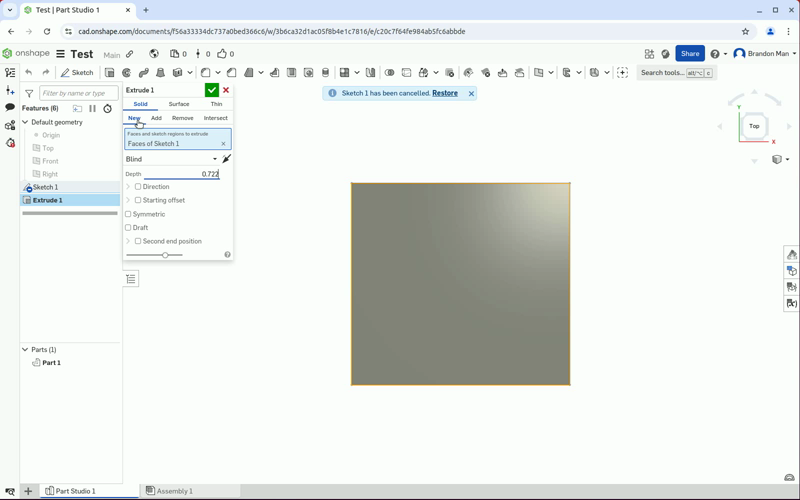
key(enter)
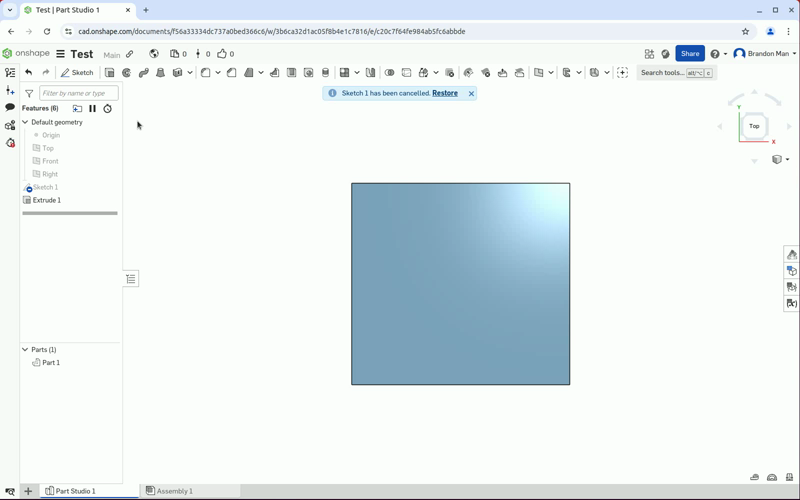
key(shift+h)
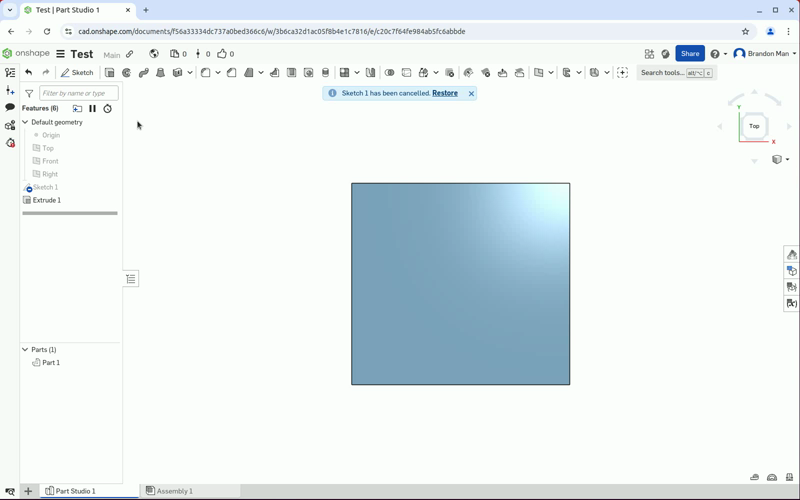
key(shift+h)
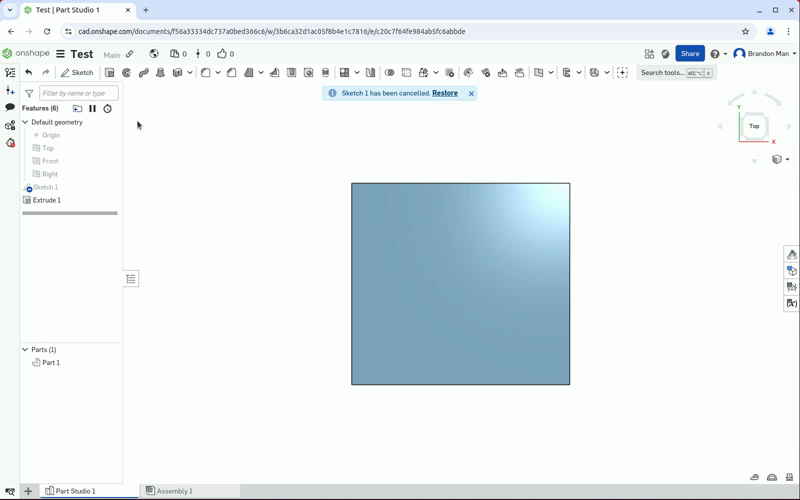
mouse_move(73, 189)
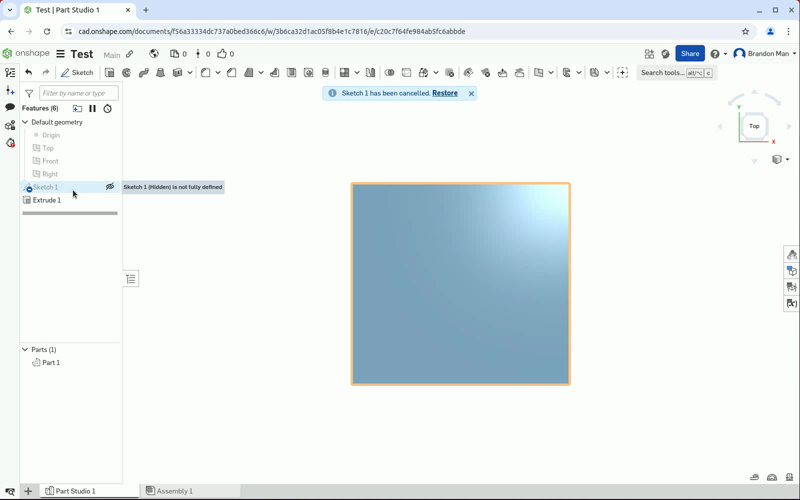
click(73, 189)
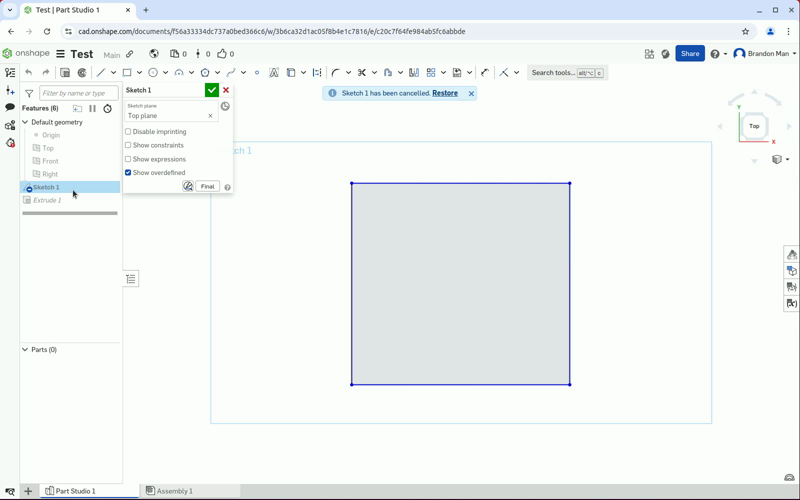
mouse_move(229, 92)
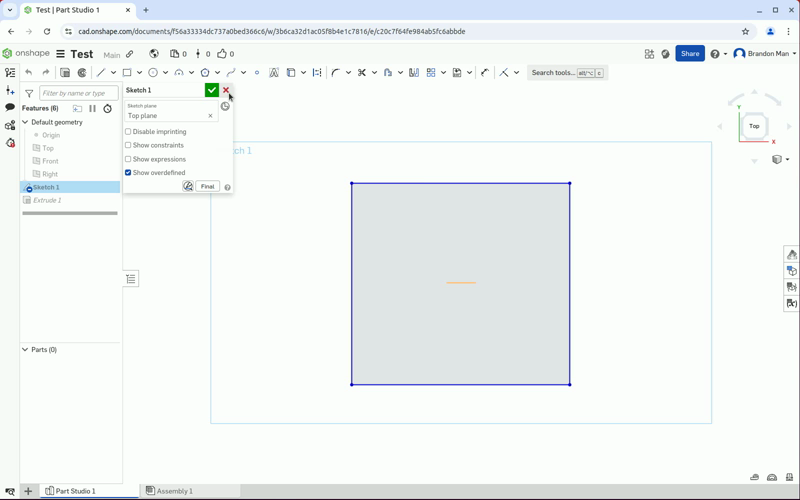
click(229, 92)
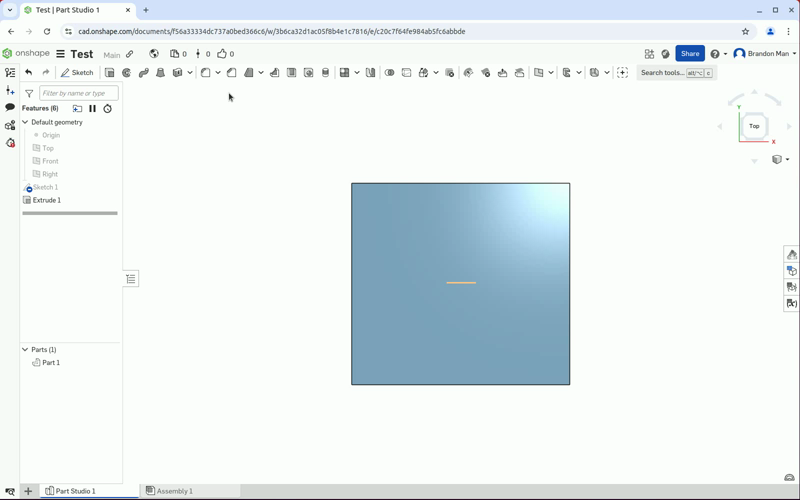
mouse_move(73, 352)
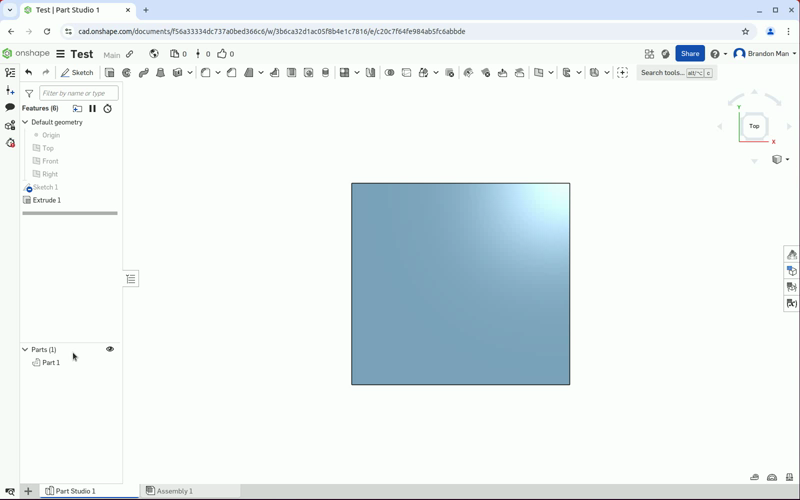
key(y)
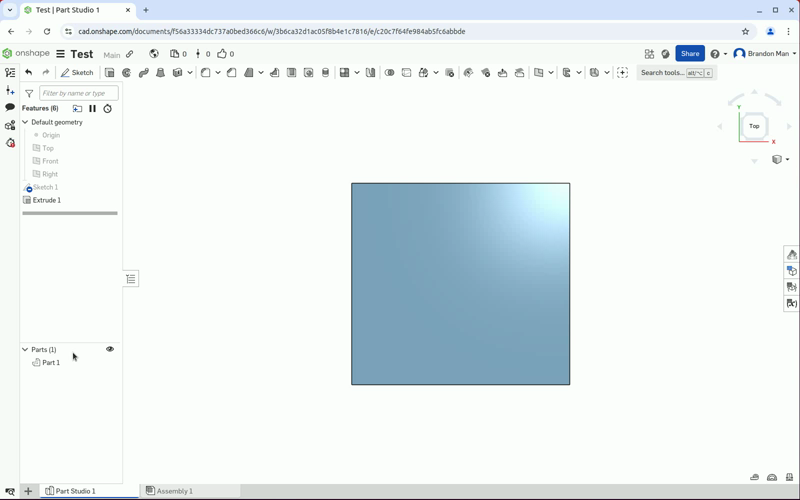
key(shift+p)
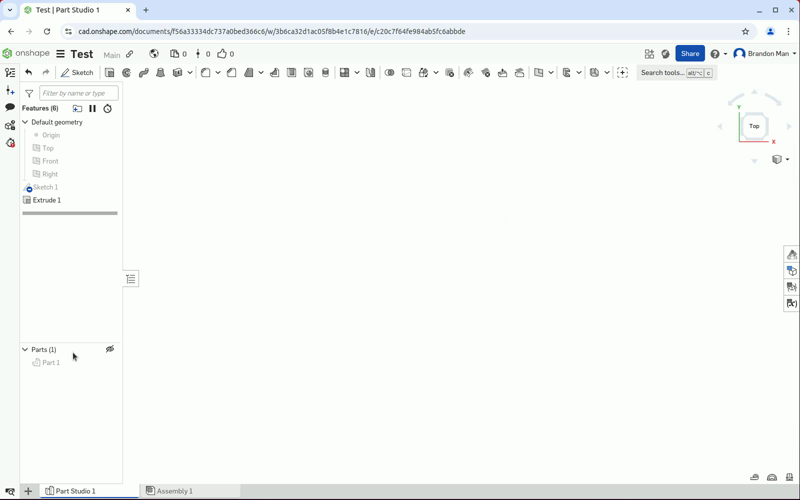
key(space)
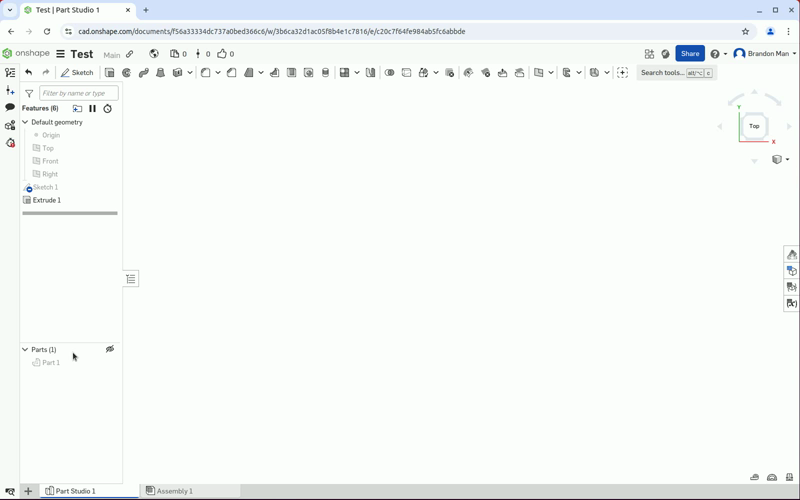
key_down(shift)
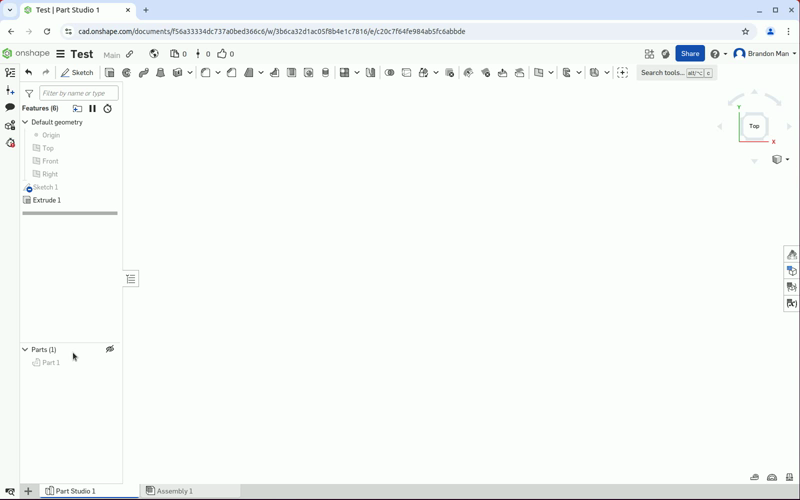
key(up)
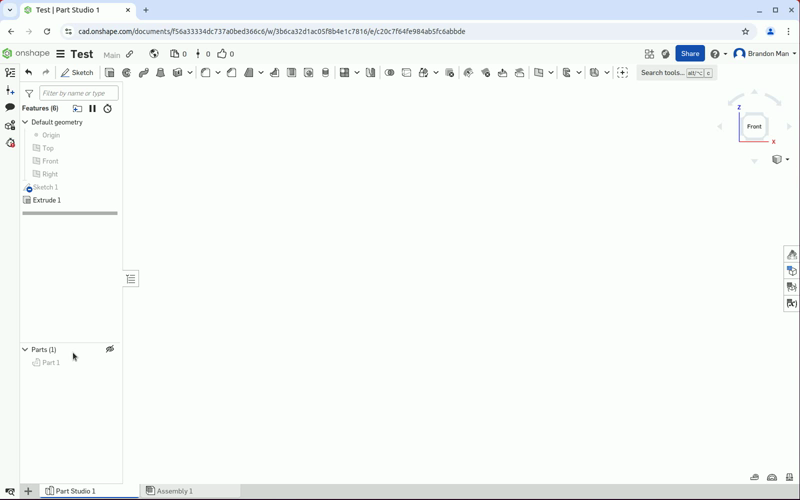
key_up(shift)
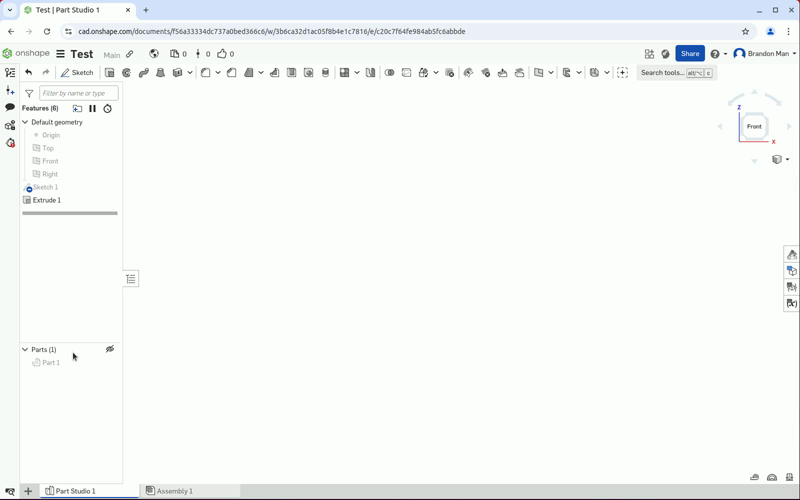
key(space)
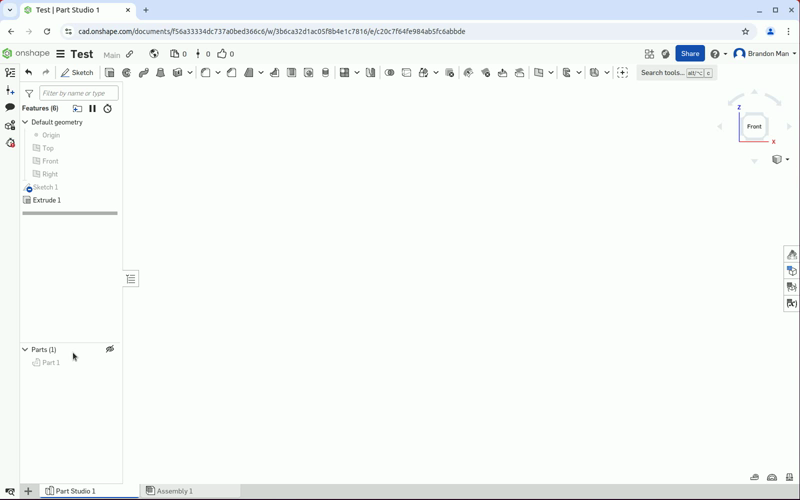
key_down(shift)
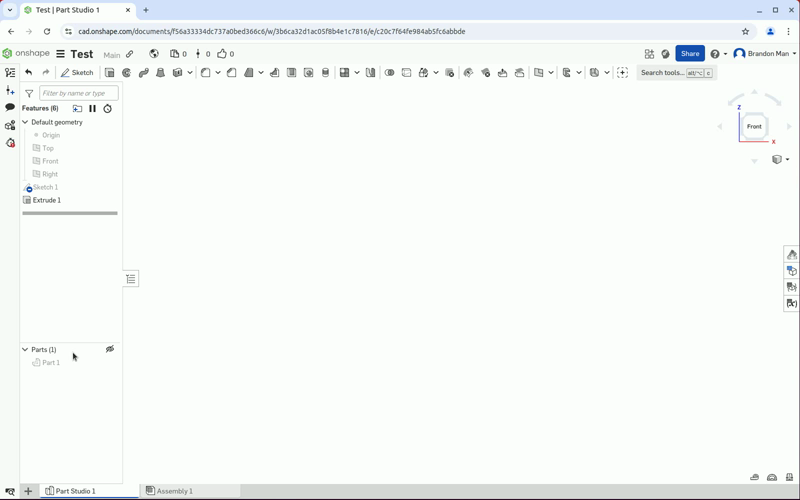
key(left)
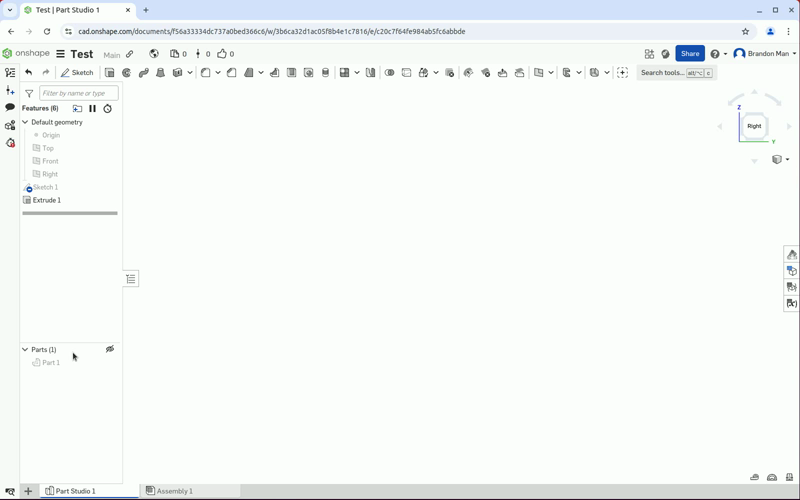
key_up(shift)
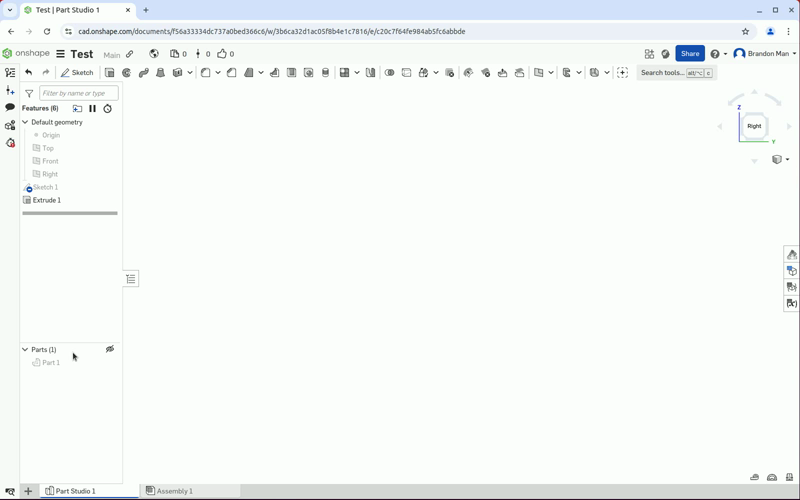
mouse_move(73, 352)
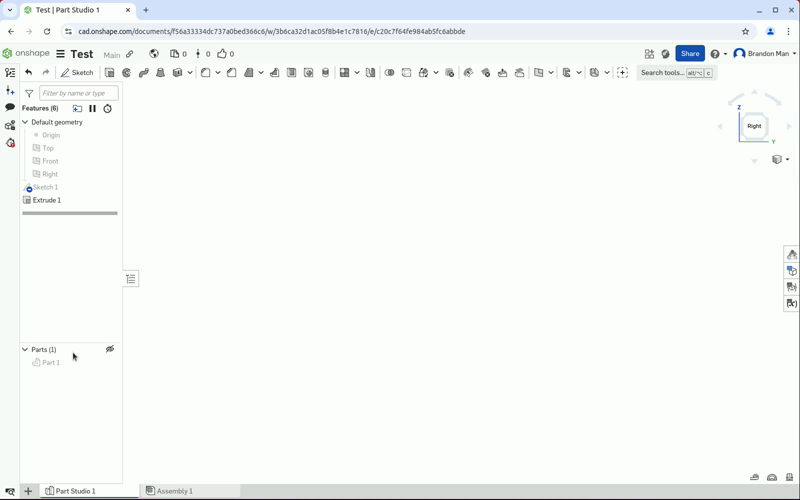
key(shift+y)
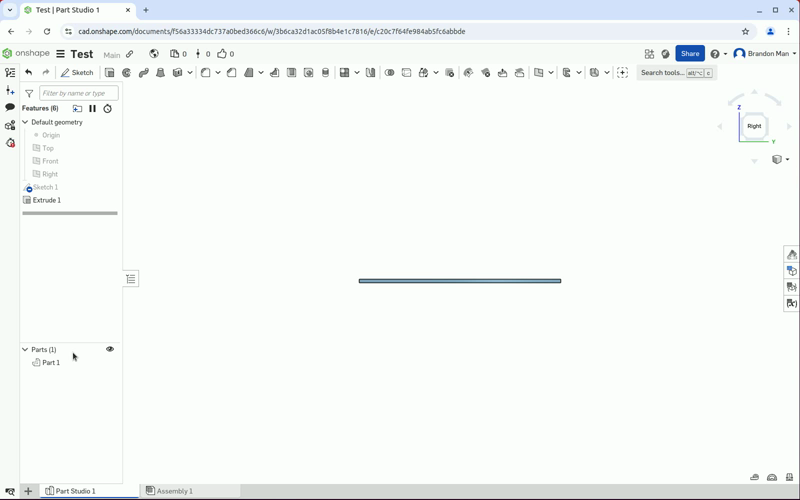
mouse_move(541, 75)
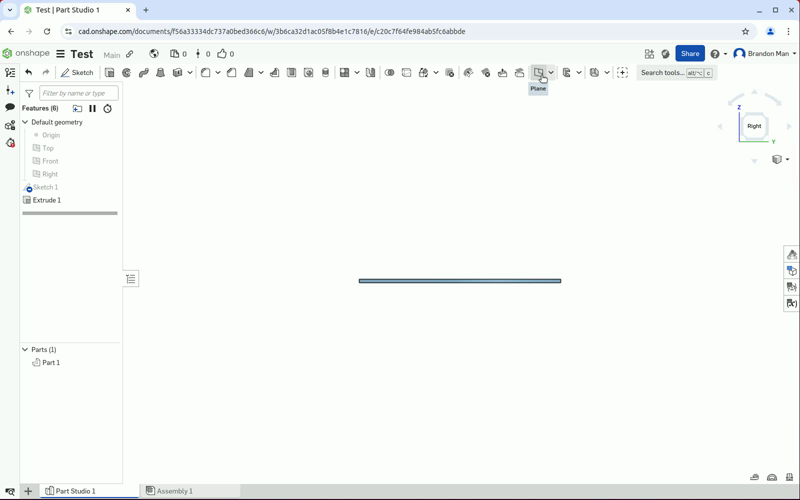
click(541, 75)
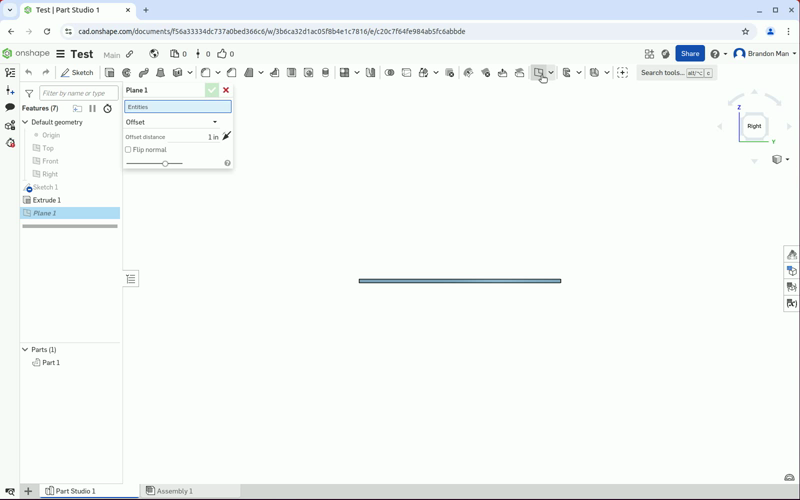
mouse_move(73, 176)
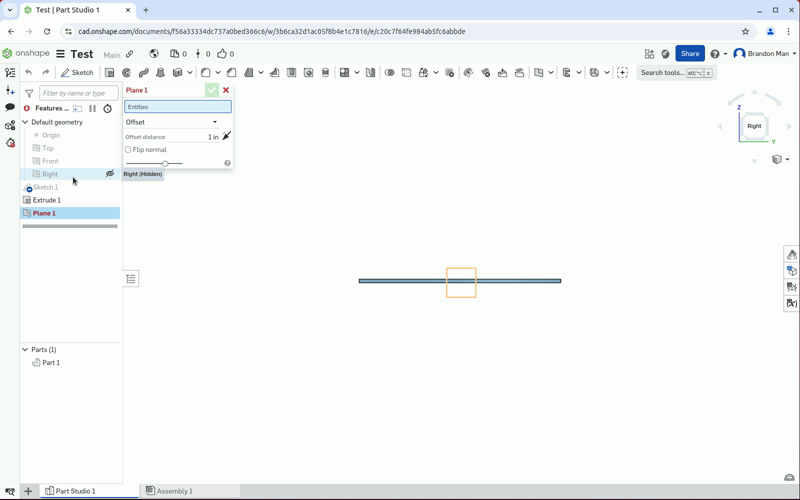
click(73, 176)
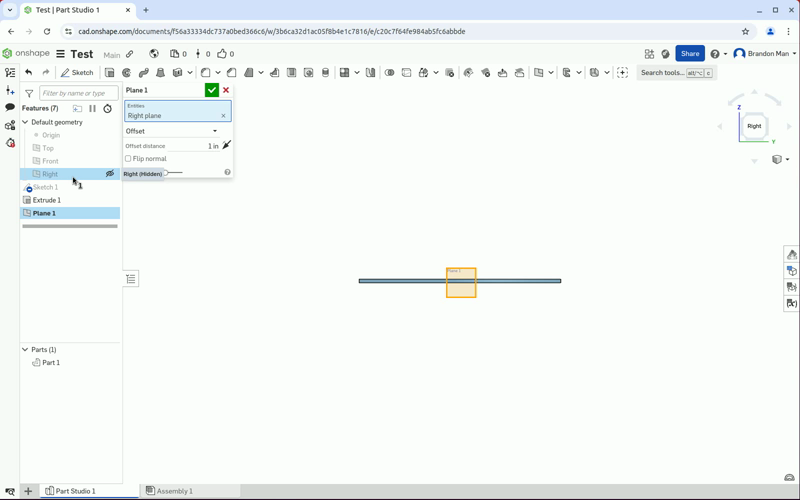
key(tab, 2)
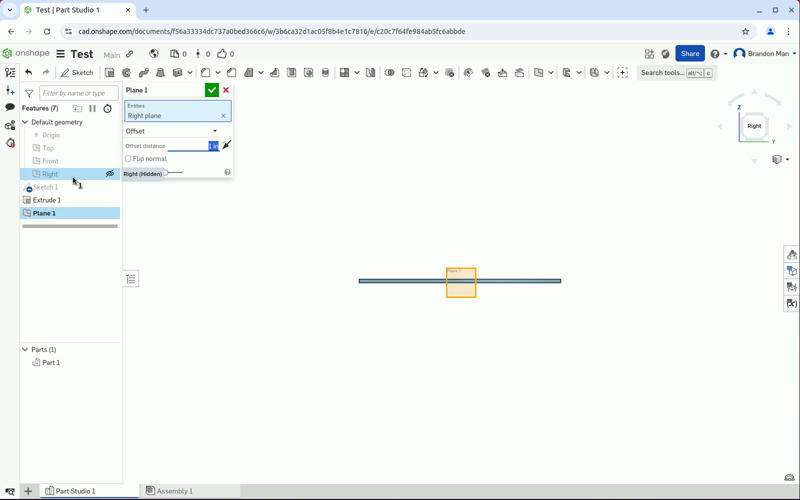
text(22.4)
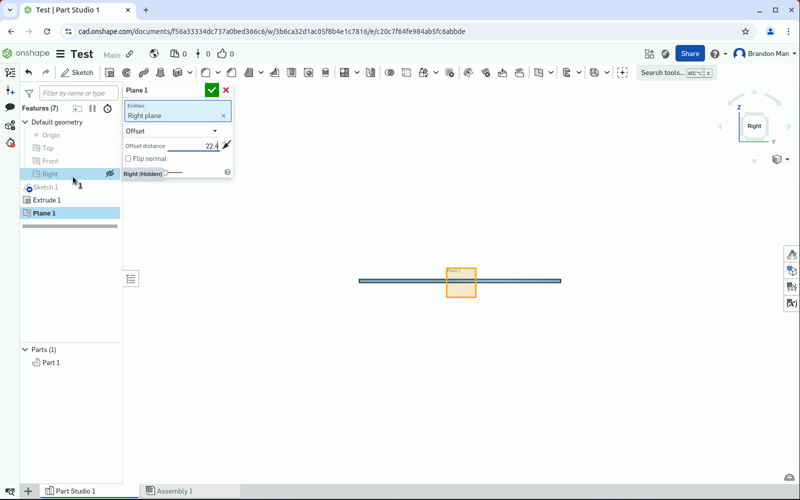
key(enter, 2)
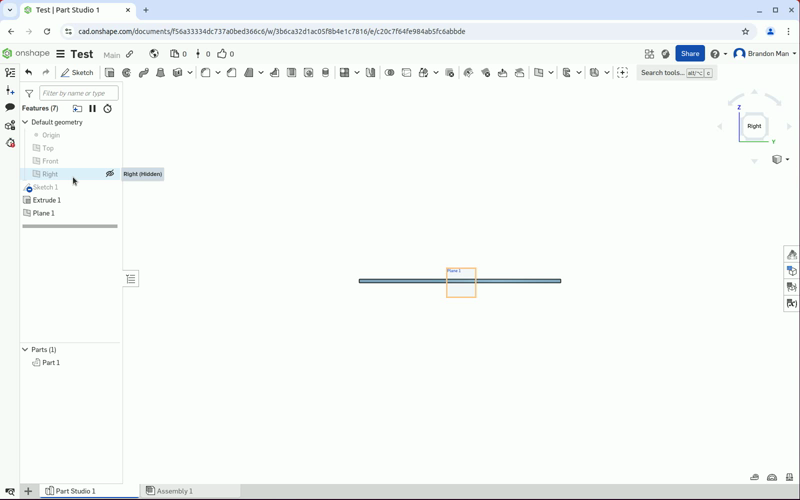
key(shift+s)
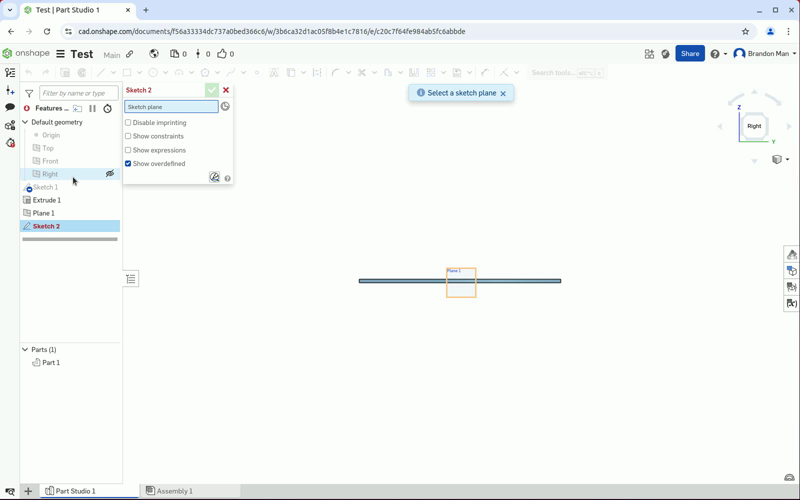
mouse_move(73, 215)
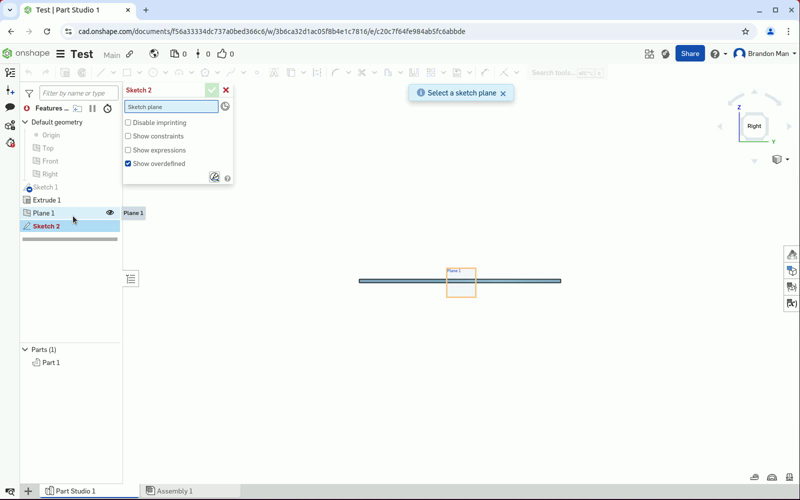
click(73, 215)
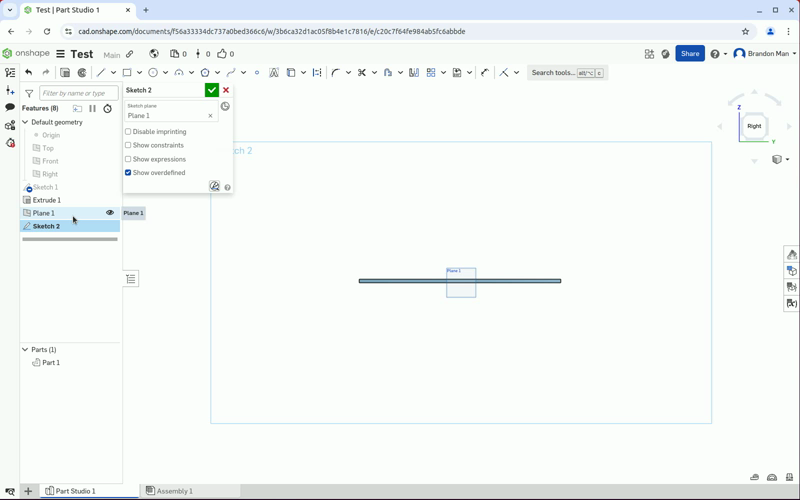
mouse_move(73, 352)
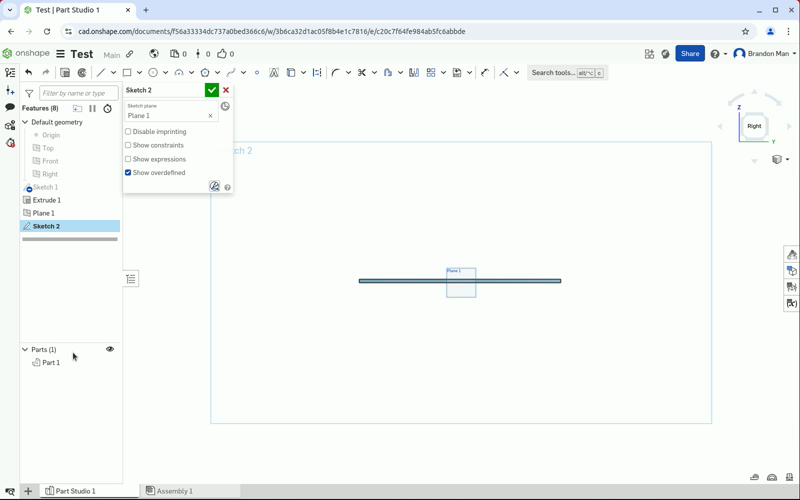
key(y)
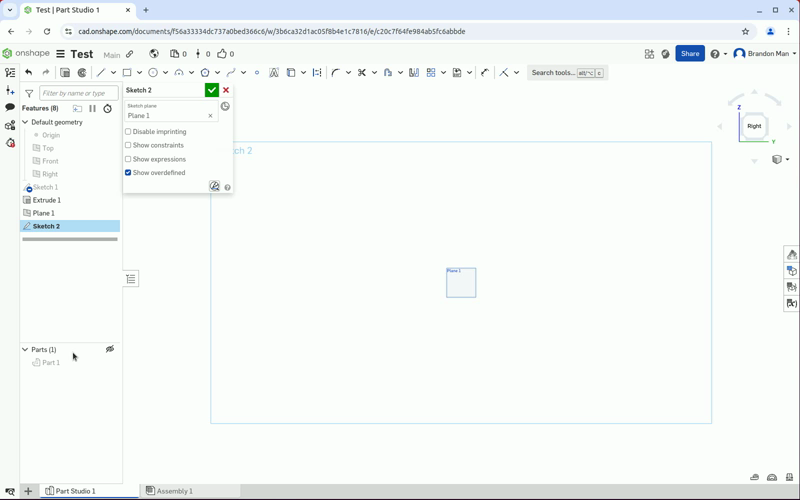
key(l)
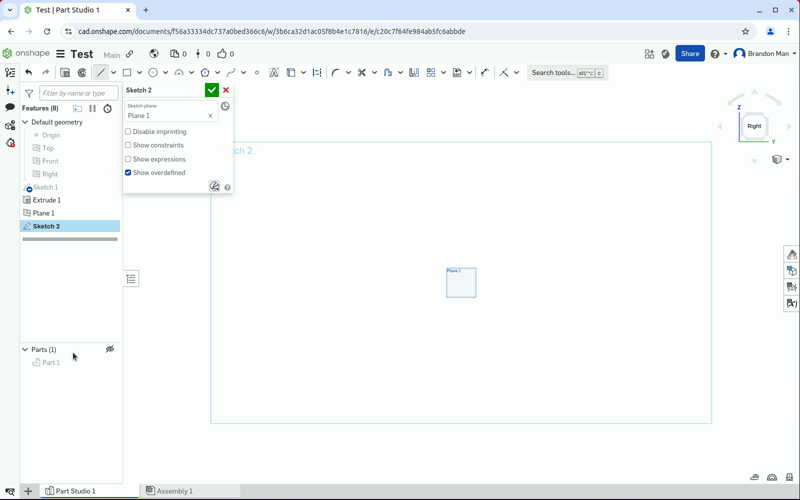
key_down(shift)
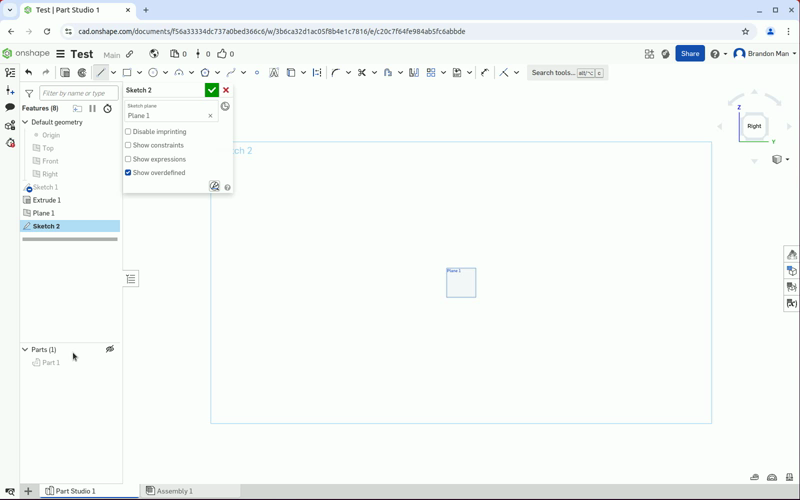
mouse_move(358, 279)
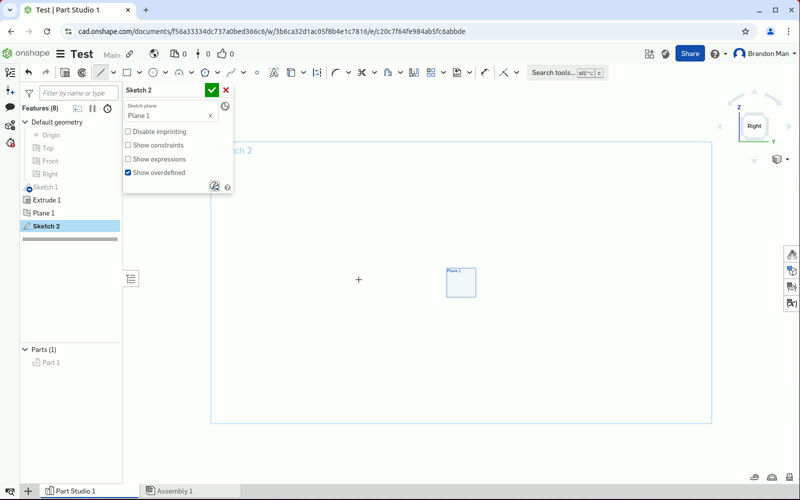
click(358, 279)
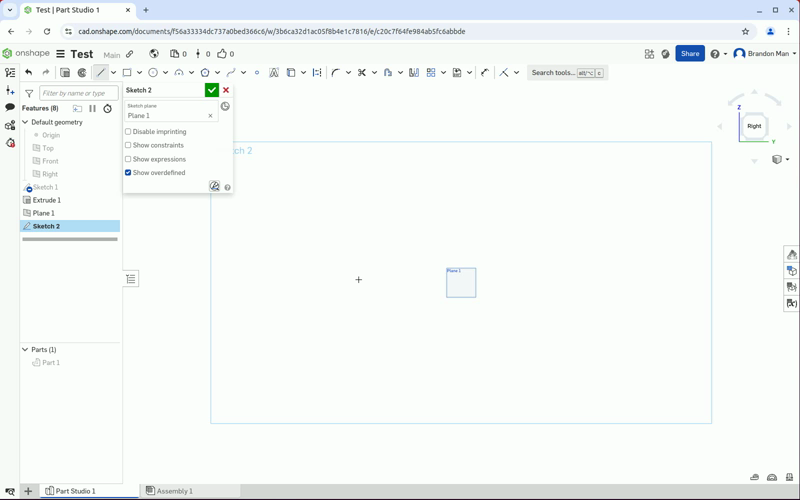
key_up(shift)
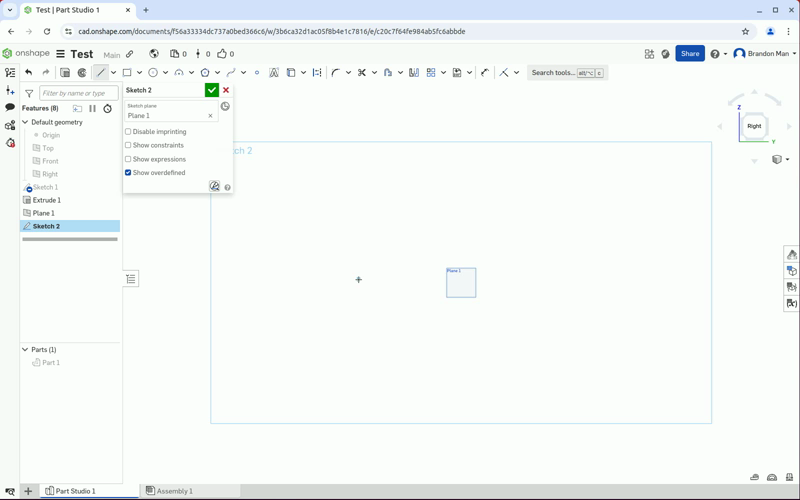
key_down(shift)
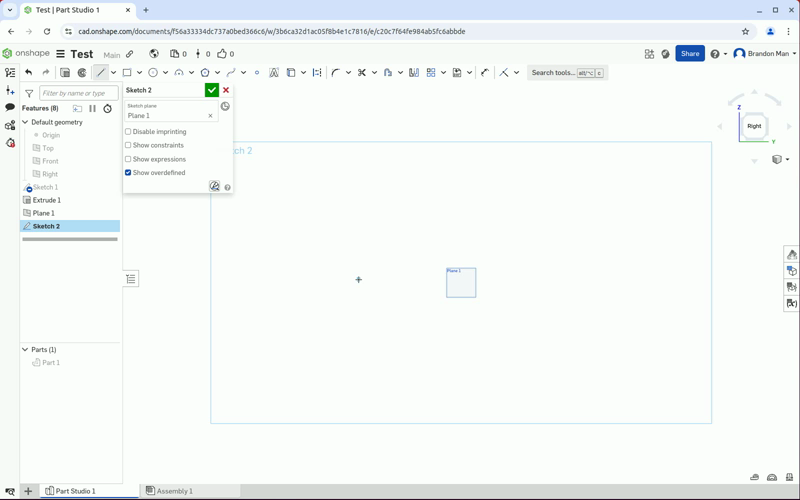
mouse_move(561, 279)
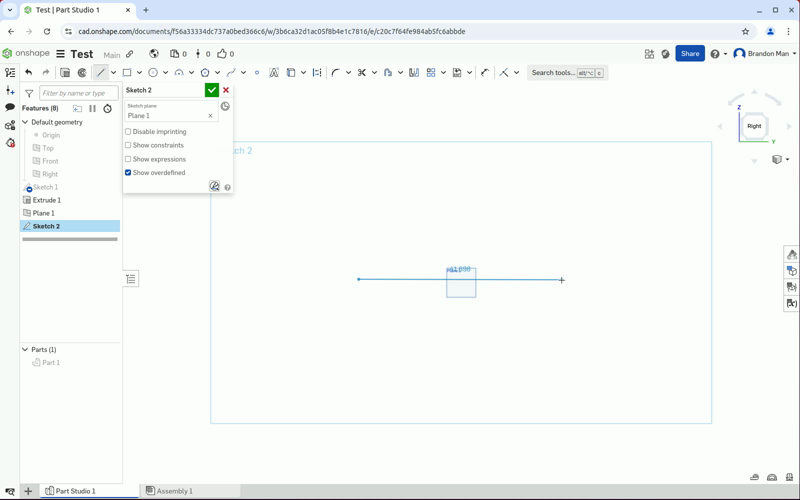
click(561, 279)
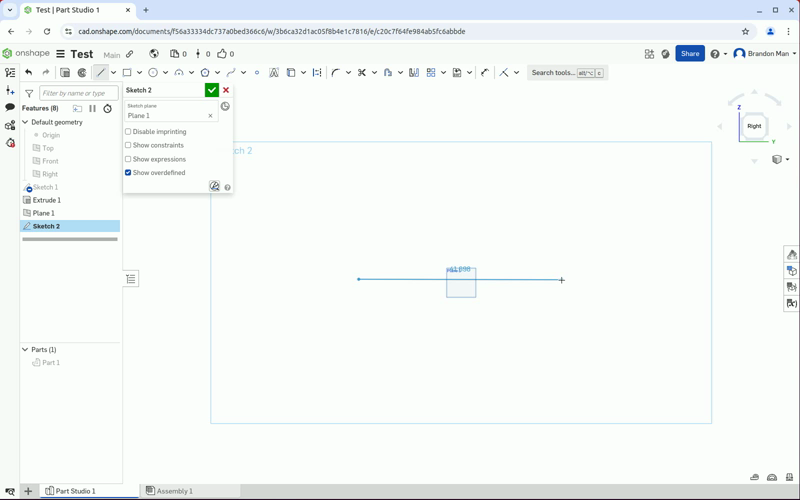
key_up(shift)
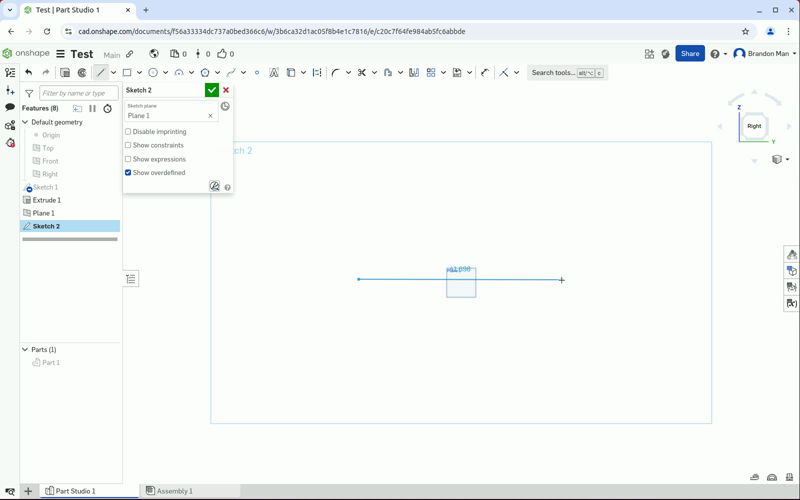
key_down(shift)
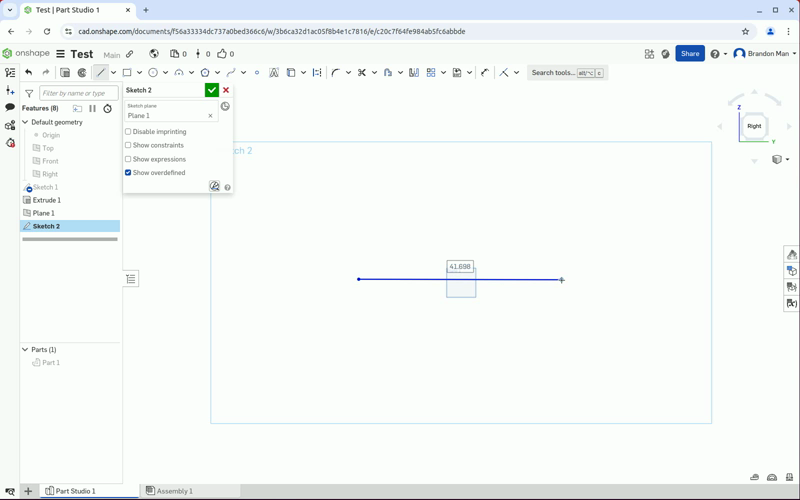
mouse_move(561, 189)
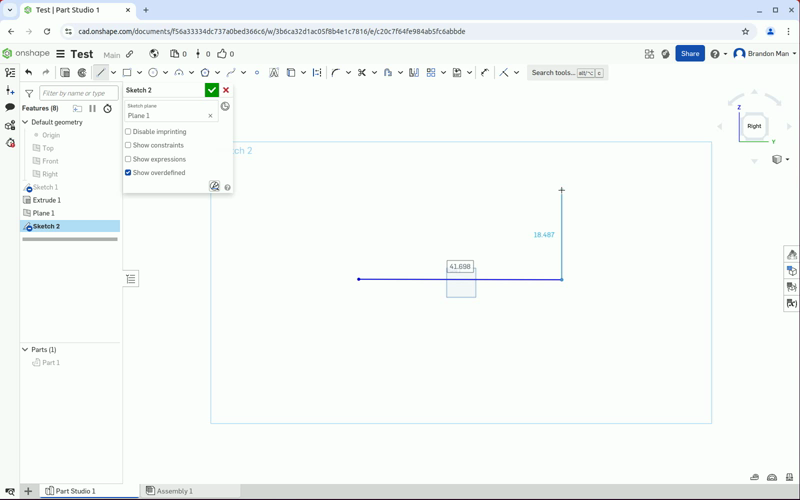
click(561, 189)
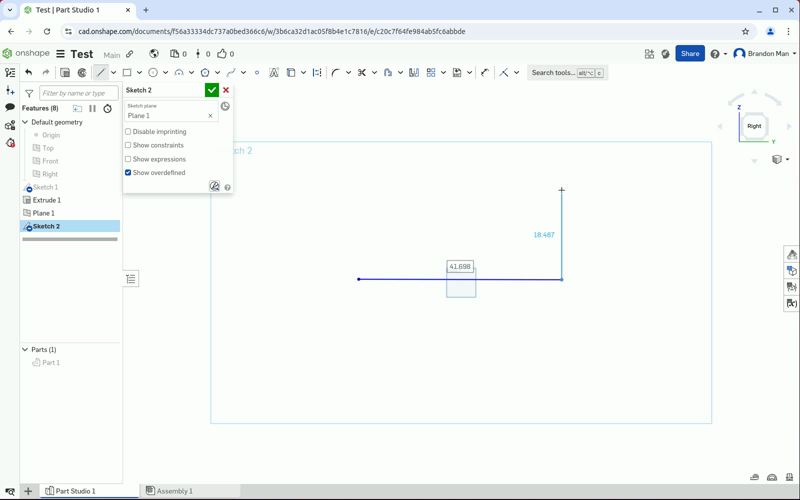
key_up(shift)
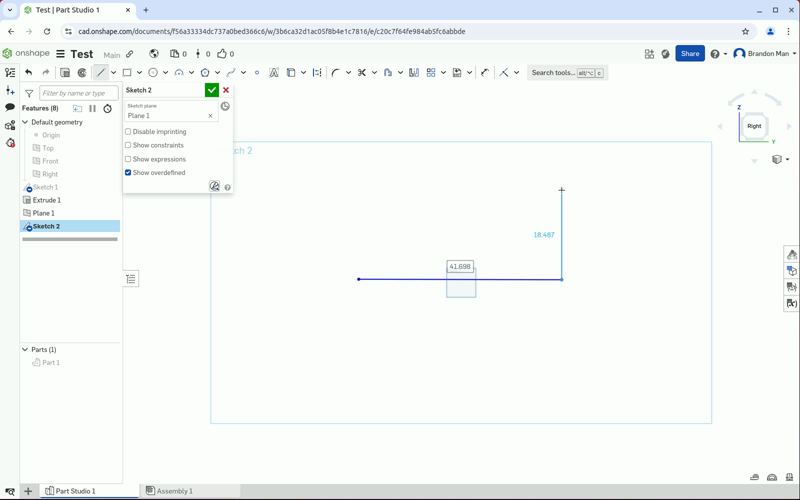
key_down(shift)
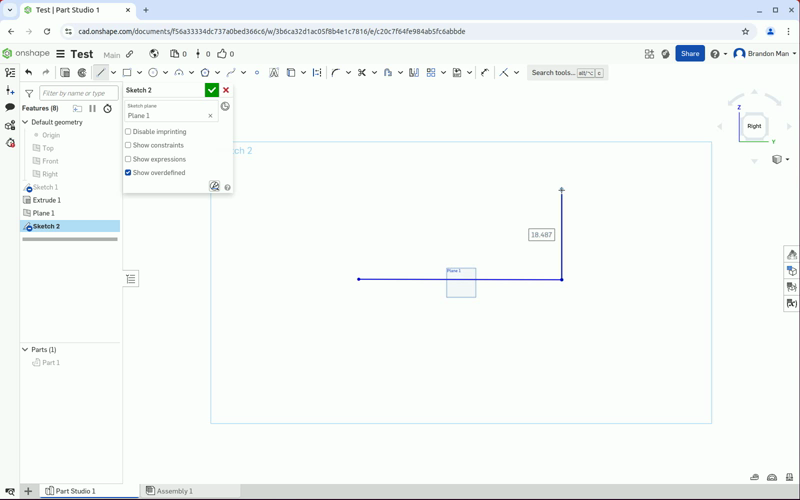
mouse_move(358, 189)
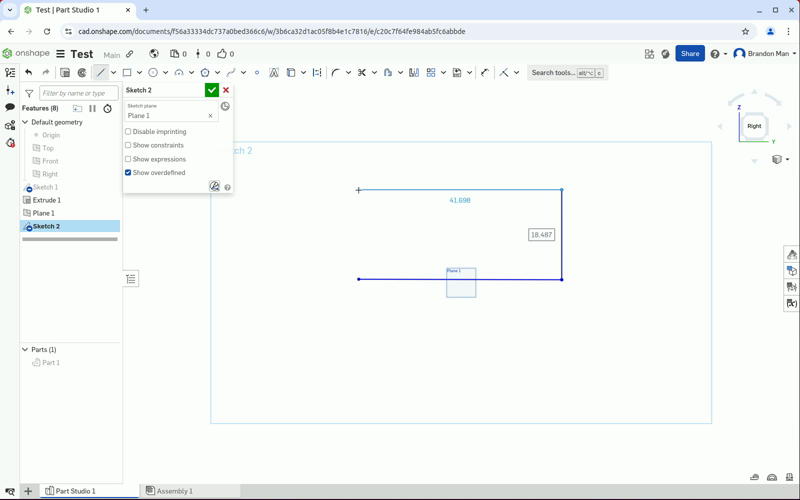
click(358, 189)
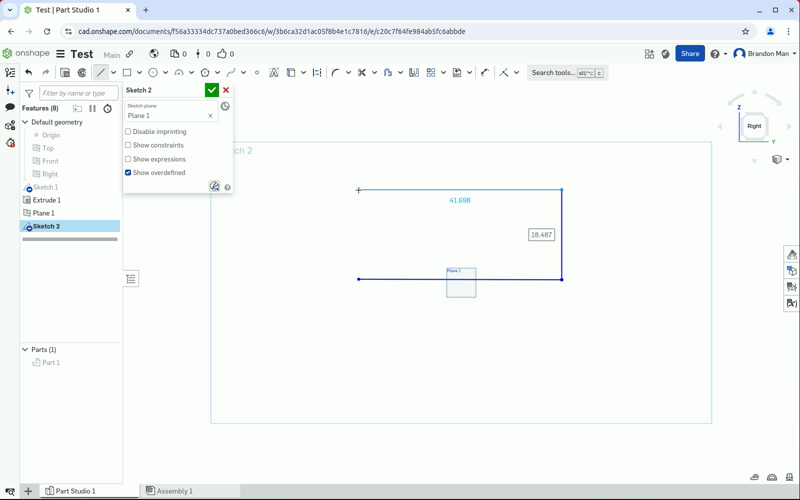
key_up(shift)
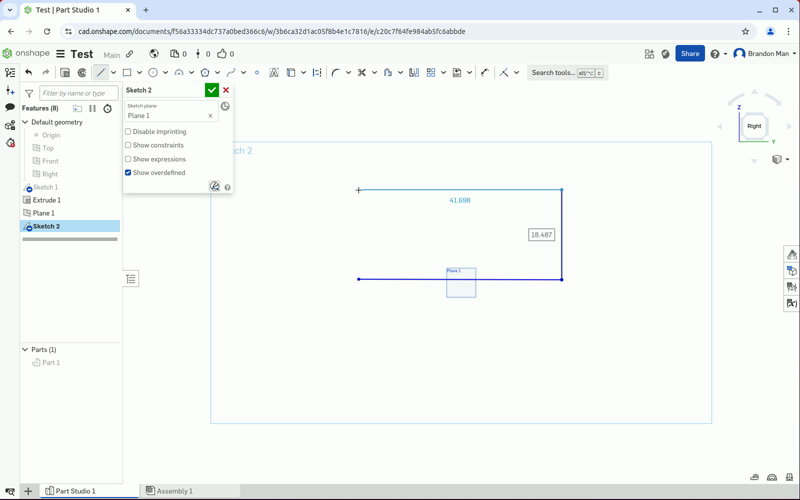
key_down(shift)
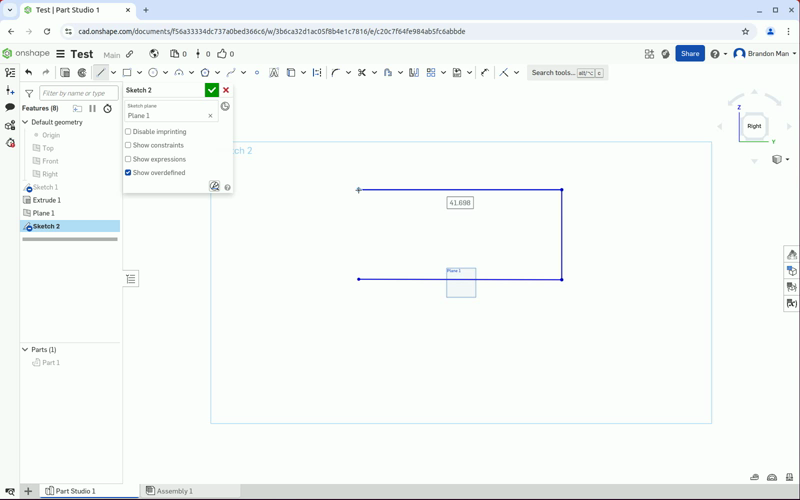
mouse_move(358, 279)
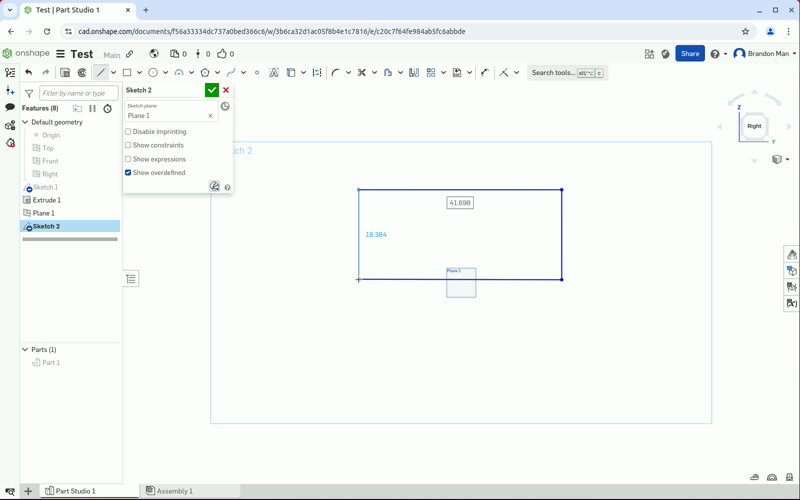
key_up(shift)
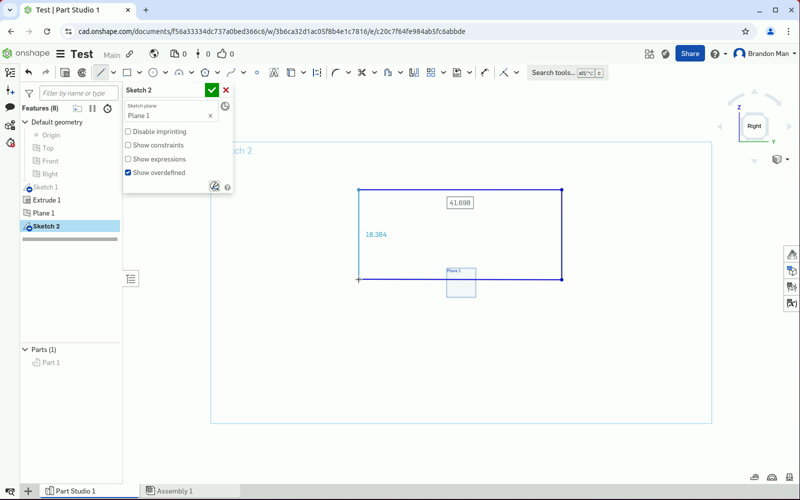
click(358, 279)
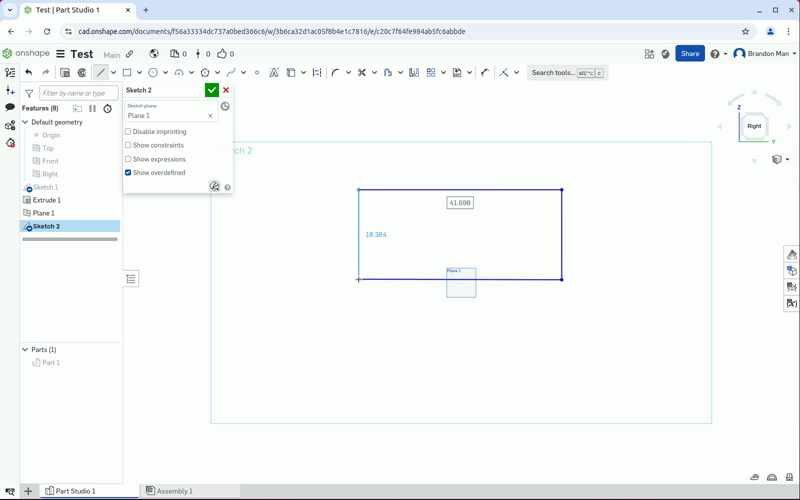
key(esc)
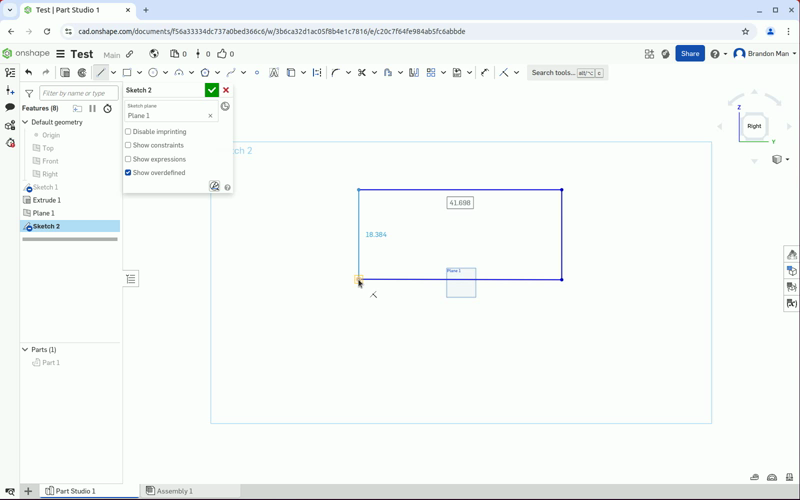
mouse_move(387, 261)
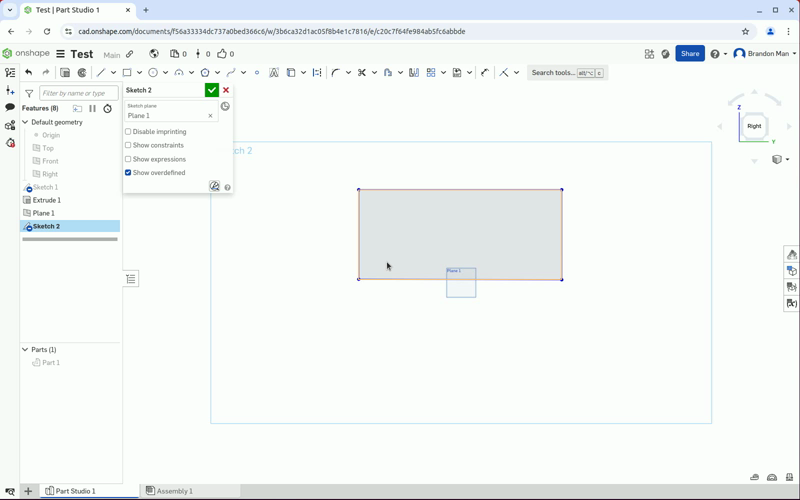
click(387, 261)
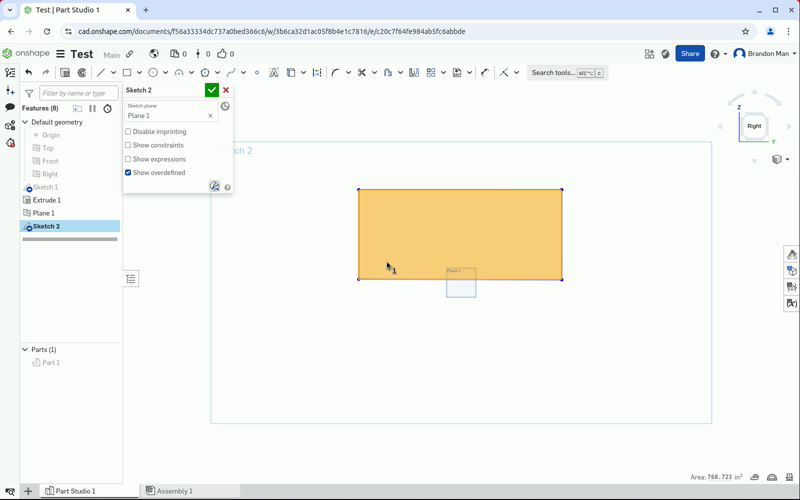
mouse_move(73, 352)
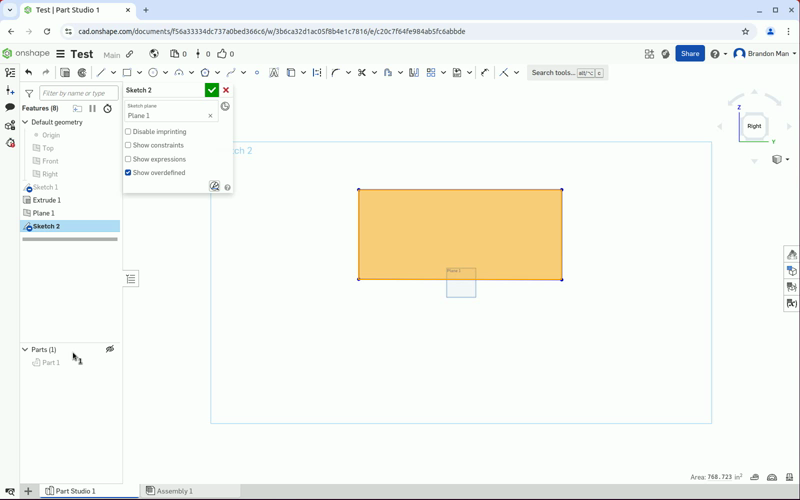
key(shift+y)
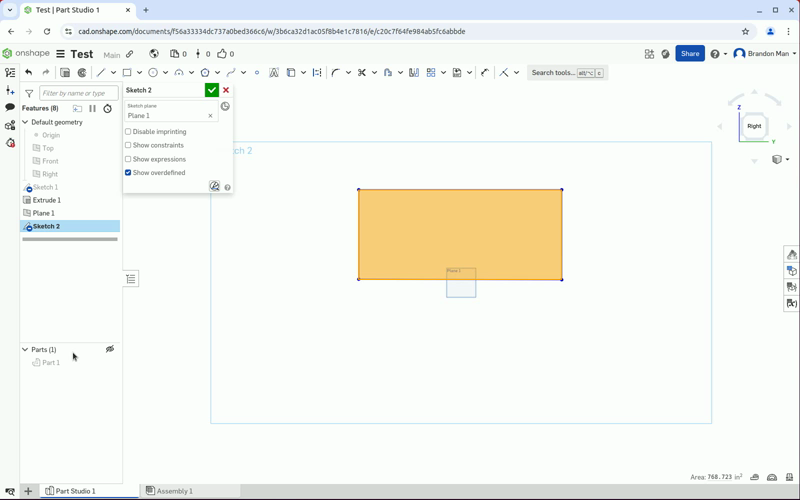
key(shift+e)
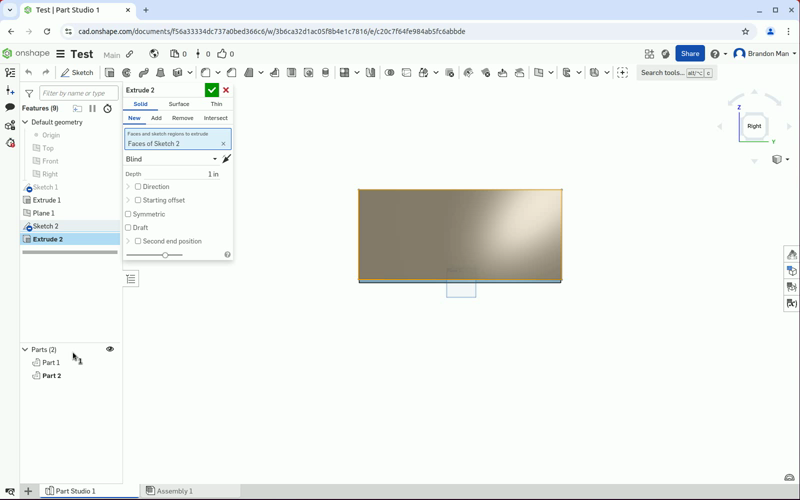
mouse_move(143, 106)
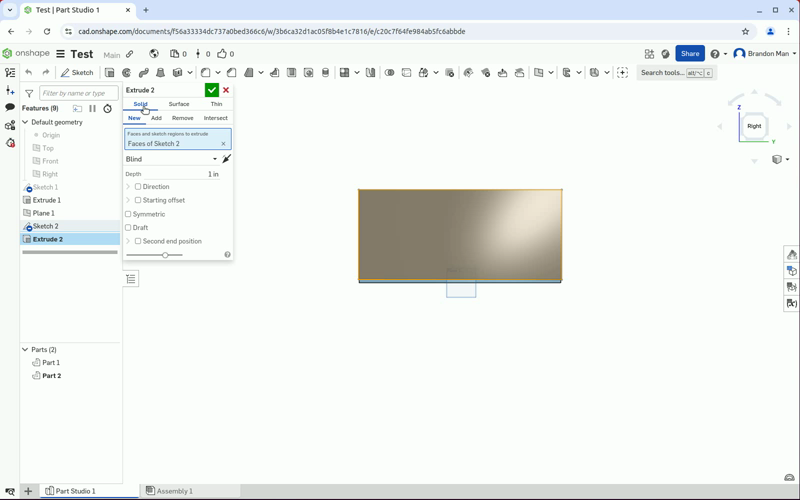
click(143, 106)
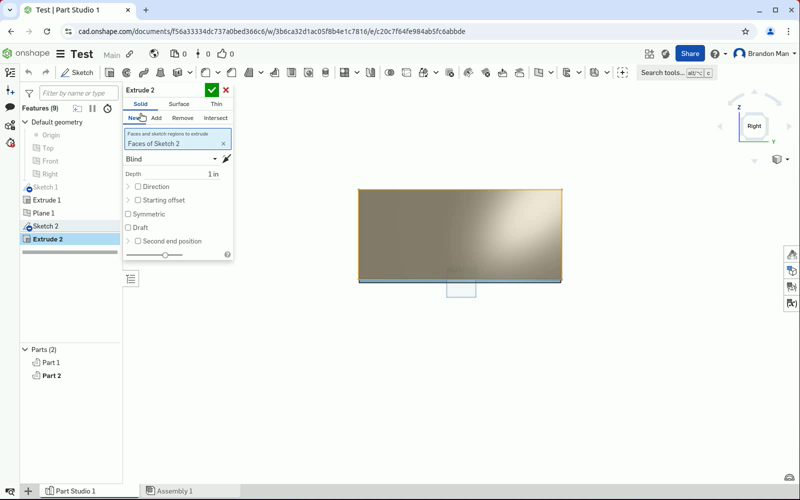
mouse_move(137, 120)
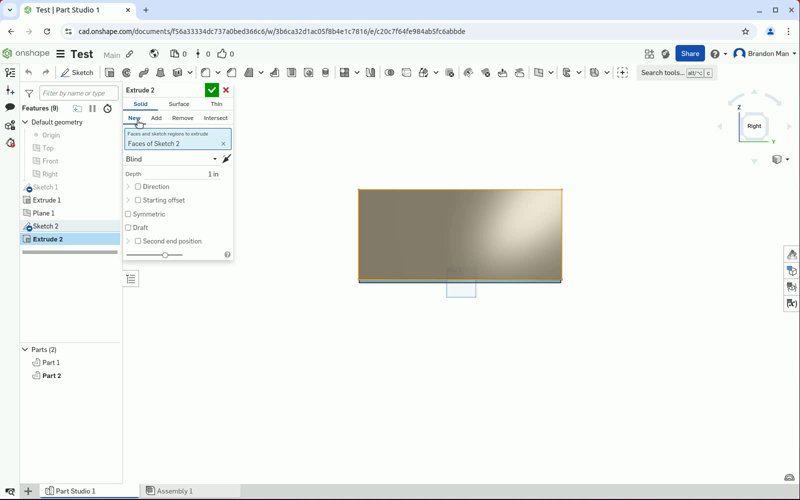
click(137, 120)
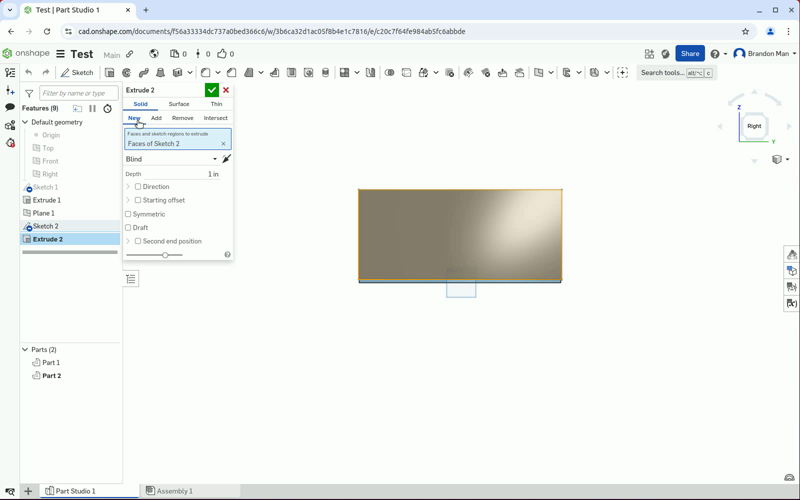
key(tab, 4)
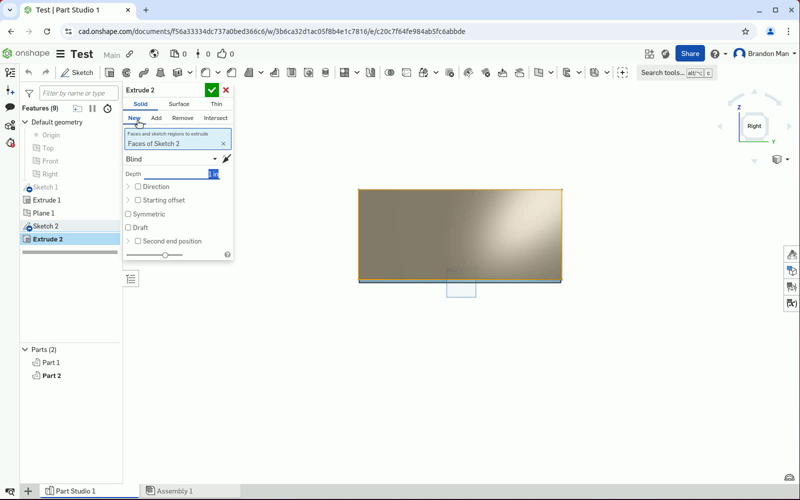
text(-0.722)
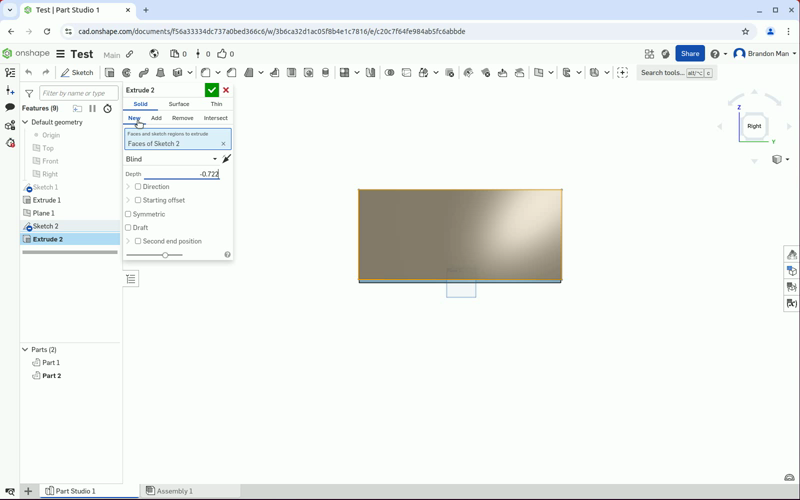
key(enter)
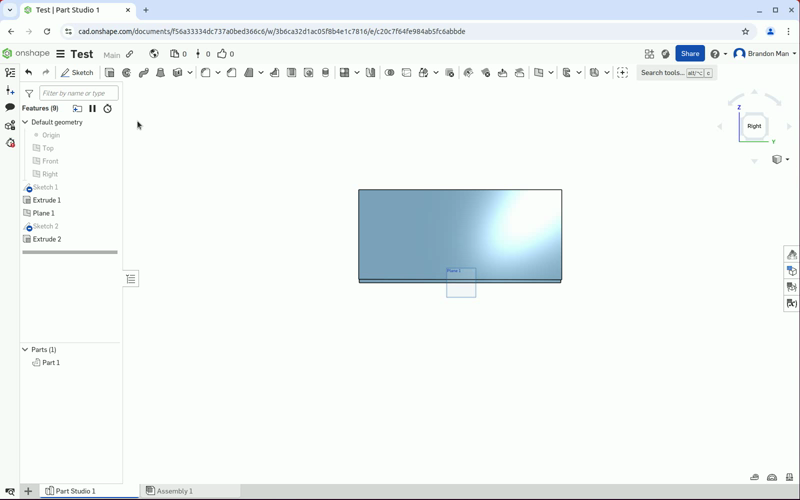
key(shift+h)
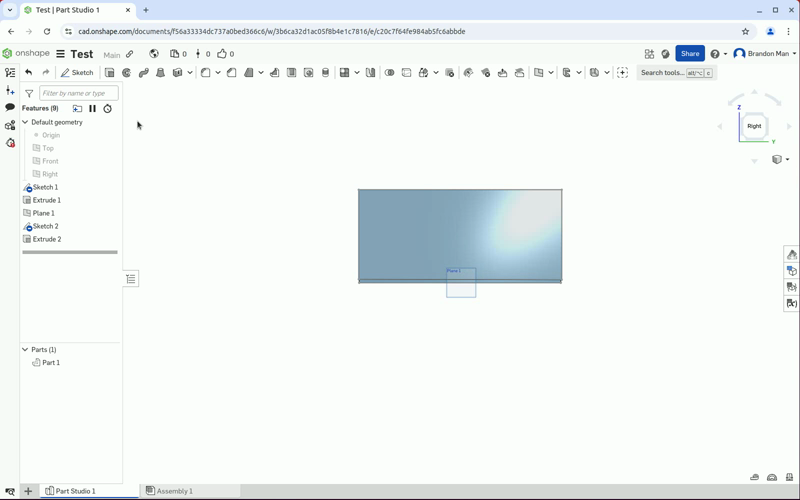
key(shift+h)
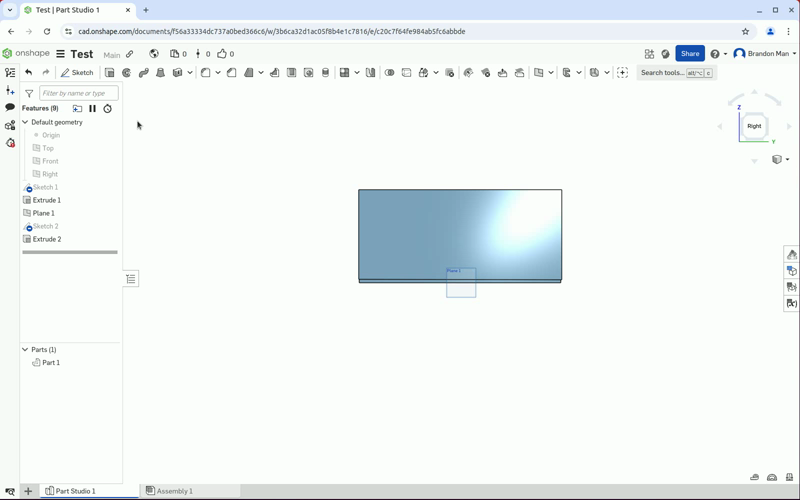
mouse_move(73, 189)
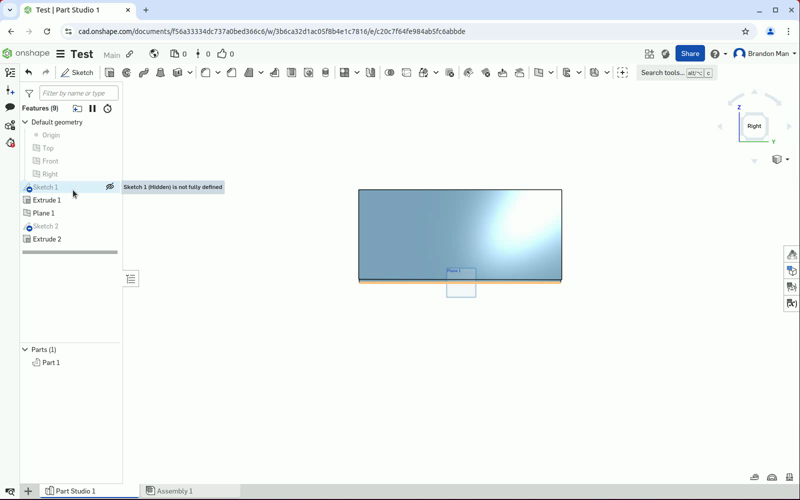
click(73, 189)
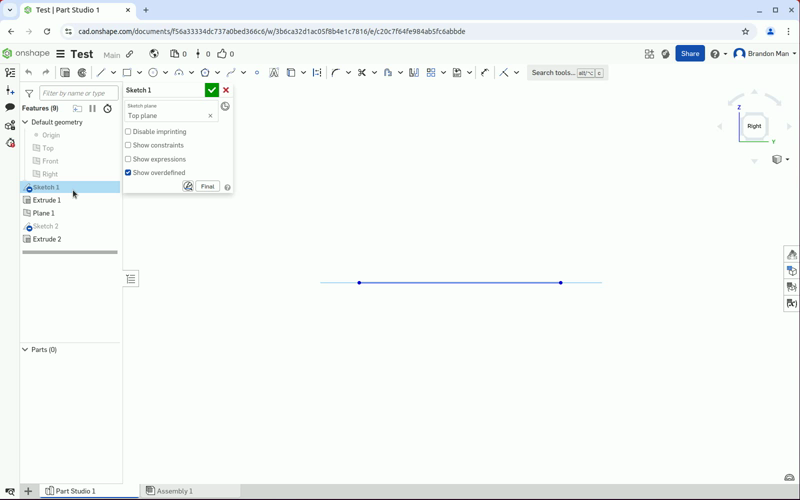
mouse_move(229, 92)
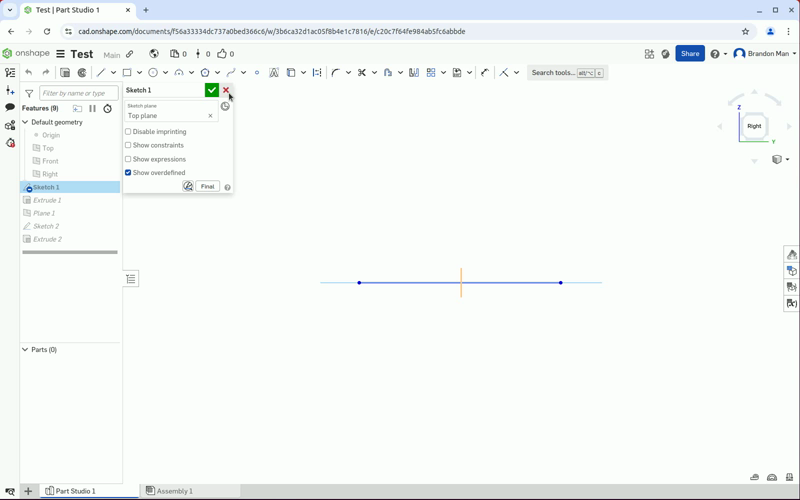
click(229, 92)
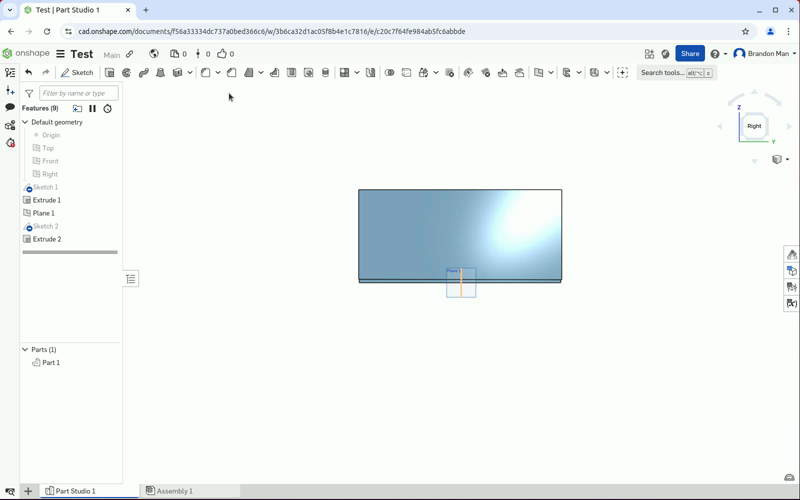
mouse_move(541, 75)
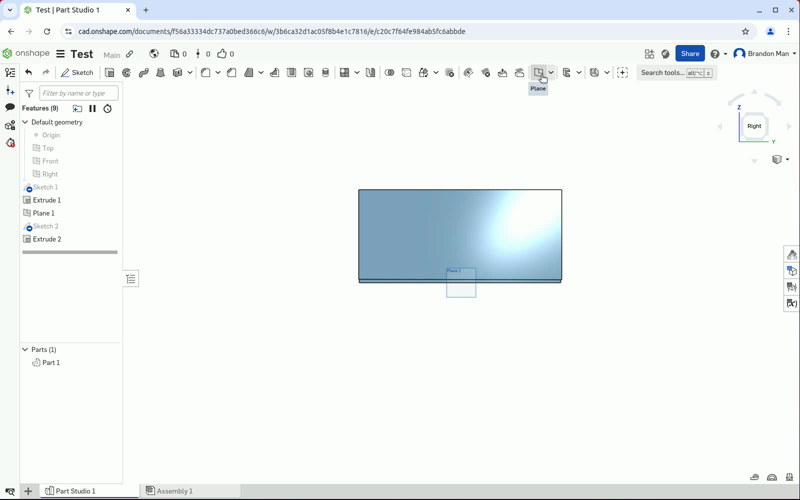
click(541, 75)
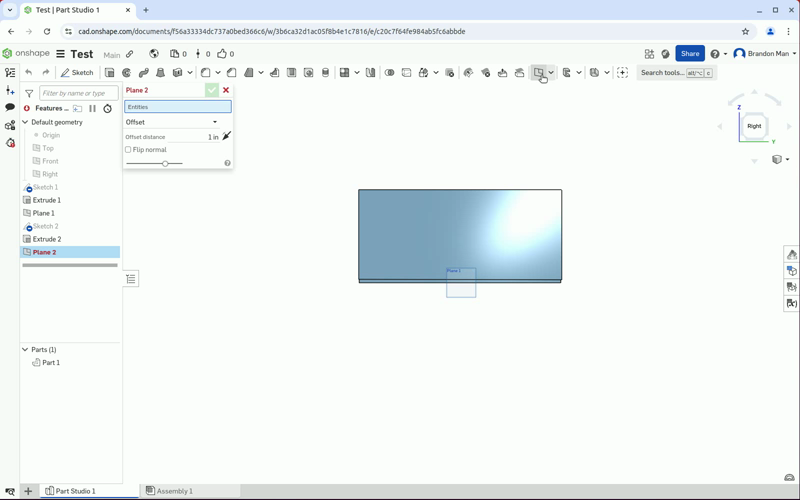
mouse_move(73, 176)
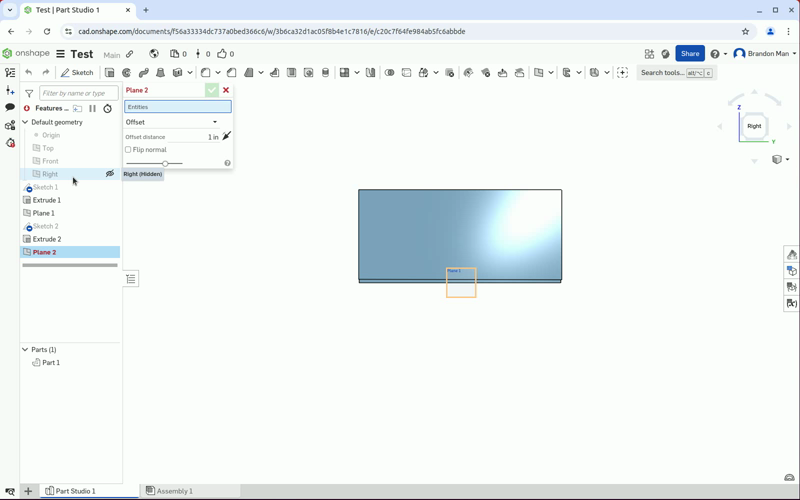
click(73, 176)
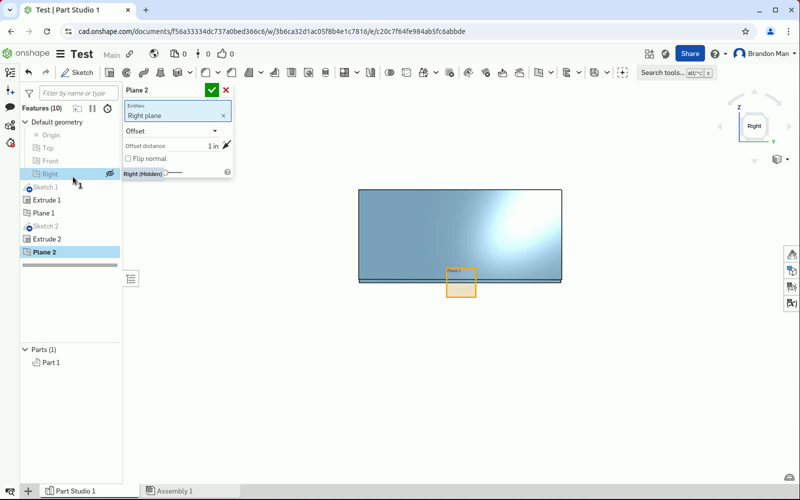
key(tab, 2)
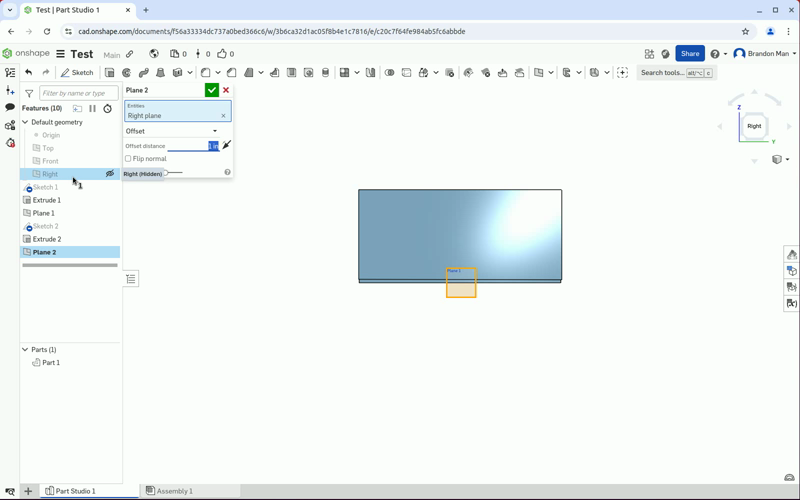
text(22.4)
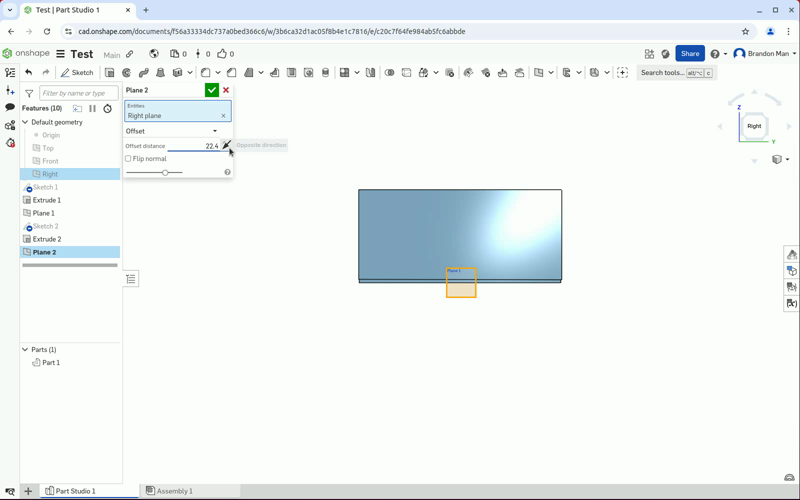
mouse_move(229, 147)
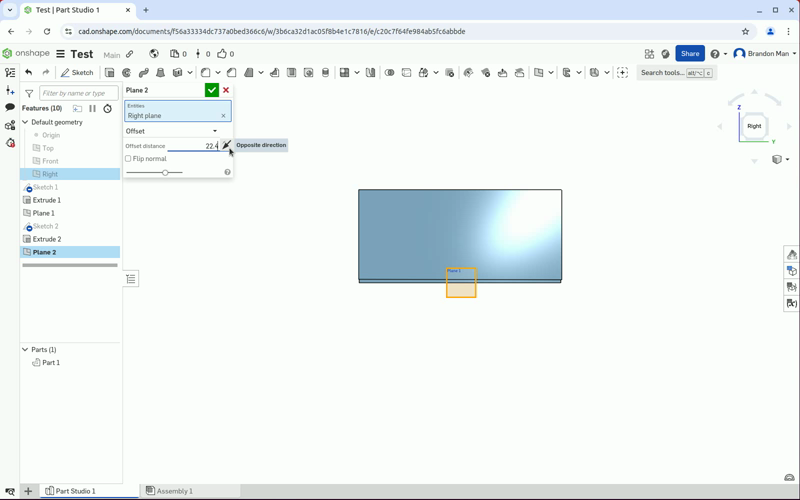
click(229, 147)
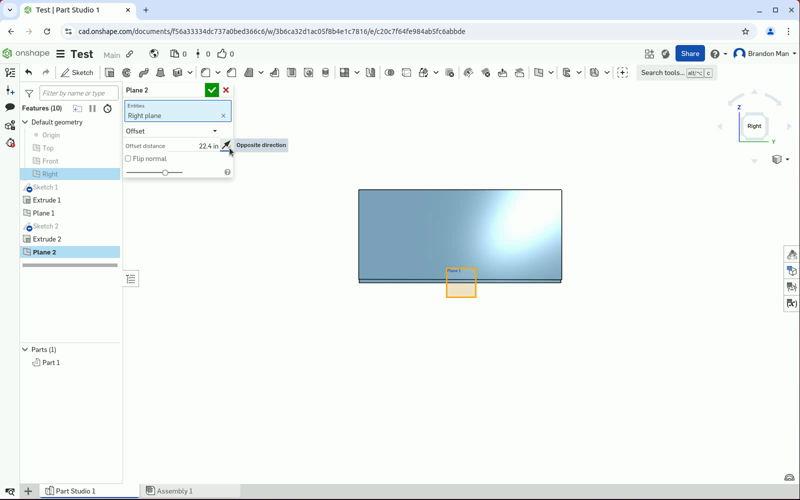
key(enter, 2)
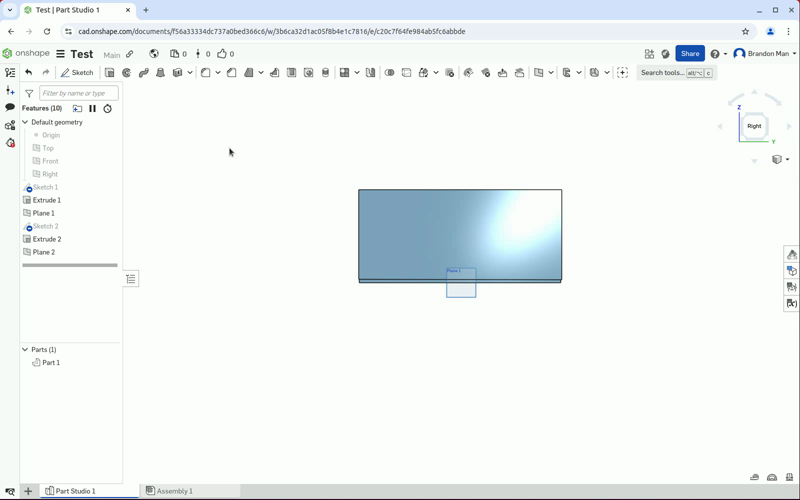
key(shift+s)
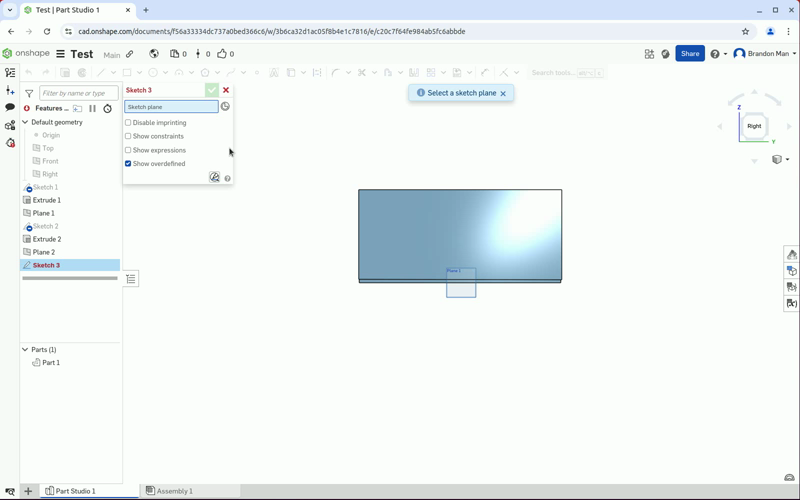
mouse_move(73, 254)
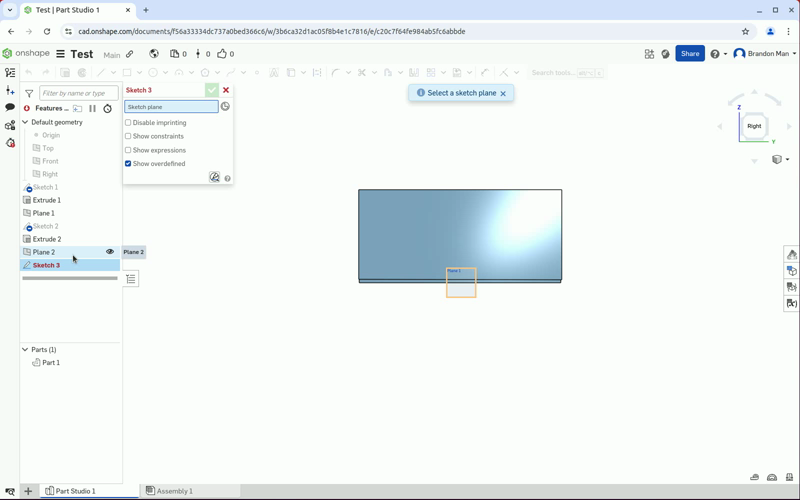
click(73, 254)
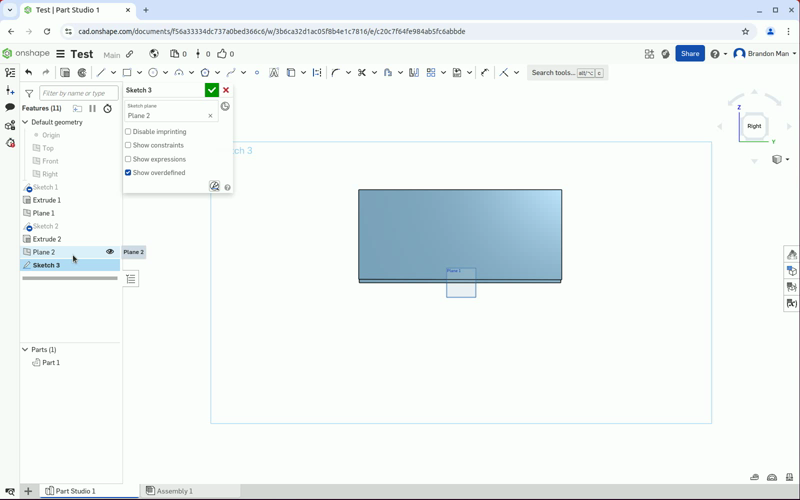
mouse_move(73, 352)
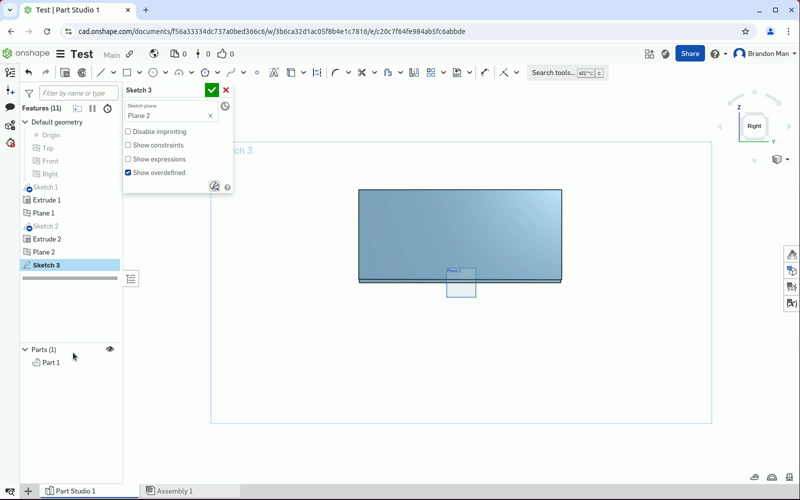
key(y)
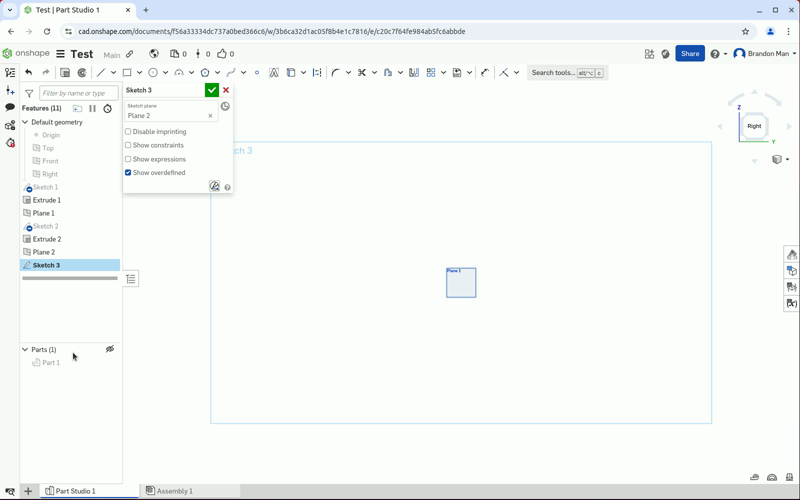
key(l)
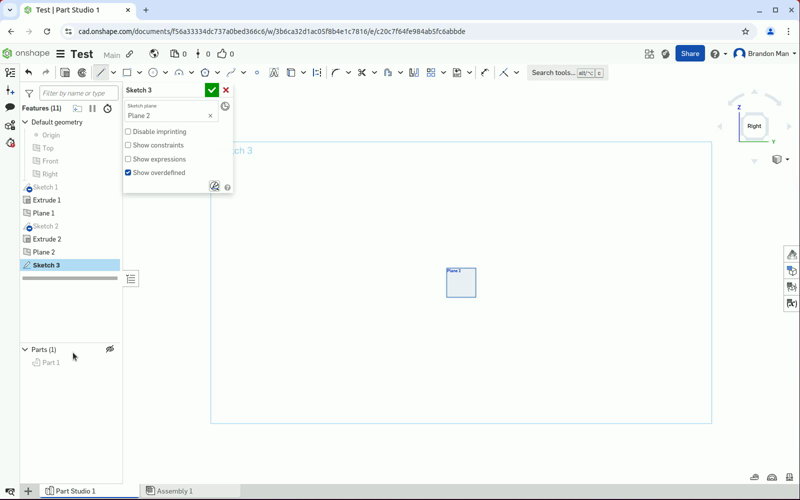
key_down(shift)
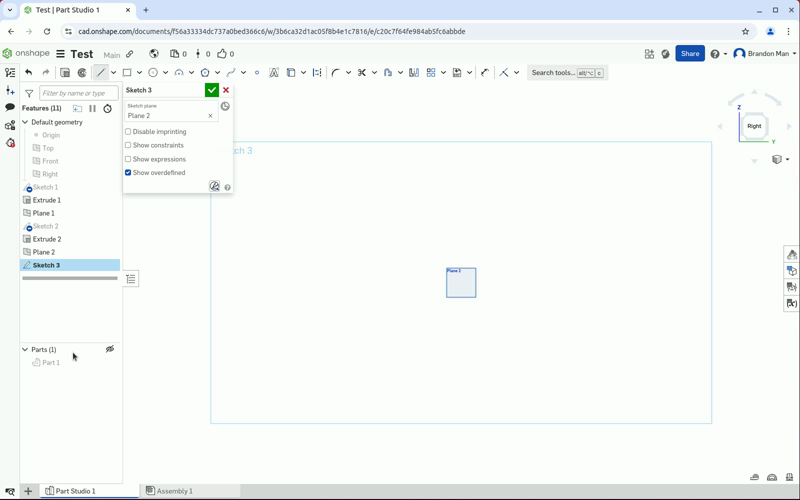
mouse_move(358, 279)
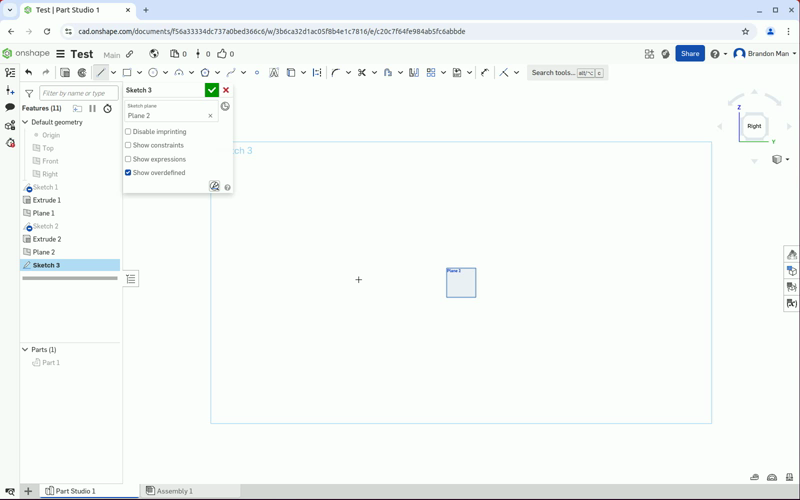
click(358, 279)
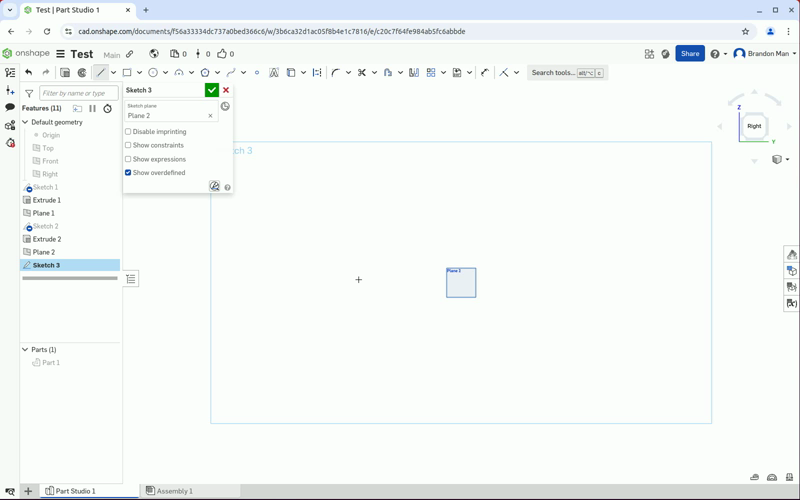
key_up(shift)
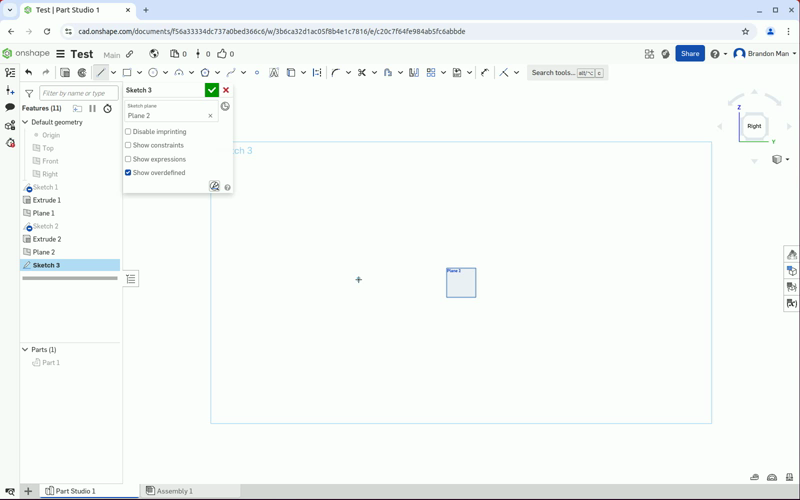
key_down(shift)
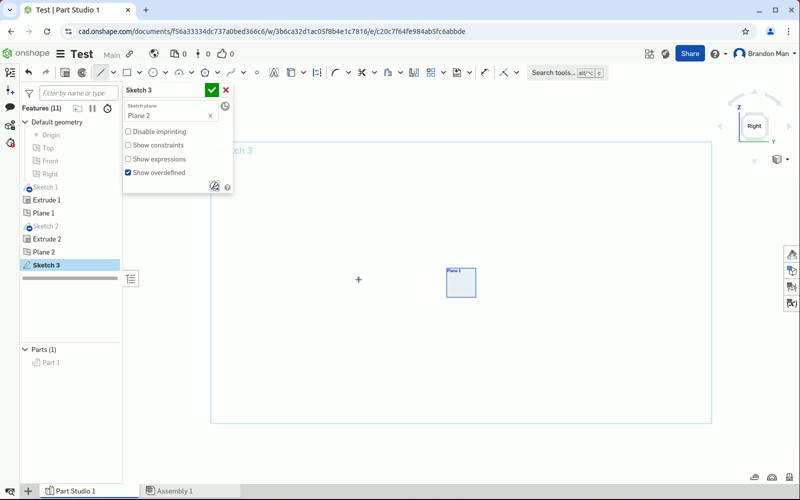
mouse_move(561, 279)
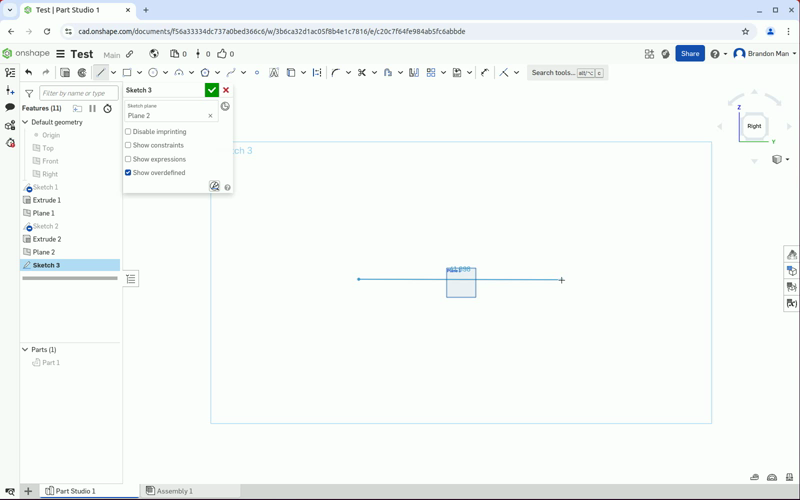
click(561, 279)
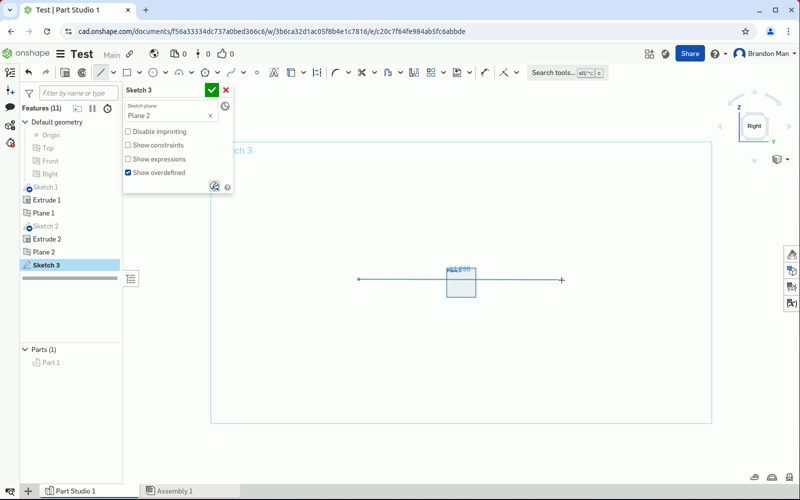
key_up(shift)
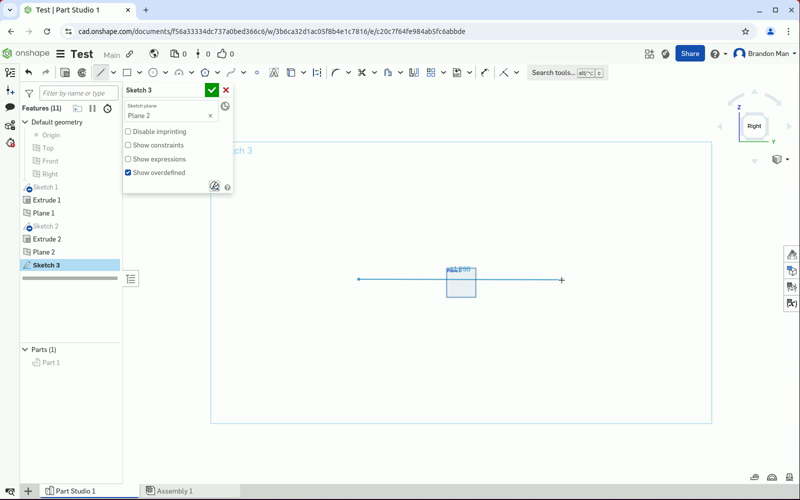
key_down(shift)
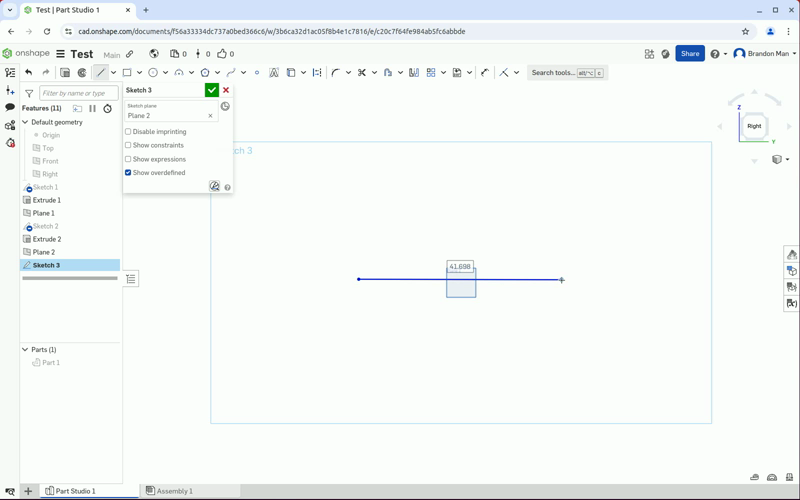
mouse_move(561, 189)
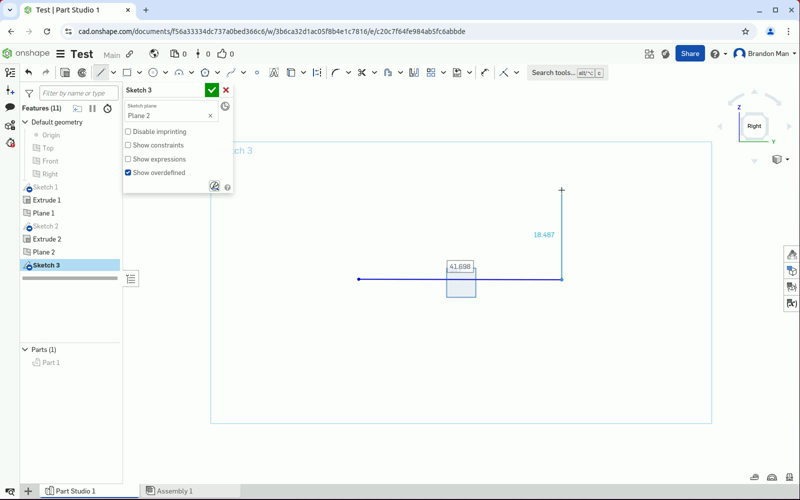
click(561, 189)
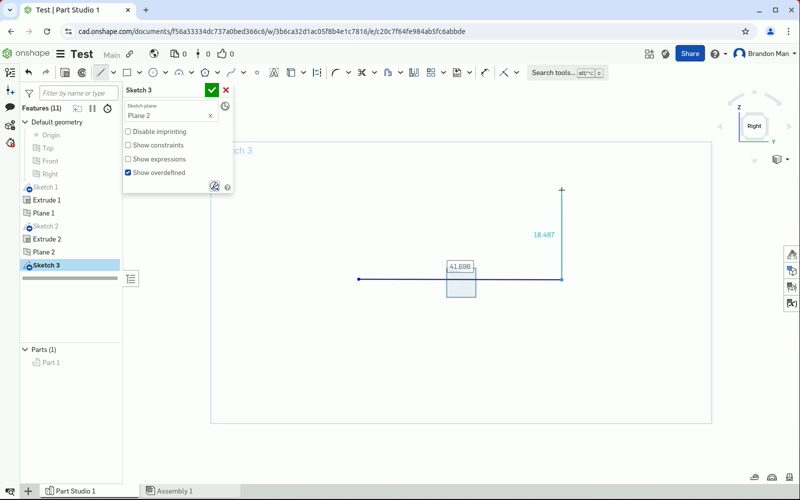
key_up(shift)
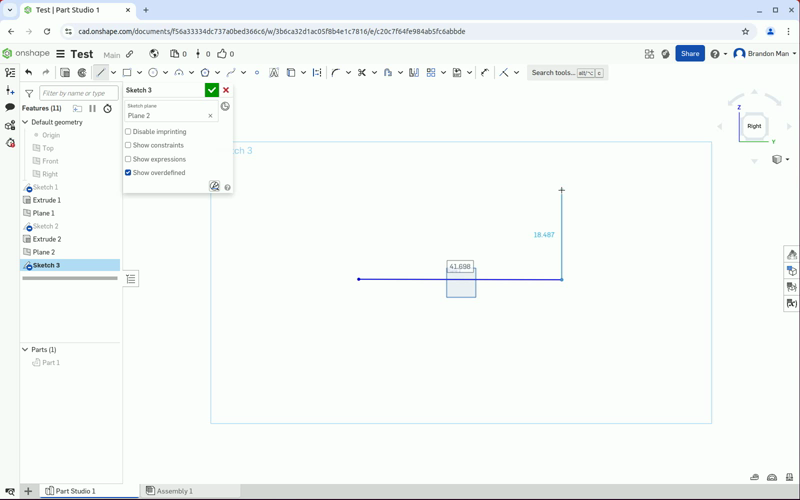
key_down(shift)
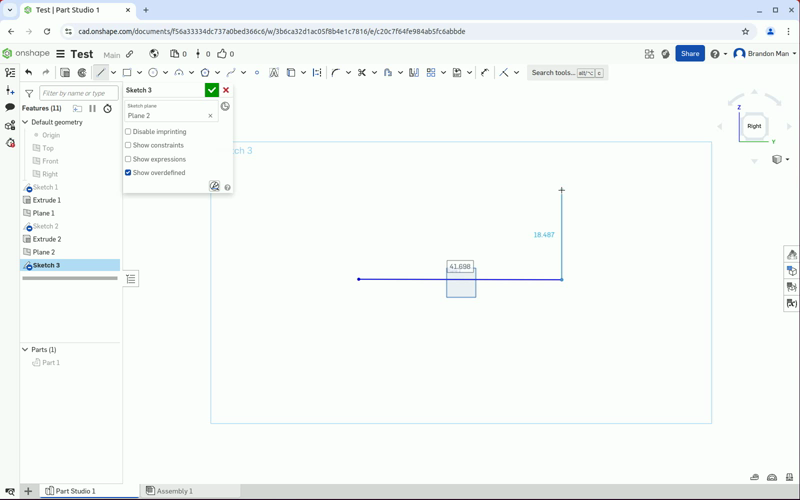
mouse_move(358, 189)
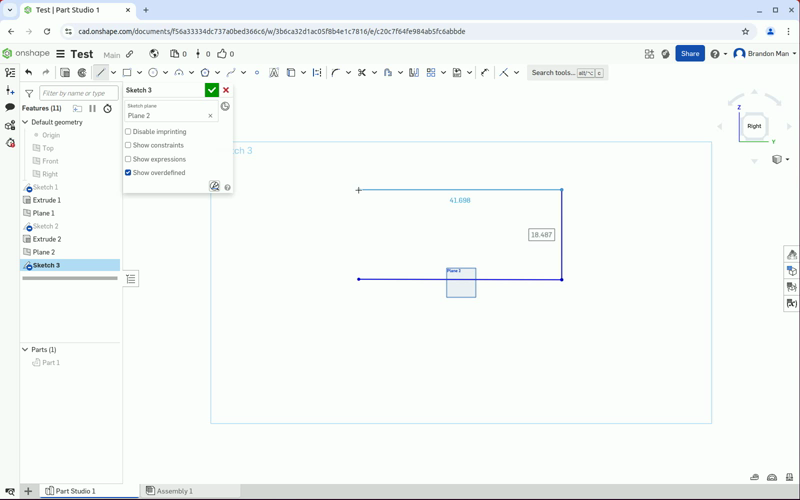
click(358, 189)
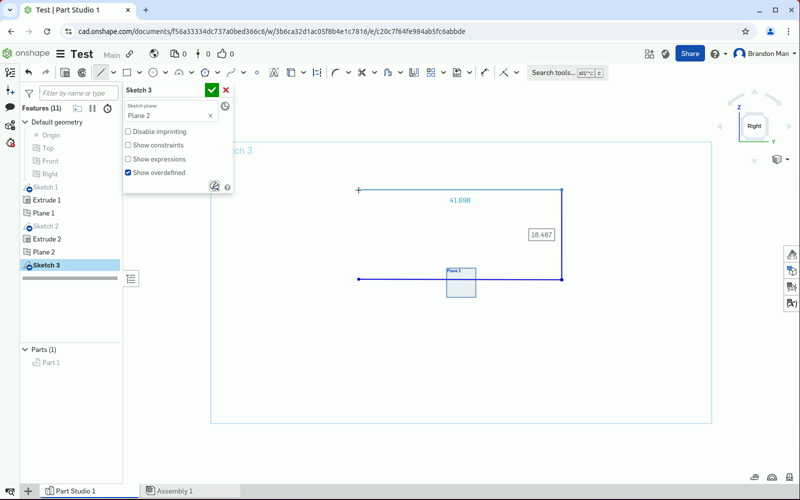
key_up(shift)
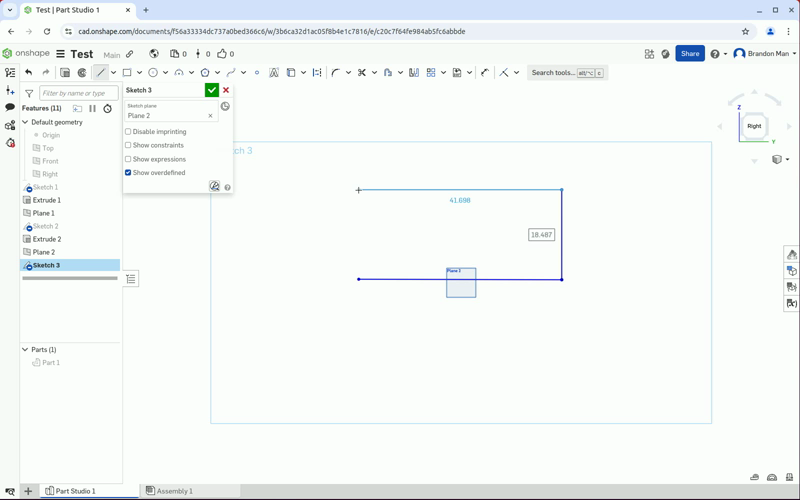
key_down(shift)
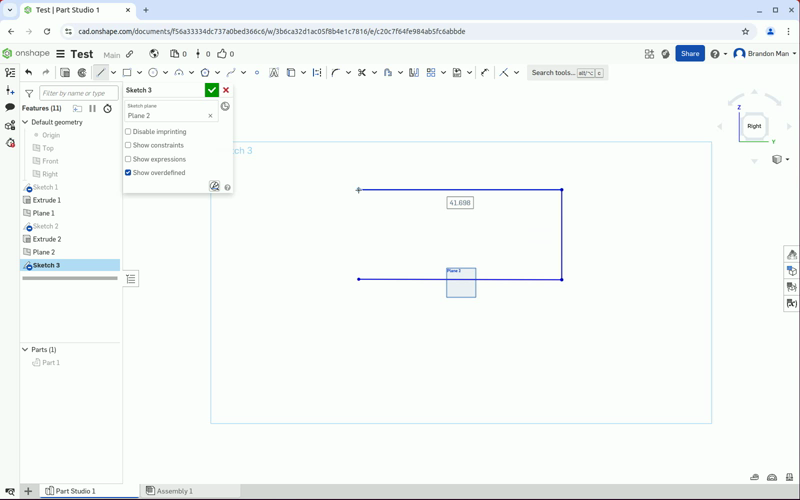
mouse_move(358, 279)
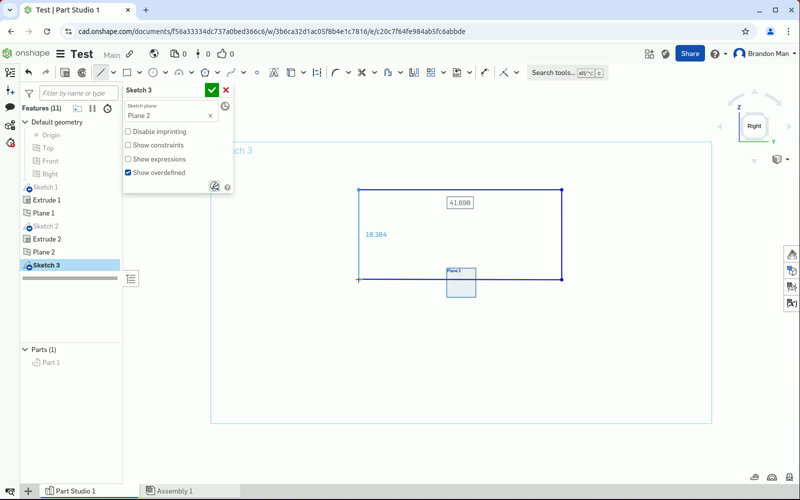
key_up(shift)
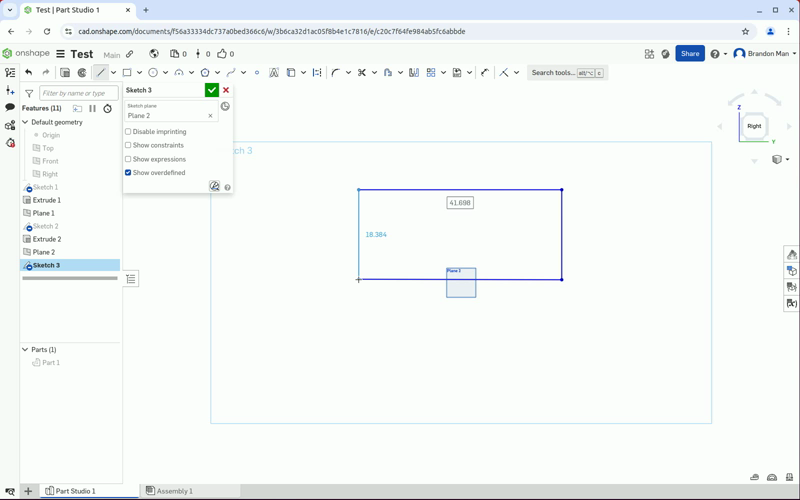
click(358, 279)
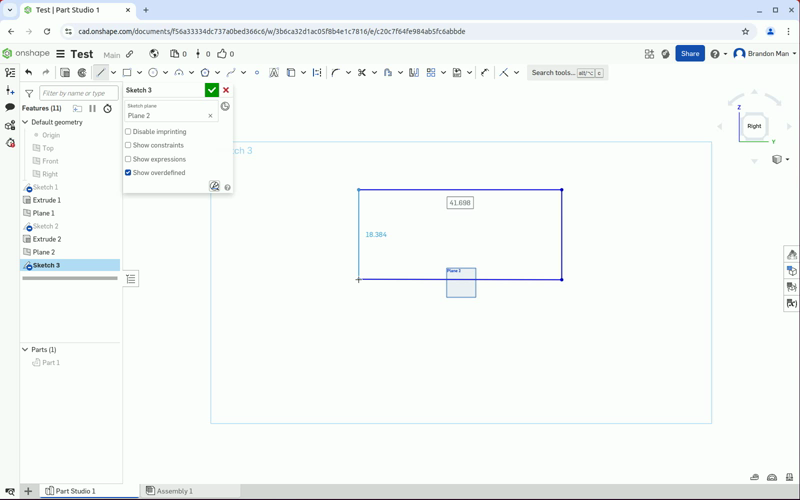
key(esc)
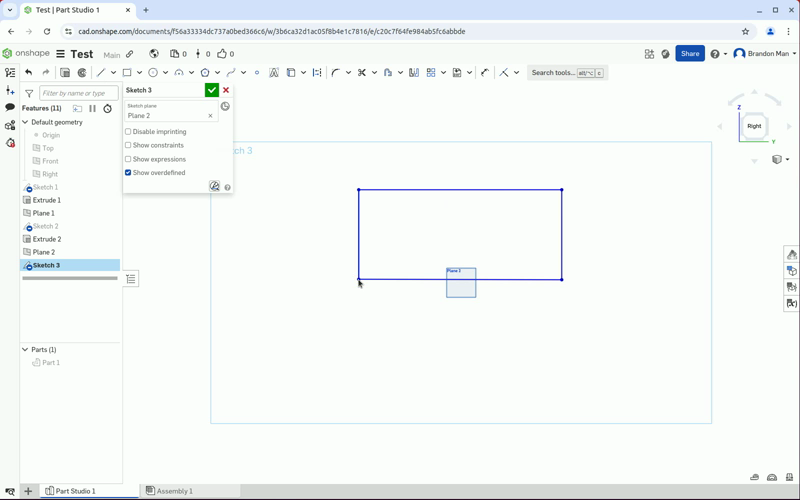
mouse_move(514, 238)
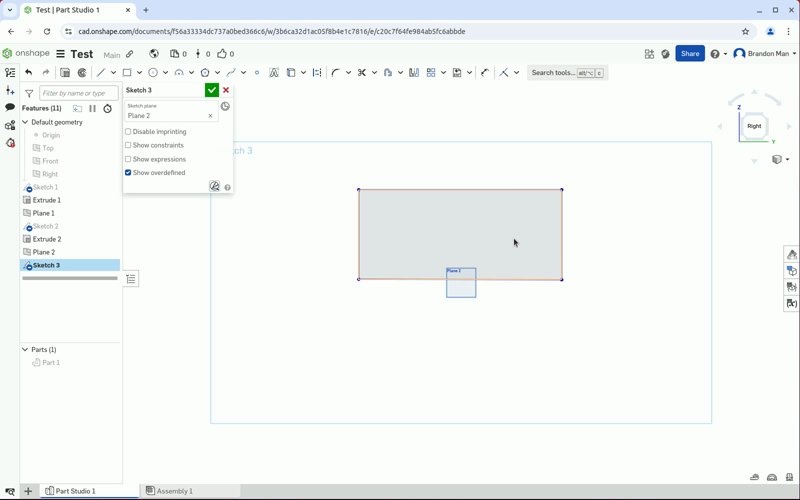
click(514, 238)
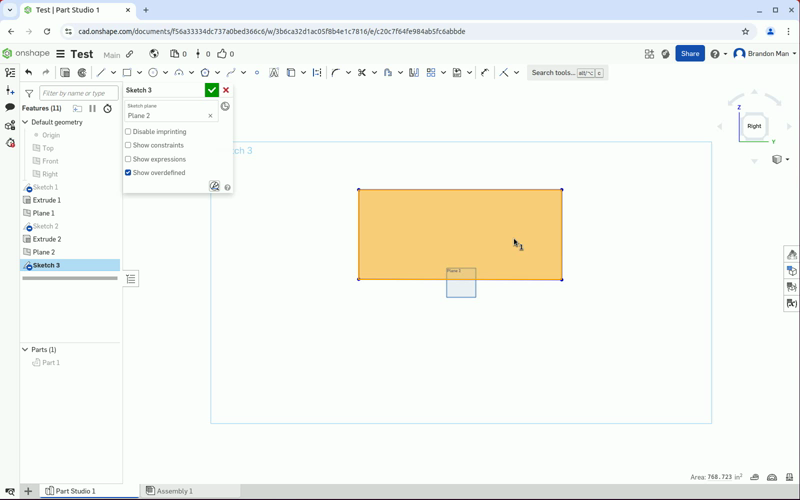
mouse_move(73, 352)
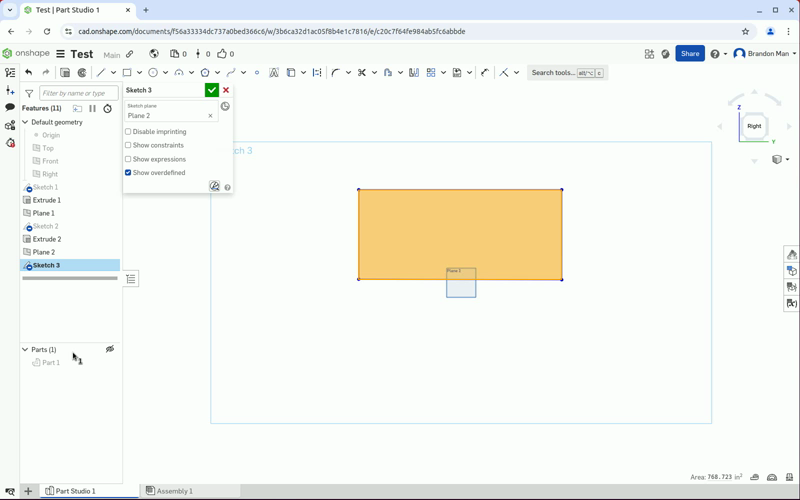
key(shift+y)
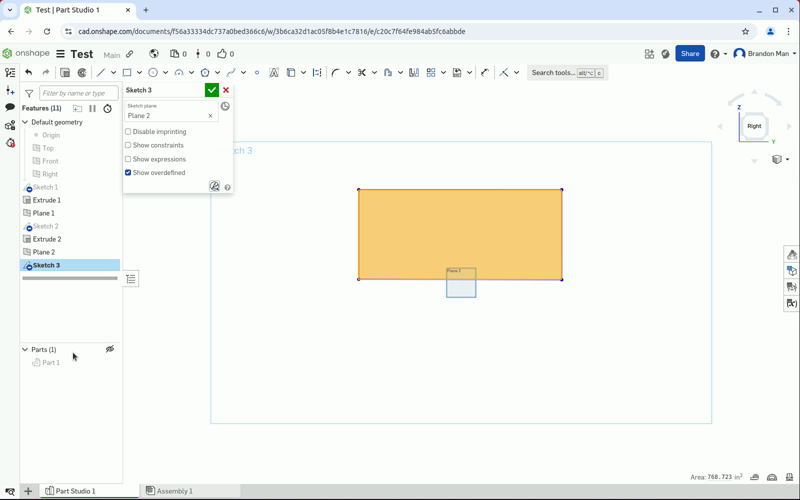
key(shift+e)
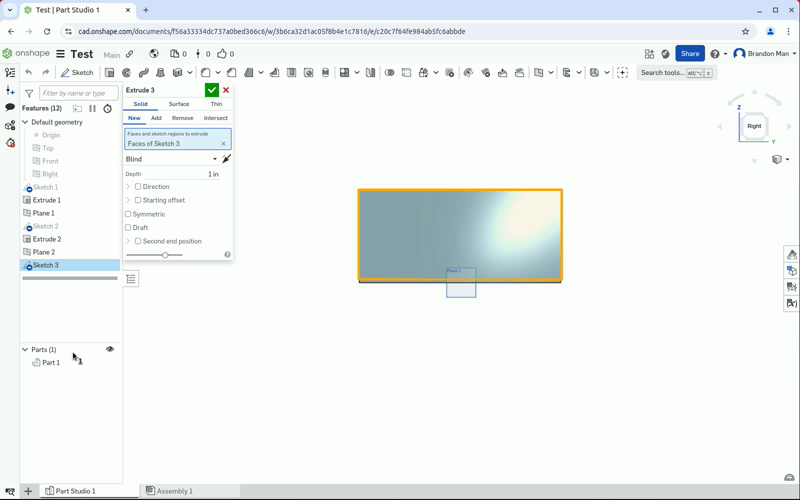
mouse_move(143, 106)
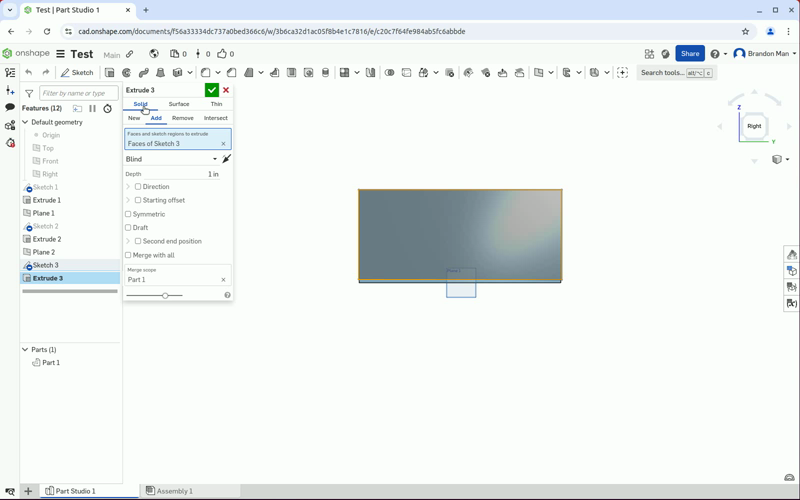
click(143, 106)
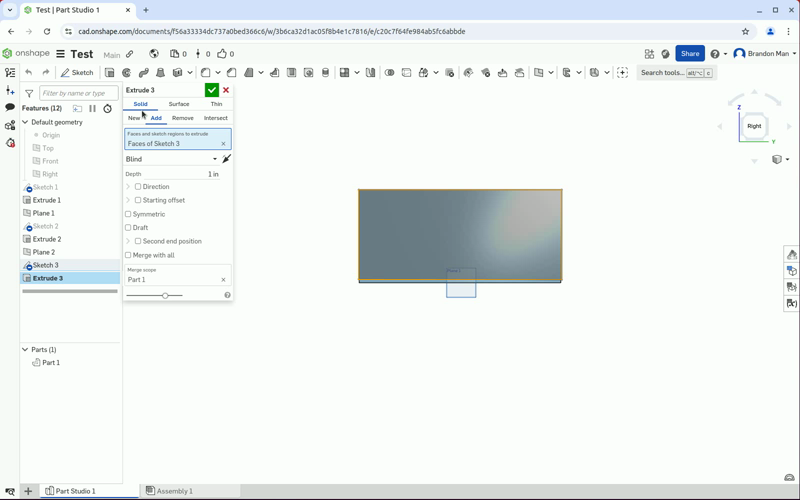
mouse_move(137, 120)
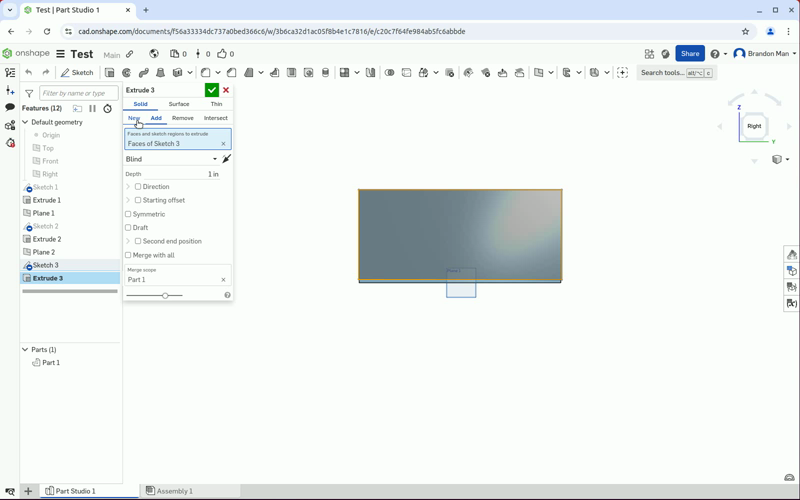
click(137, 120)
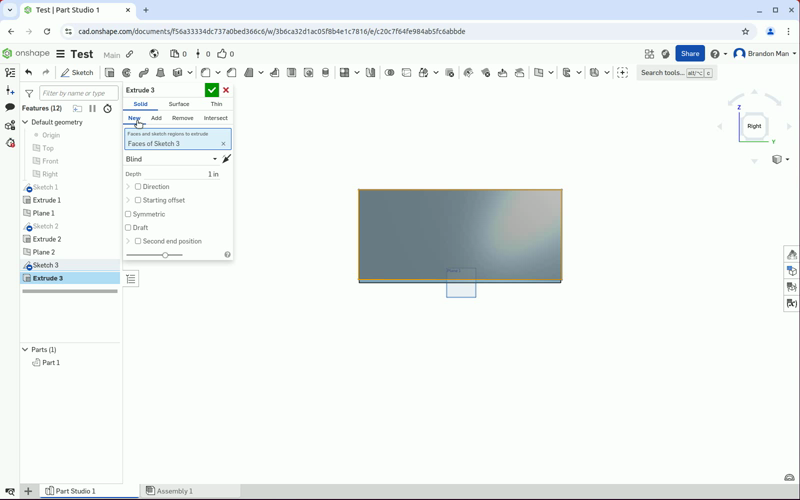
key(tab, 4)
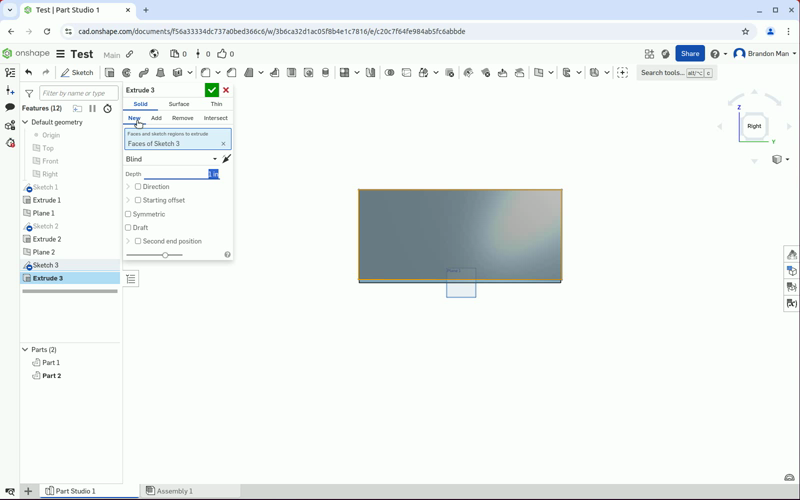
text(-0.722)
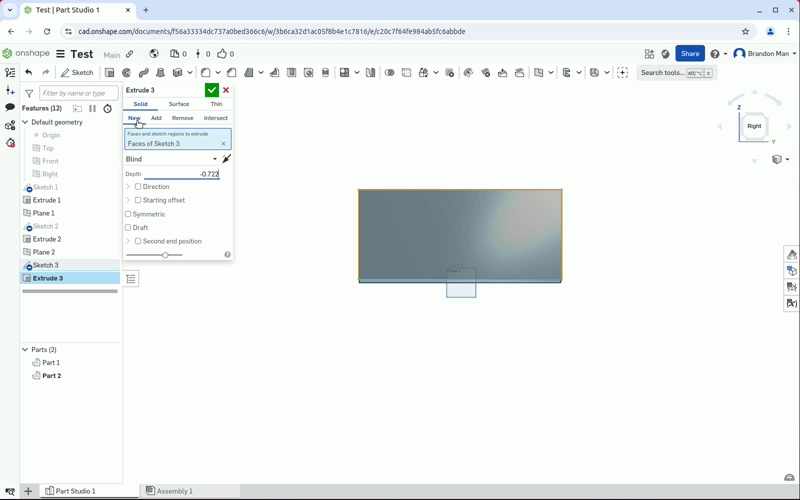
key(enter)
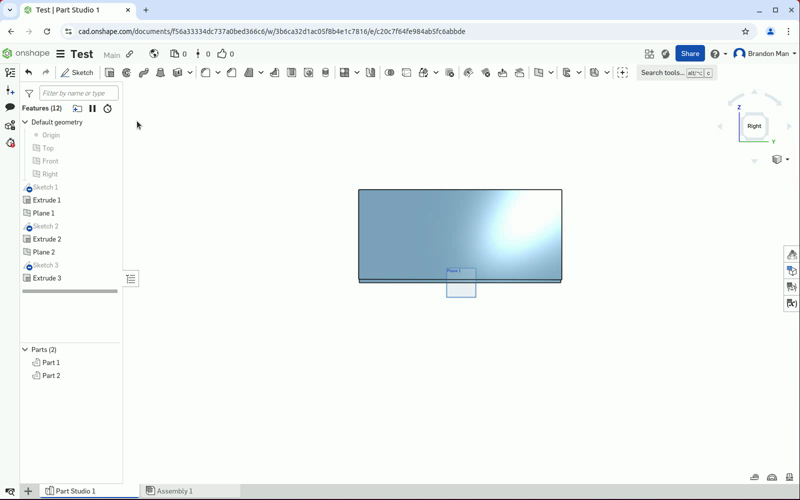
key(shift+h)
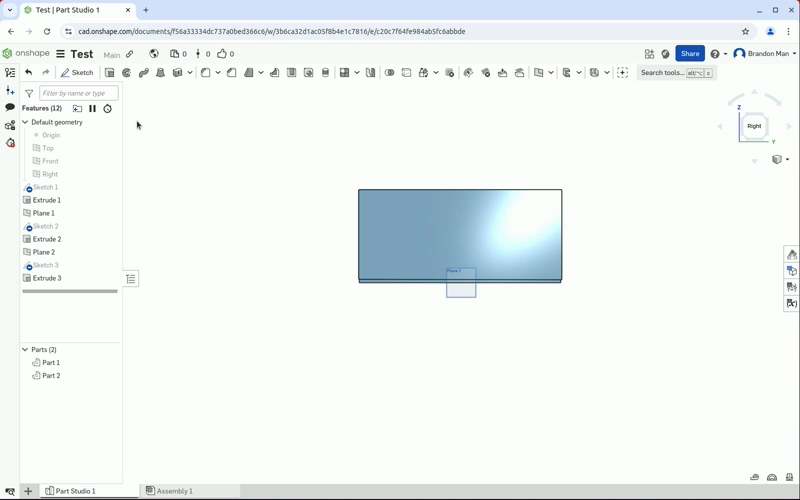
key(shift+h)
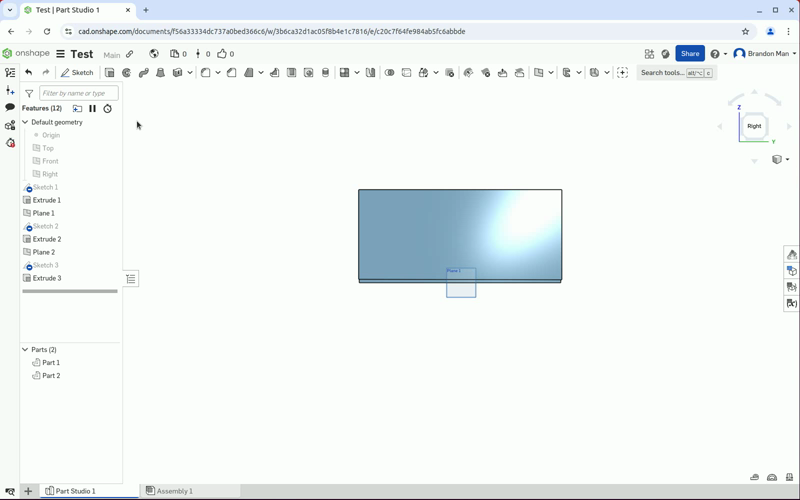
mouse_move(73, 189)
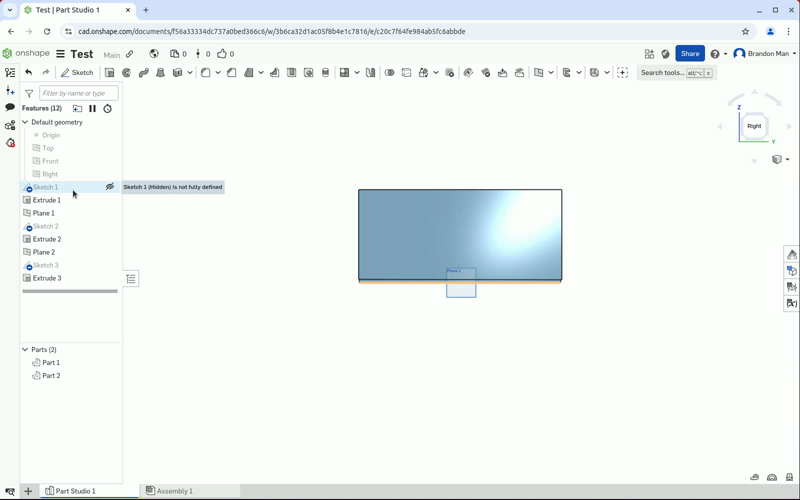
click(73, 189)
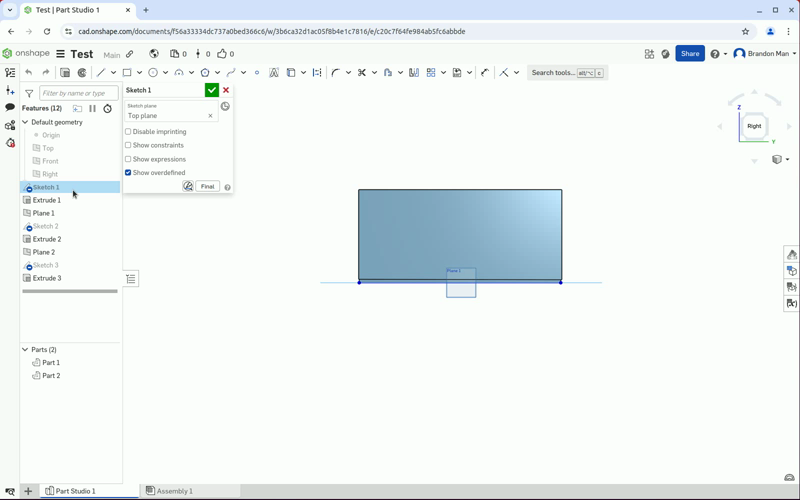
mouse_move(229, 92)
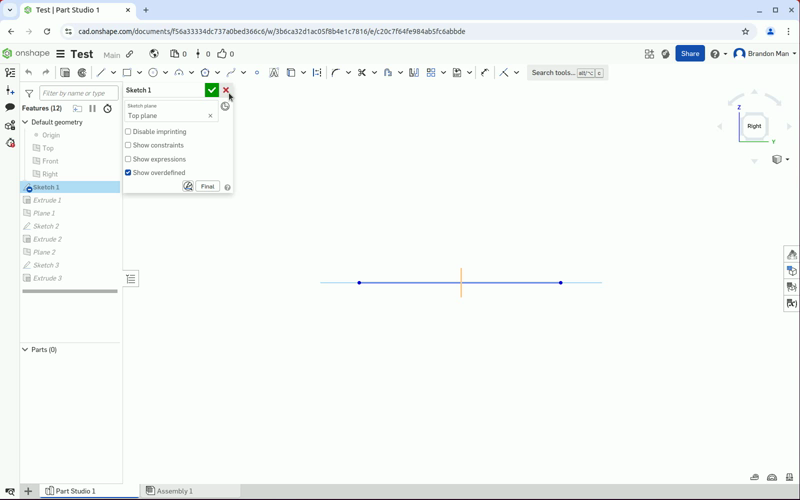
click(229, 92)
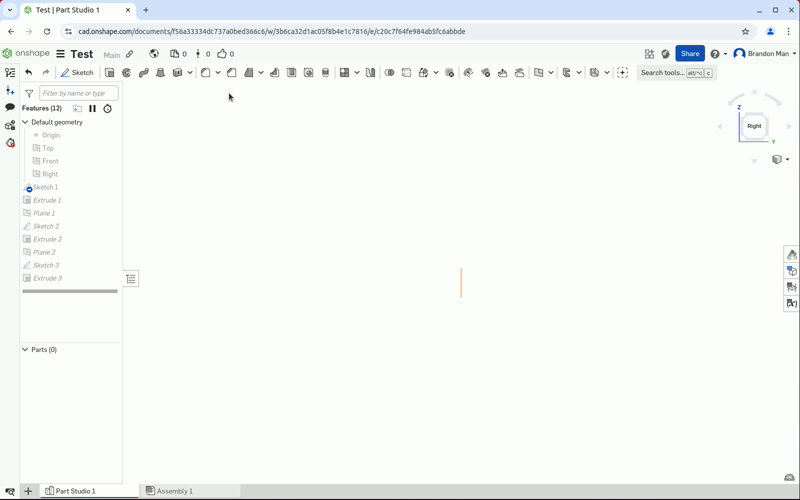
mouse_move(73, 352)
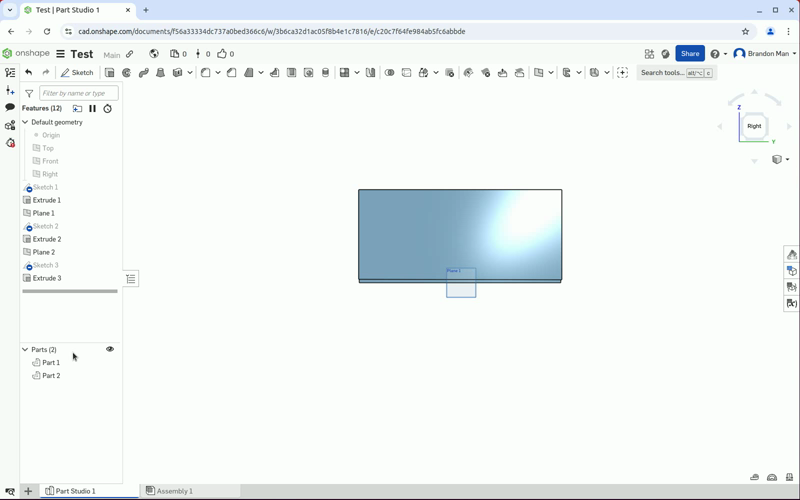
key(y)
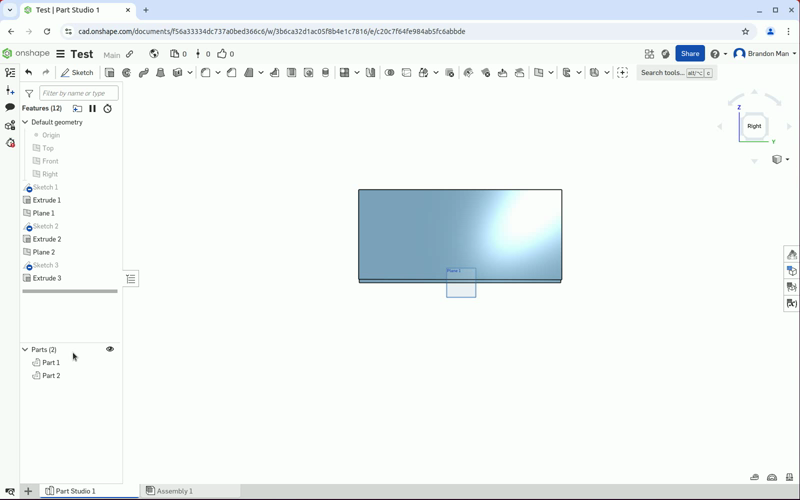
key(shift+p)
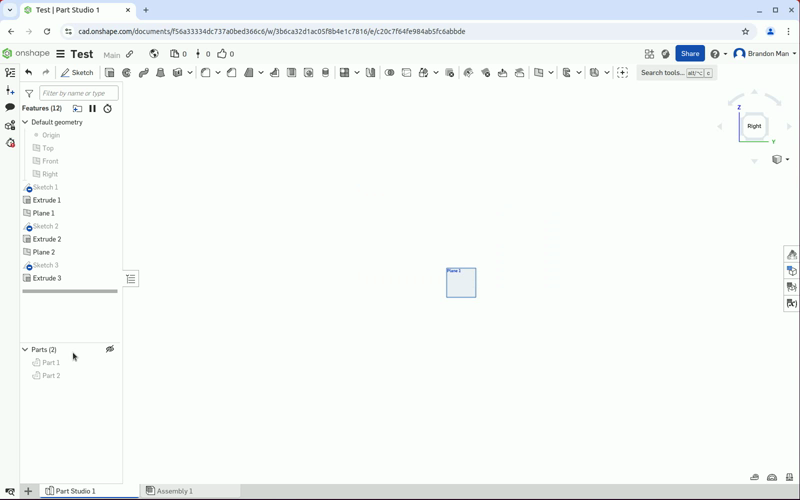
key(space)
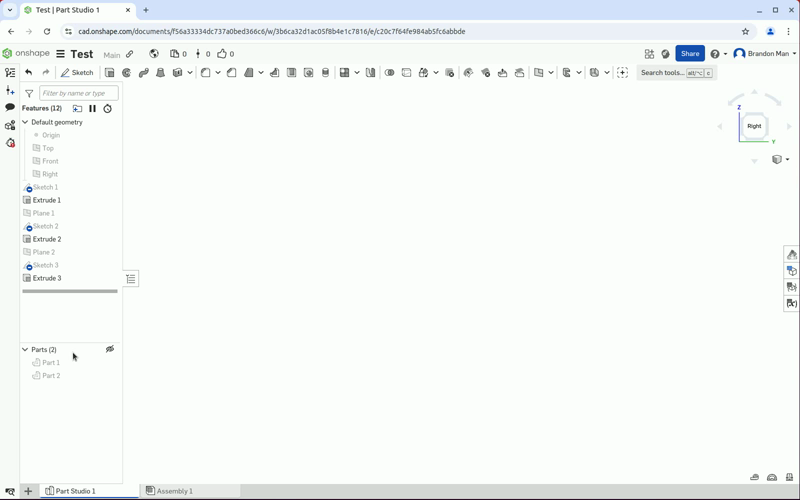
key_down(shift)
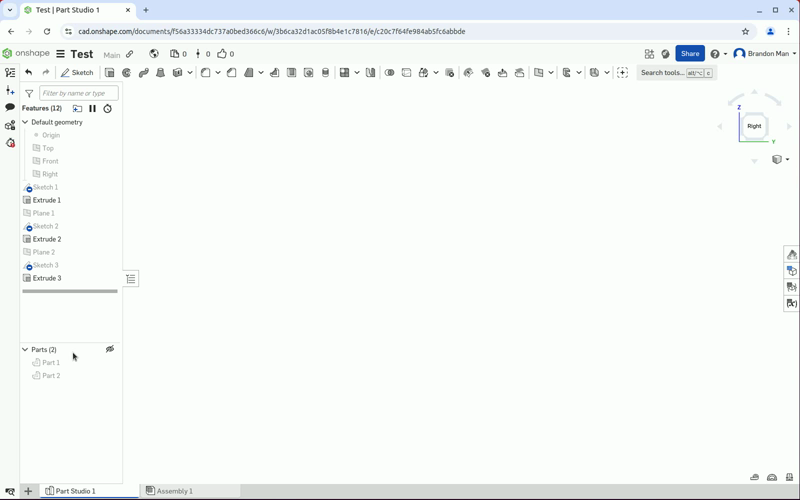
key(right)
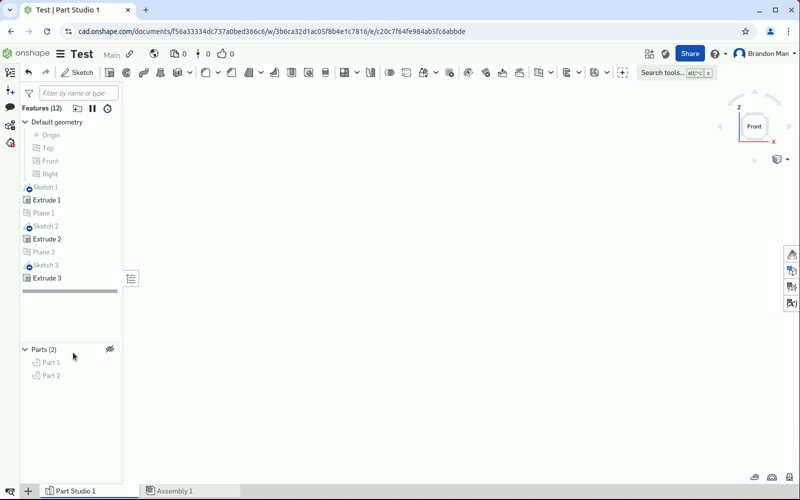
key_up(shift)
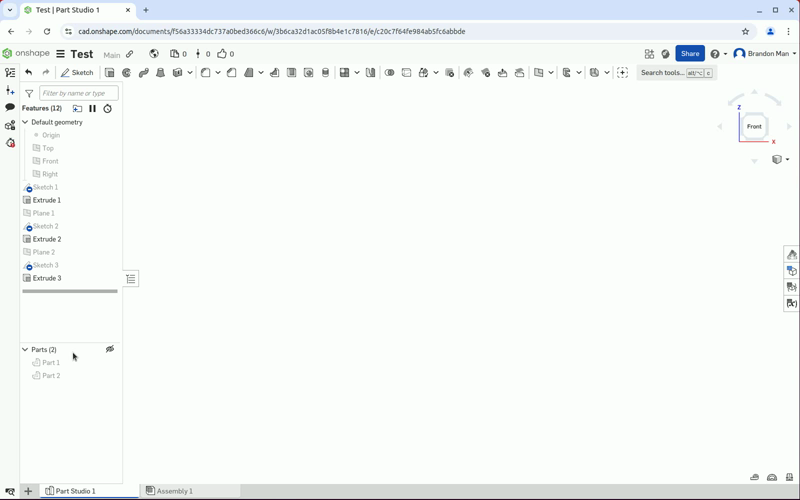
mouse_move(73, 352)
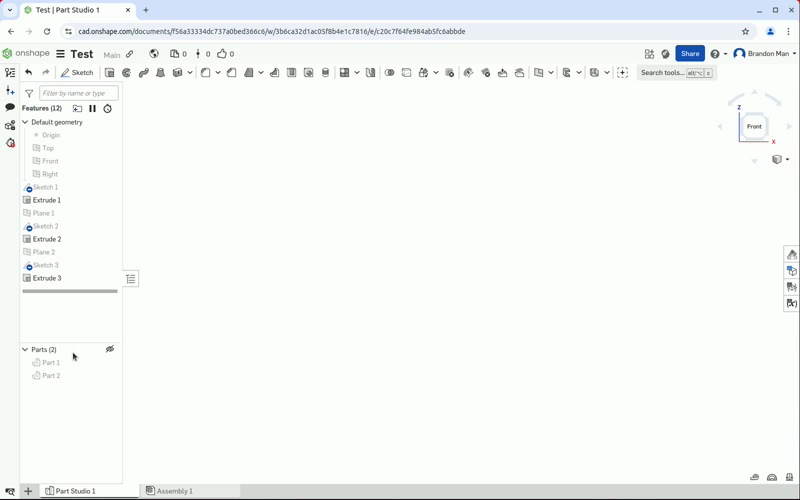
key(shift+y)
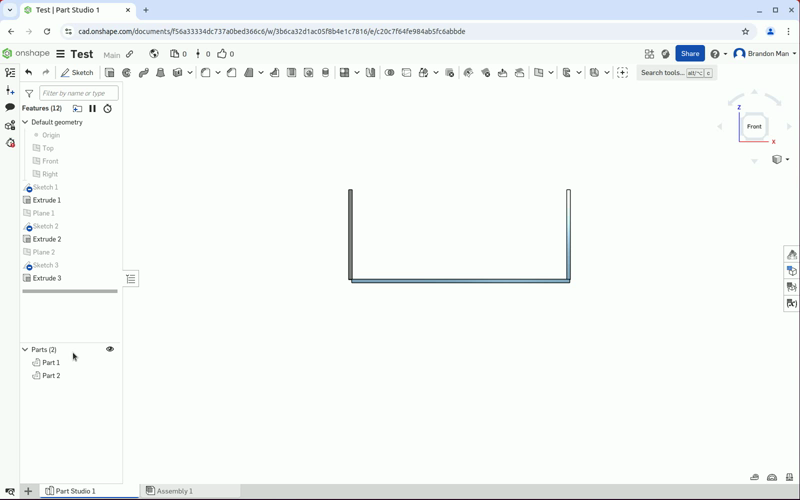
mouse_move(541, 75)
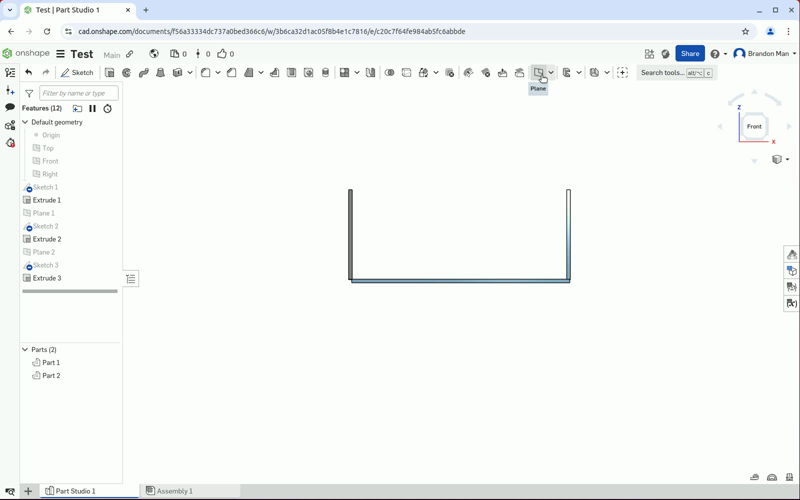
click(541, 75)
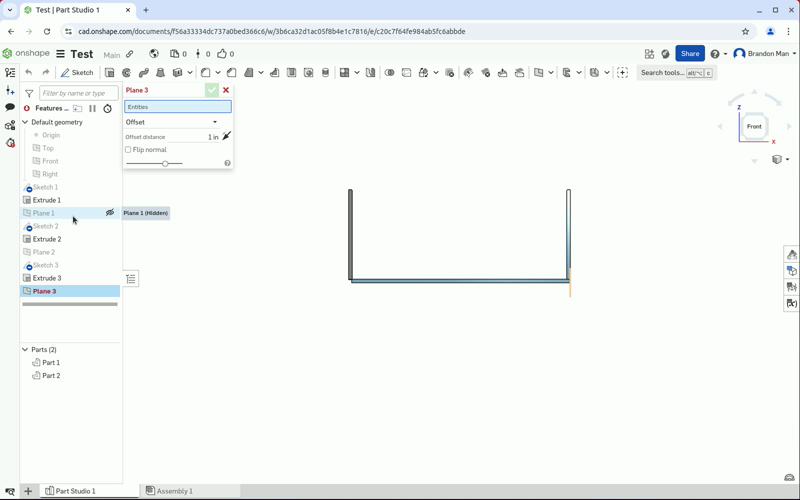
scroll(3)
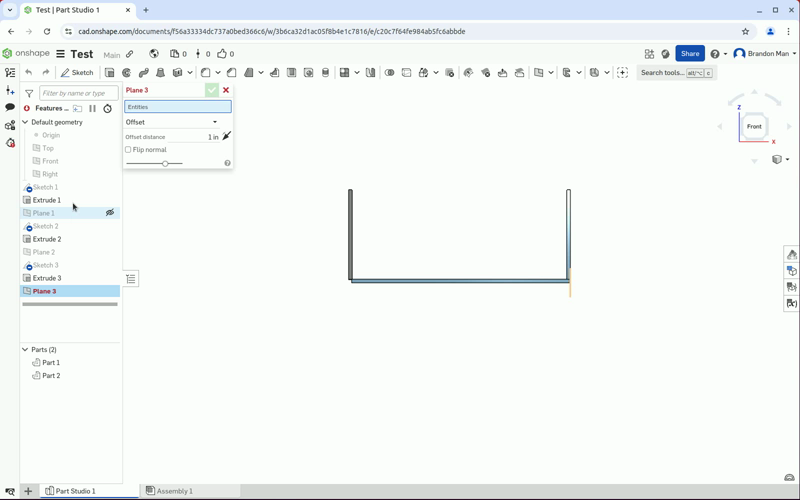
mouse_move(73, 163)
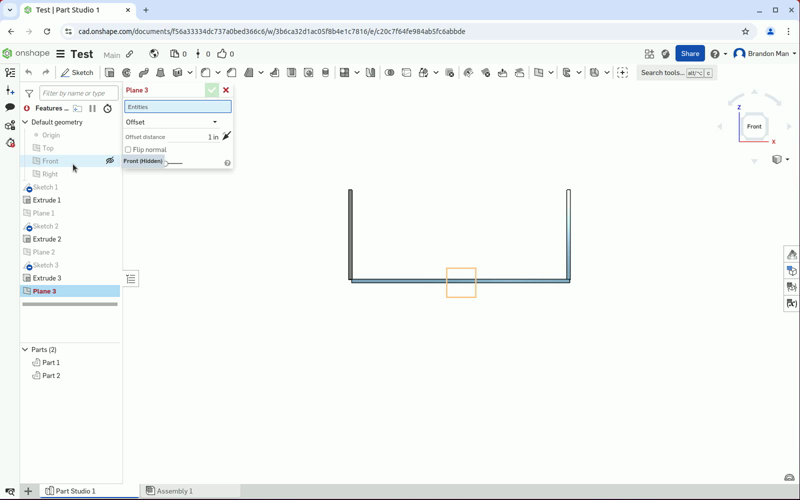
click(73, 163)
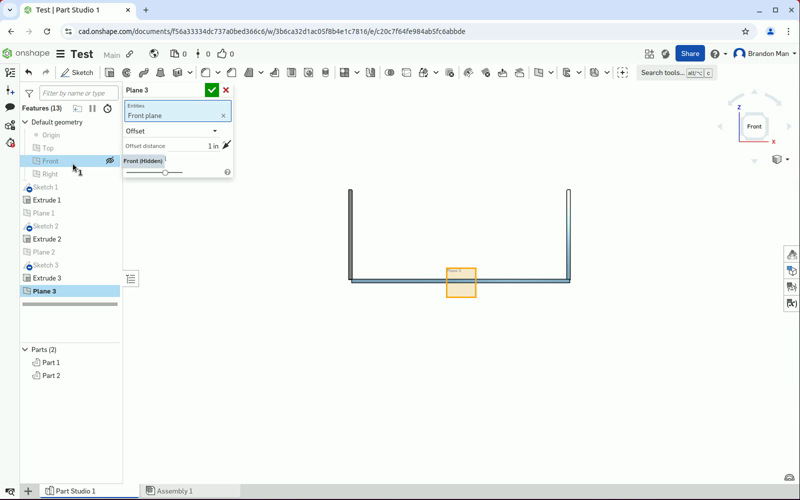
key(tab, 2)
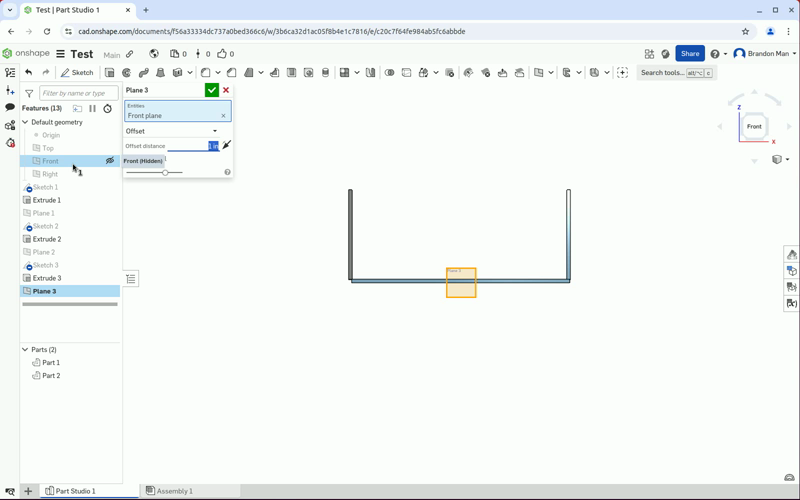
text(20.951)
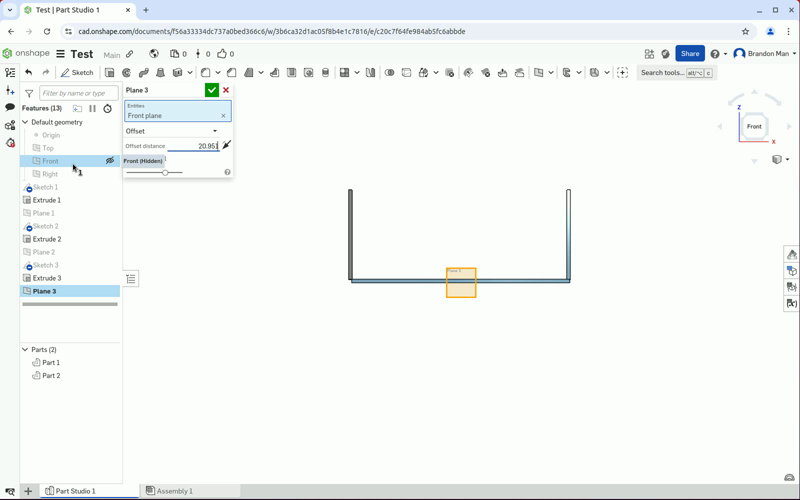
key(enter, 2)
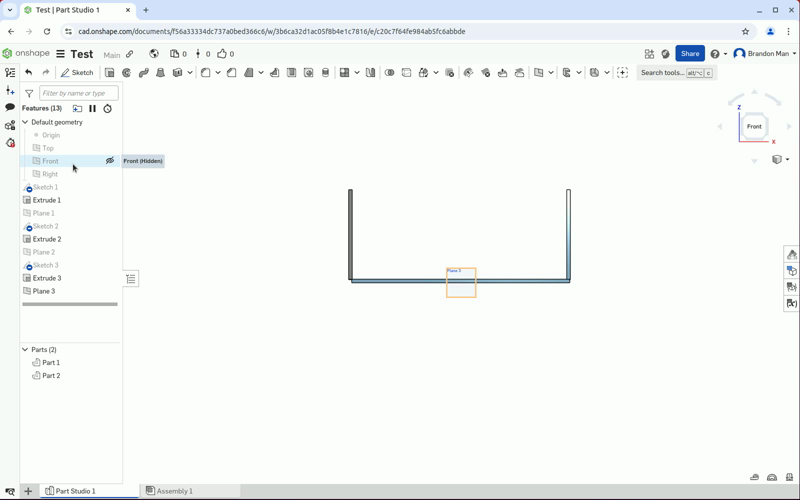
key(shift+s)
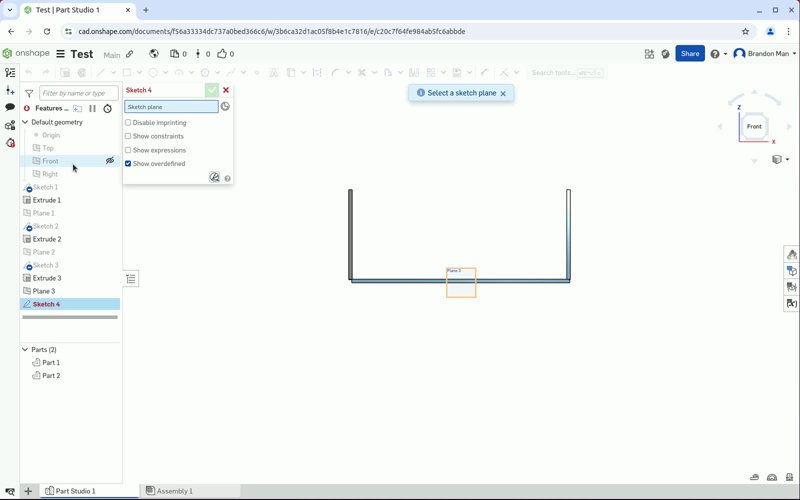
mouse_move(73, 293)
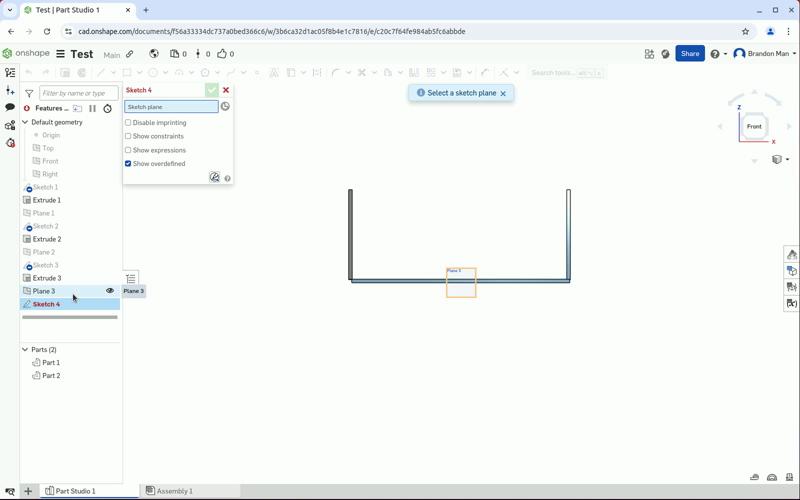
click(73, 293)
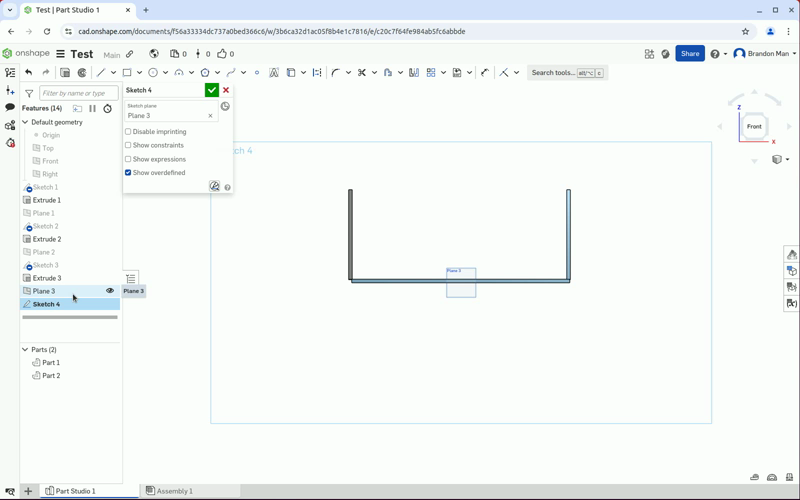
mouse_move(73, 352)
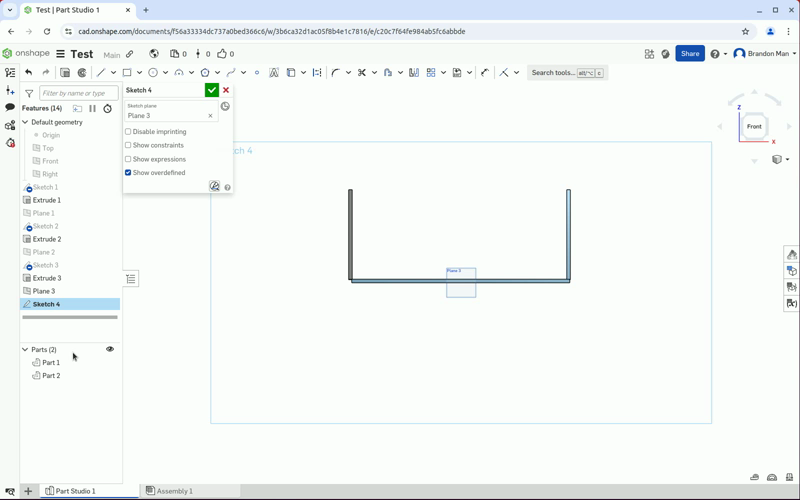
key(y)
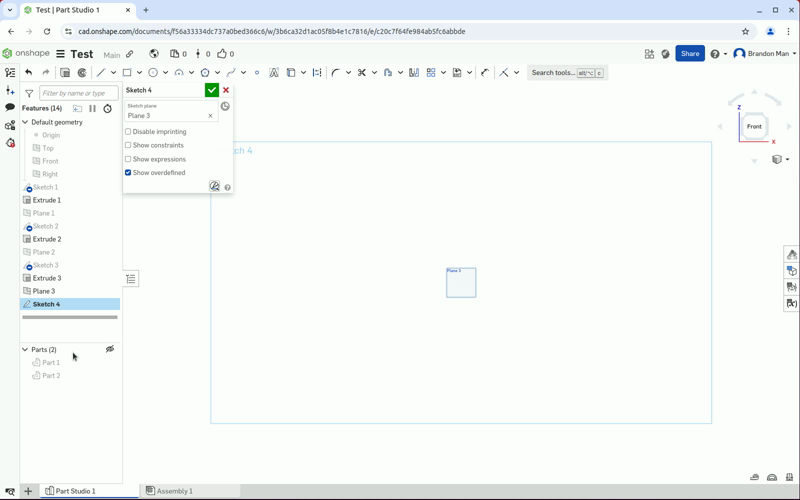
key(l)
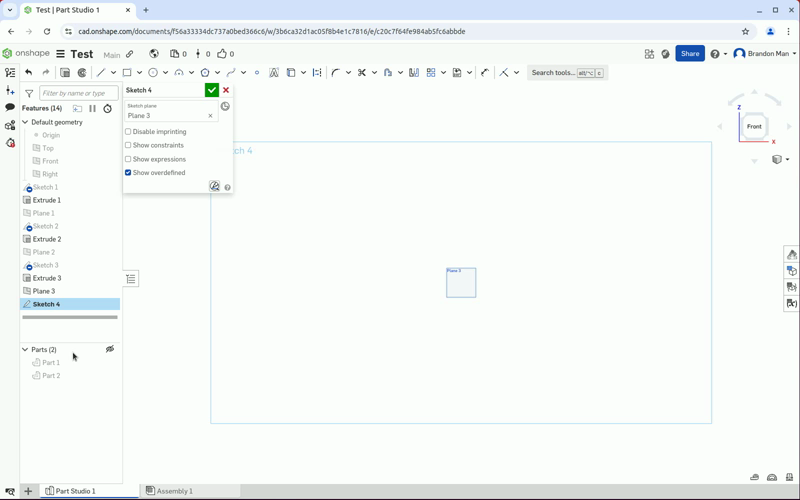
key_down(shift)
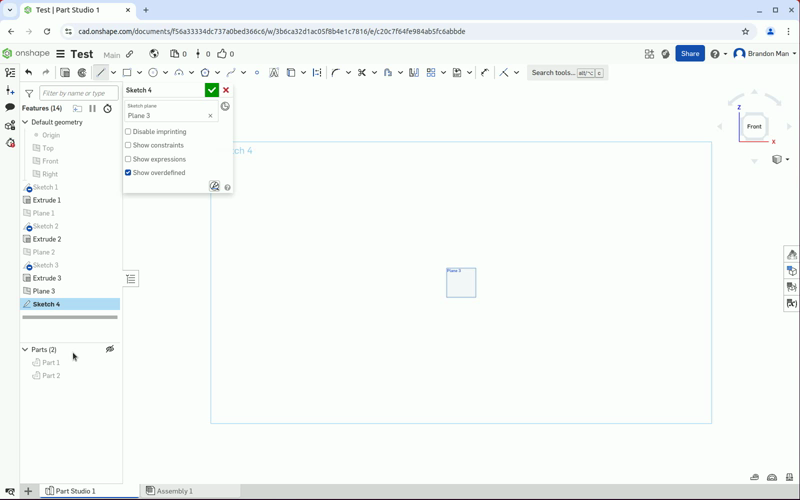
mouse_move(352, 279)
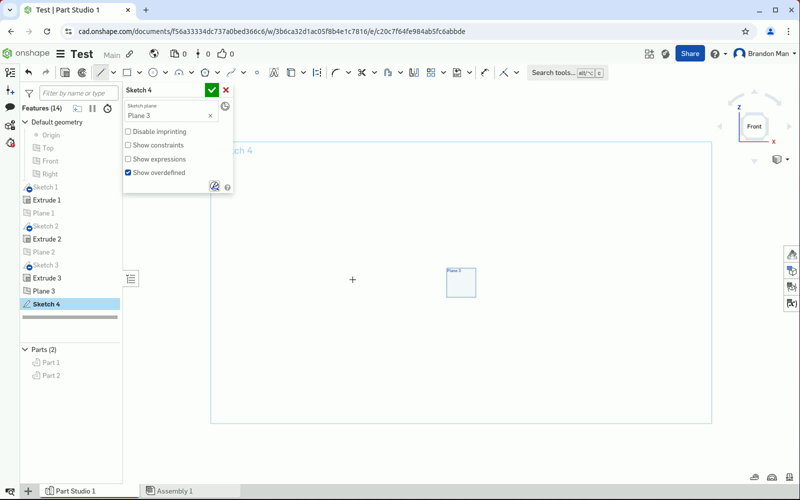
click(352, 279)
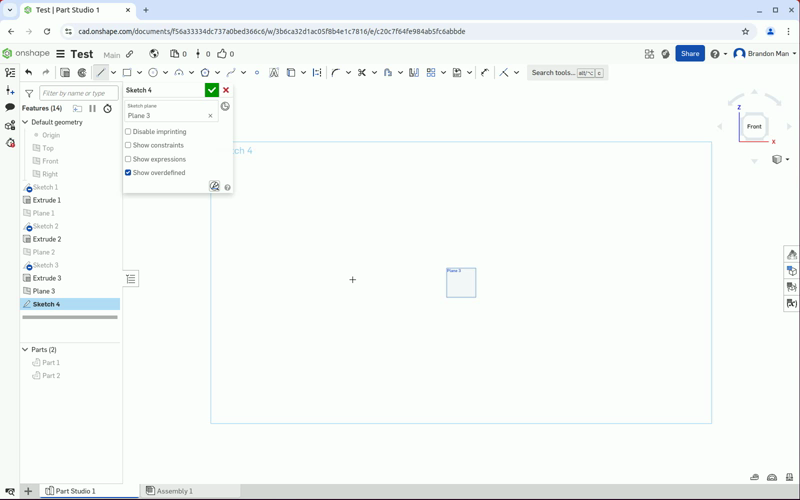
key_up(shift)
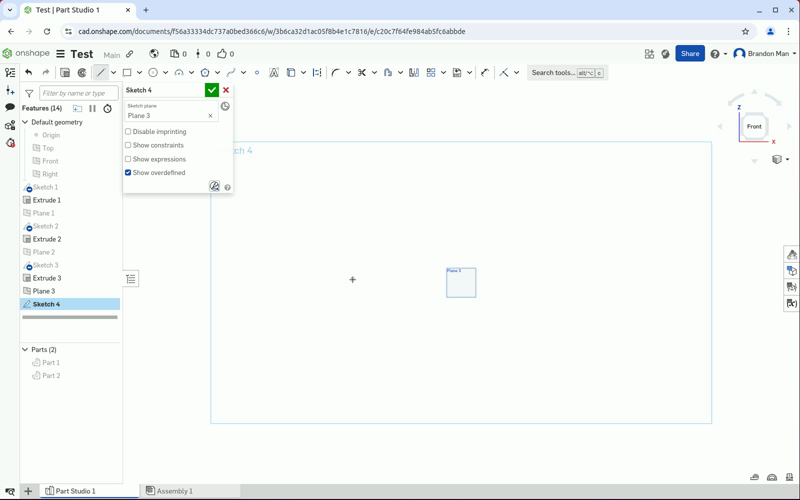
key_down(shift)
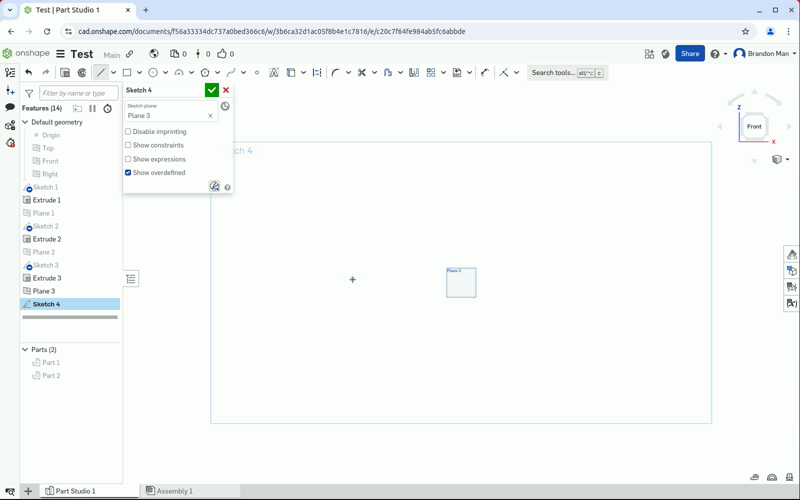
mouse_move(566, 279)
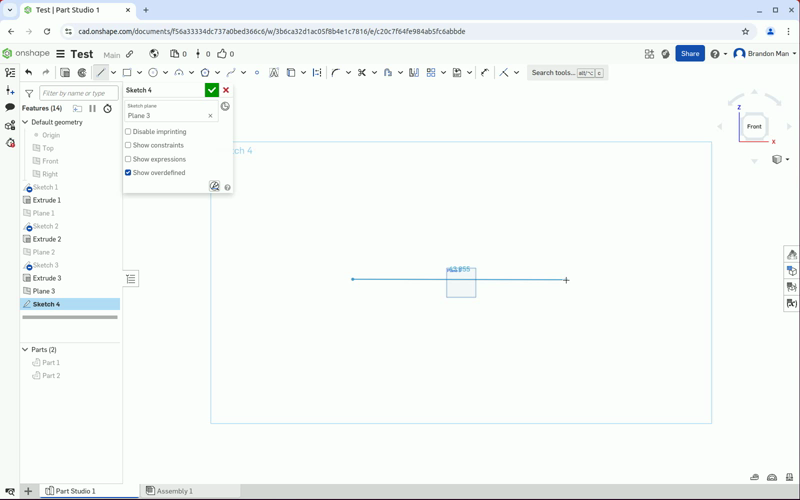
click(566, 279)
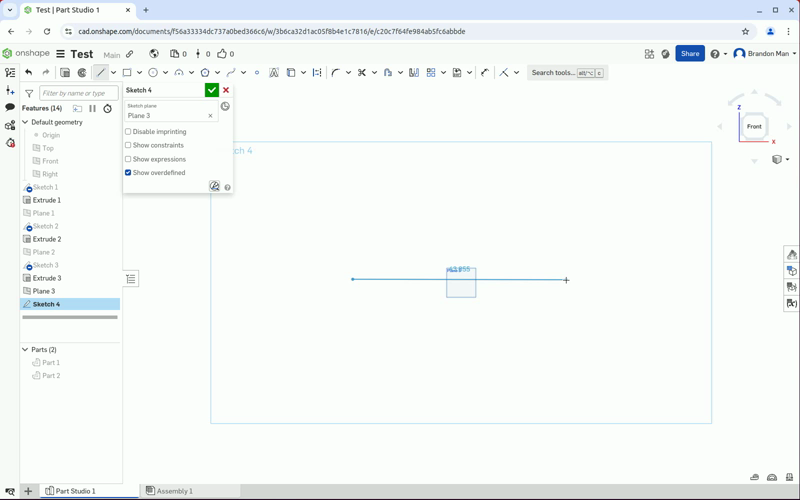
key_up(shift)
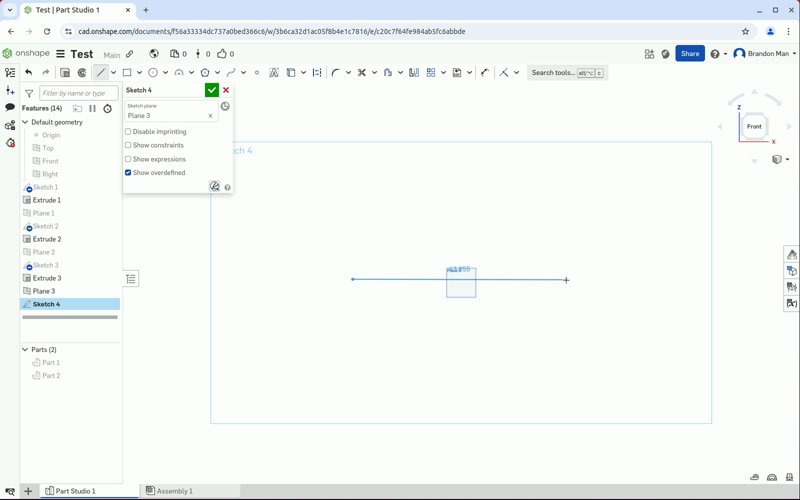
key_down(shift)
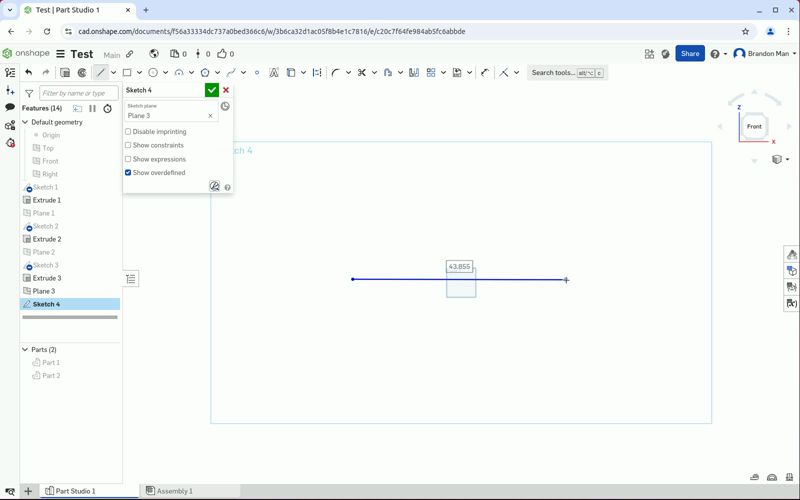
mouse_move(566, 189)
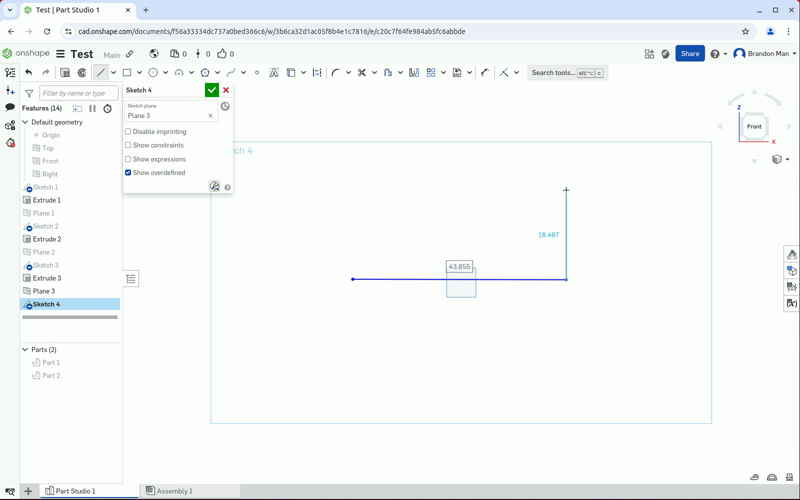
click(566, 189)
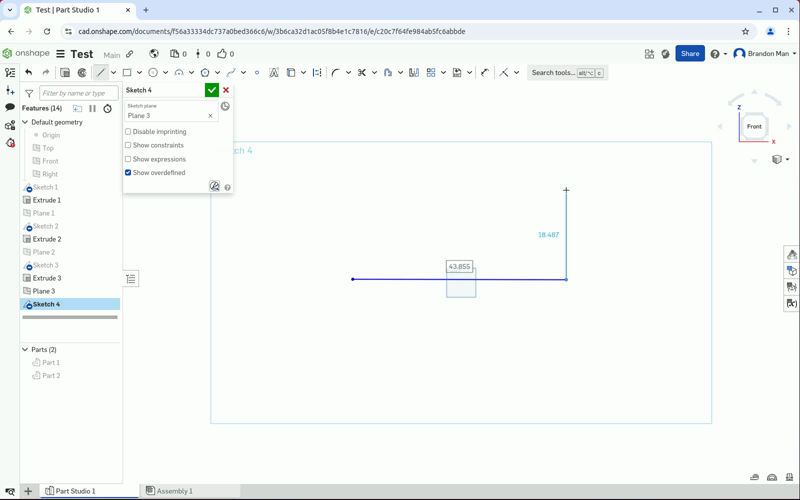
key_up(shift)
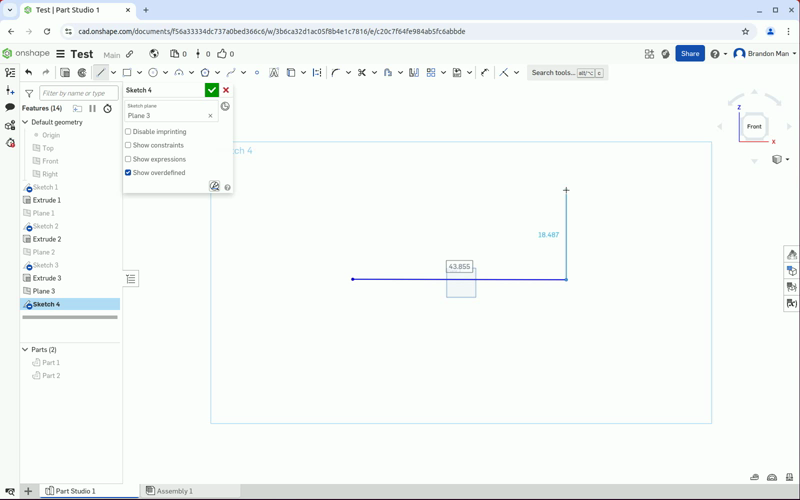
key_down(shift)
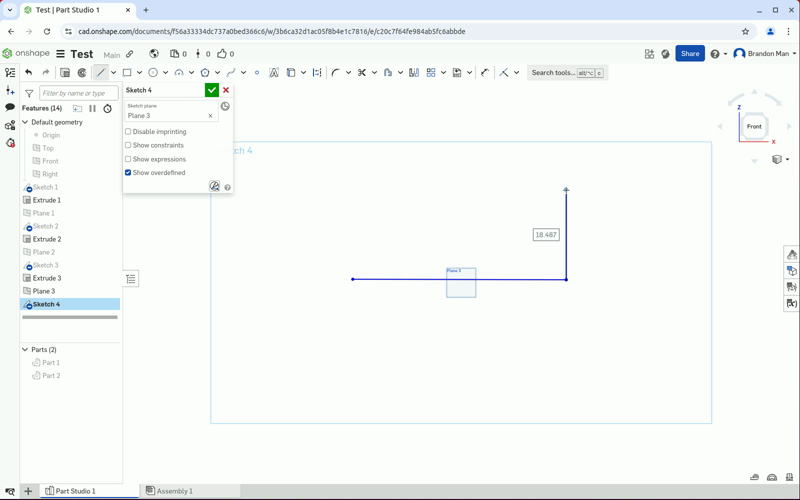
mouse_move(352, 189)
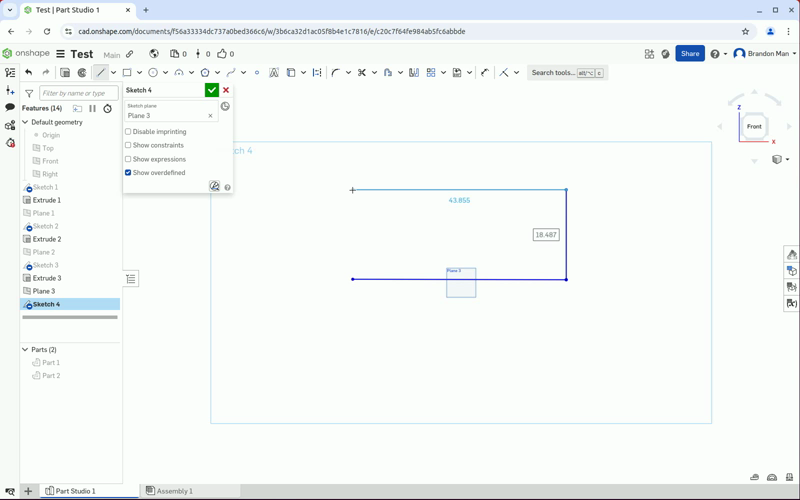
click(352, 189)
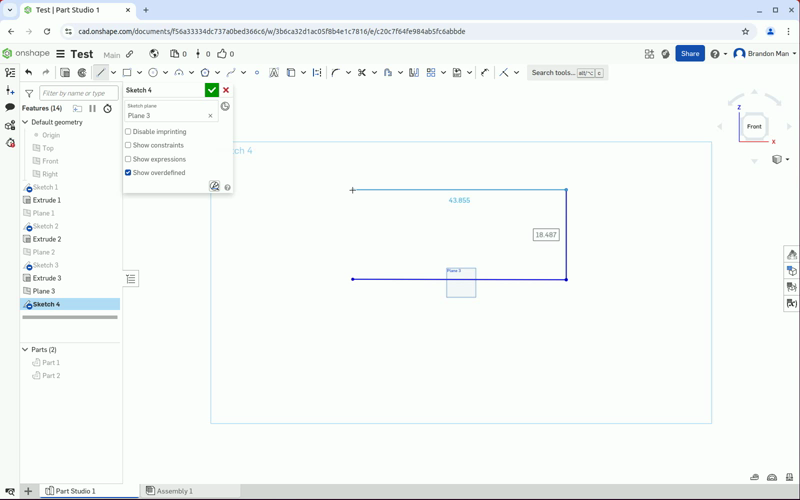
key_up(shift)
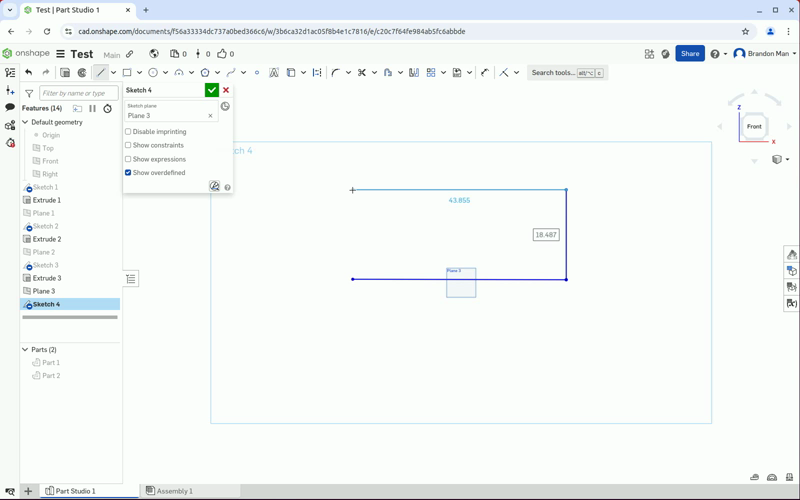
key_down(shift)
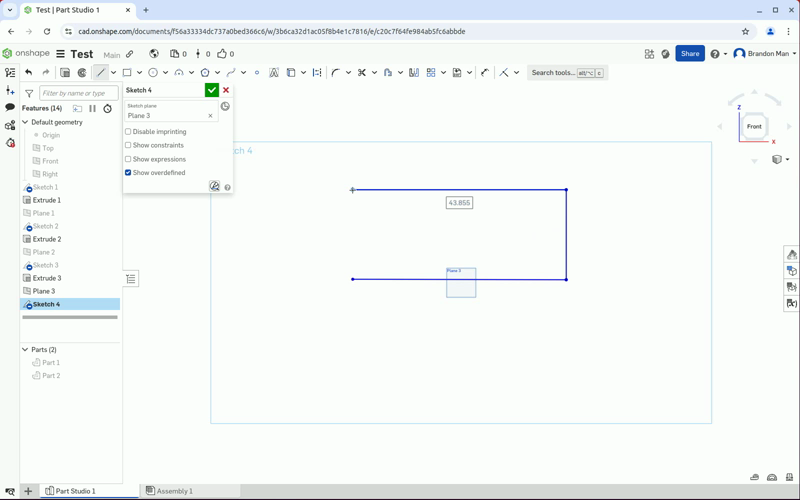
mouse_move(352, 279)
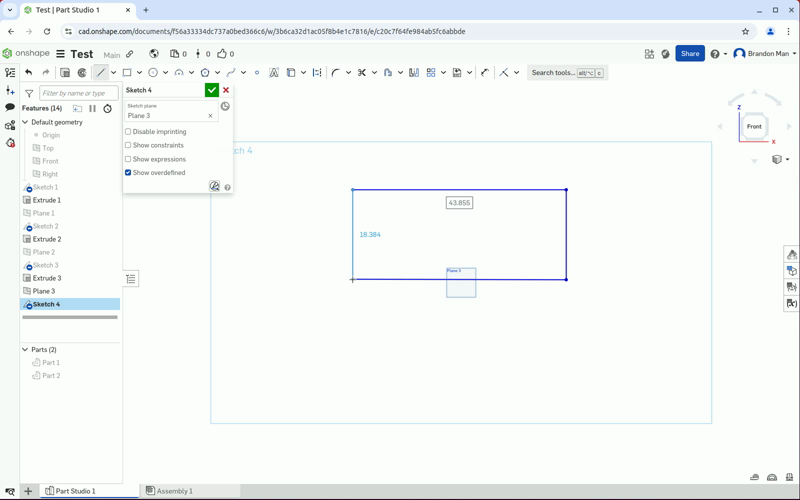
key_up(shift)
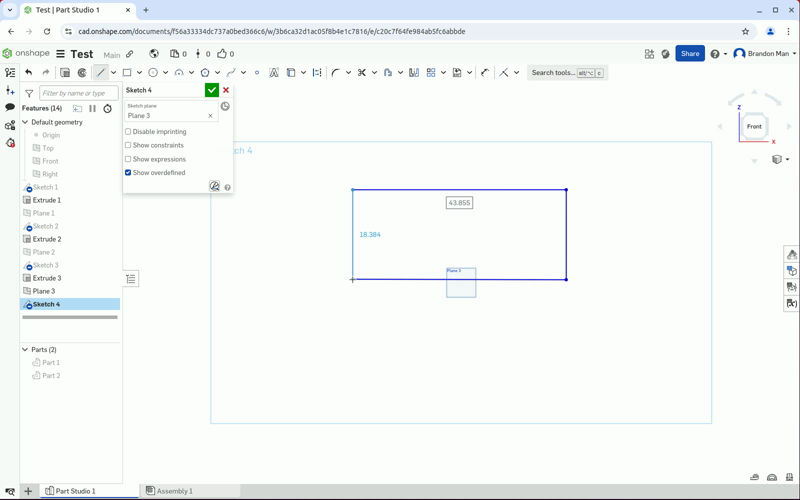
click(352, 279)
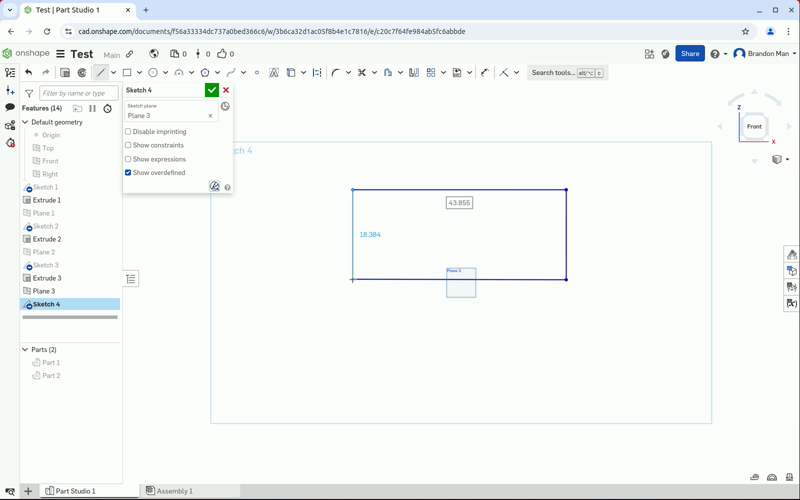
key(esc)
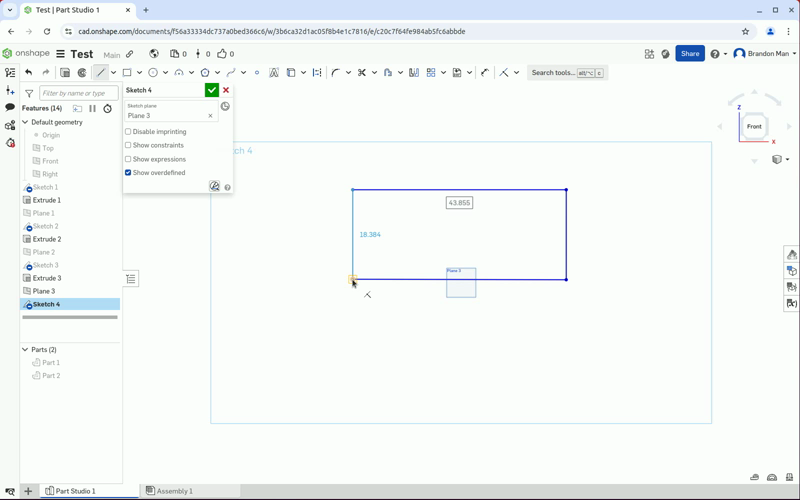
mouse_move(552, 258)
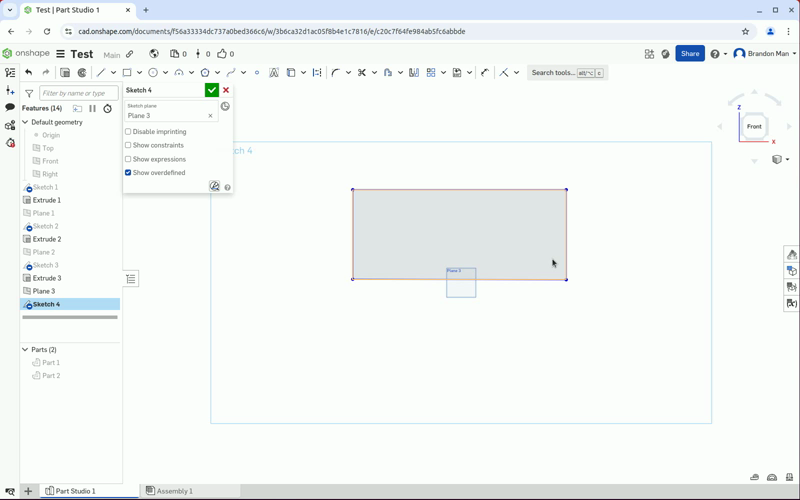
click(552, 258)
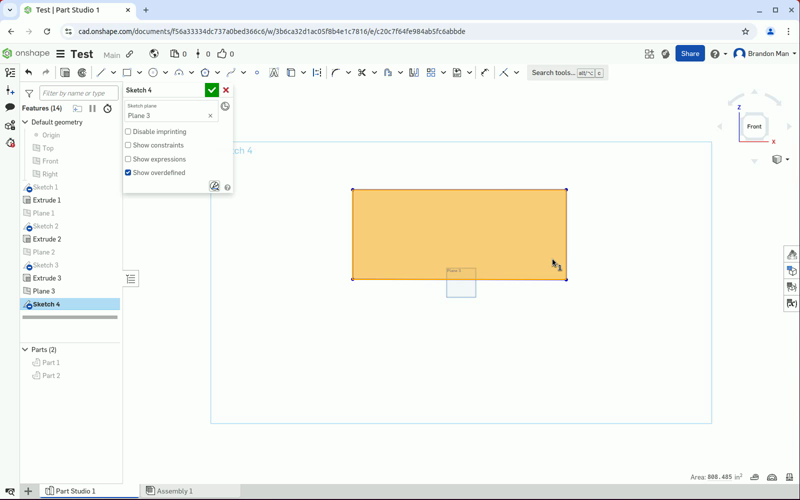
mouse_move(73, 352)
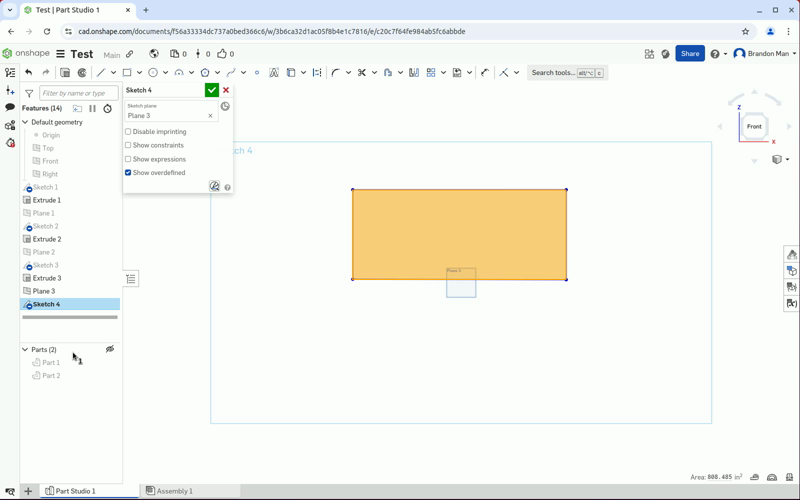
key(shift+y)
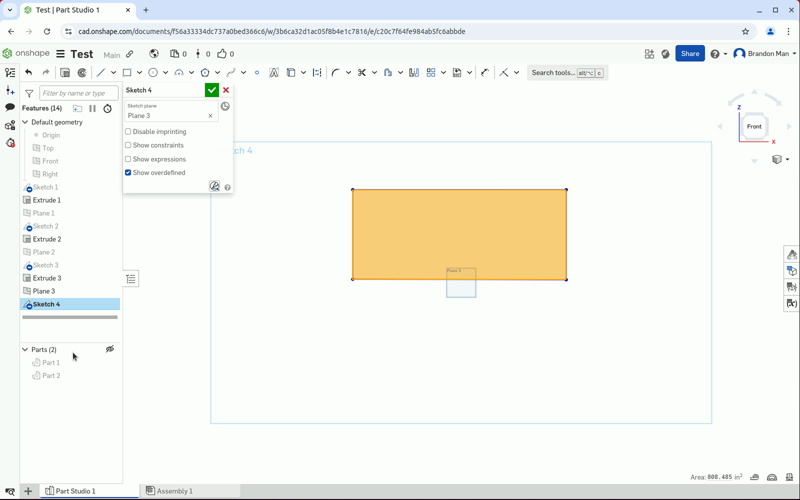
key(shift+e)
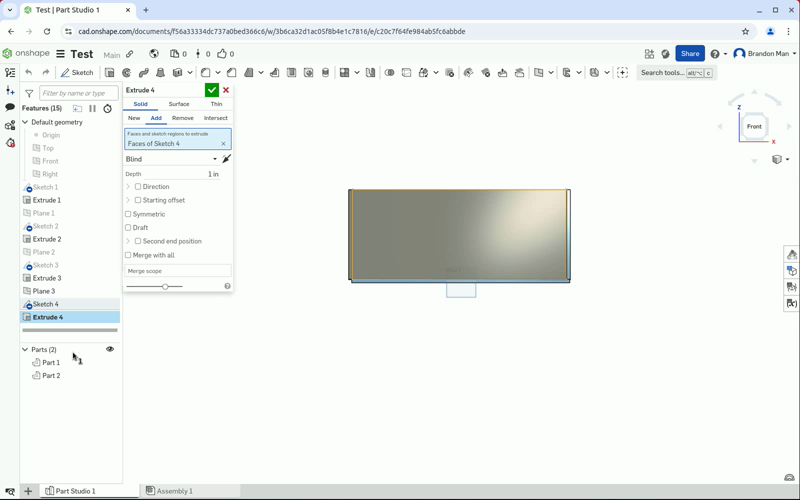
mouse_move(143, 106)
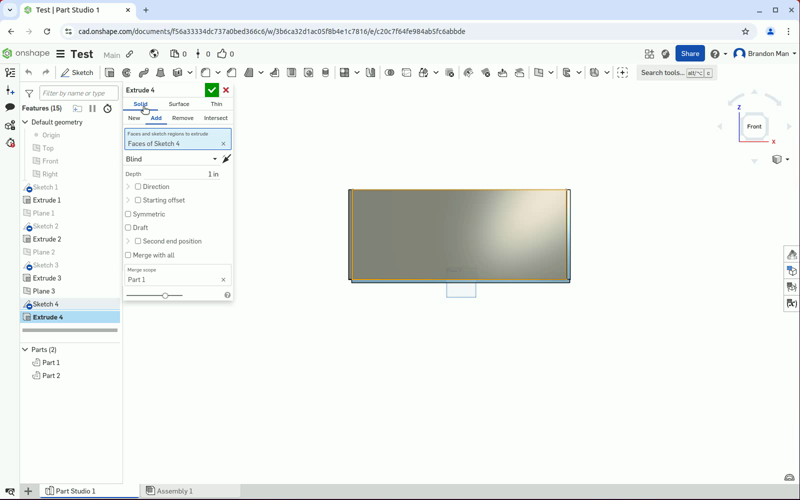
click(143, 106)
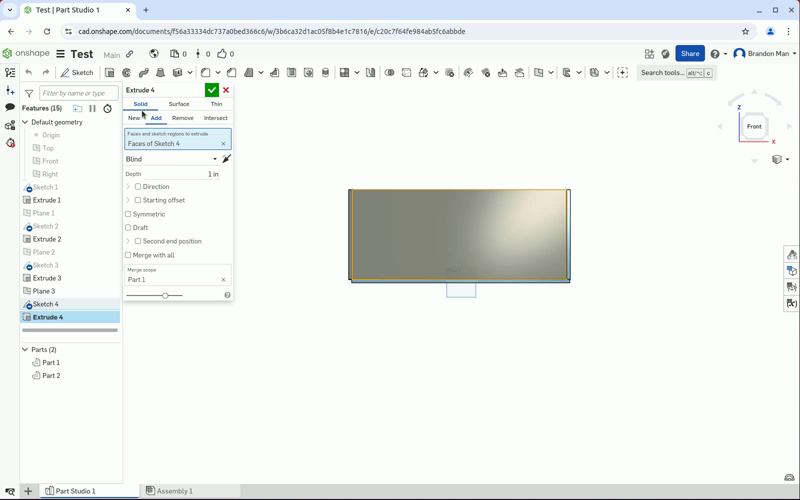
mouse_move(137, 120)
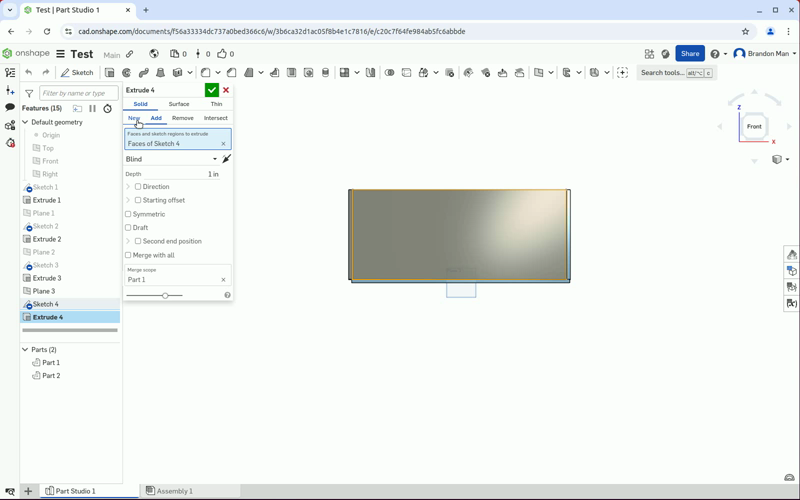
click(137, 120)
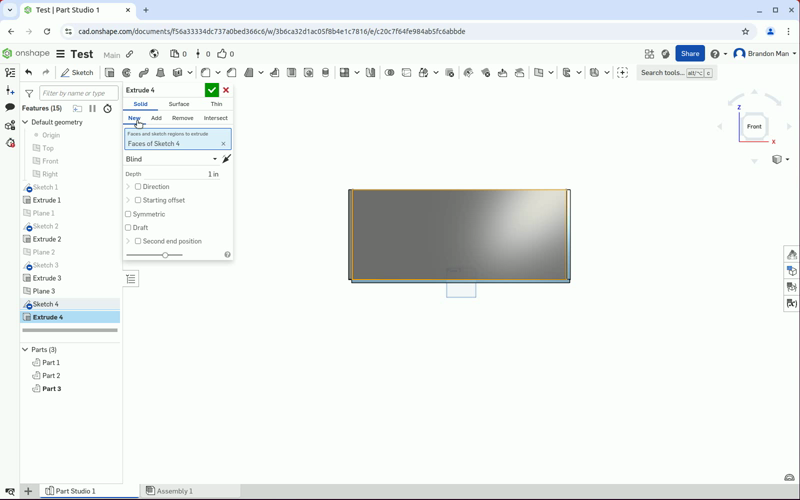
key(tab, 4)
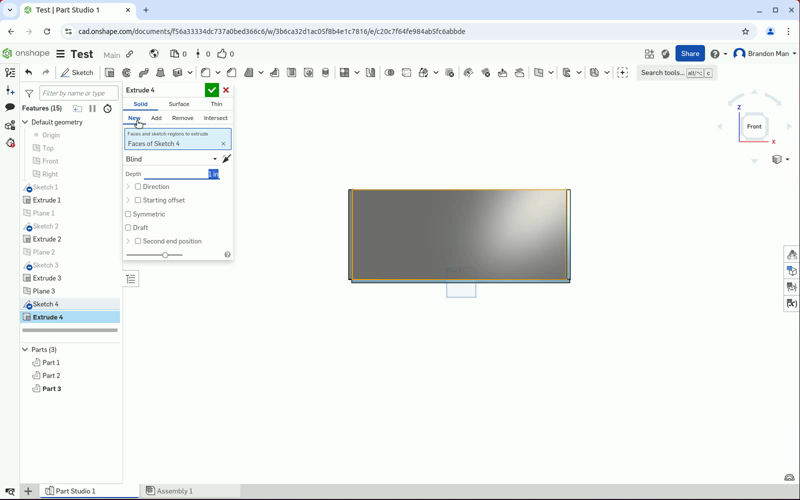
text(-0.722)
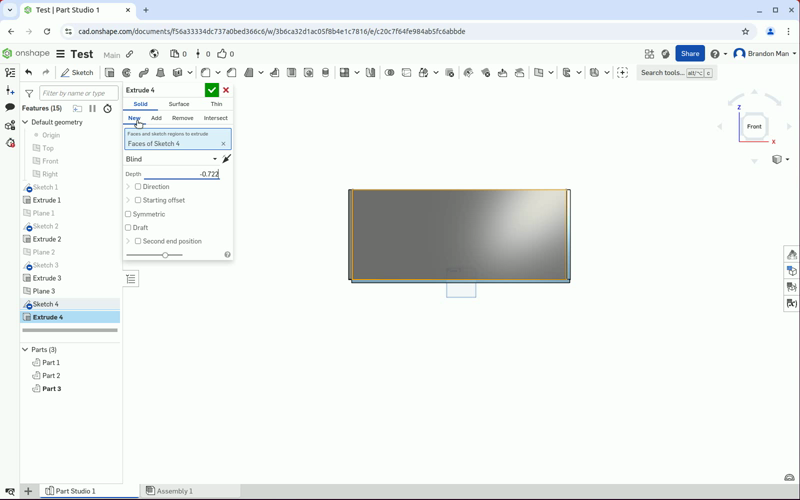
key(enter)
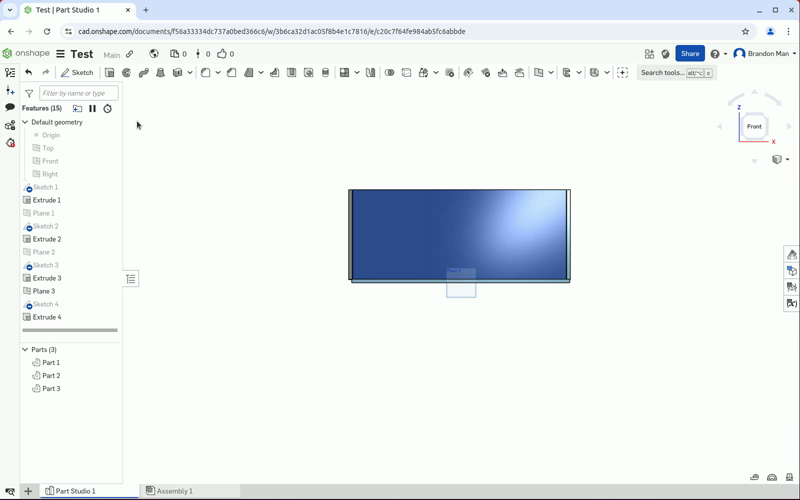
key(shift+h)
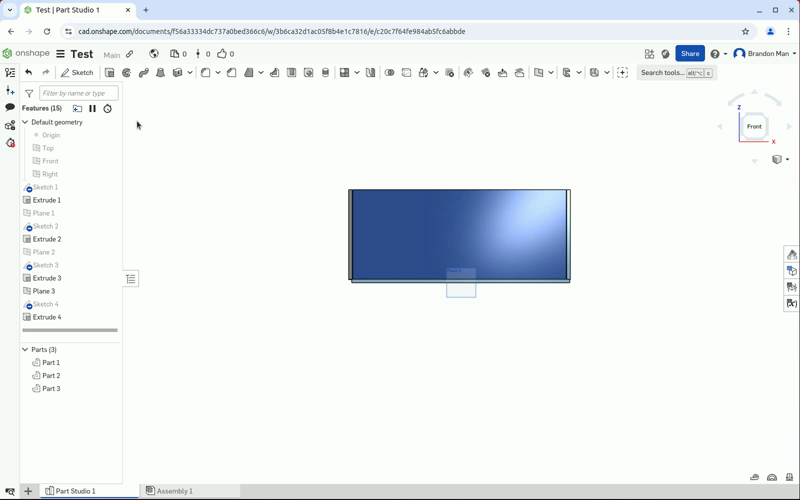
key(shift+h)
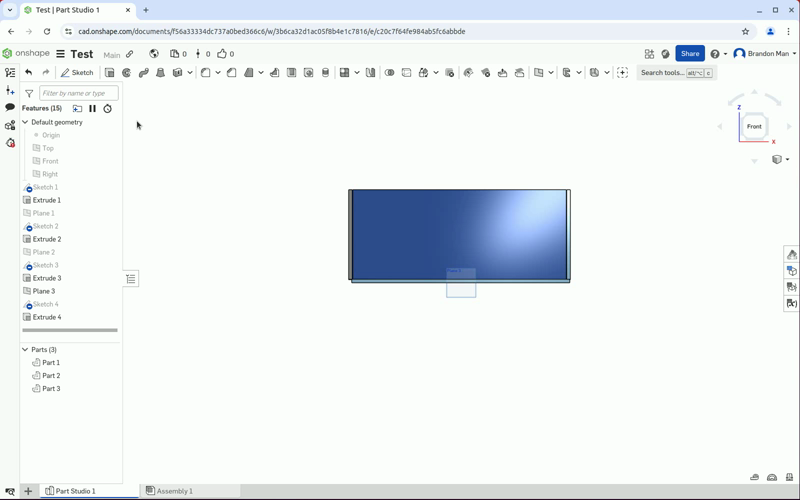
mouse_move(73, 189)
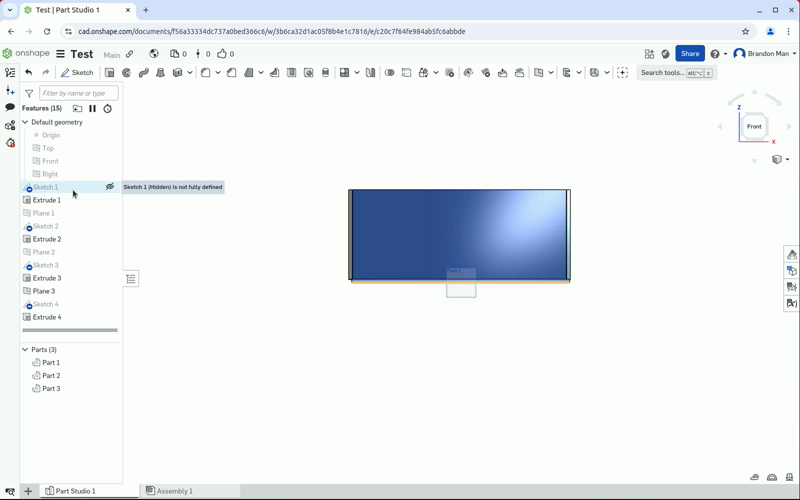
click(73, 189)
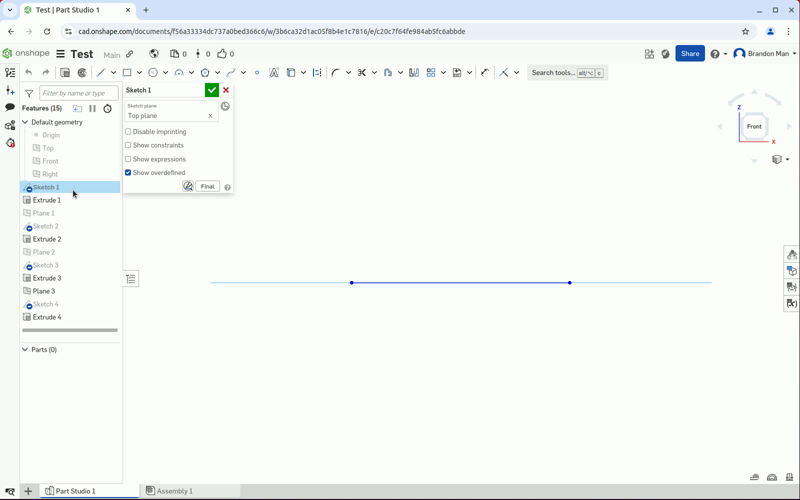
mouse_move(229, 92)
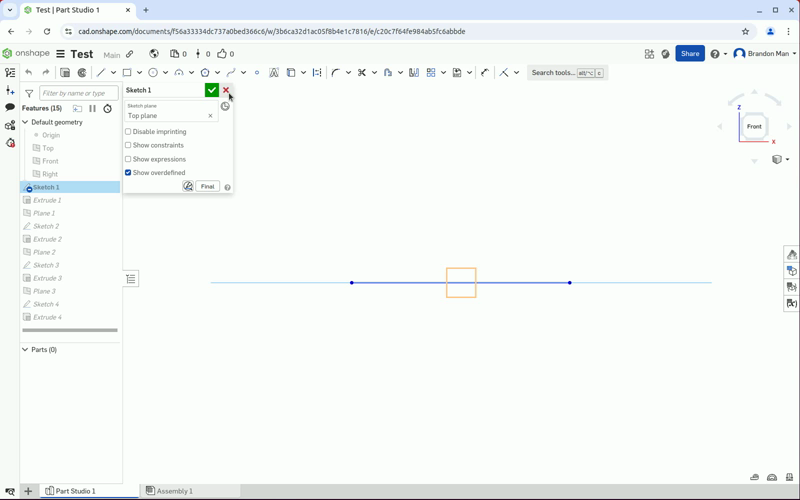
click(229, 92)
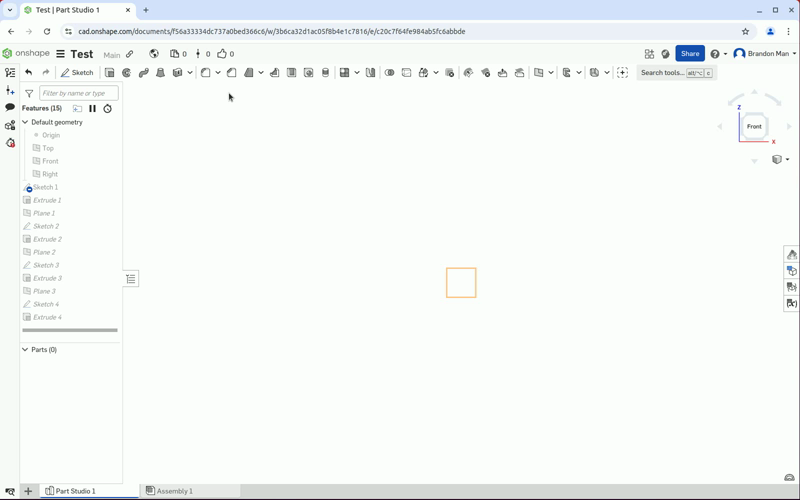
mouse_move(73, 352)
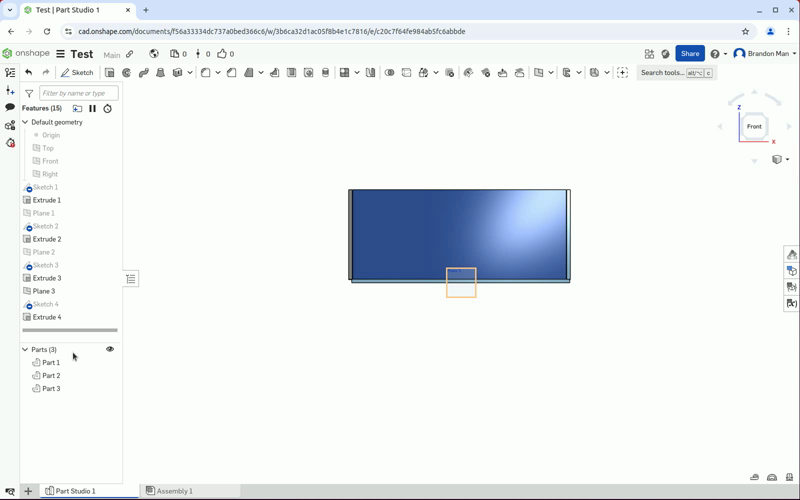
key(y)
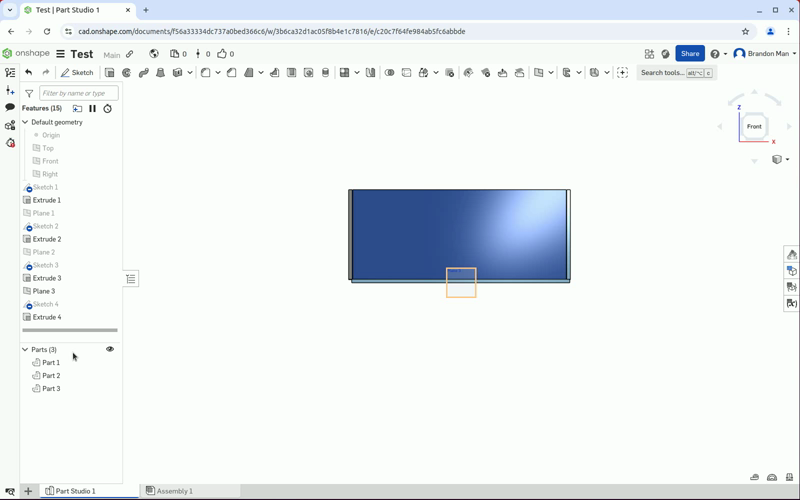
key(shift+p)
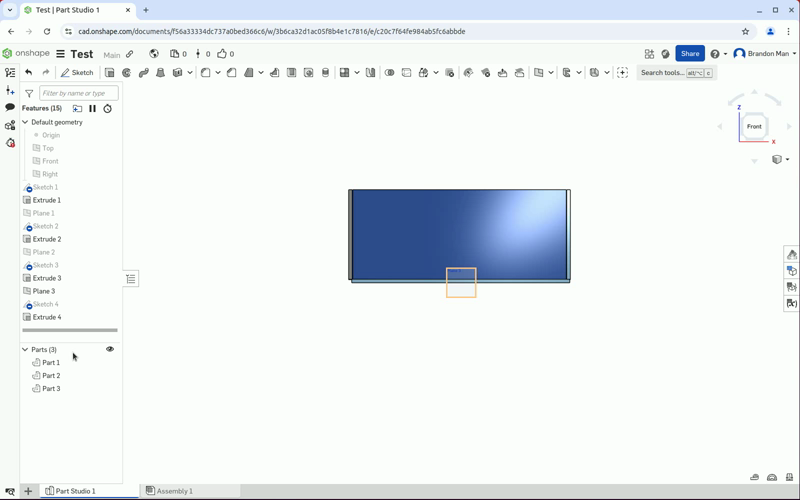
key(space)
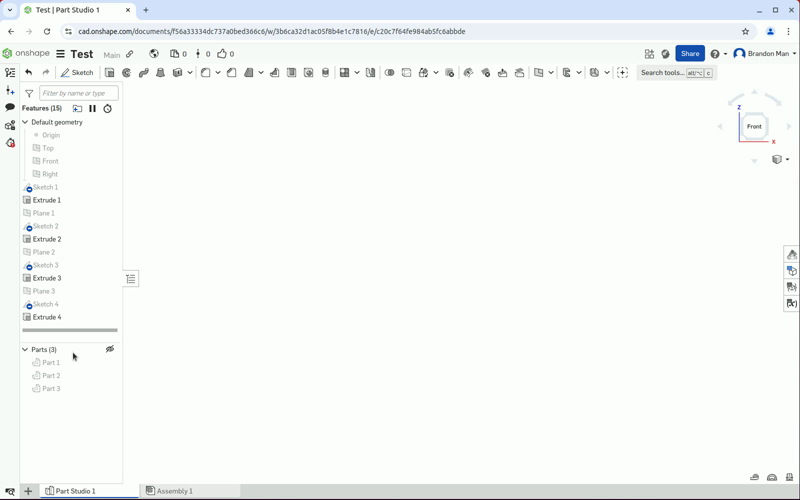
key_down(shift)
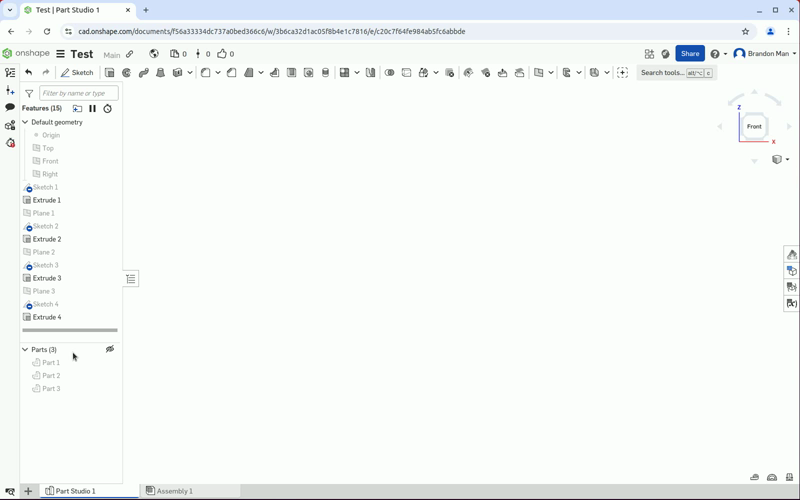
key(down)
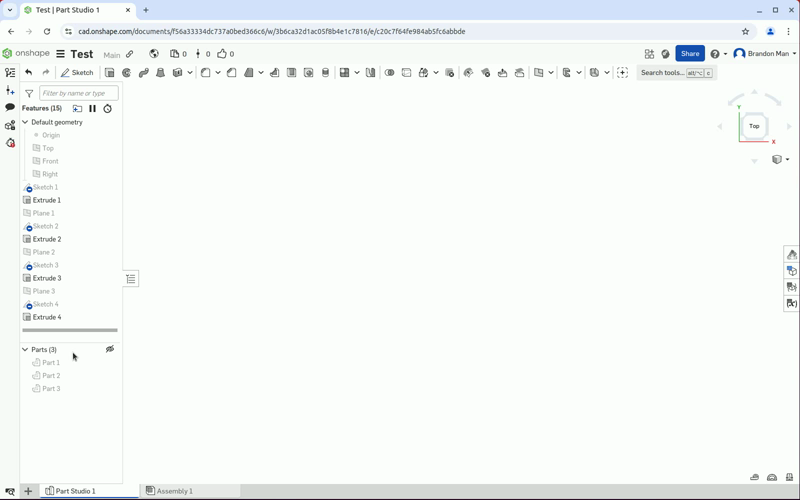
key_up(shift)
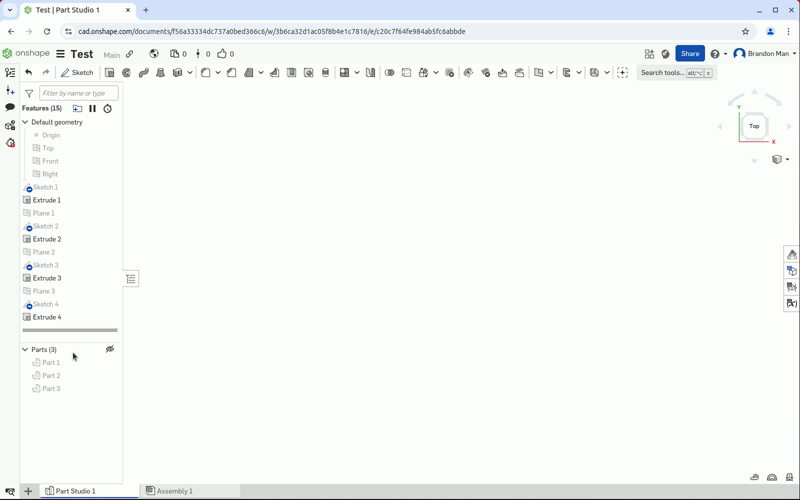
mouse_move(73, 352)
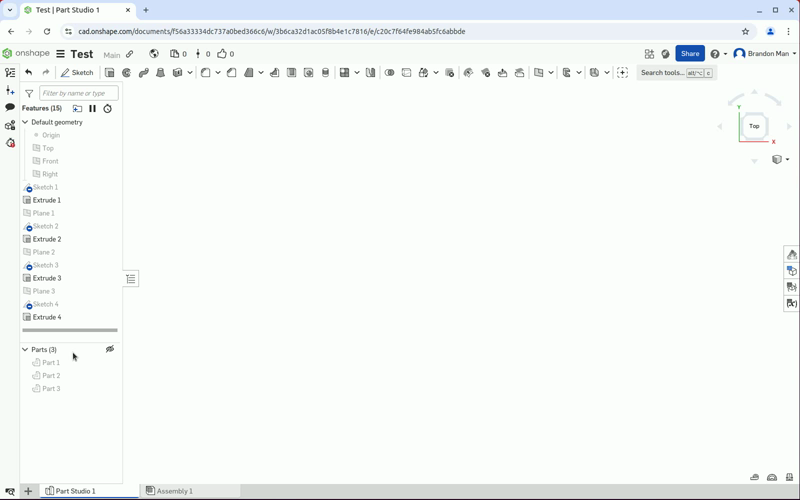
key(shift+y)
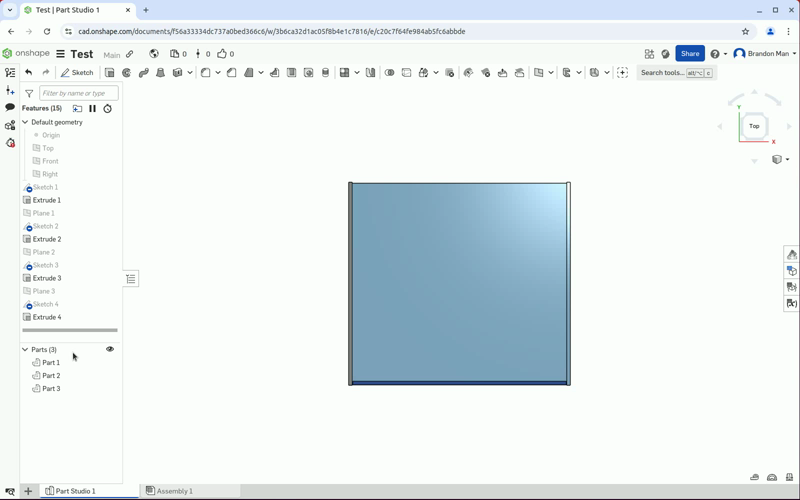
mouse_move(541, 75)
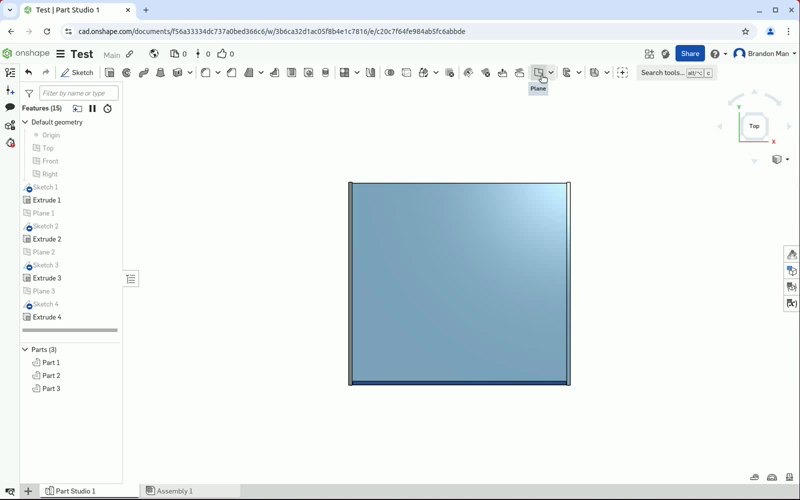
click(541, 75)
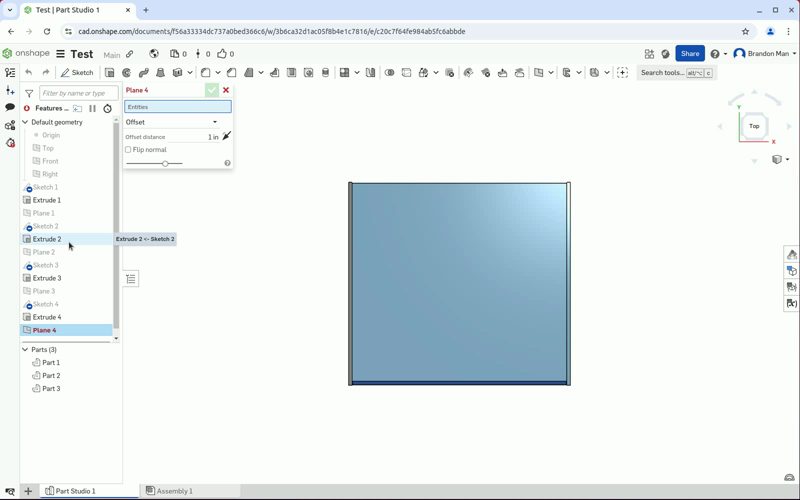
scroll(3)
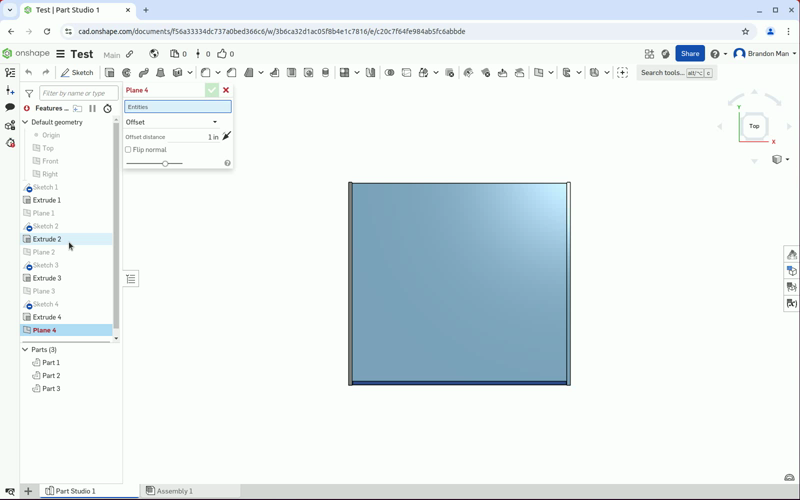
mouse_move(69, 150)
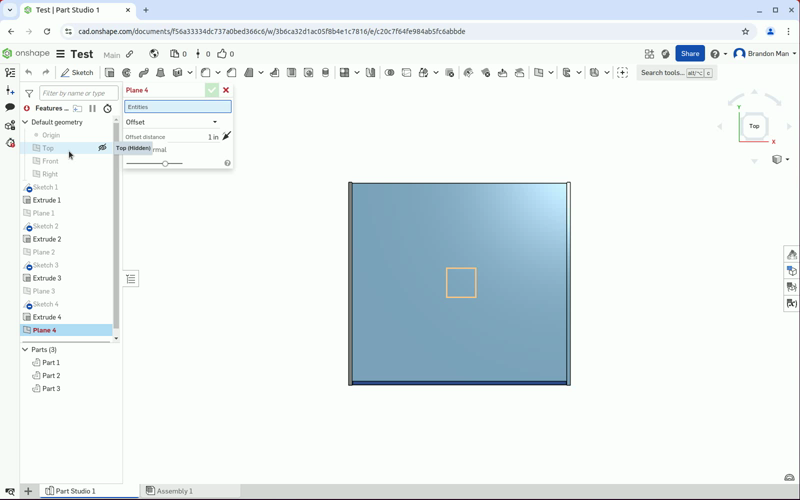
click(69, 150)
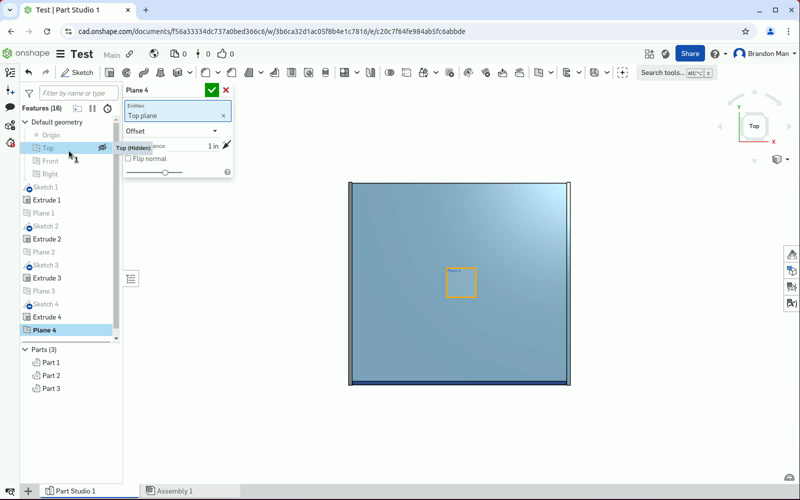
key(tab, 2)
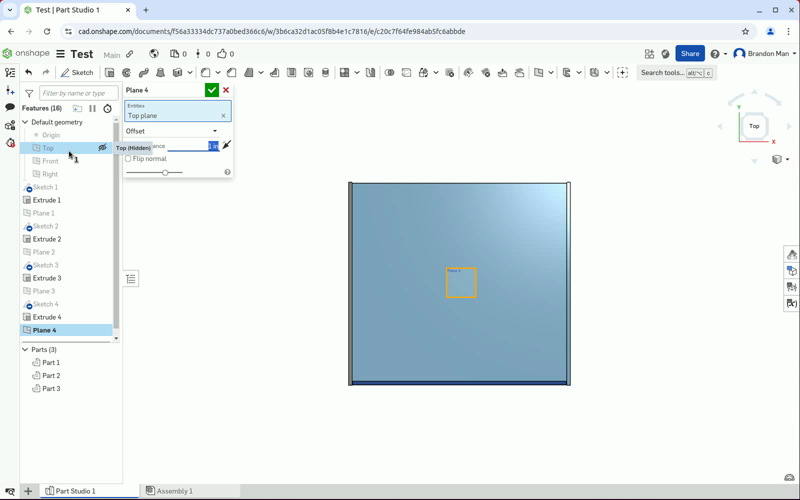
text(19.257)
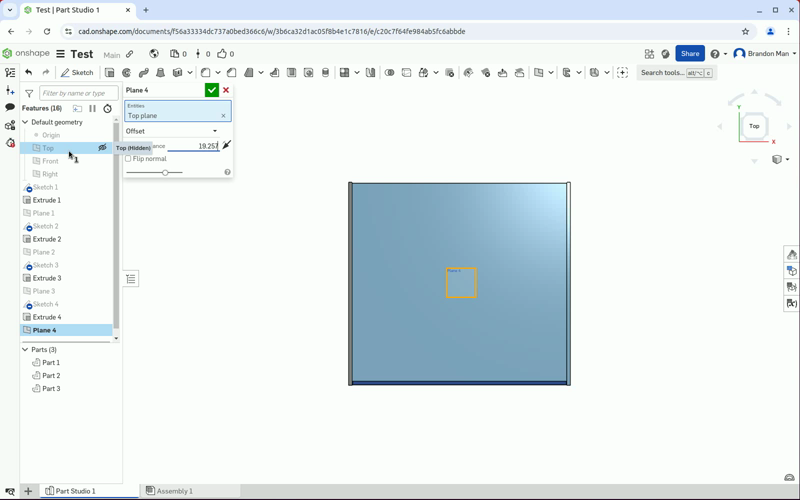
key(enter, 2)
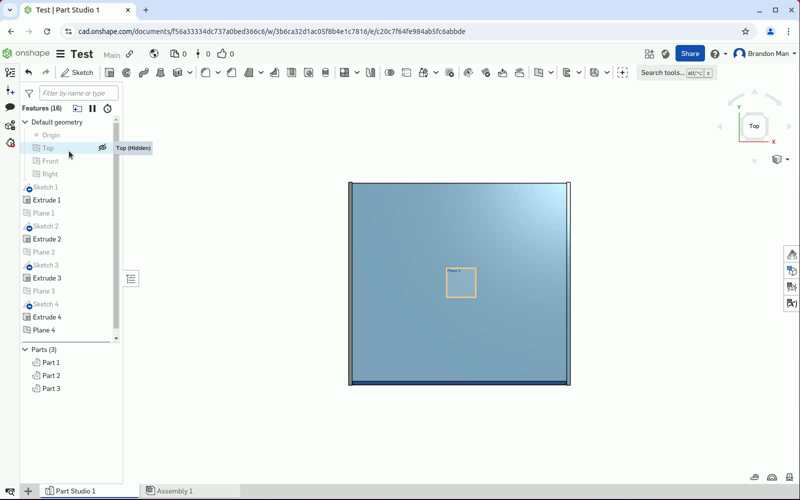
key(shift+s)
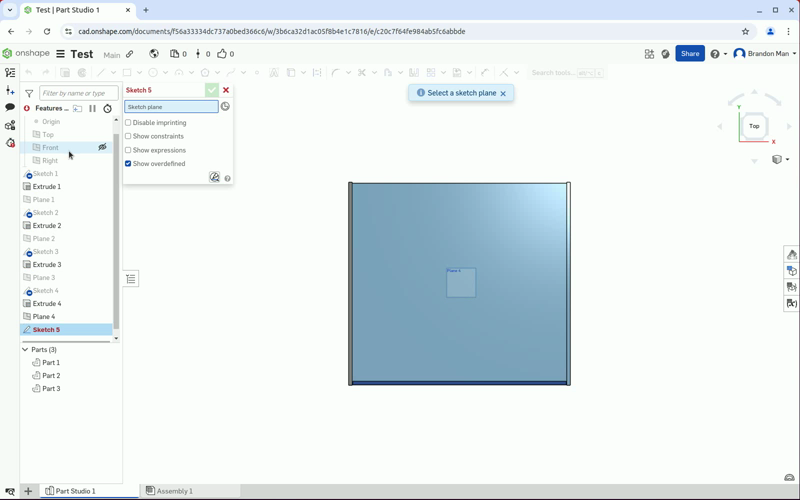
mouse_move(69, 319)
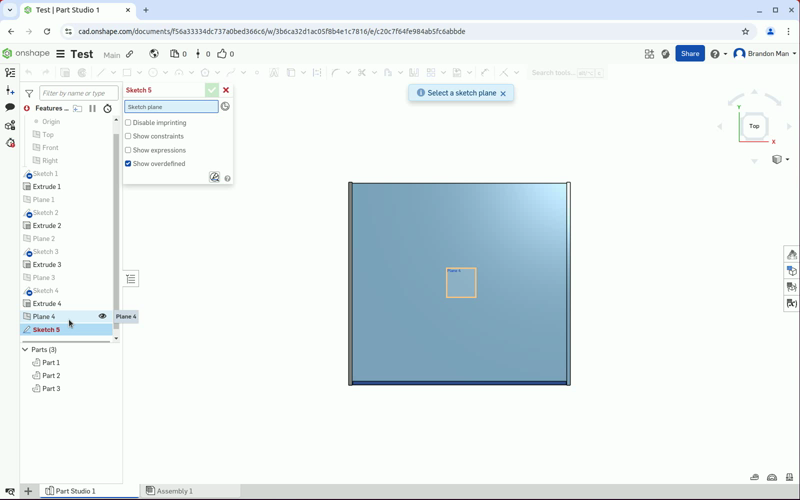
click(69, 319)
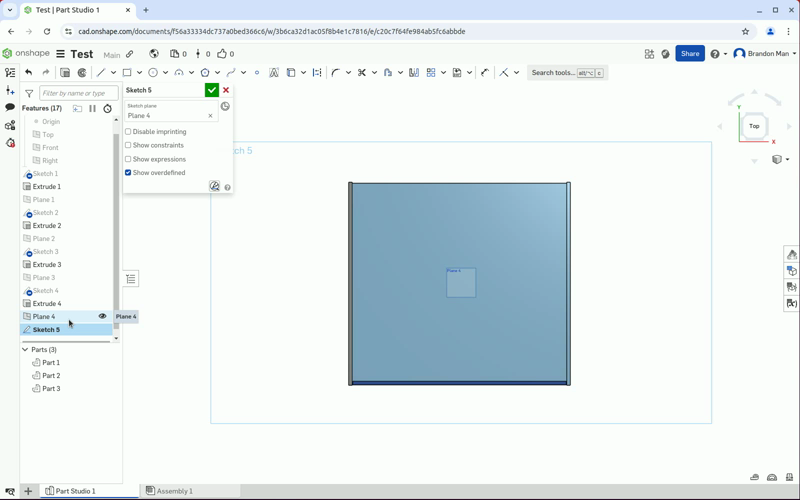
mouse_move(73, 352)
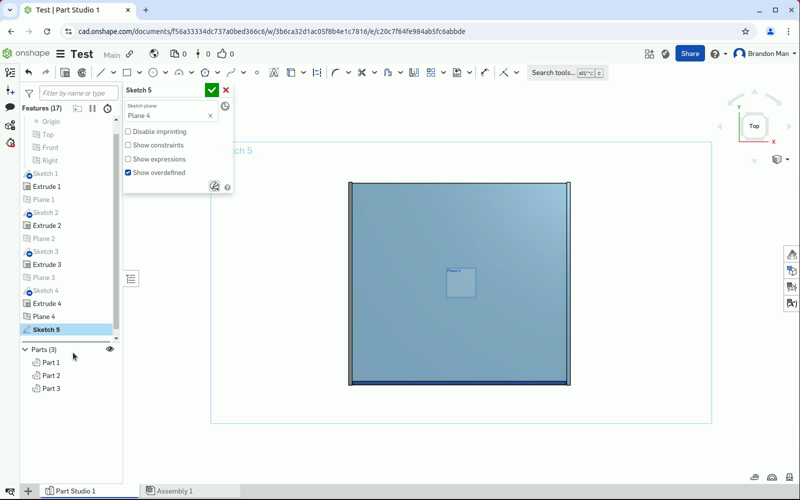
key(y)
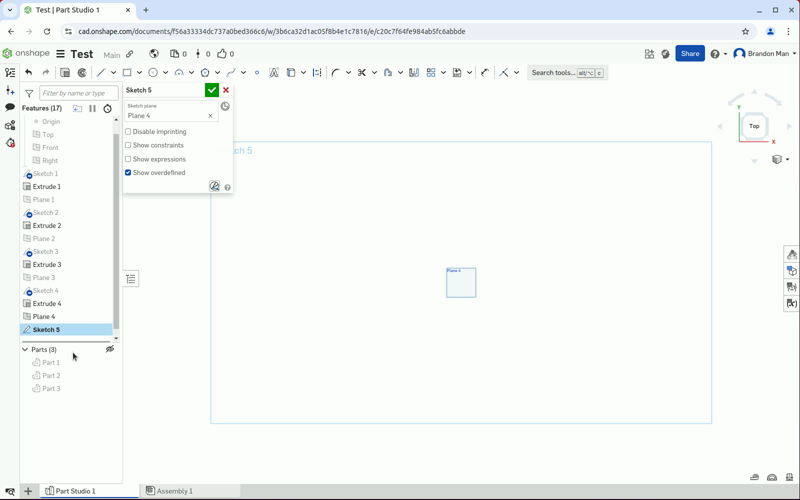
key(l)
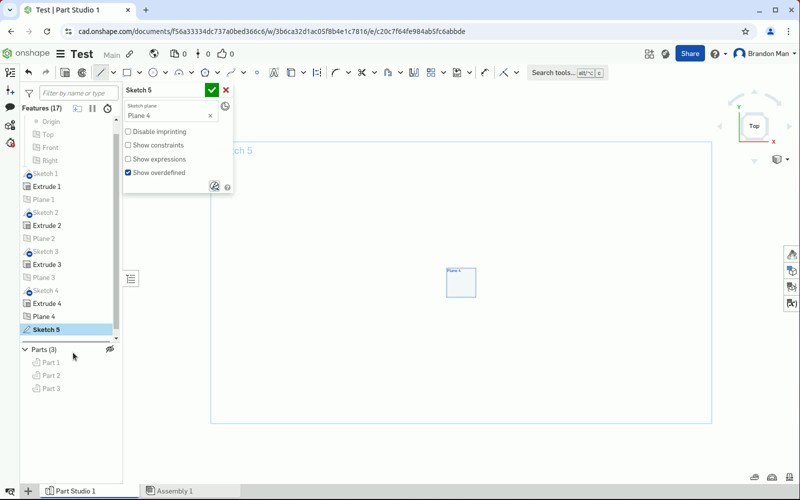
key_down(shift)
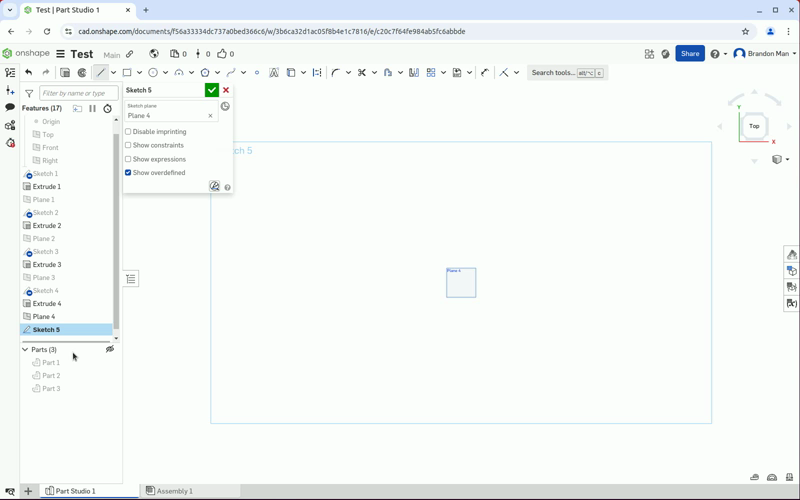
mouse_move(353, 243)
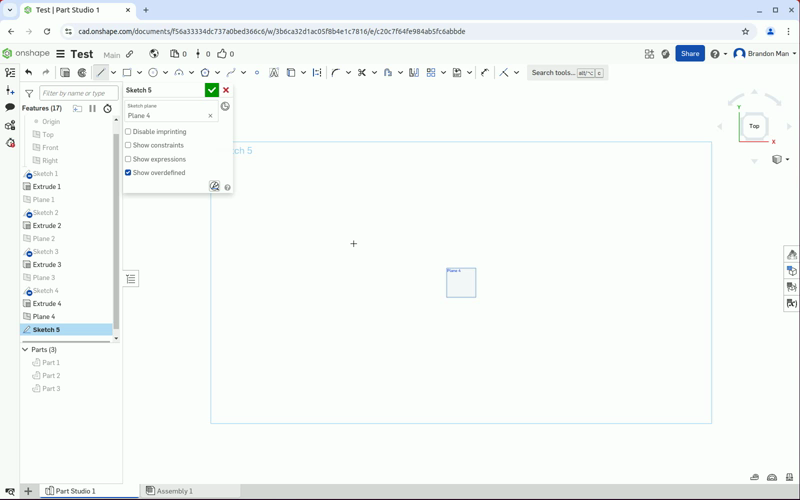
click(353, 243)
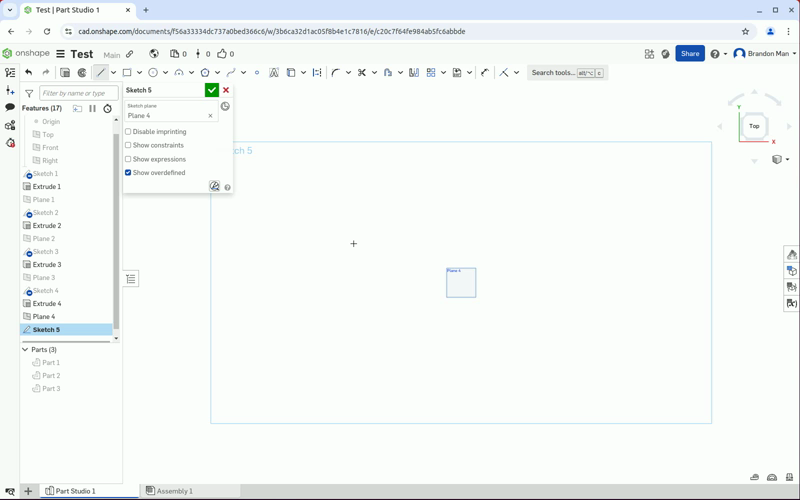
key_up(shift)
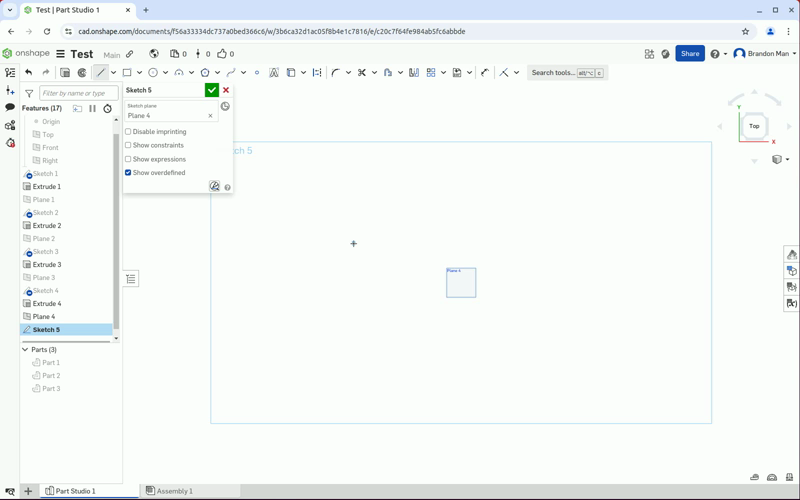
key_down(shift)
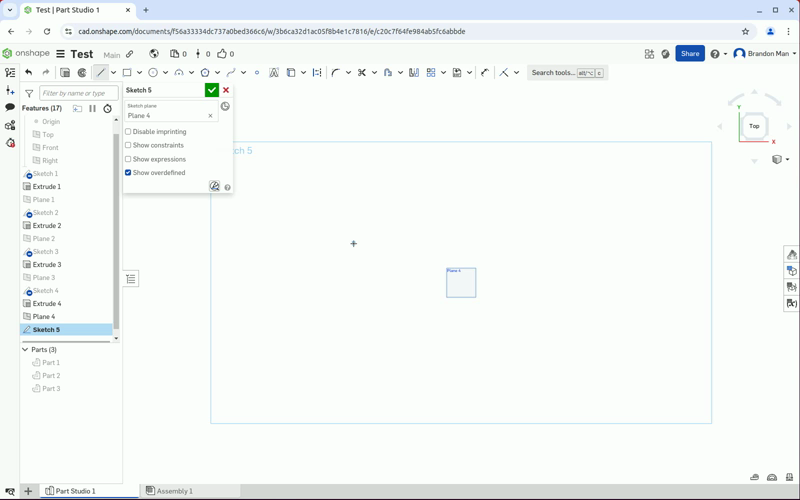
mouse_move(568, 243)
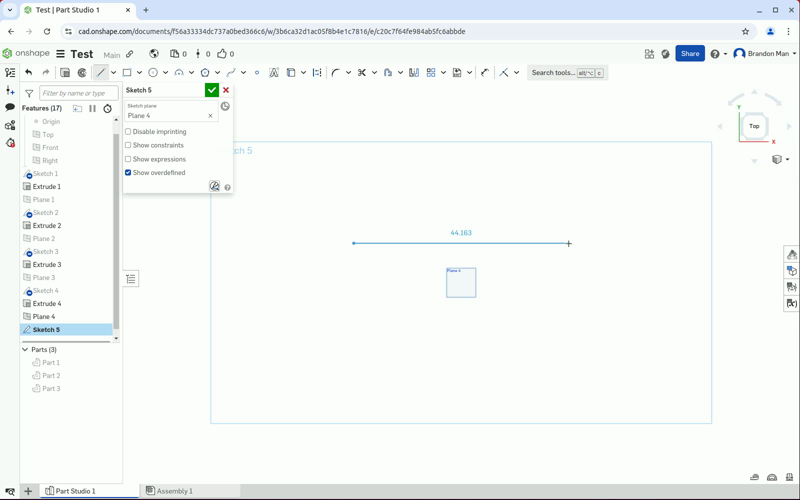
click(568, 243)
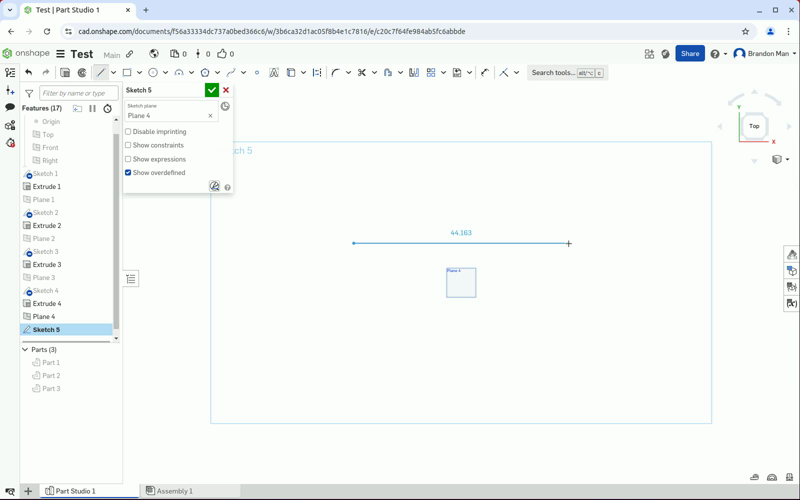
key_up(shift)
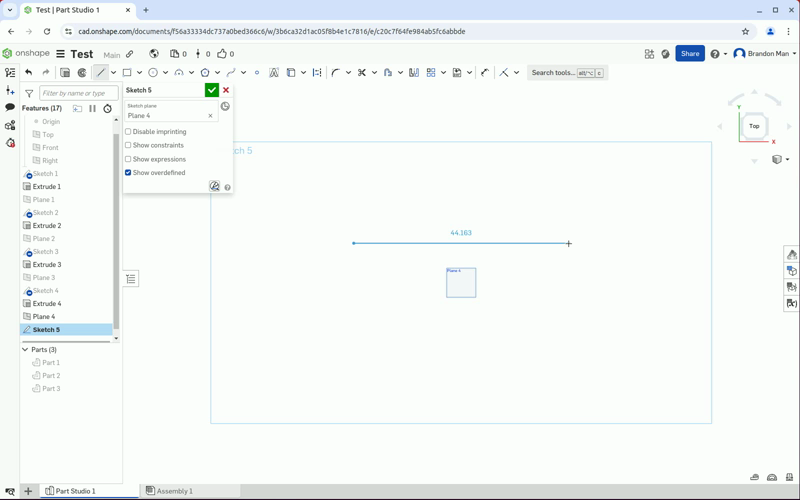
key_down(shift)
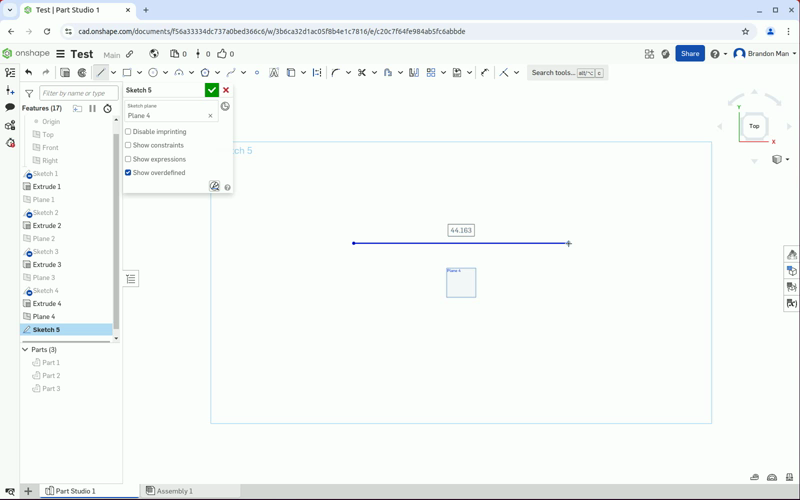
mouse_move(589, 243)
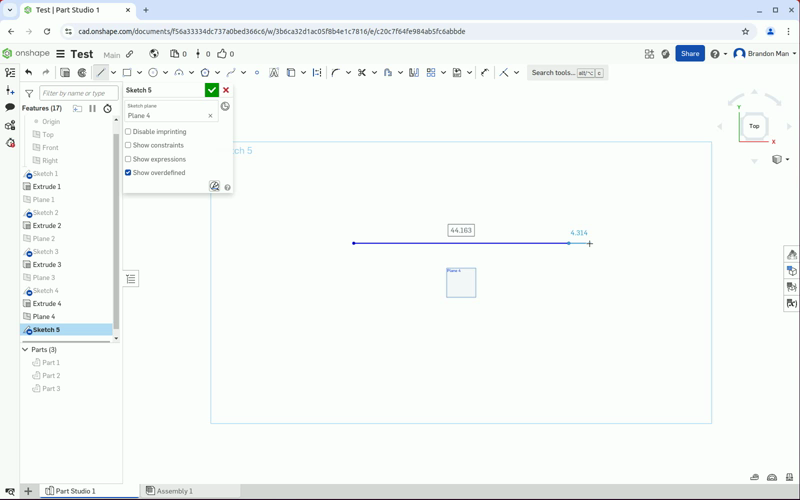
mouse_move(568, 216)
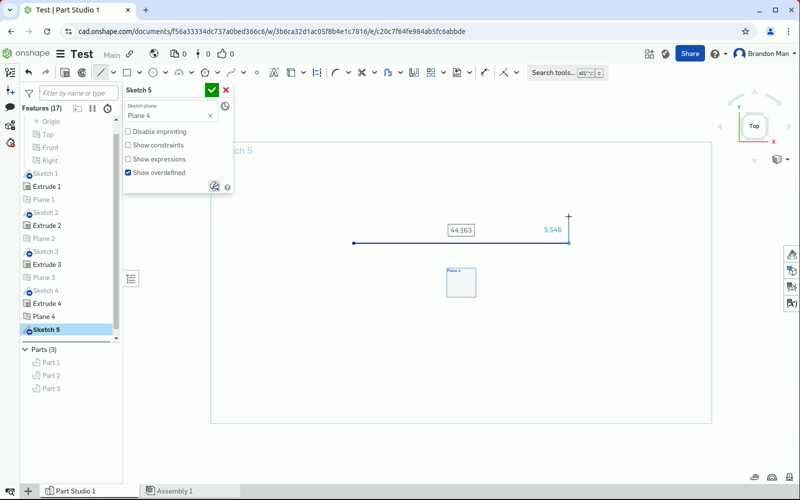
click(568, 216)
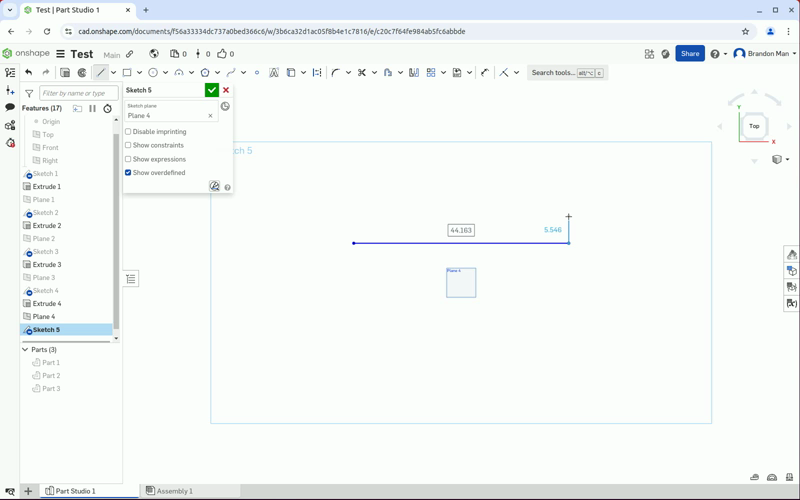
key_up(shift)
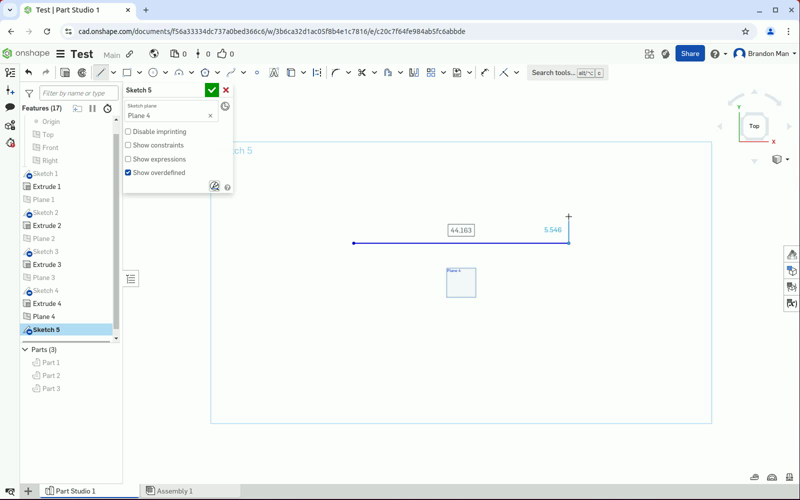
key_down(shift)
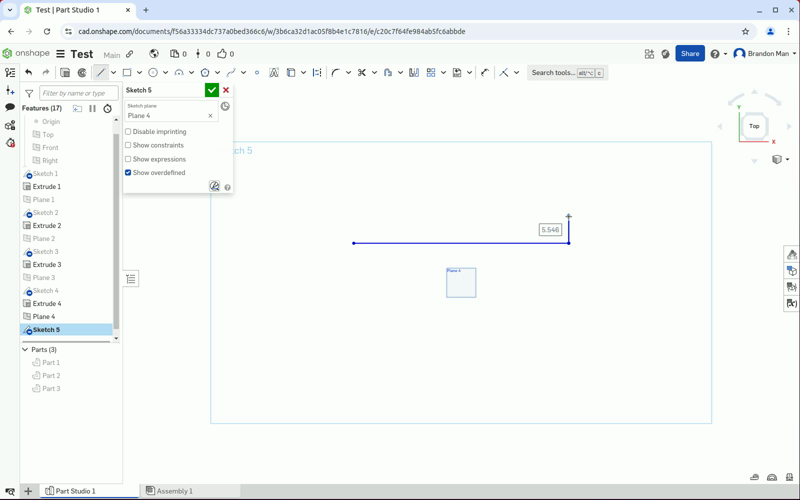
mouse_move(353, 216)
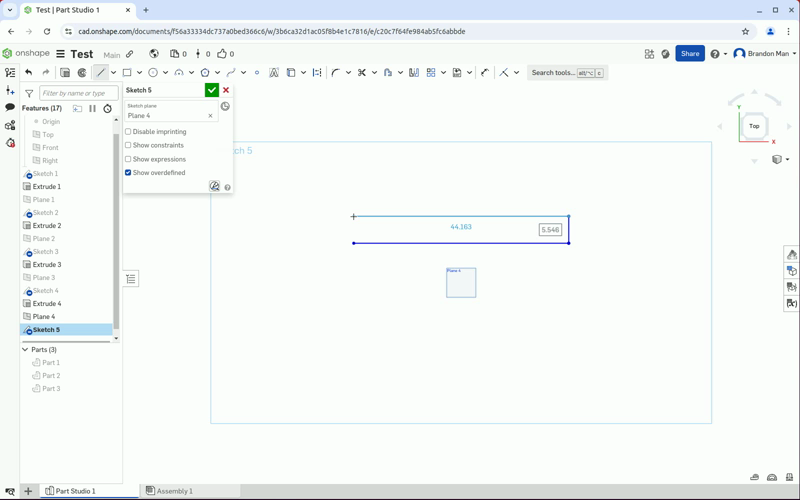
click(353, 216)
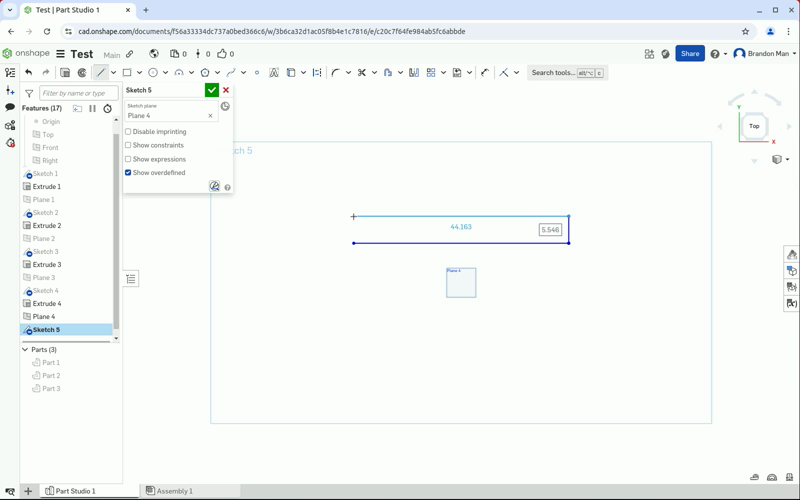
key_up(shift)
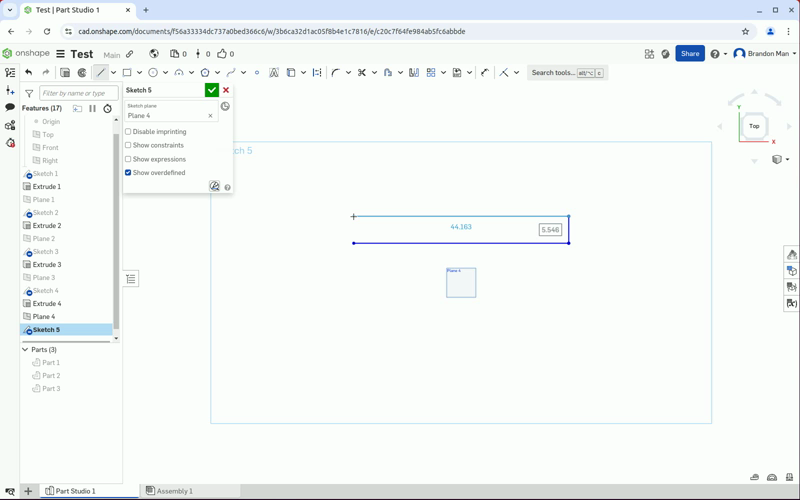
mouse_move(383, 216)
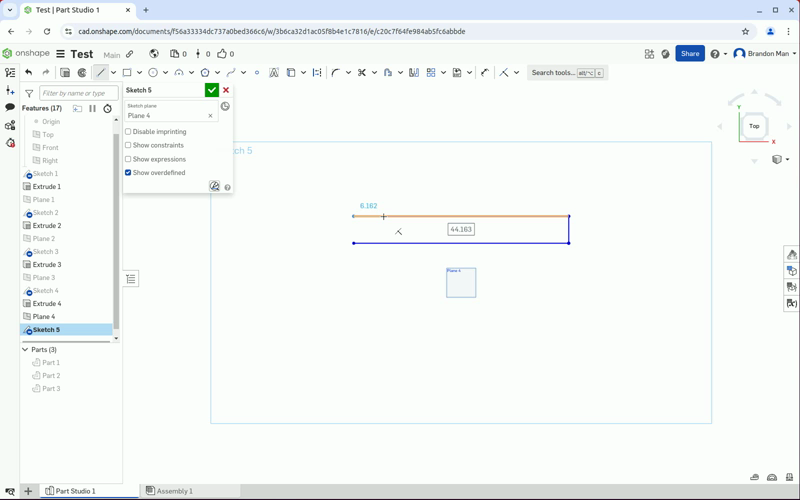
key_down(shift)
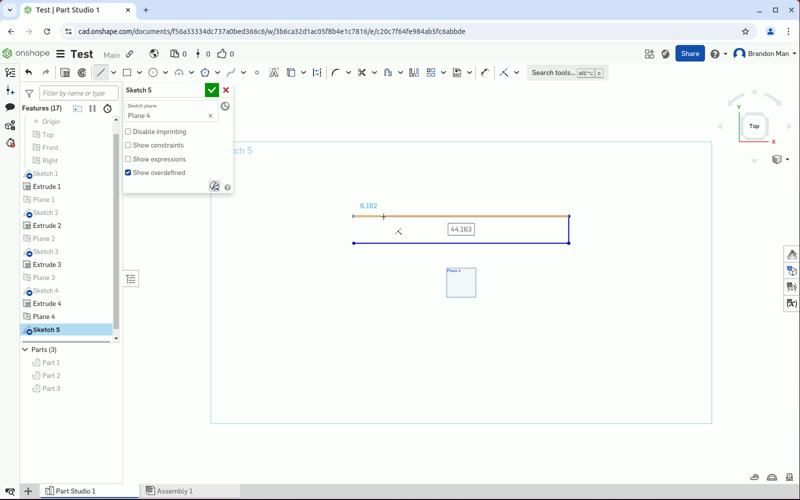
mouse_move(353, 243)
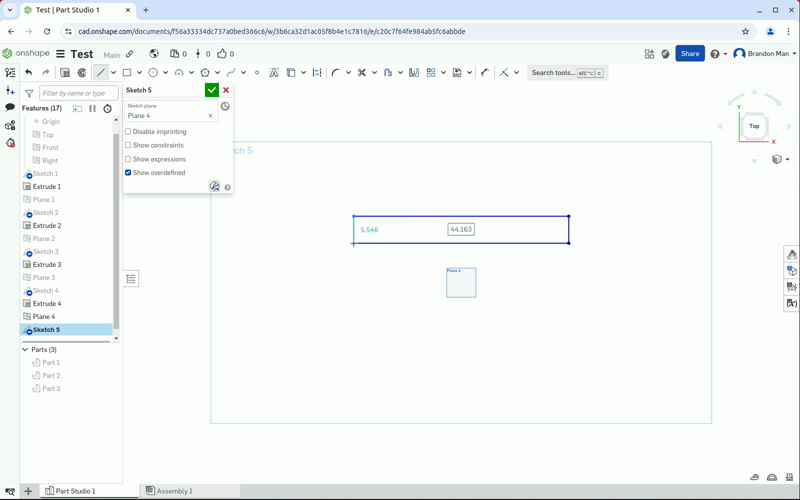
key_up(shift)
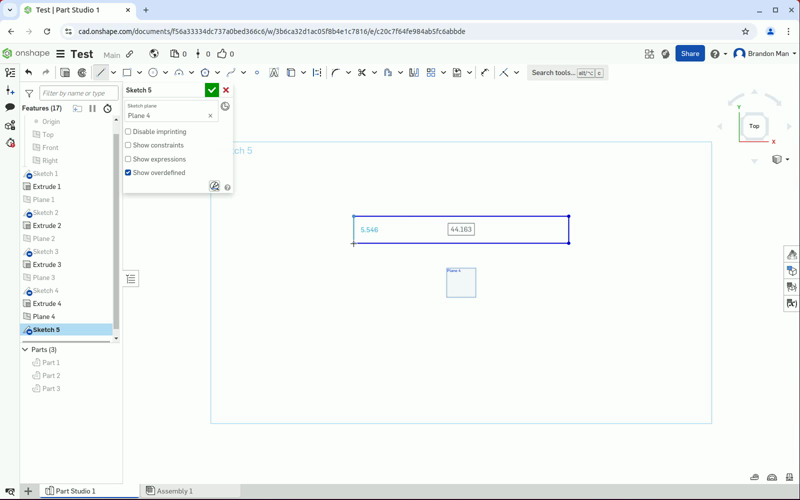
click(353, 243)
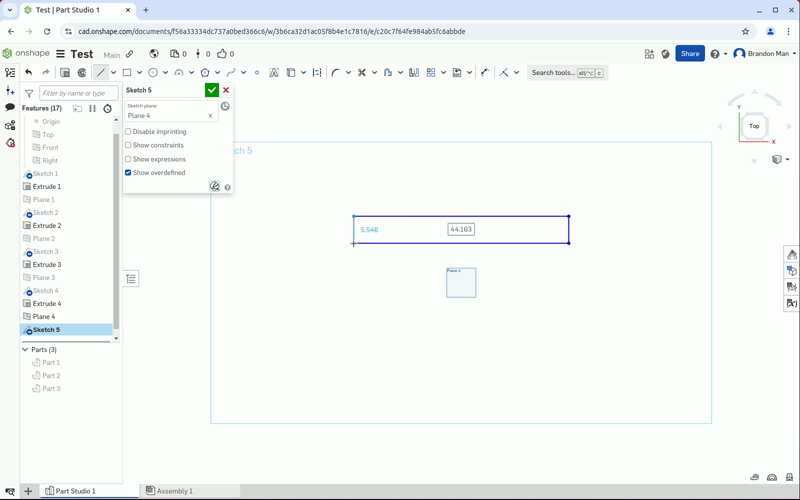
key(esc)
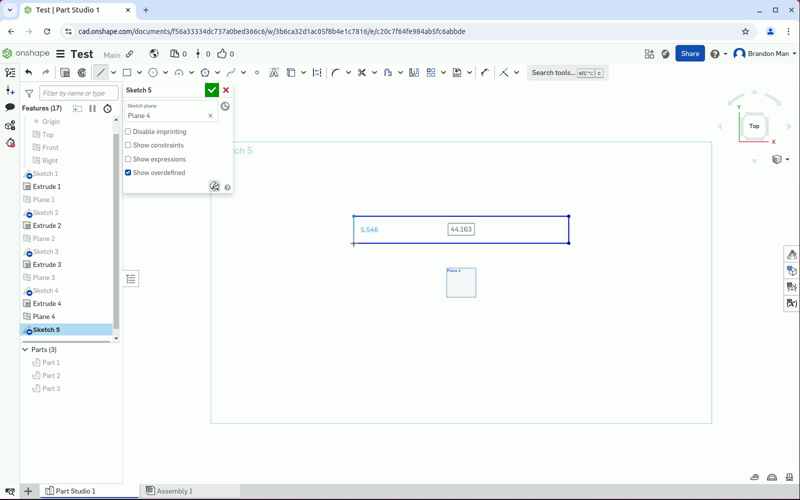
mouse_move(428, 230)
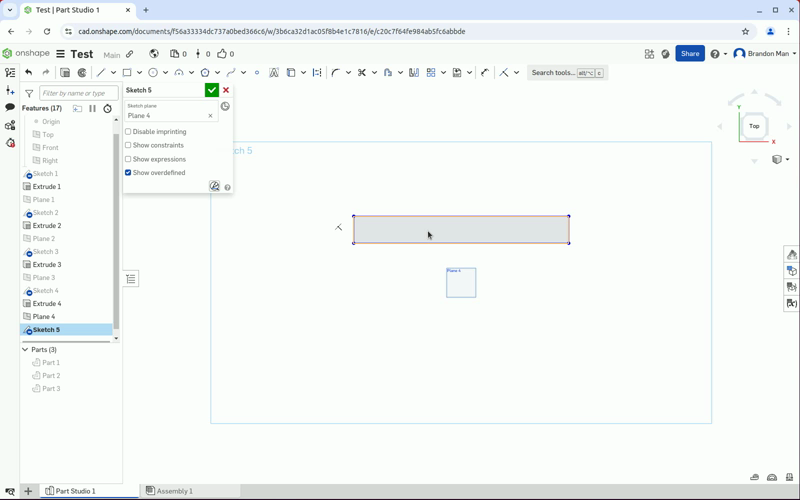
click(428, 230)
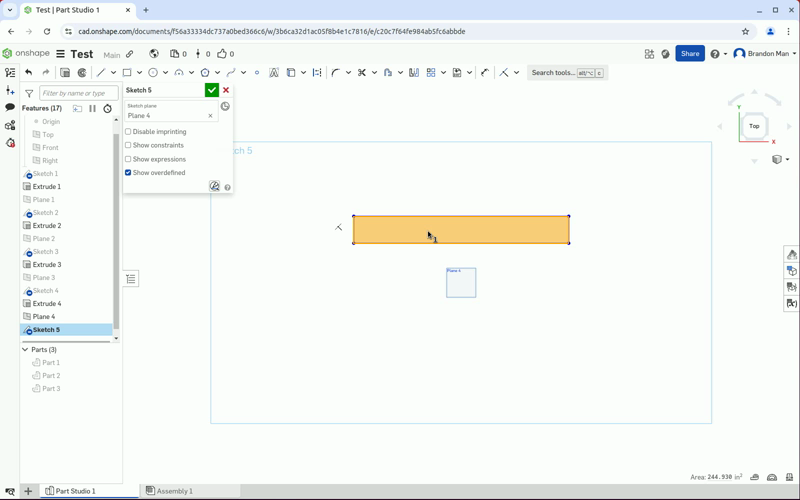
mouse_move(73, 352)
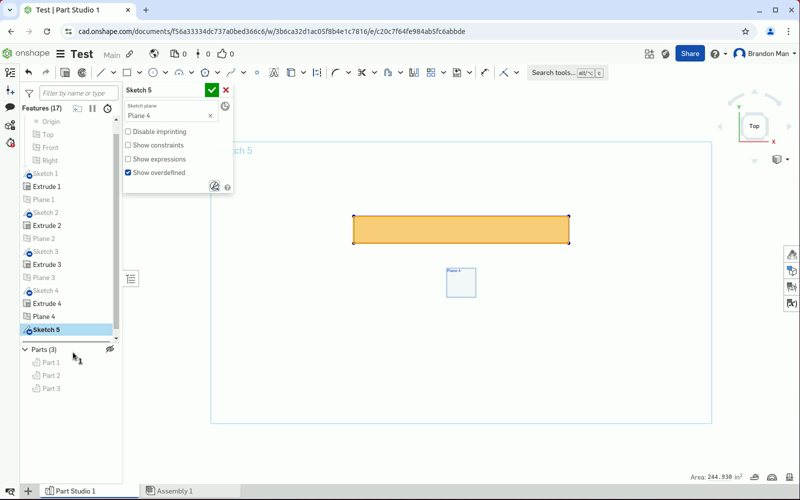
key(shift+y)
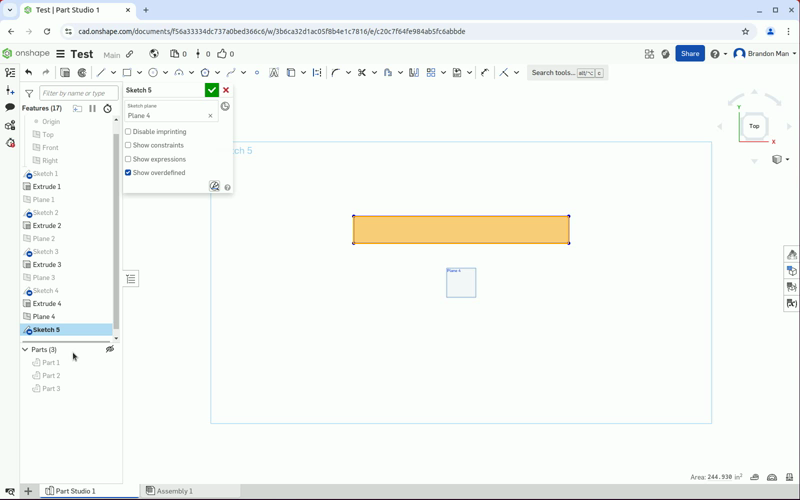
key(shift+e)
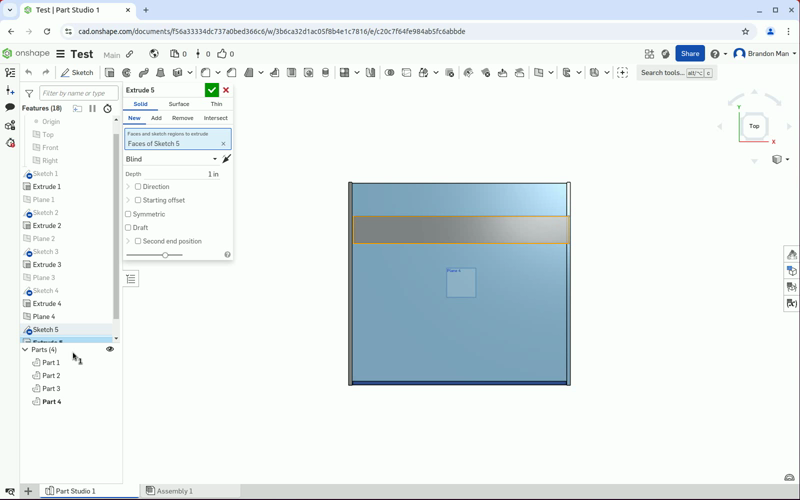
mouse_move(143, 106)
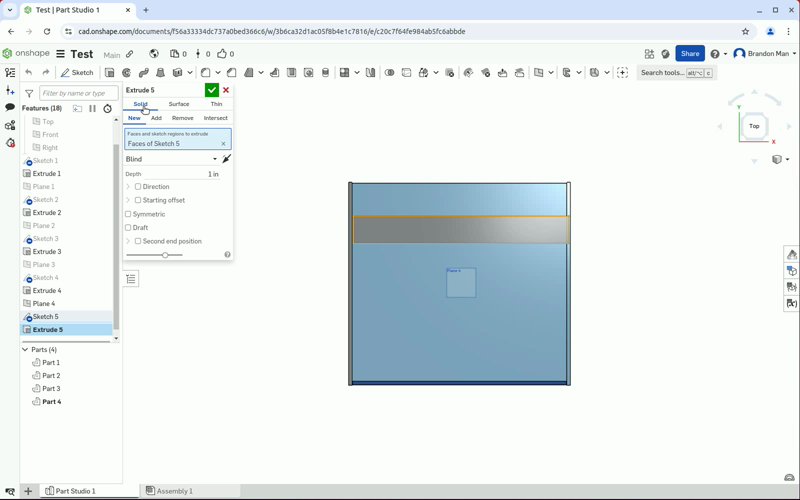
click(143, 106)
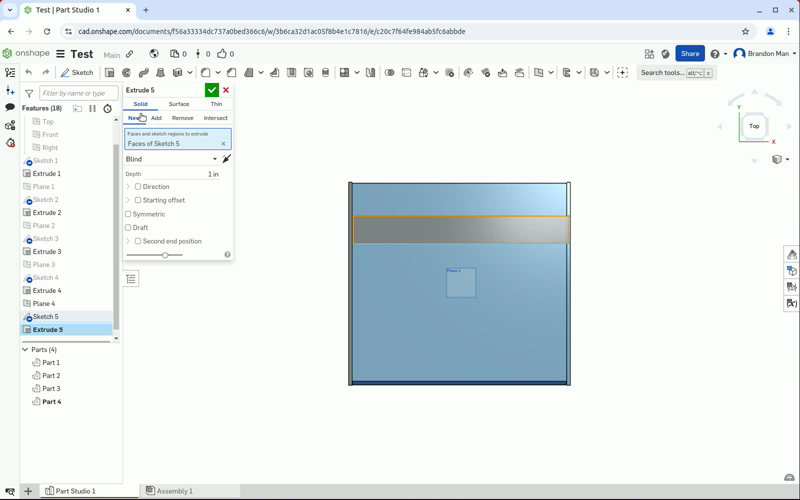
mouse_move(137, 120)
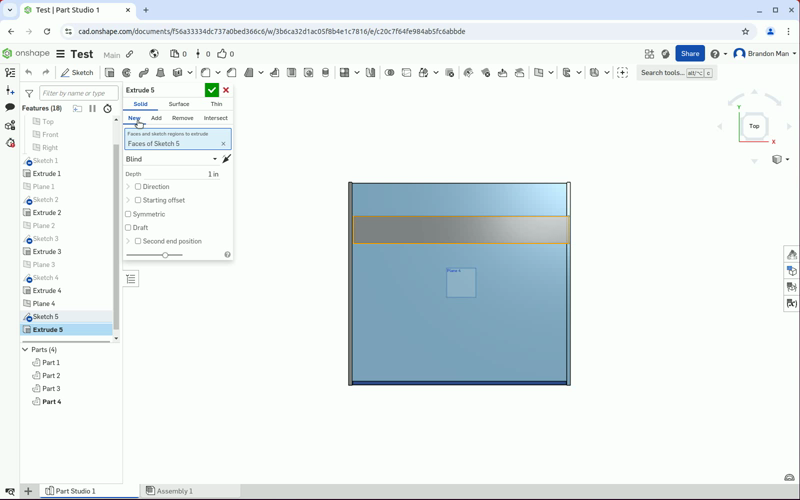
click(137, 120)
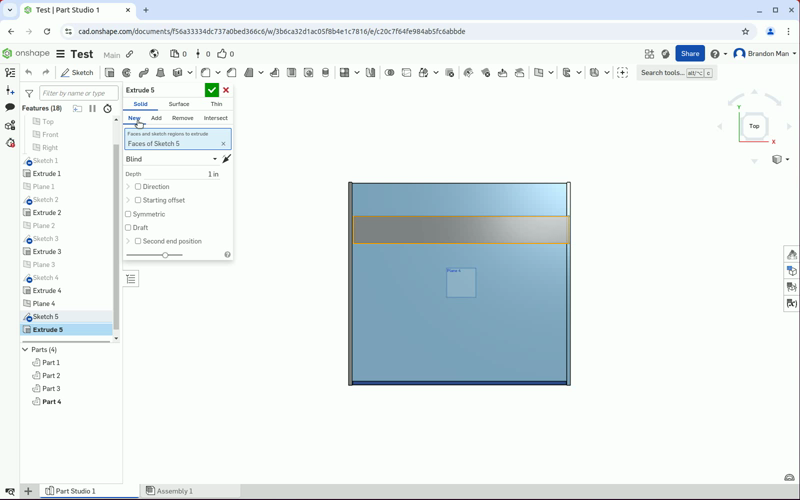
key(tab, 4)
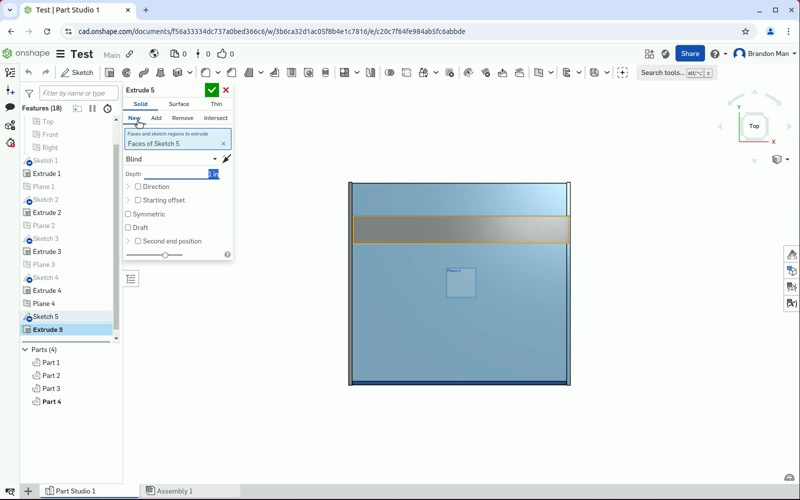
text(0.722)
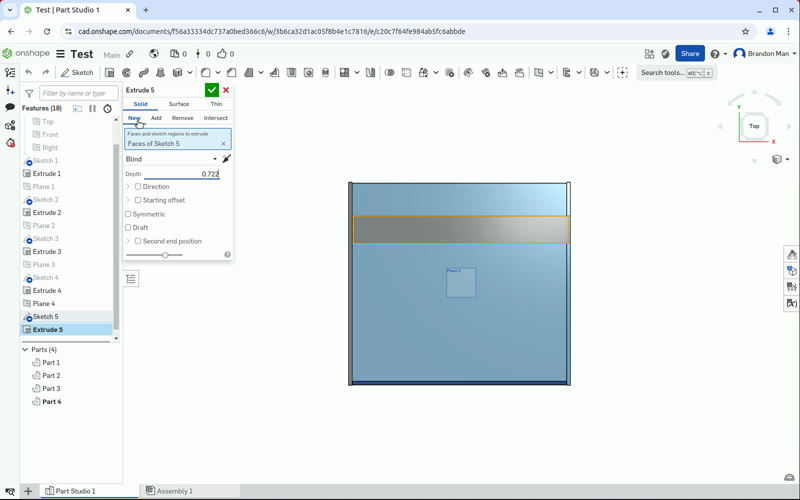
key(enter)
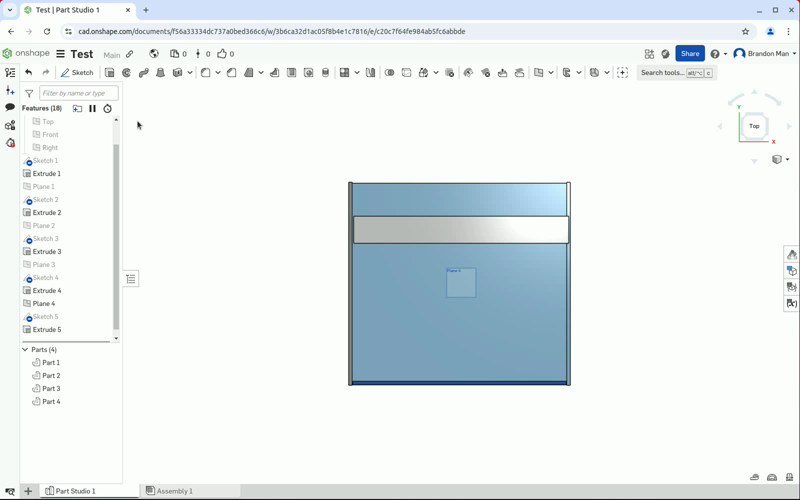
key(shift+h)
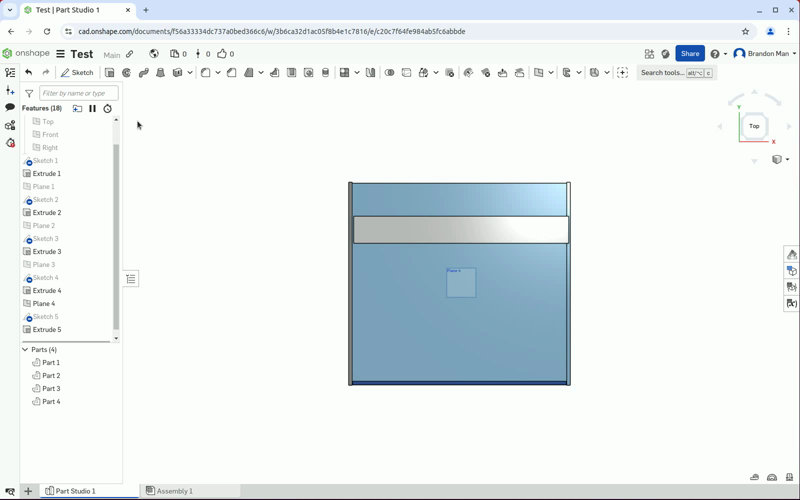
key(shift+h)
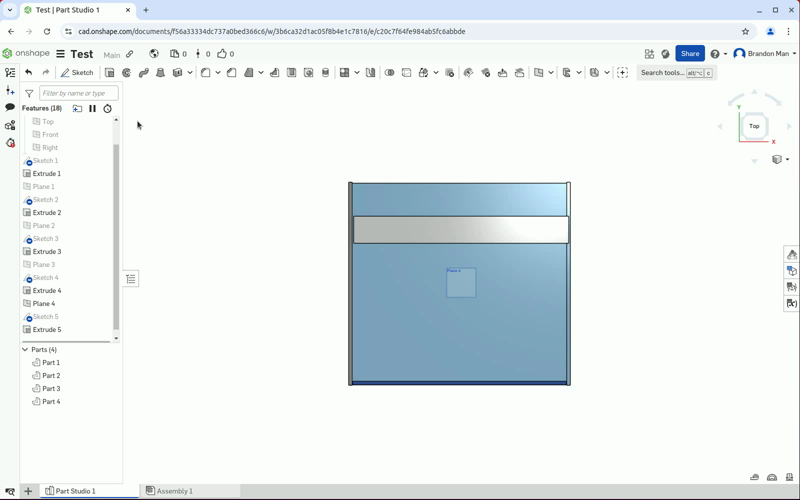
mouse_move(69, 163)
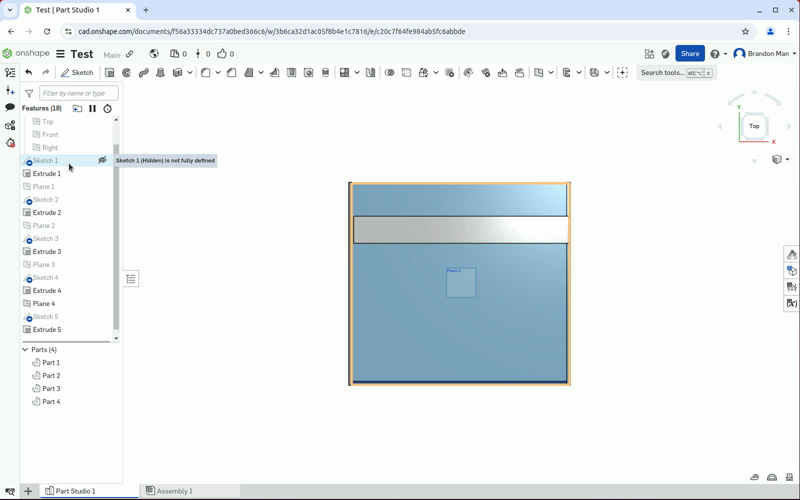
click(69, 163)
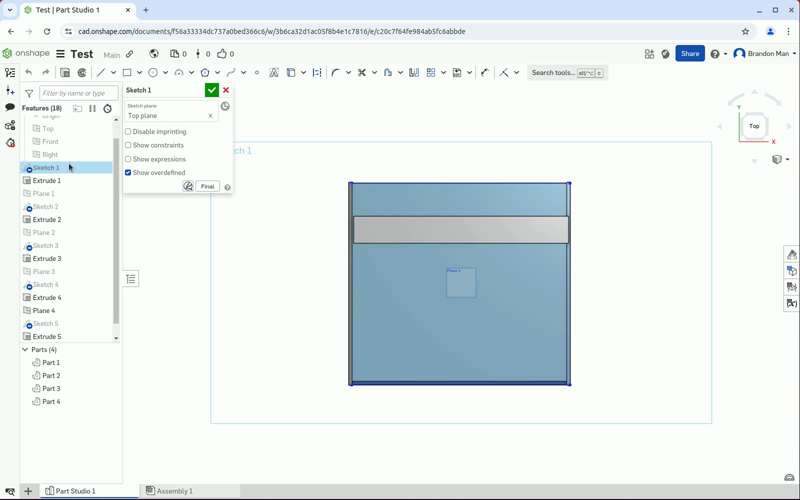
mouse_move(229, 92)
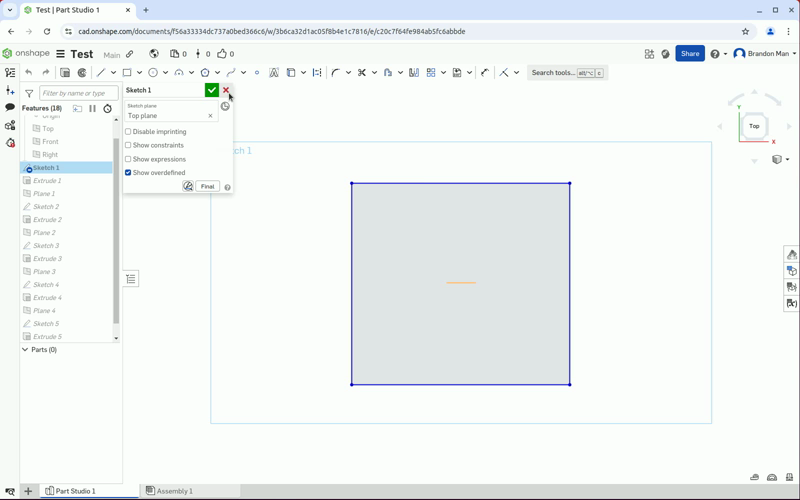
click(229, 92)
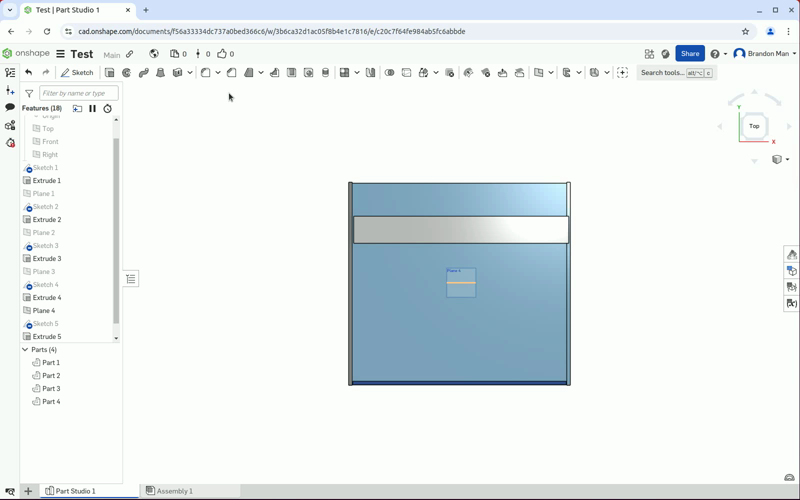
mouse_move(73, 352)
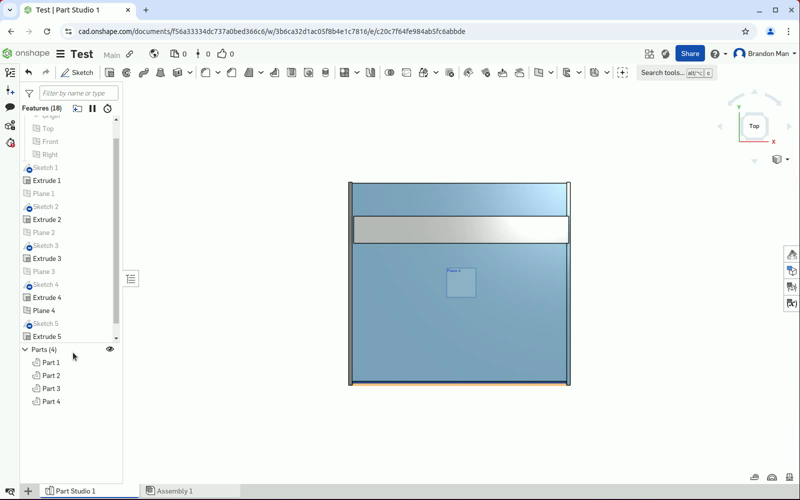
key(y)
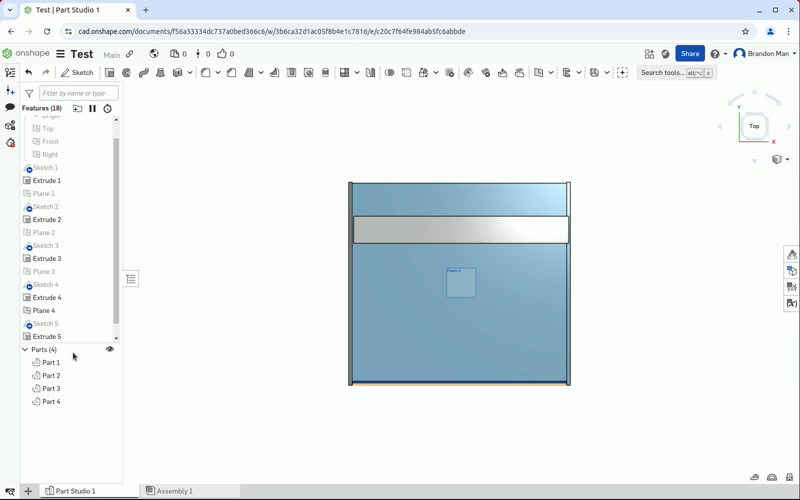
key(shift+p)
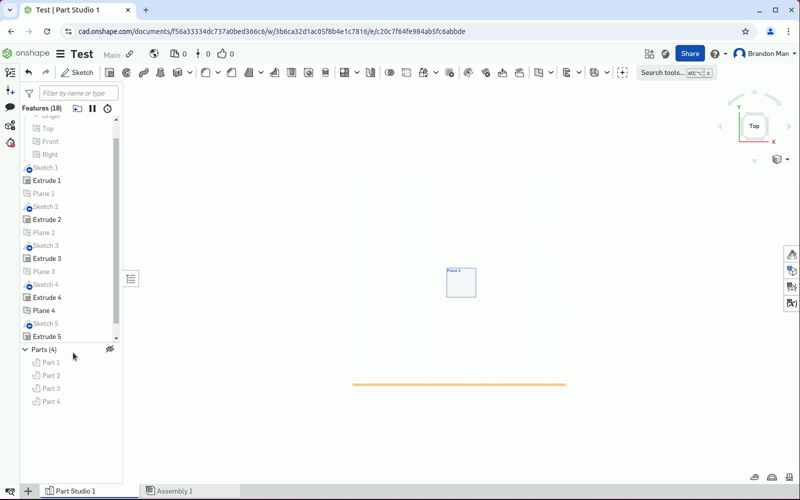
key(space)
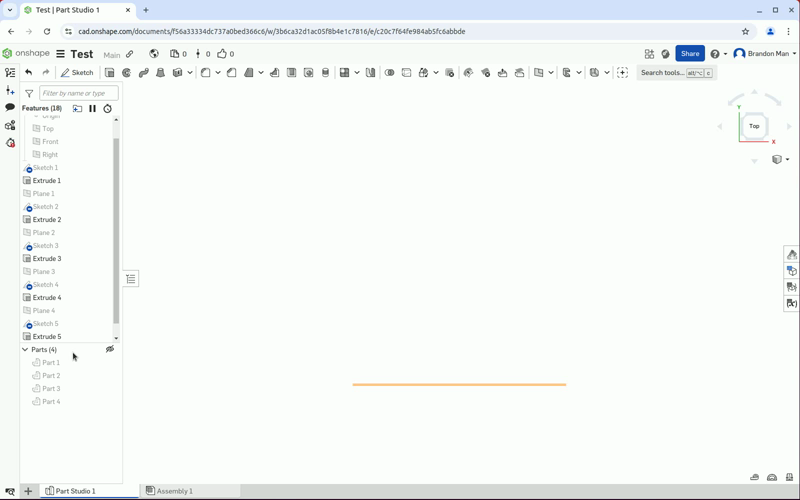
key_down(shift)
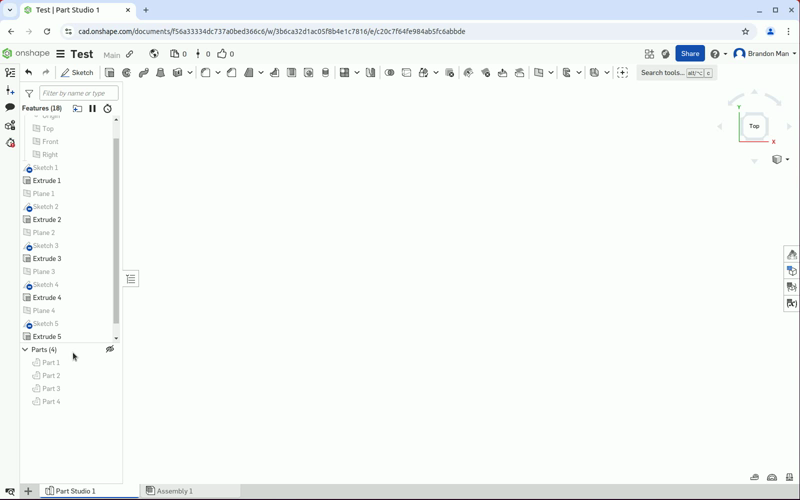
key(up)
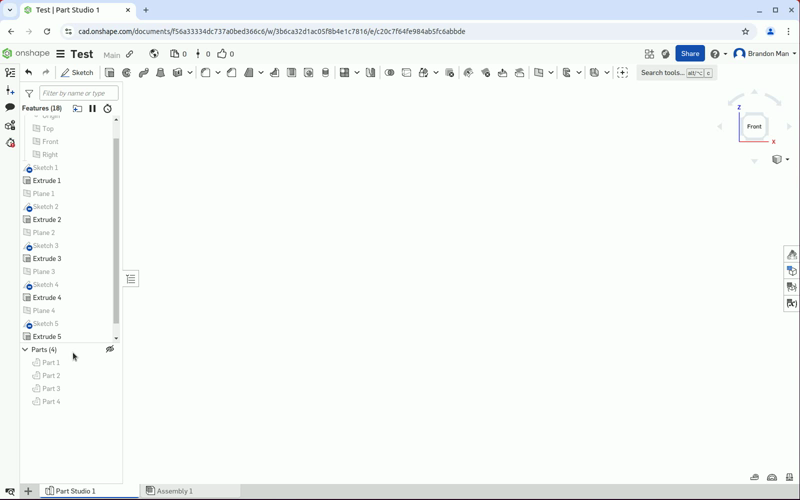
key_up(shift)
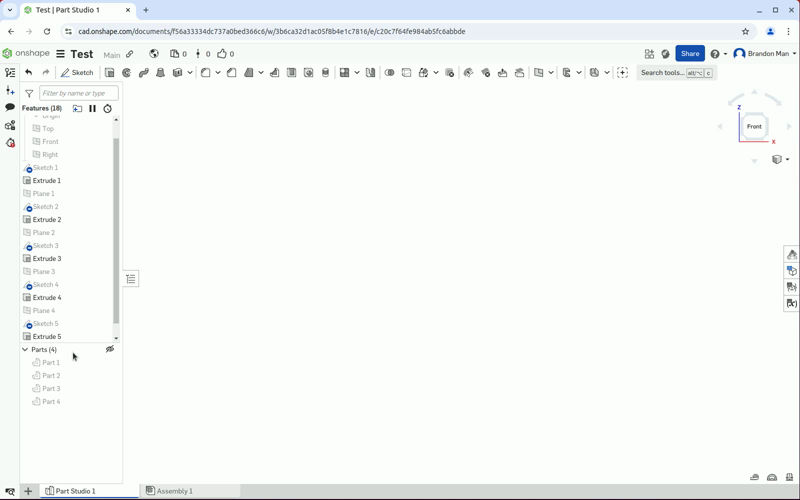
key(space)
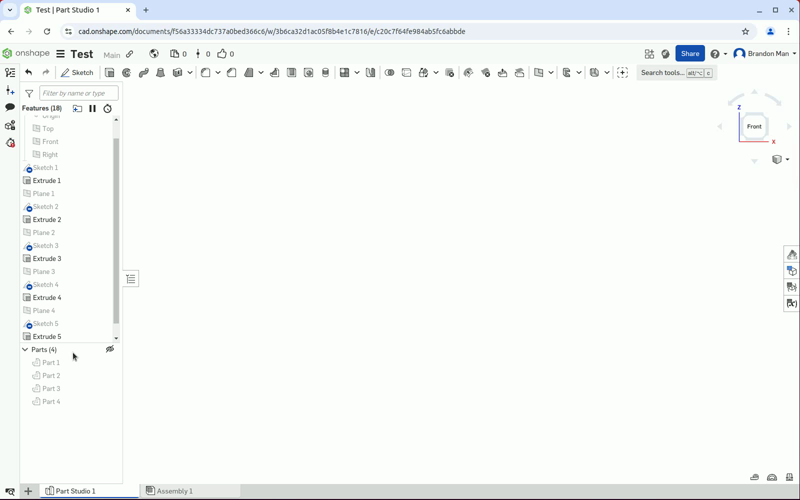
key_down(shift)
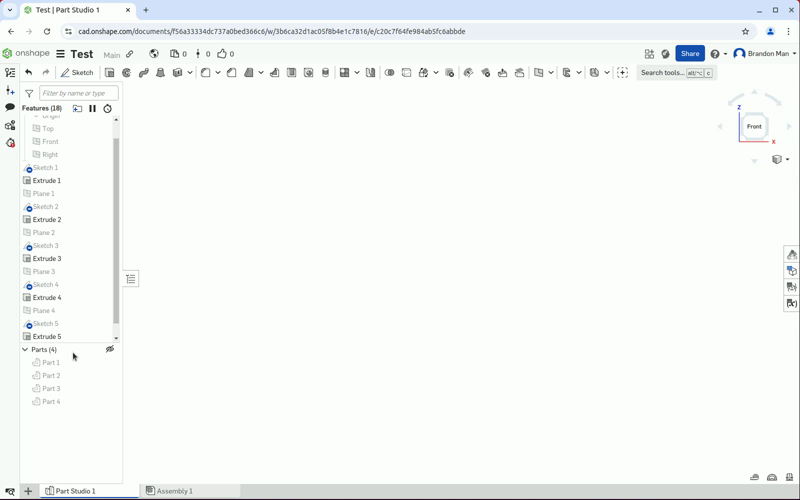
key(left)
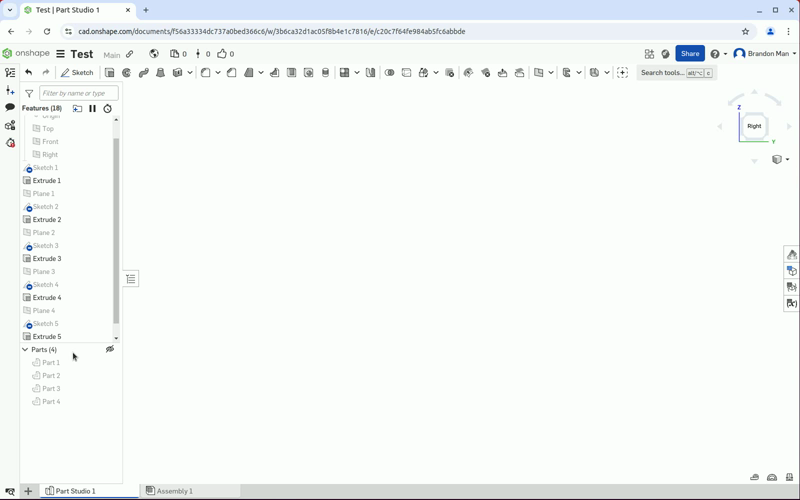
key_up(shift)
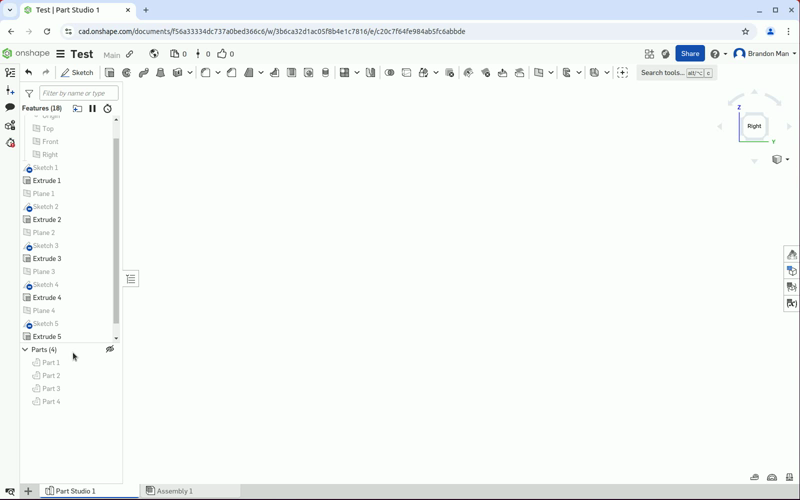
mouse_move(73, 352)
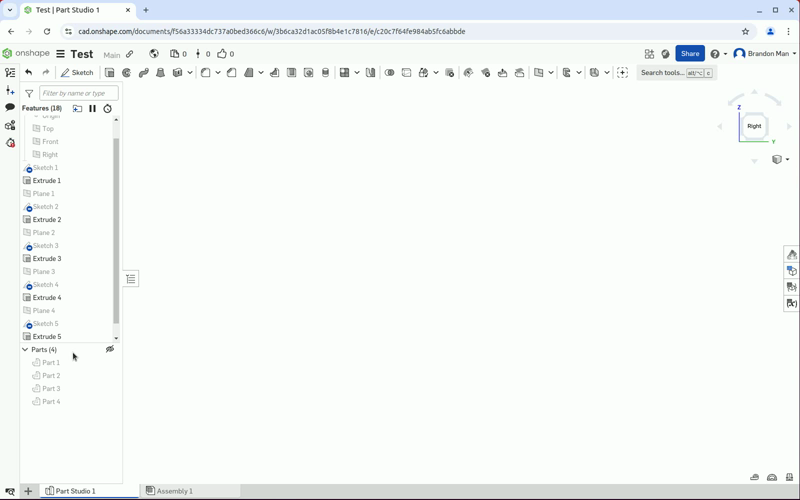
key(shift+y)
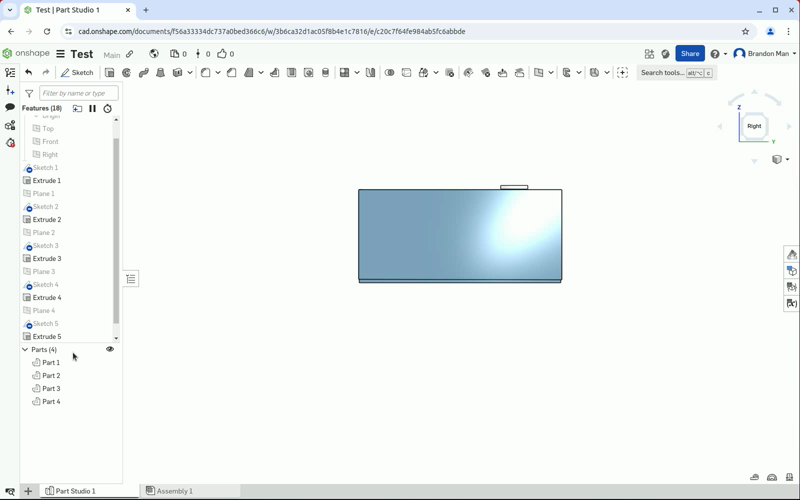
key(shift+s)
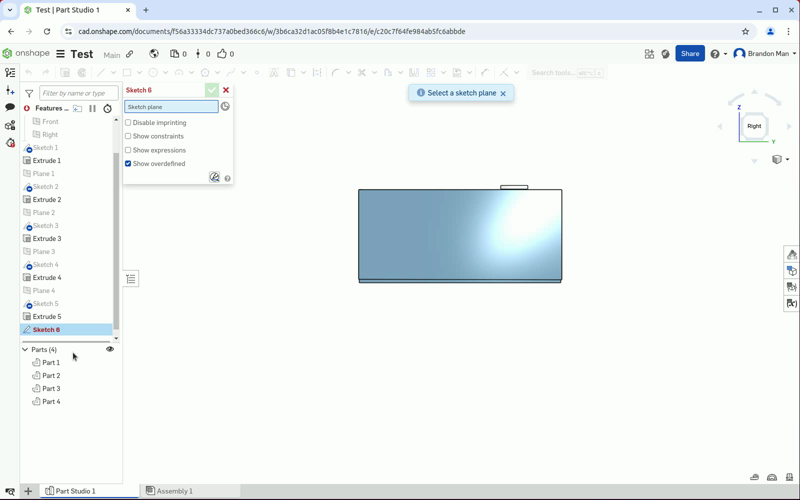
mouse_move(69, 176)
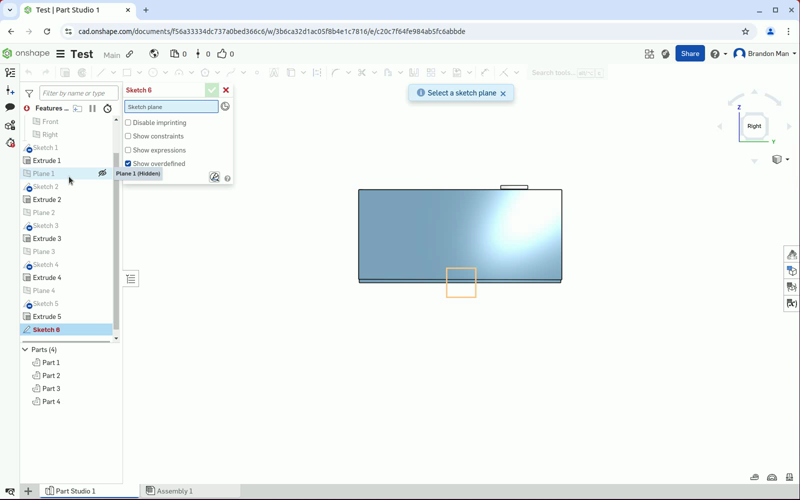
click(69, 176)
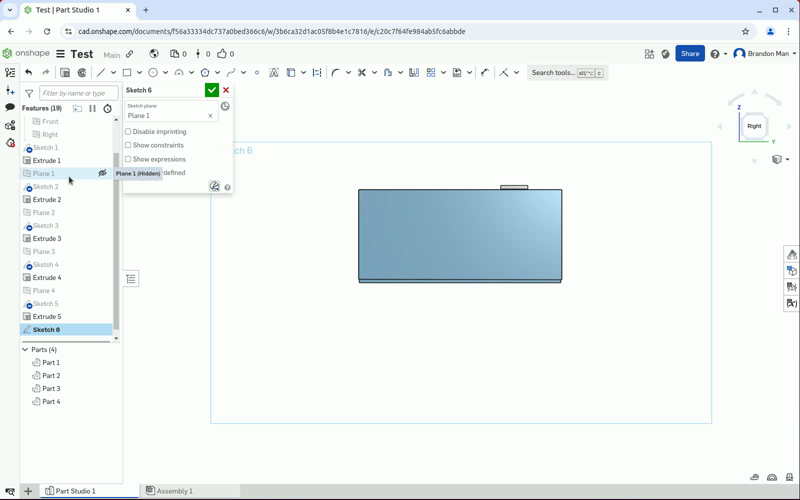
mouse_move(73, 352)
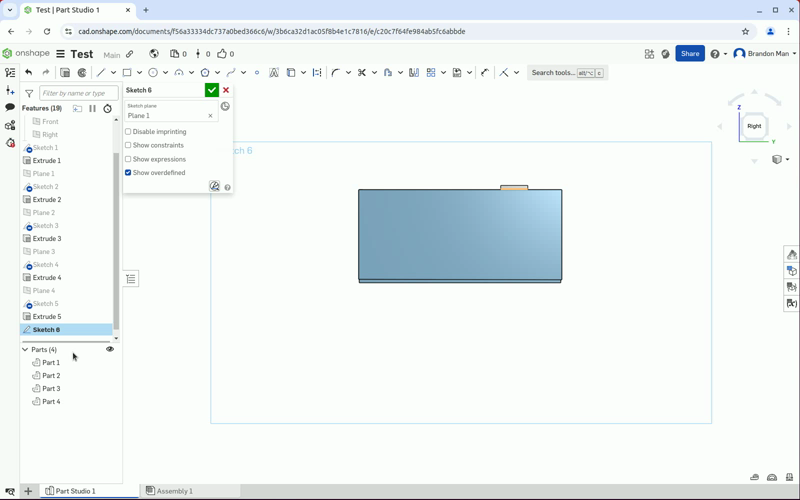
key(y)
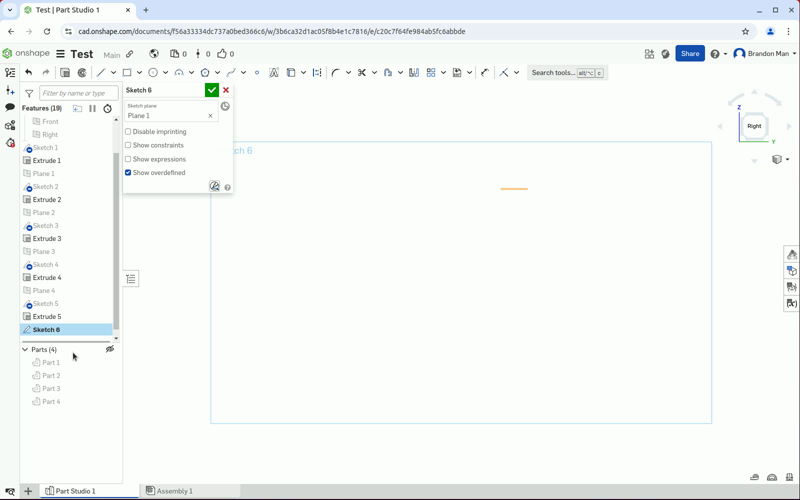
key(l)
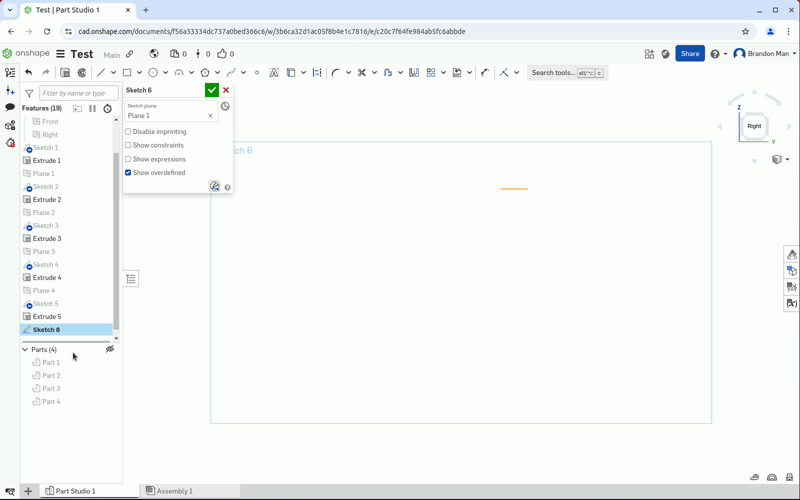
key_down(shift)
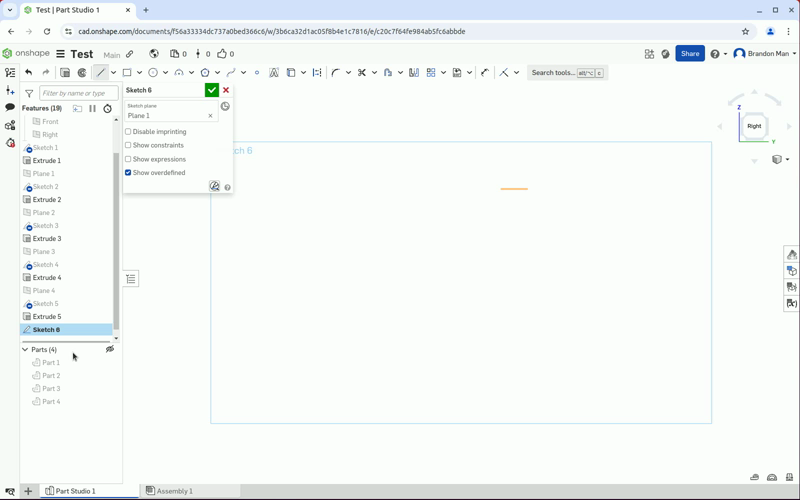
mouse_move(500, 211)
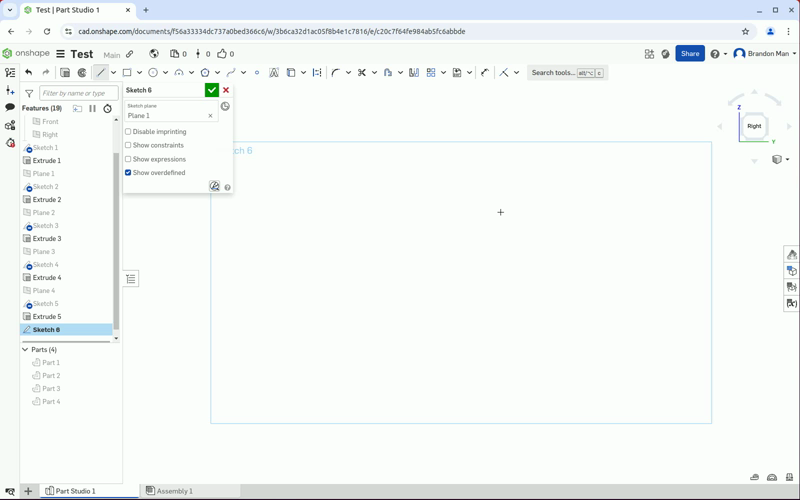
click(500, 211)
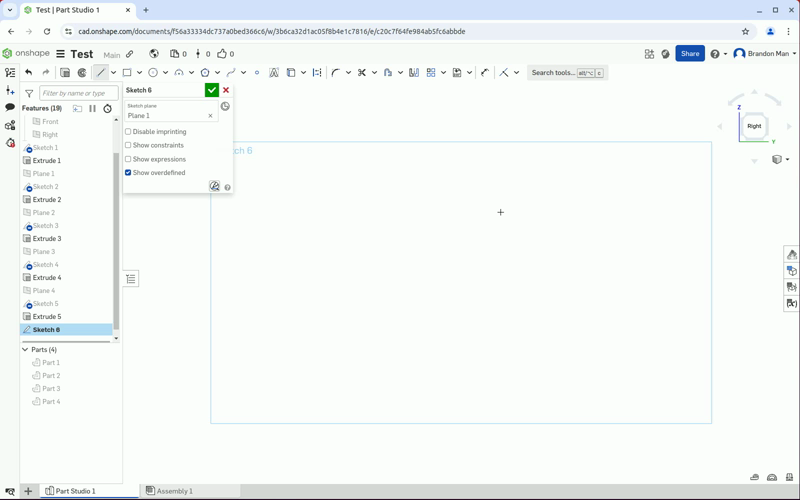
key_up(shift)
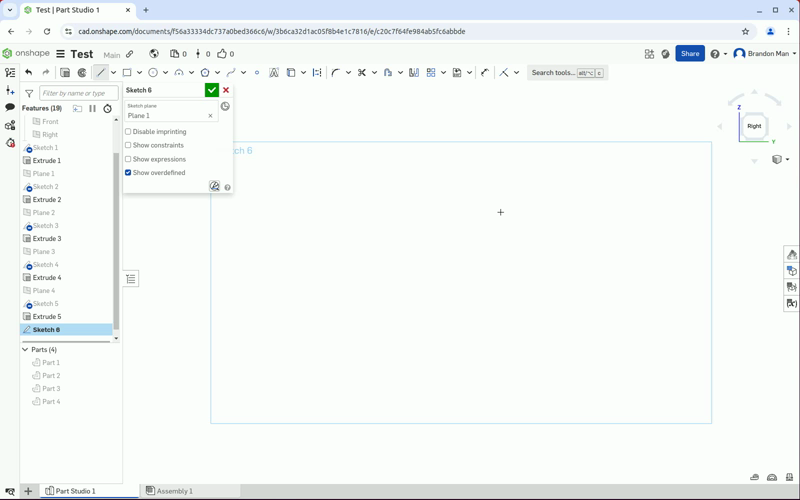
key_down(shift)
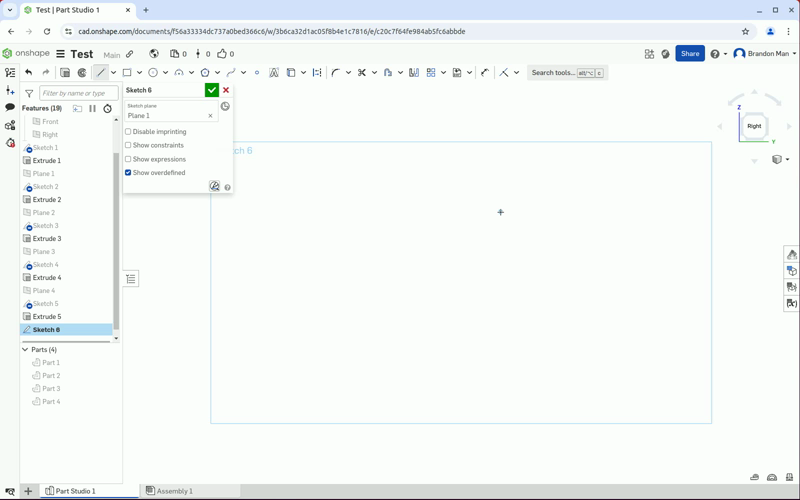
mouse_move(530, 211)
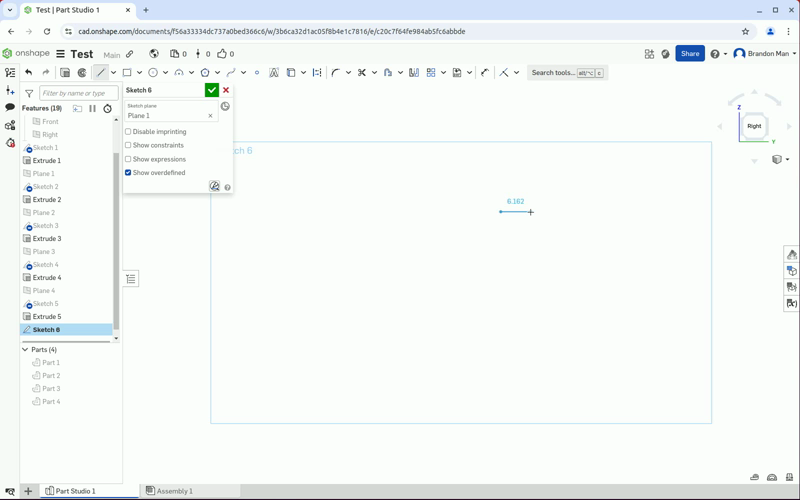
mouse_move(528, 211)
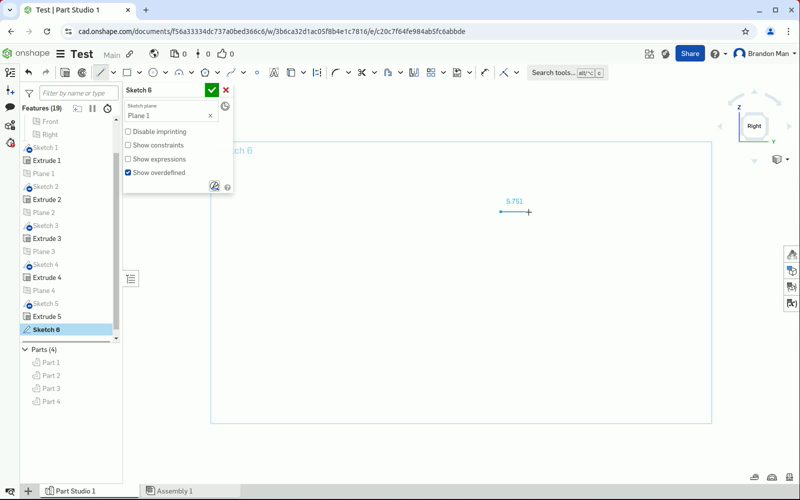
click(528, 211)
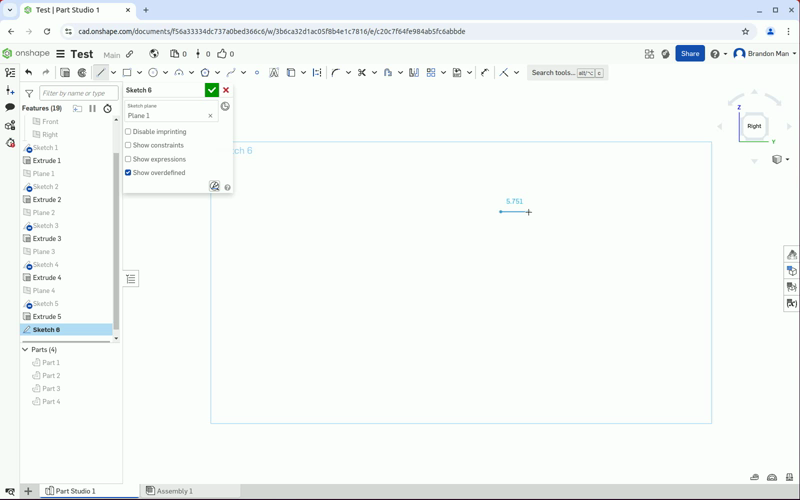
key_up(shift)
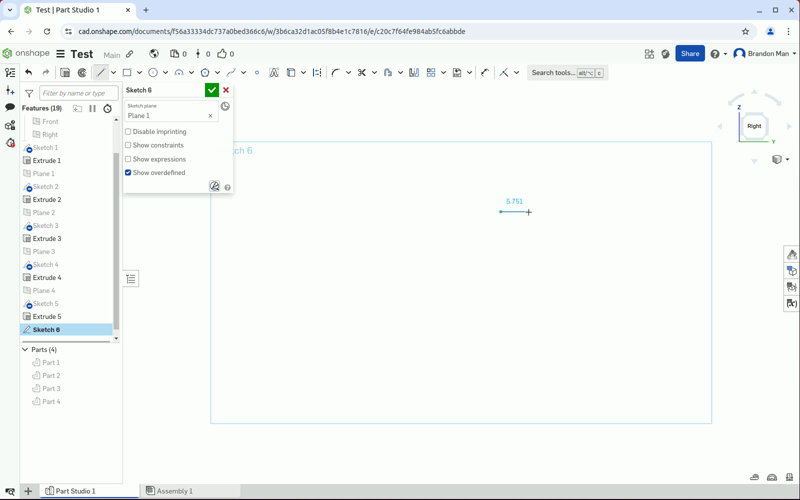
key_down(shift)
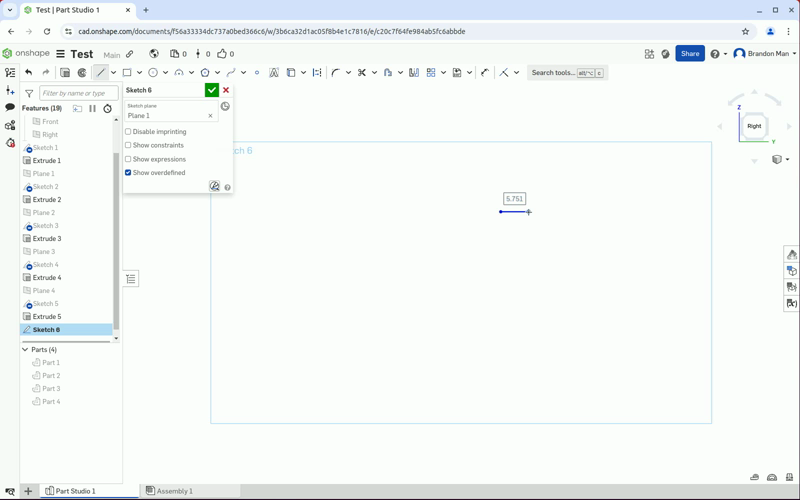
mouse_move(558, 211)
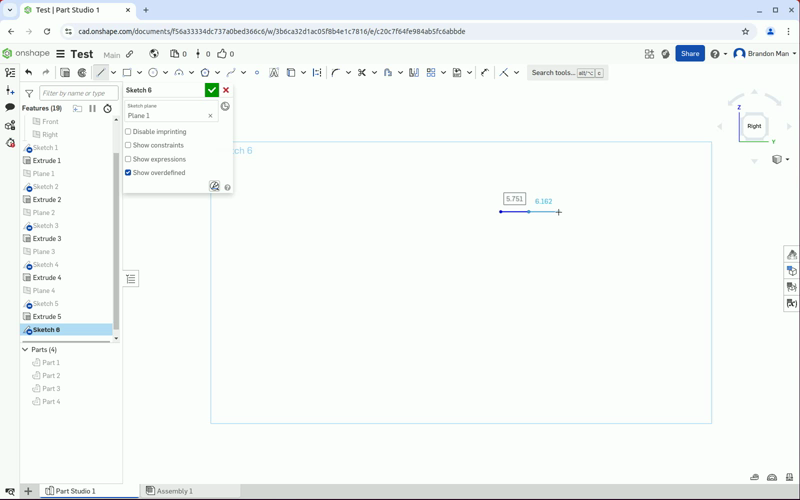
mouse_move(528, 187)
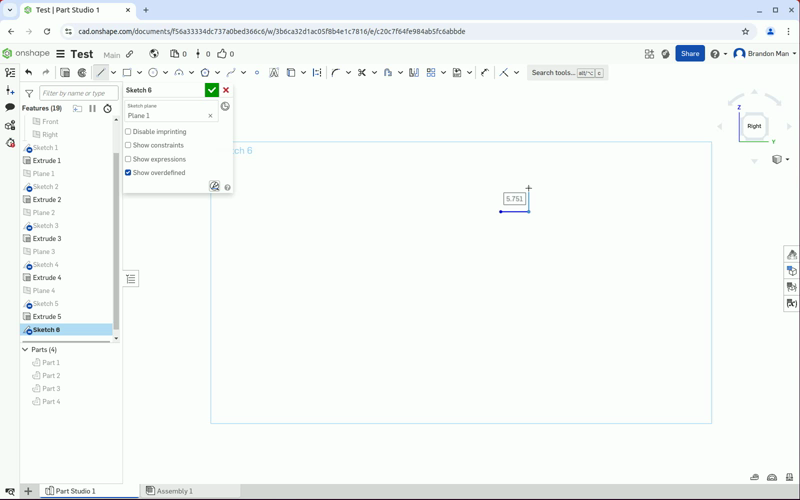
click(528, 187)
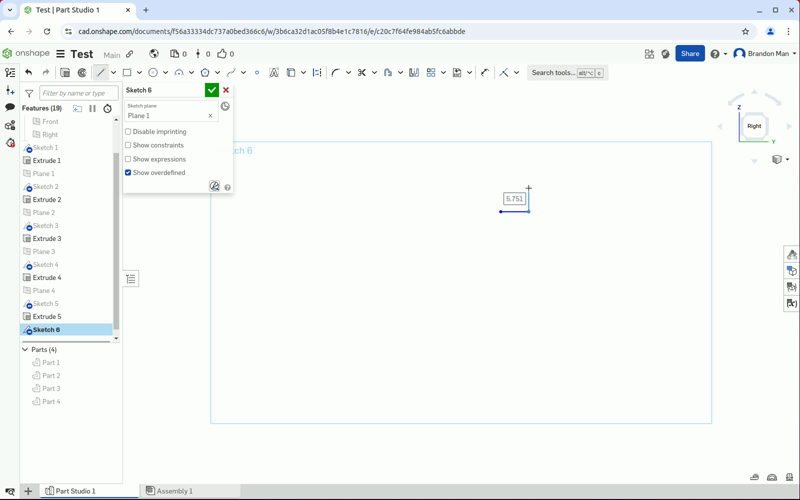
key_up(shift)
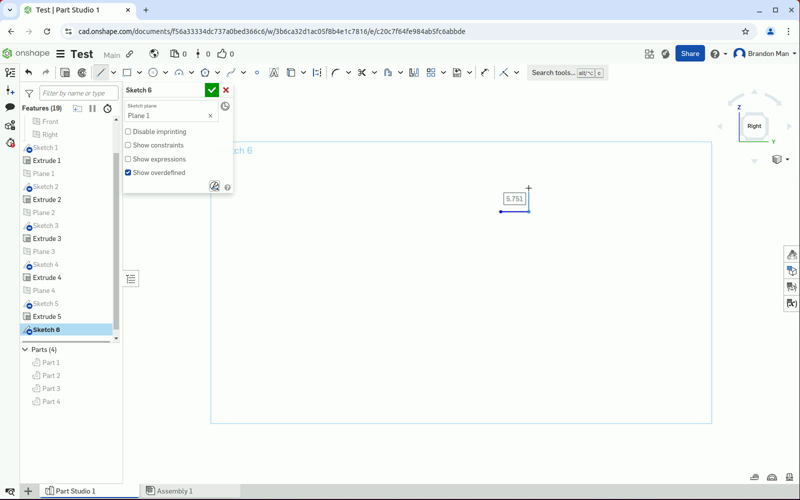
key_down(shift)
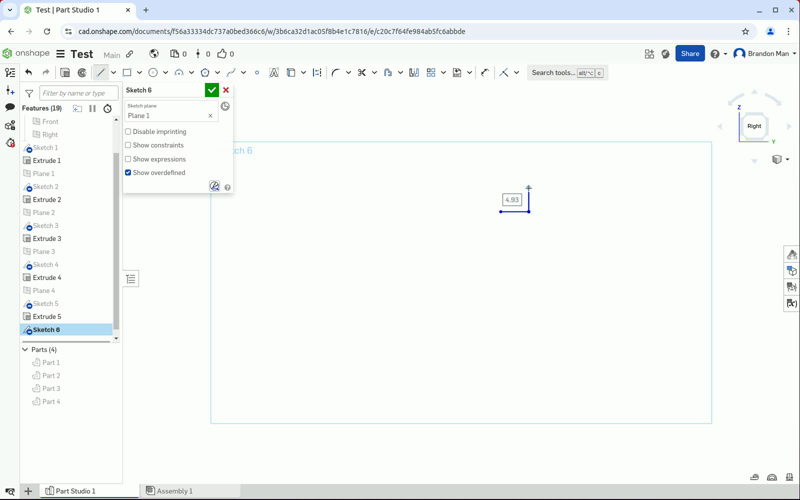
mouse_move(558, 187)
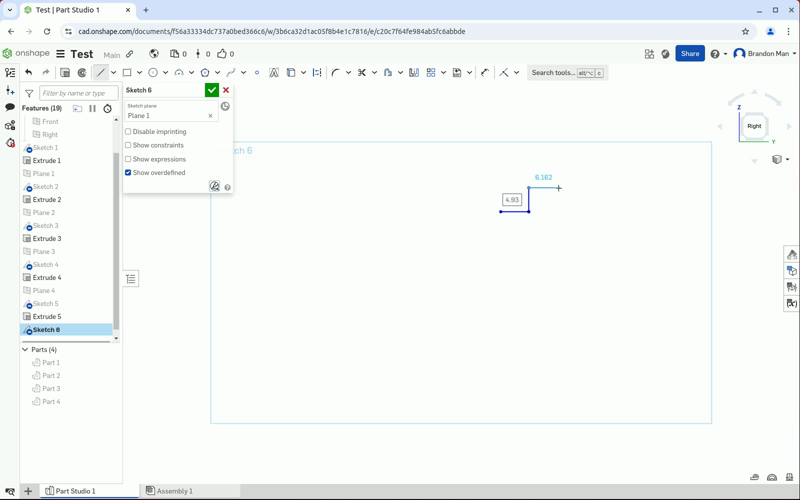
mouse_move(500, 187)
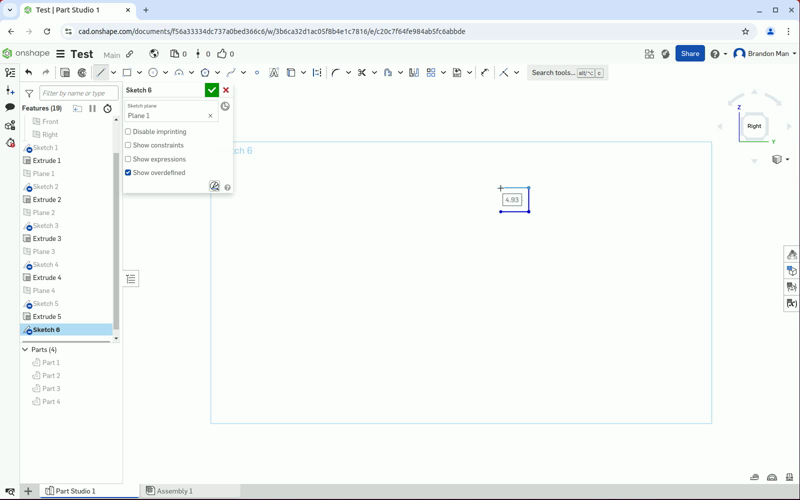
click(500, 187)
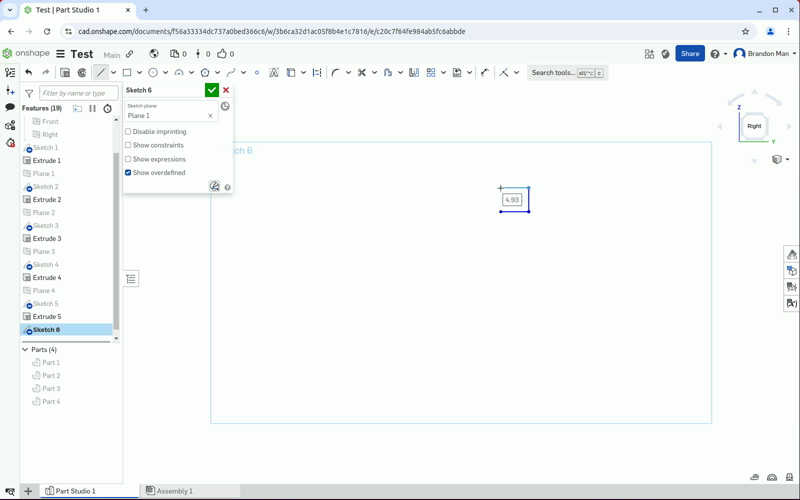
key_up(shift)
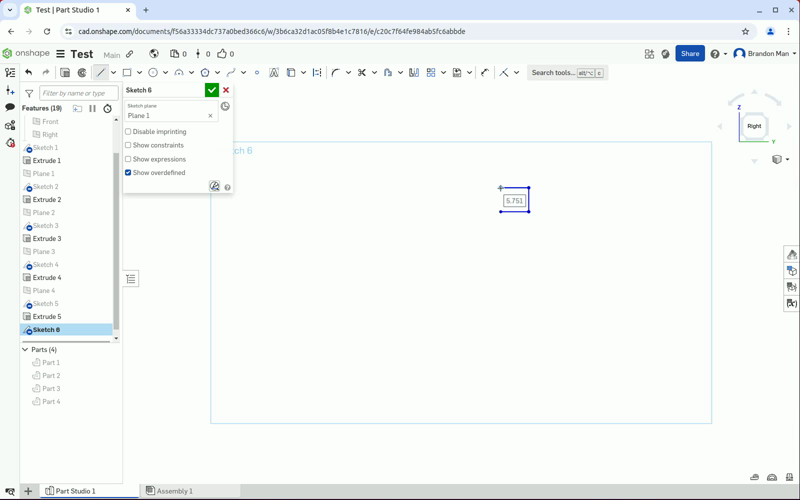
mouse_move(530, 187)
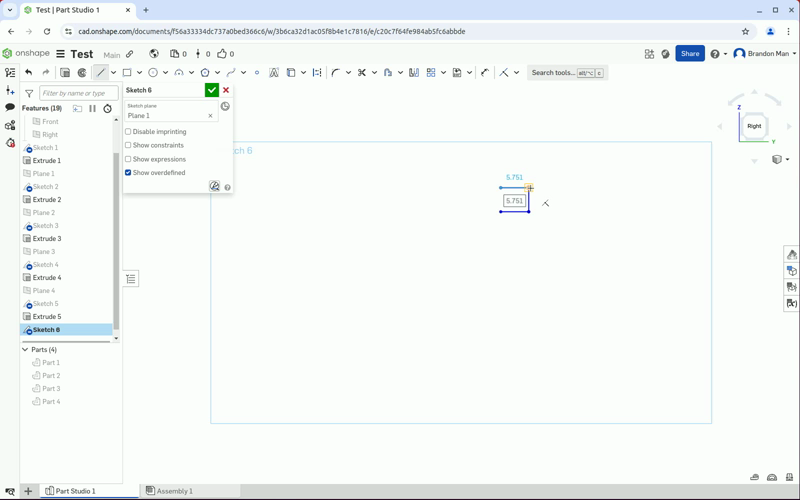
key_down(shift)
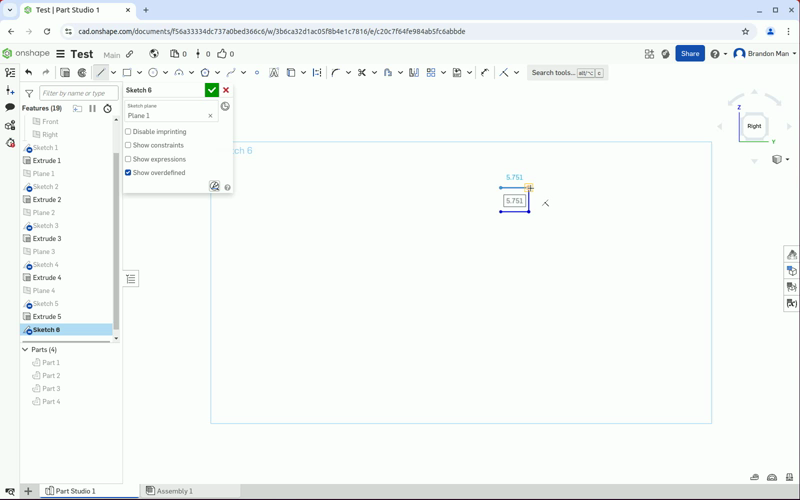
mouse_move(500, 211)
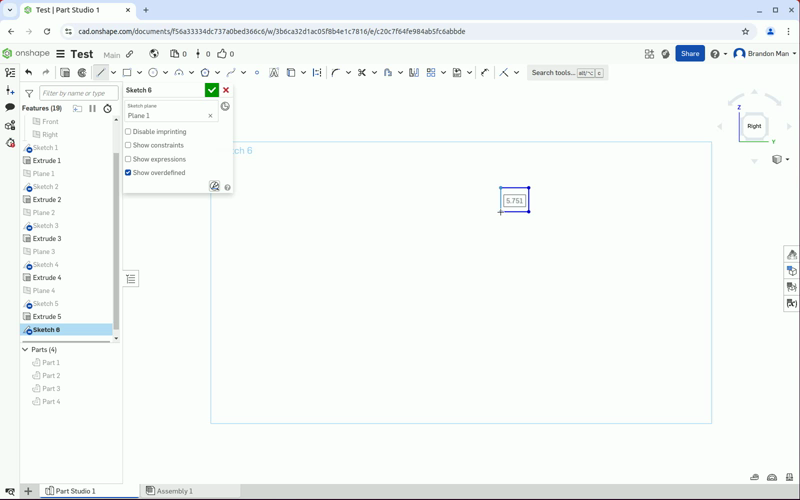
key_up(shift)
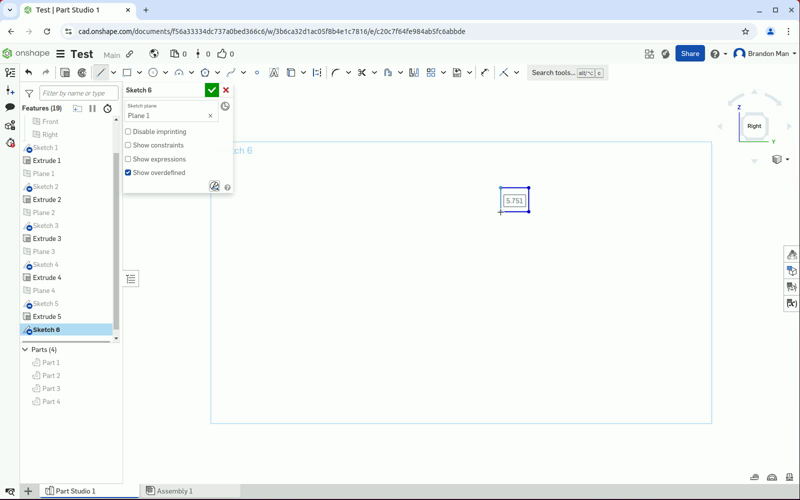
click(500, 211)
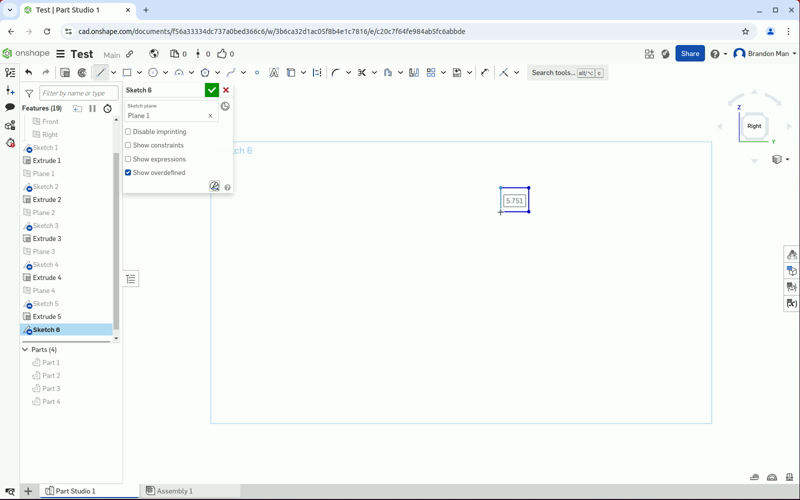
key(esc)
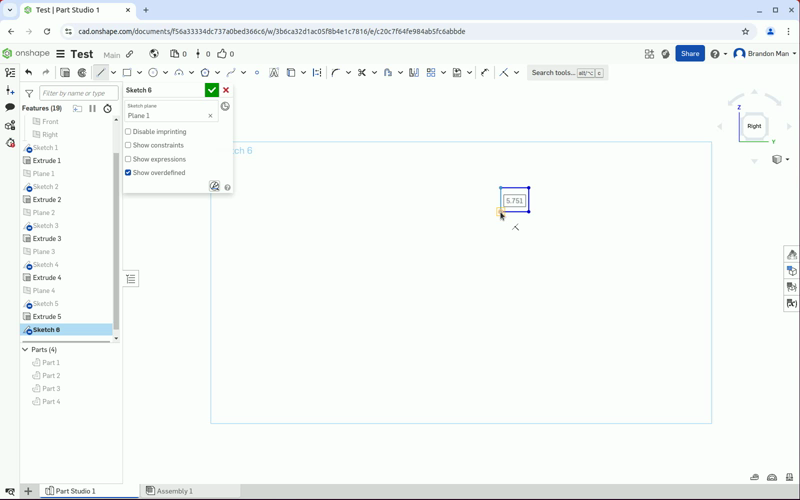
mouse_move(521, 200)
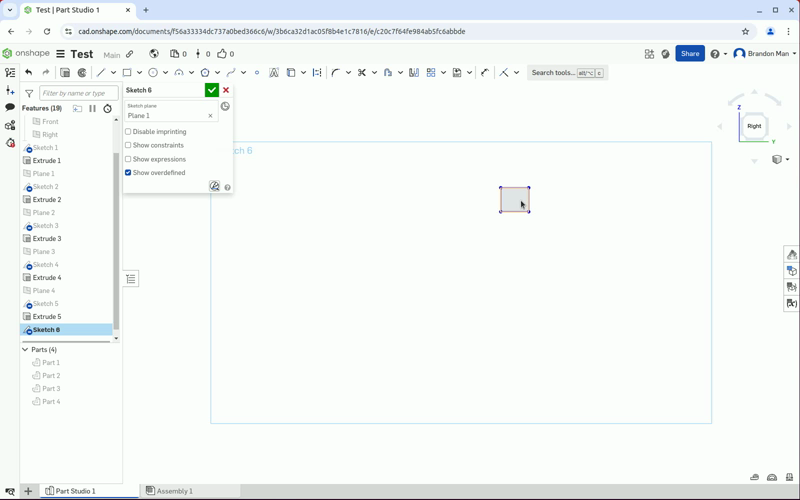
scroll(6)
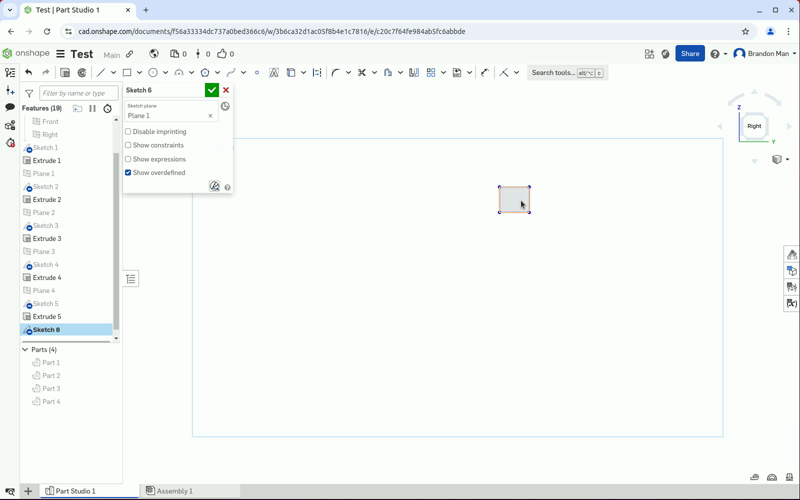
scroll(6)
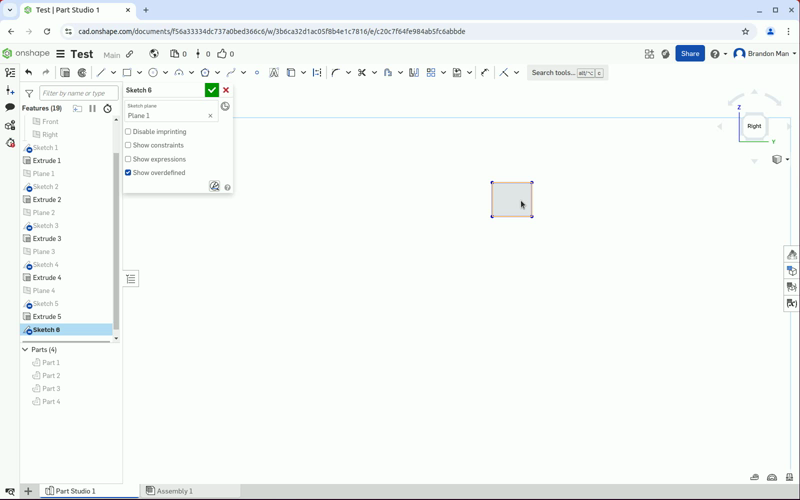
scroll(6)
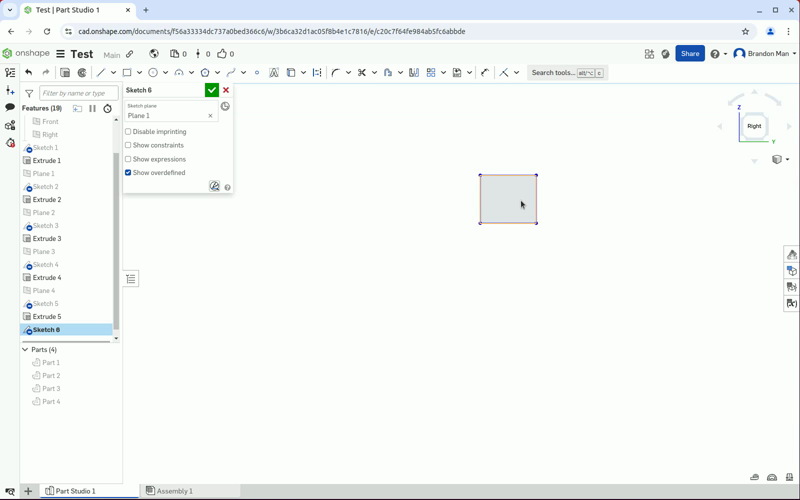
scroll(6)
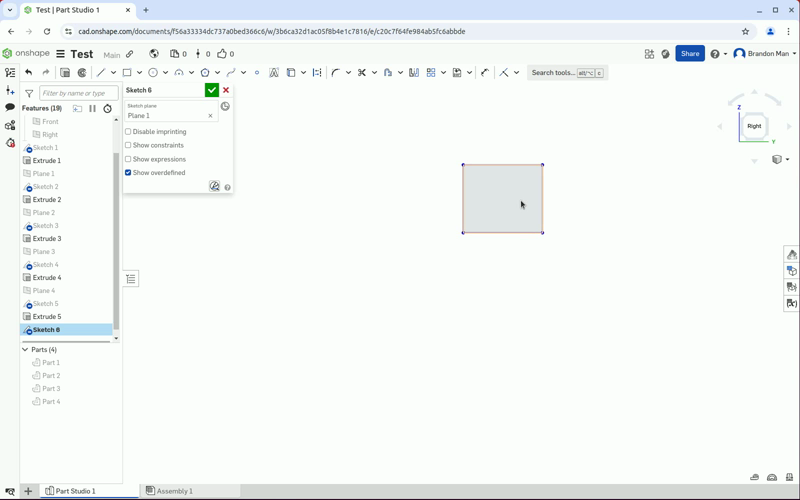
scroll(6)
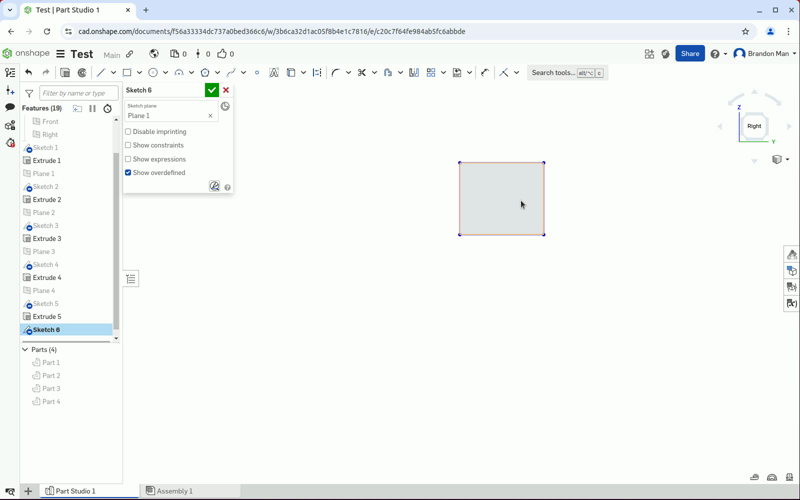
scroll(6)
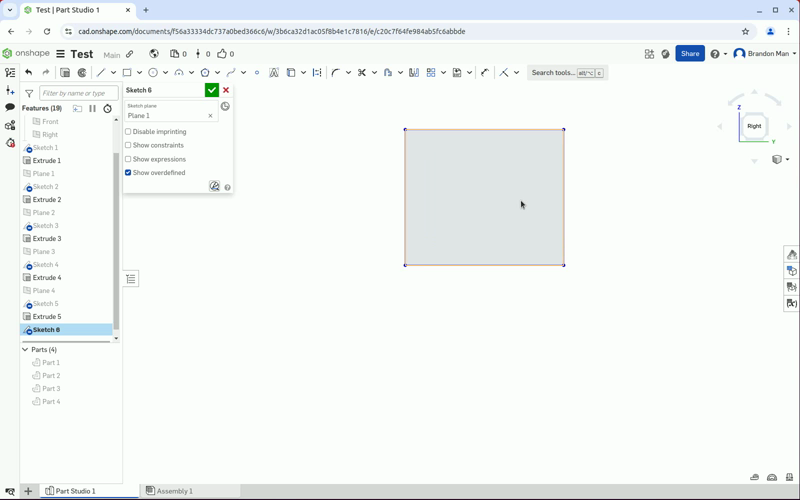
scroll(6)
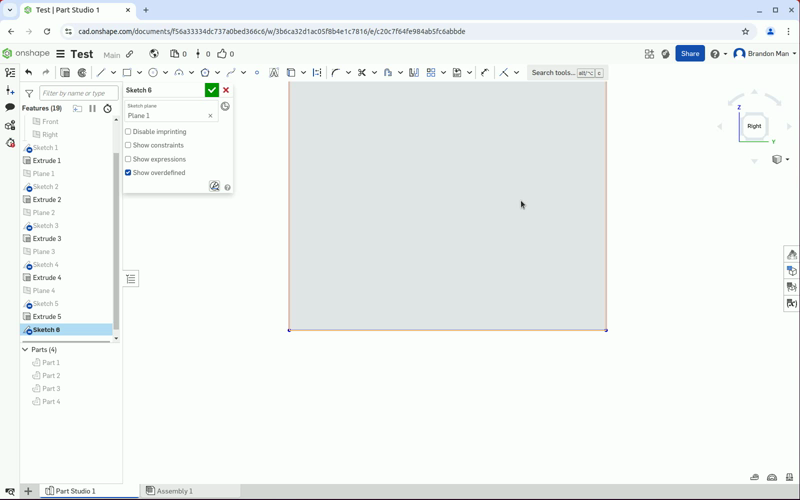
click(521, 200)
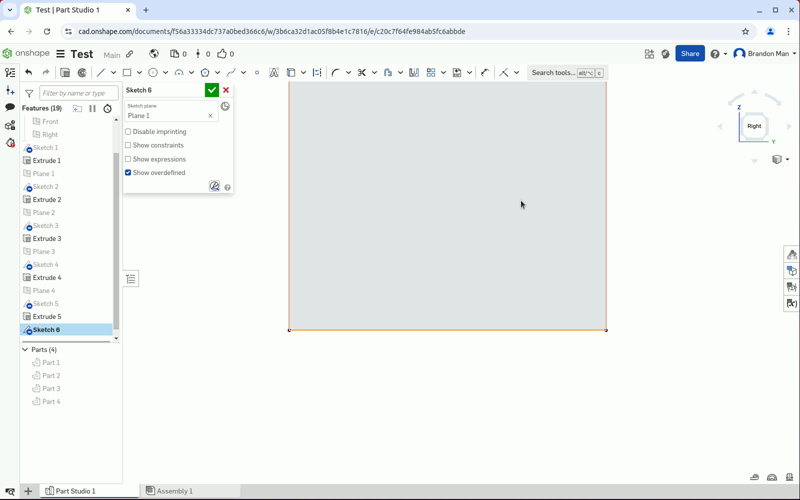
scroll(-6)
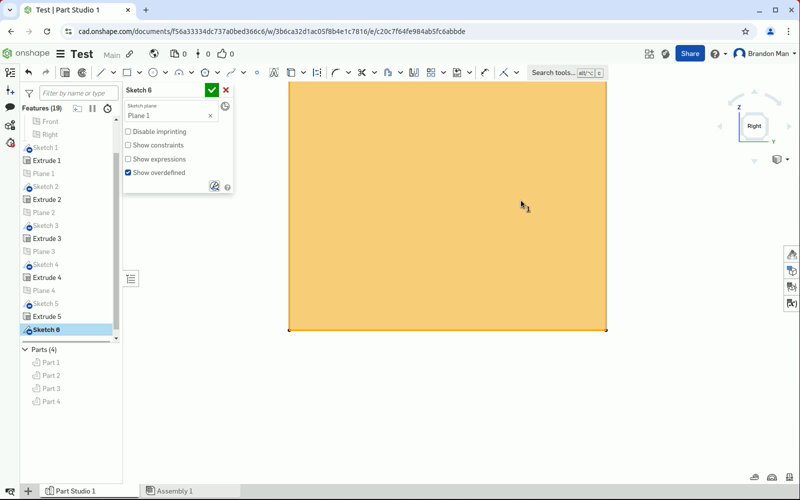
scroll(-6)
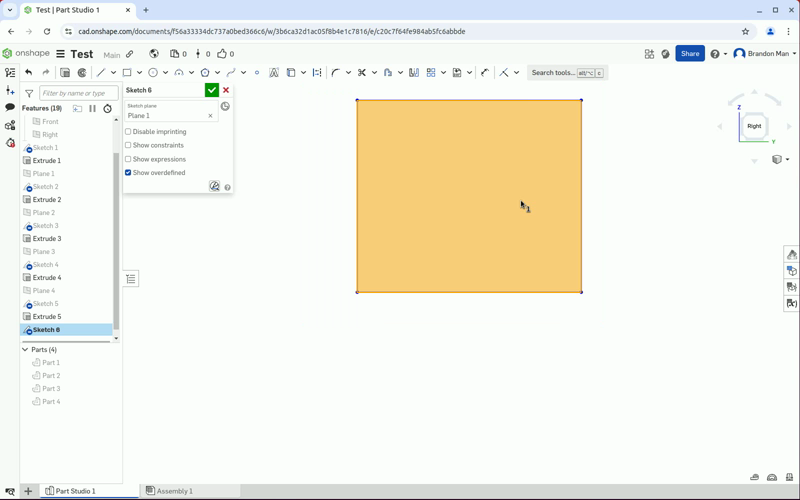
scroll(-6)
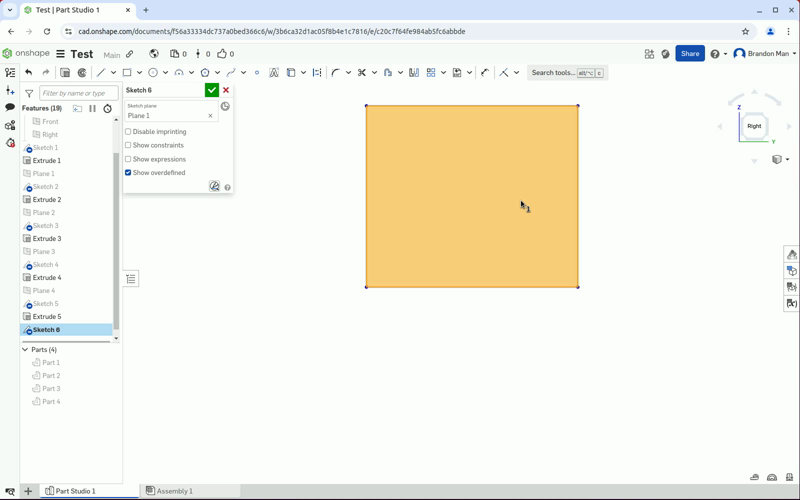
scroll(-6)
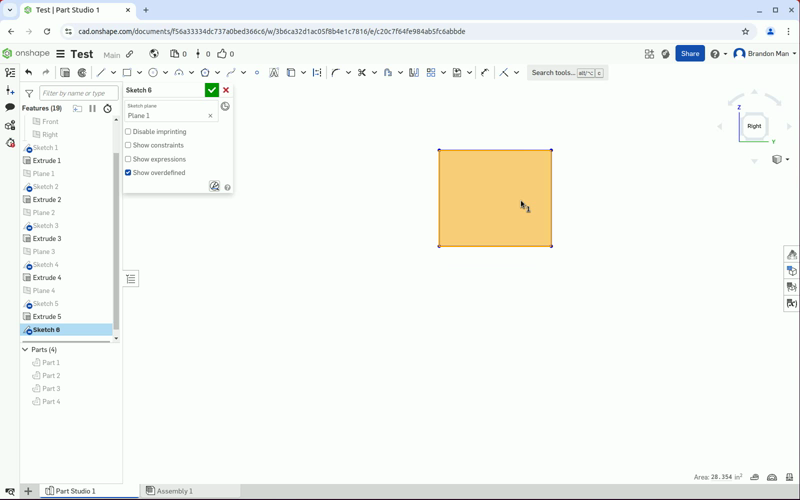
scroll(-6)
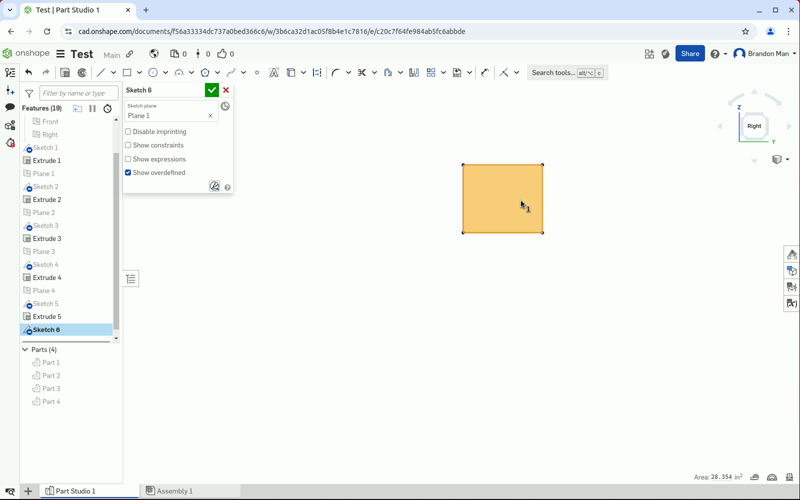
scroll(-6)
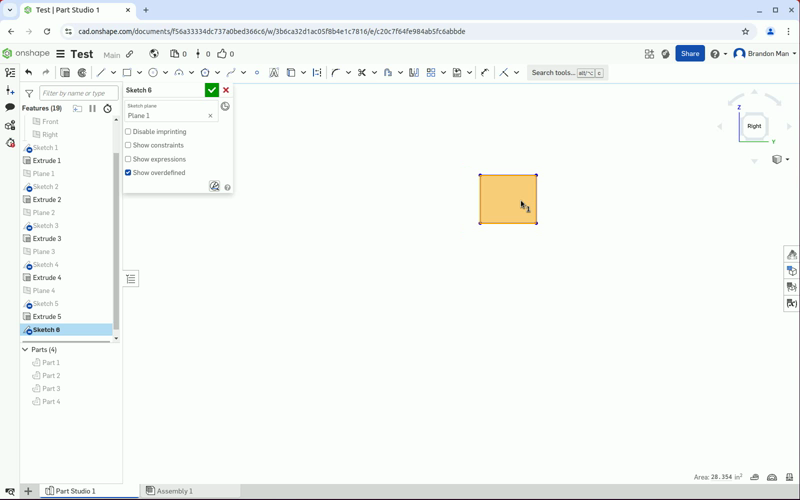
scroll(-6)
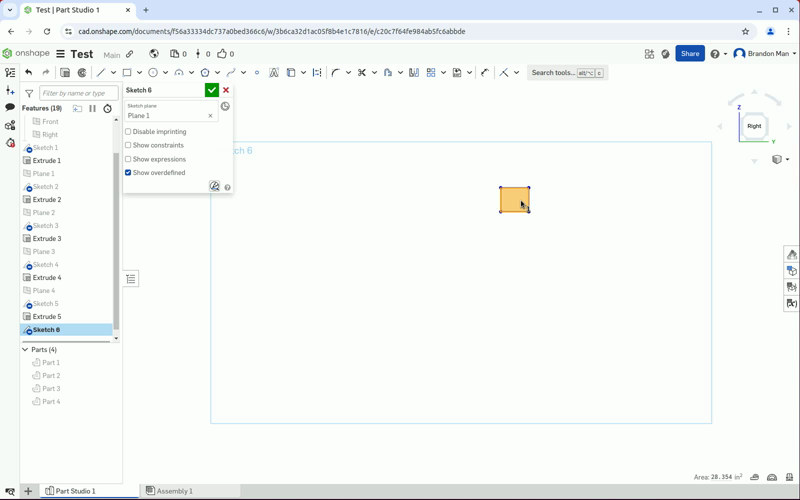
mouse_move(73, 352)
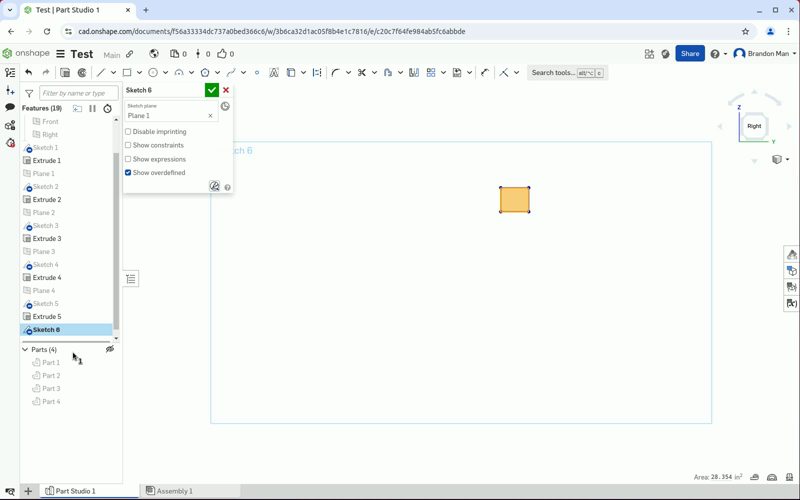
key(shift+y)
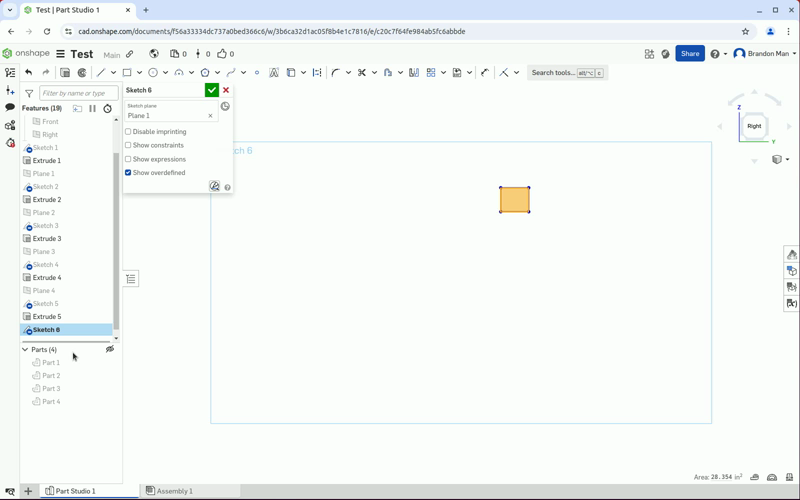
key(shift+e)
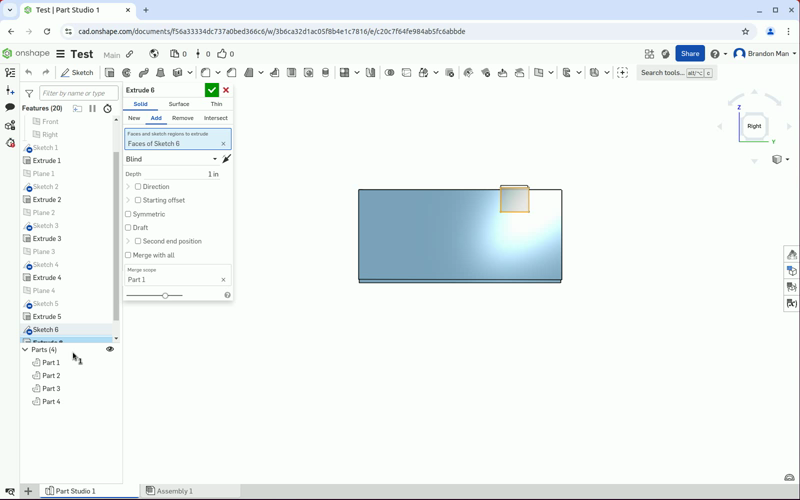
mouse_move(143, 106)
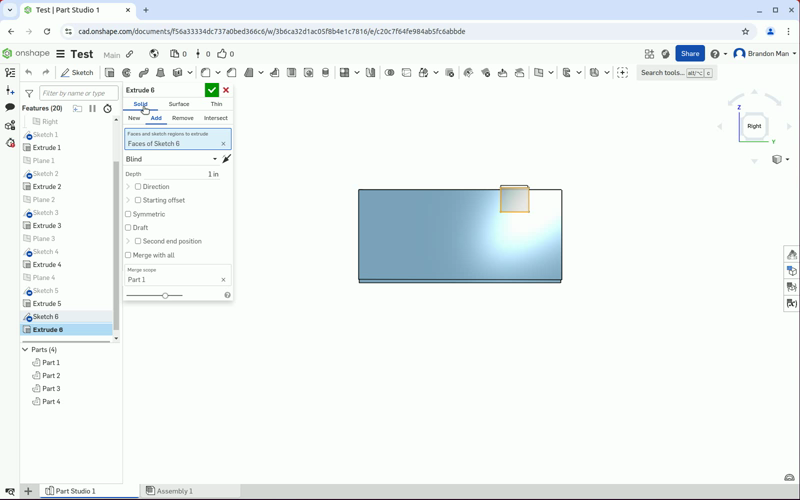
click(143, 106)
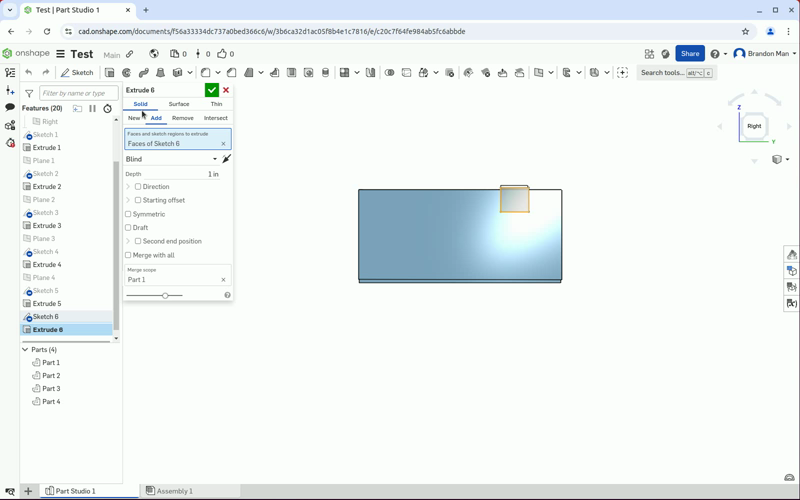
mouse_move(137, 120)
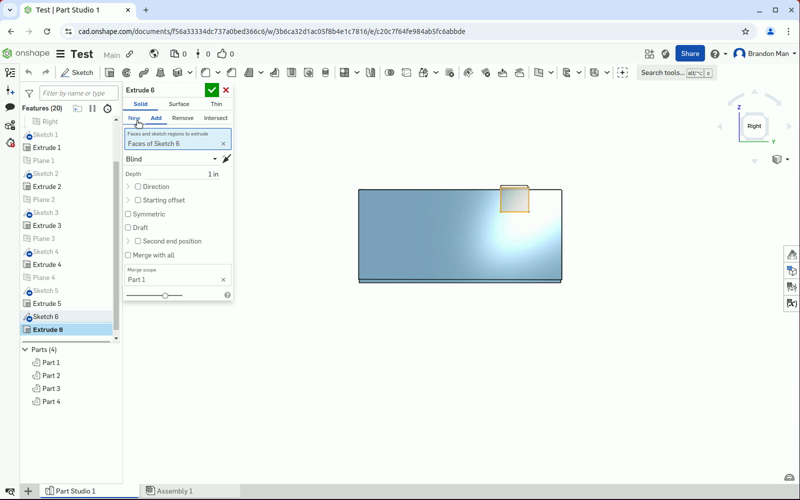
click(137, 120)
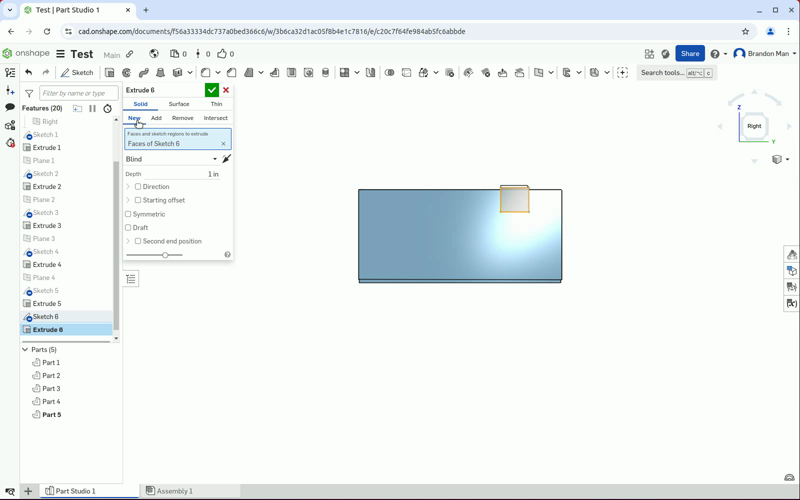
key(tab, 4)
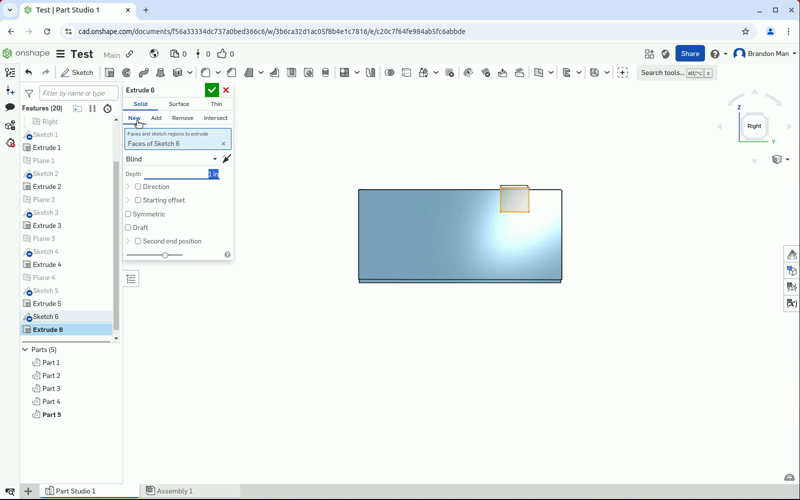
text(0.722)
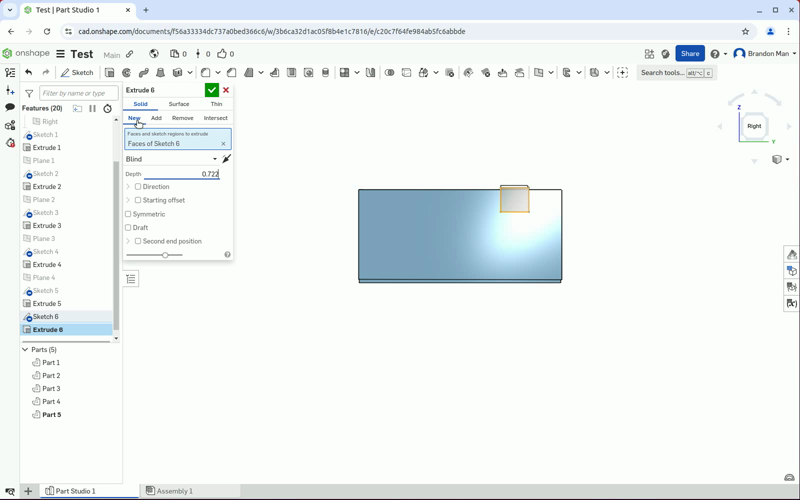
key(enter)
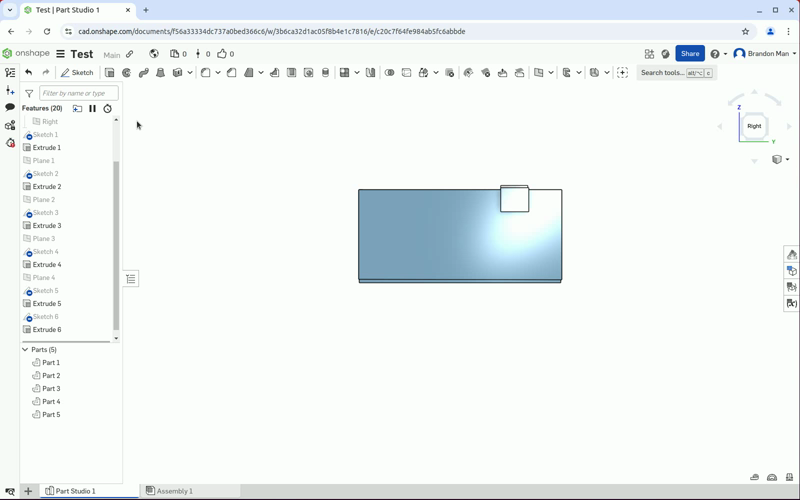
key(shift+h)
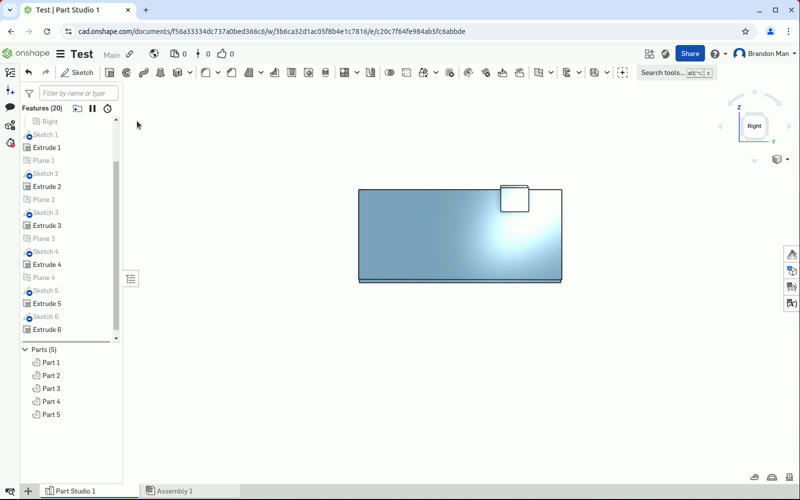
key(shift+h)
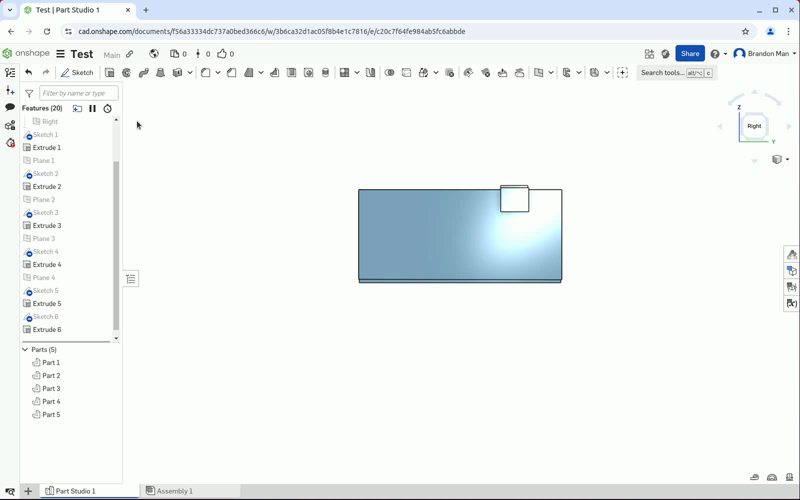
mouse_move(69, 137)
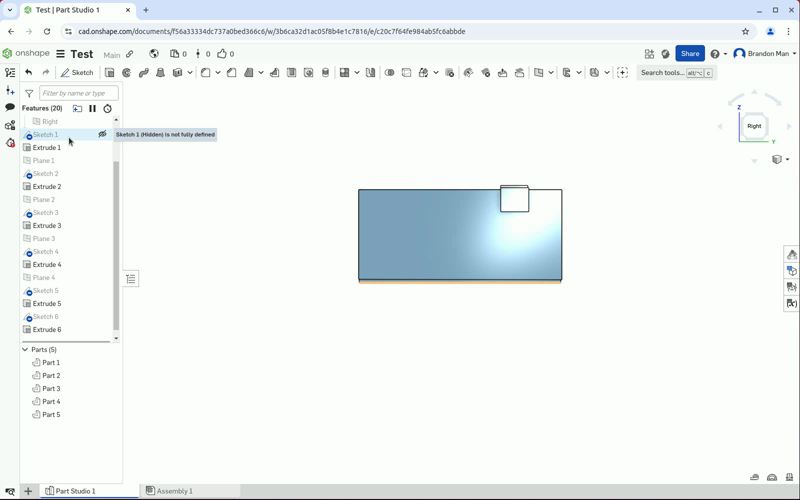
click(69, 137)
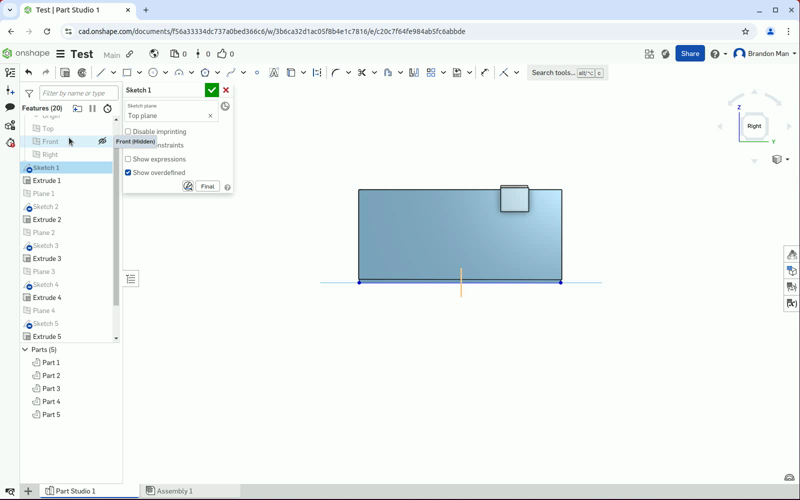
mouse_move(229, 92)
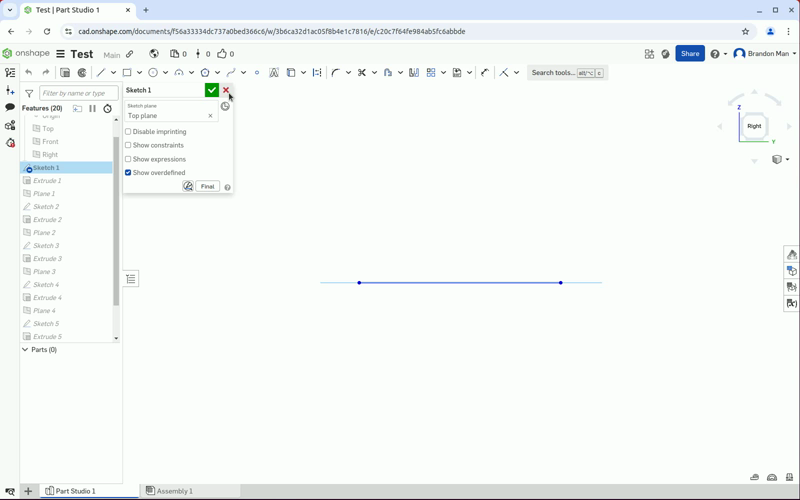
click(229, 92)
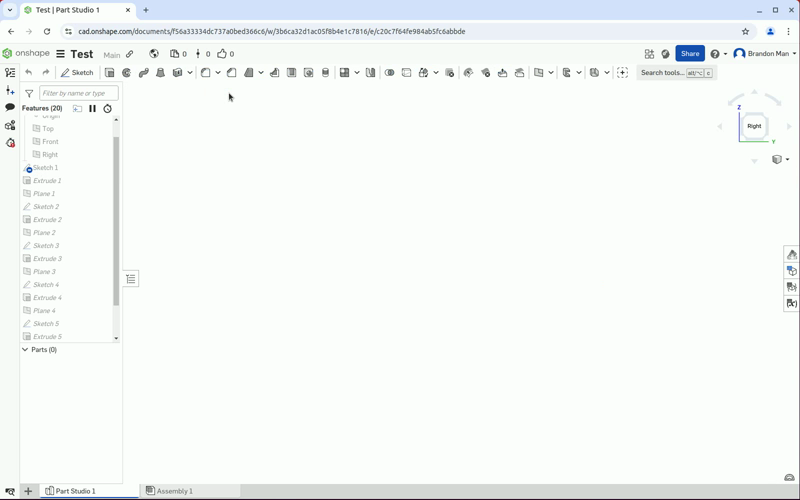
key(shift+s)
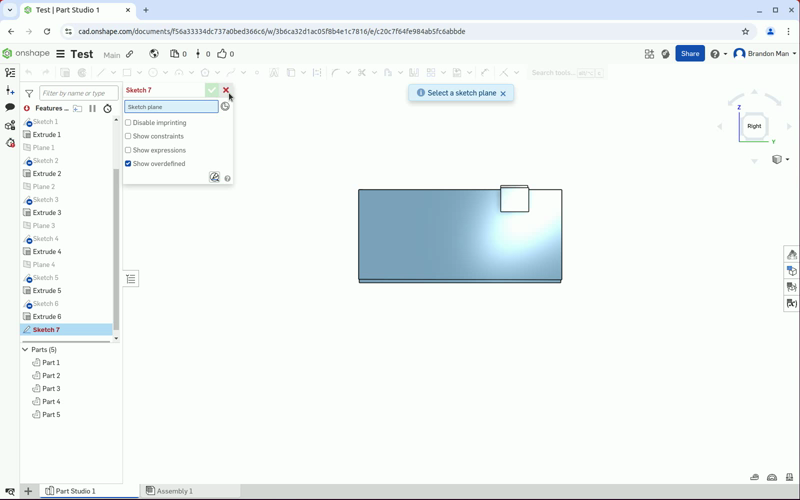
mouse_move(69, 189)
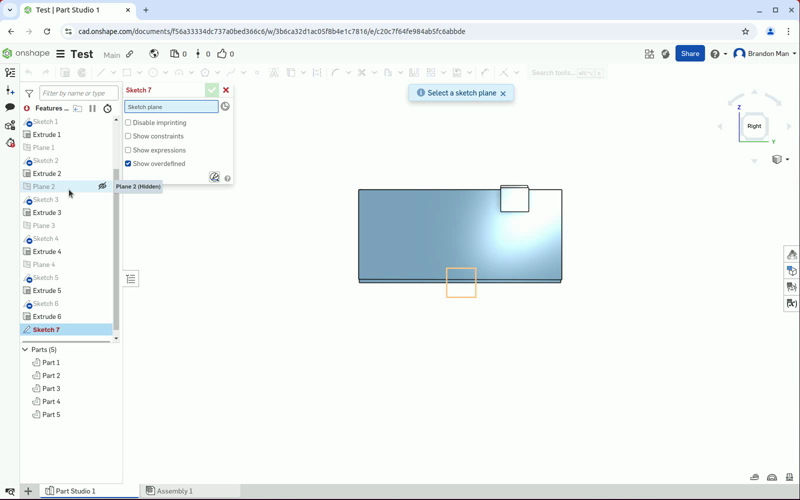
click(69, 189)
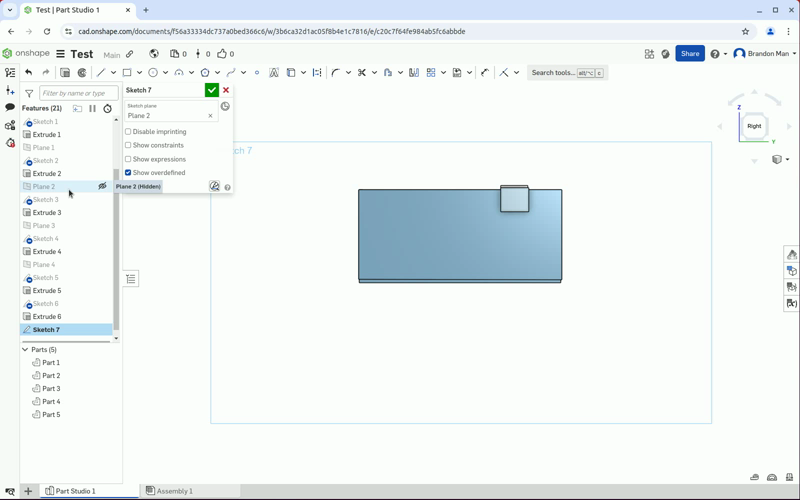
mouse_move(73, 352)
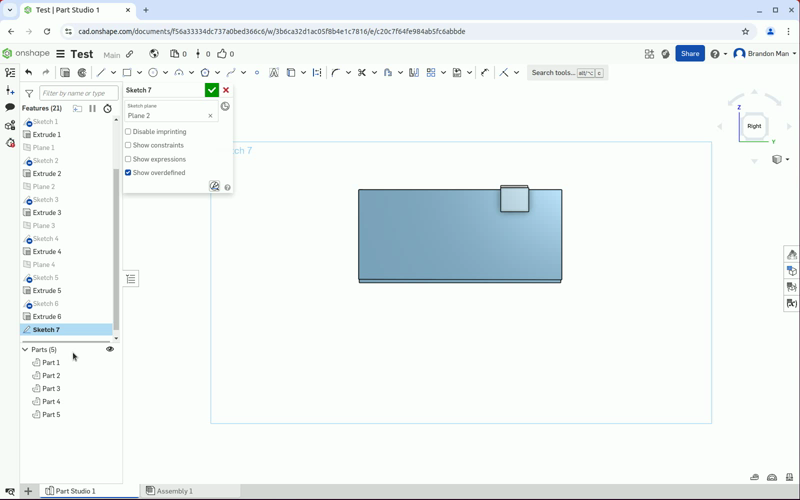
key(y)
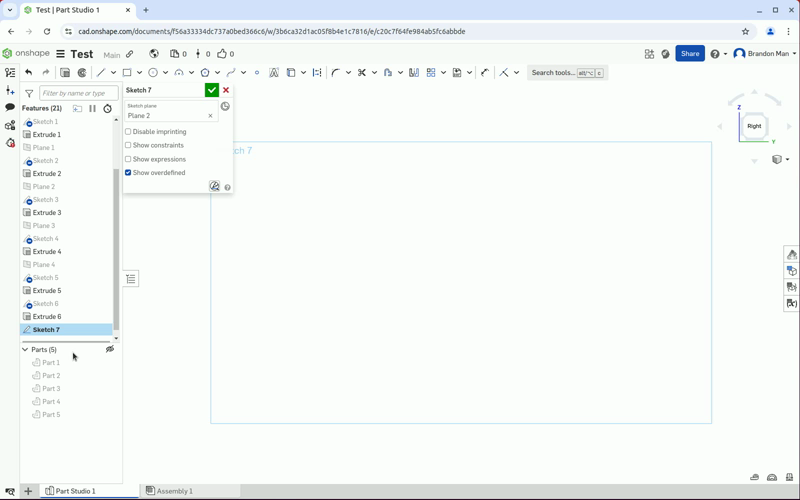
key(l)
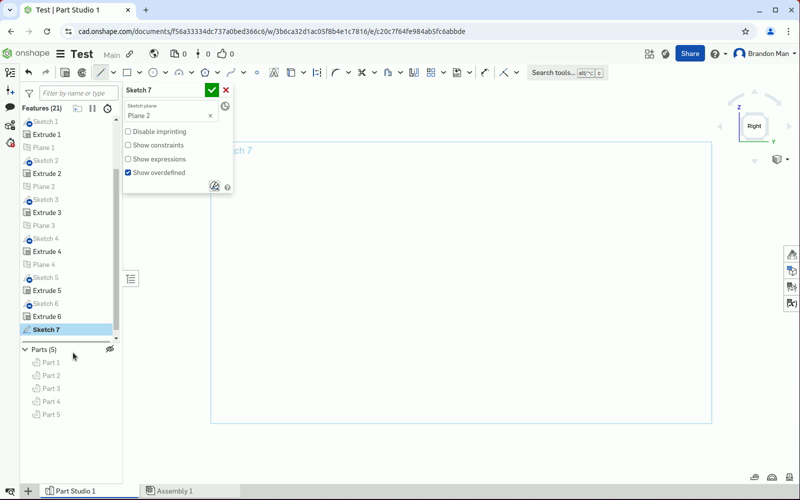
key_down(shift)
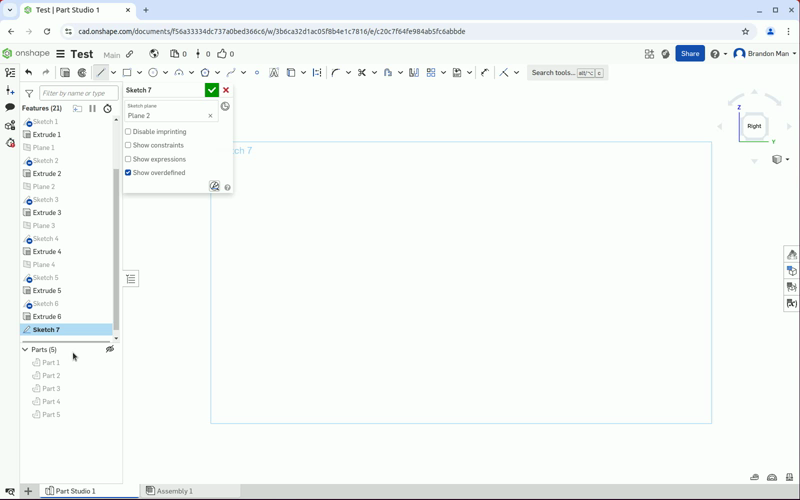
mouse_move(395, 211)
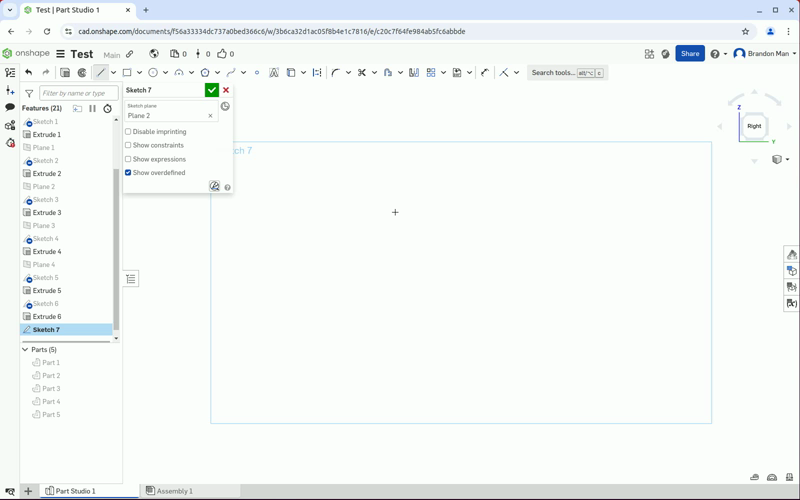
click(395, 211)
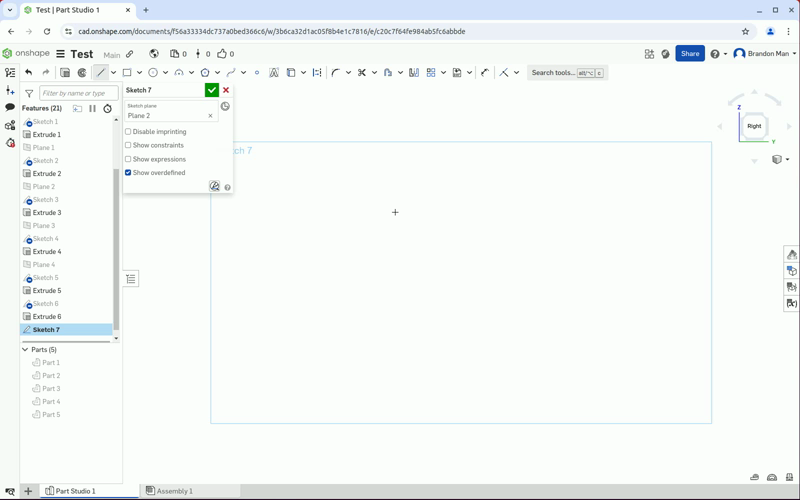
key_up(shift)
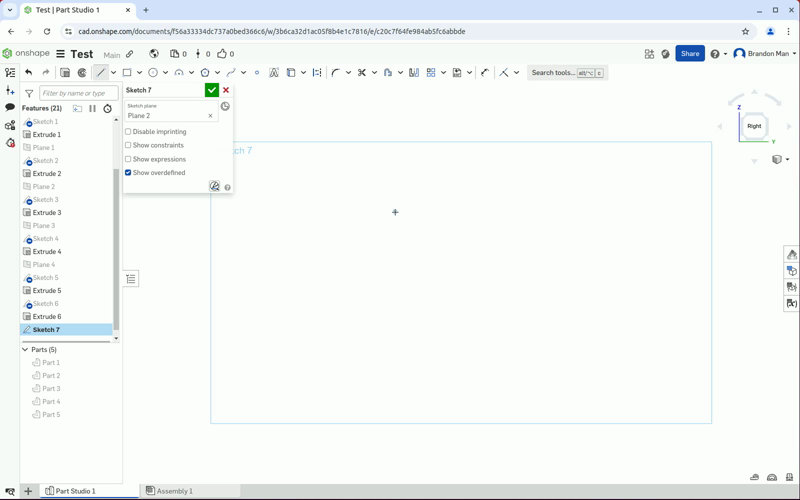
key_down(shift)
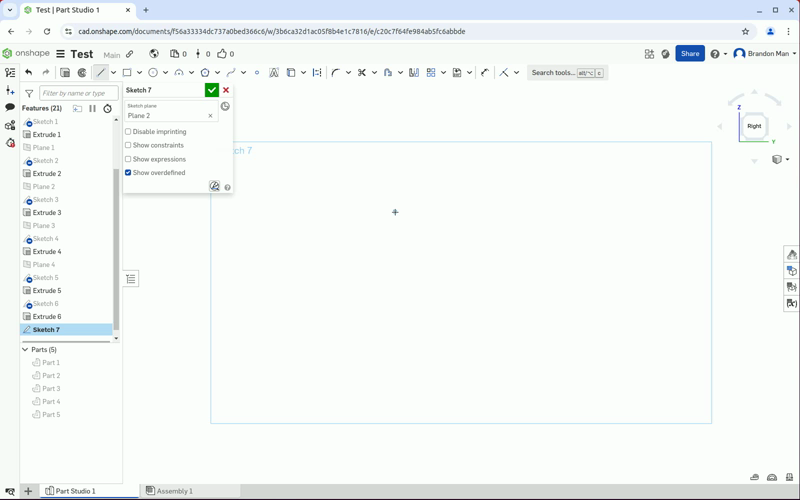
mouse_move(425, 211)
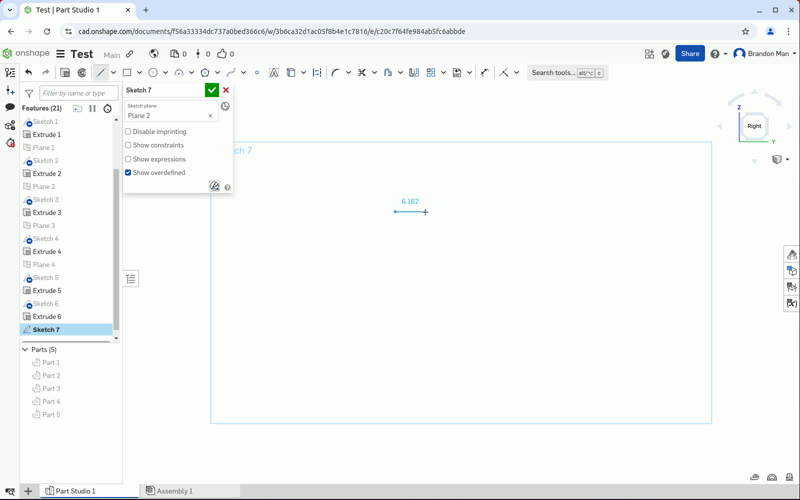
mouse_move(422, 211)
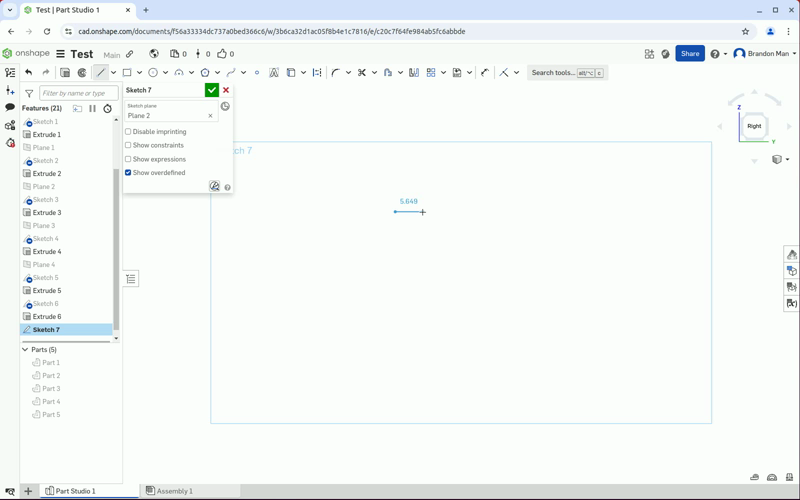
click(422, 211)
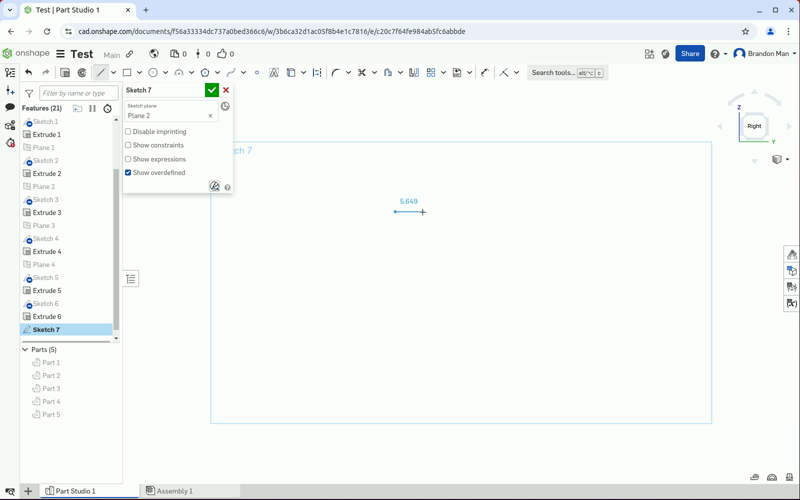
key_up(shift)
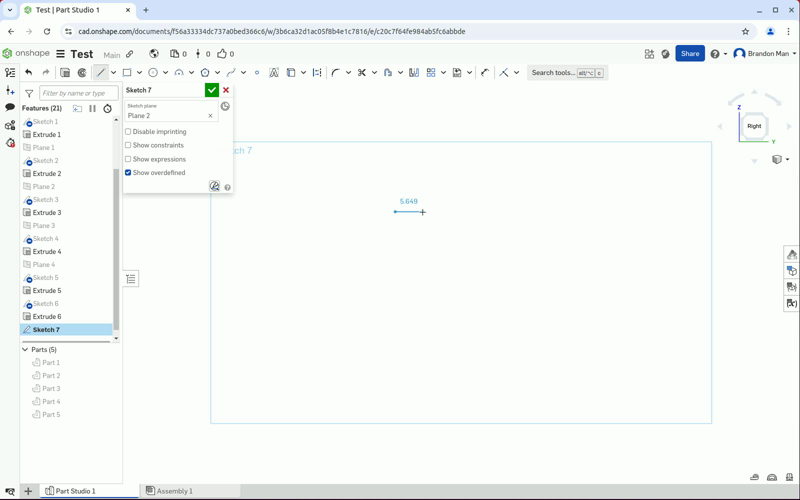
key_down(shift)
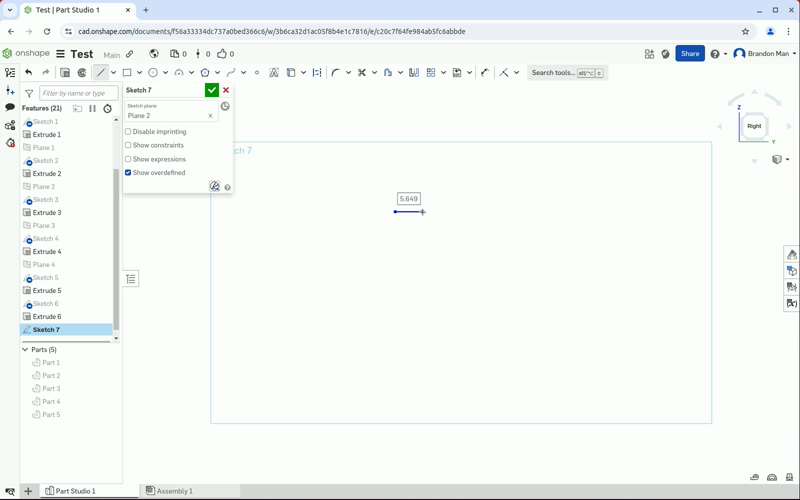
mouse_move(453, 211)
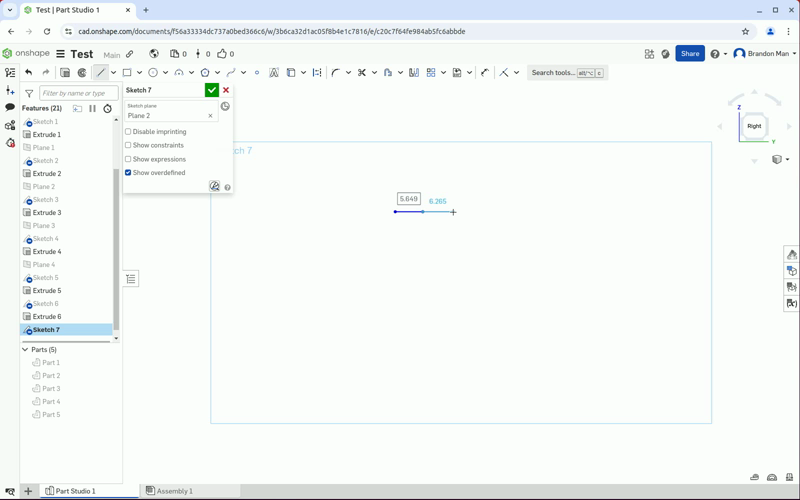
mouse_move(422, 187)
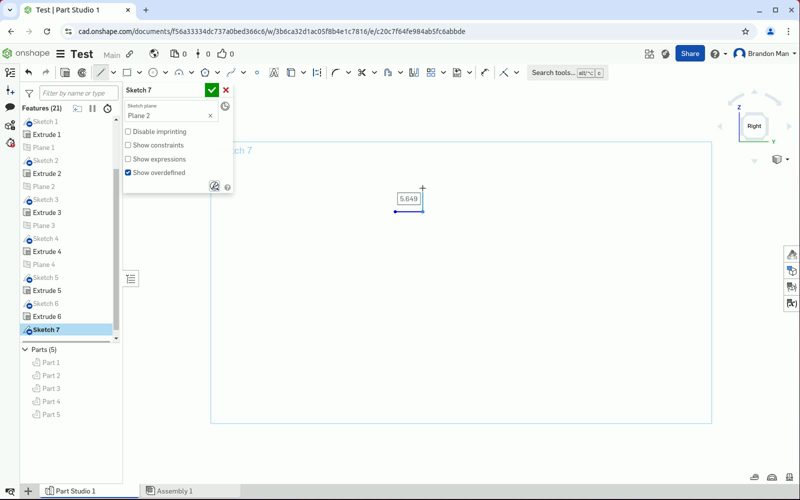
click(422, 187)
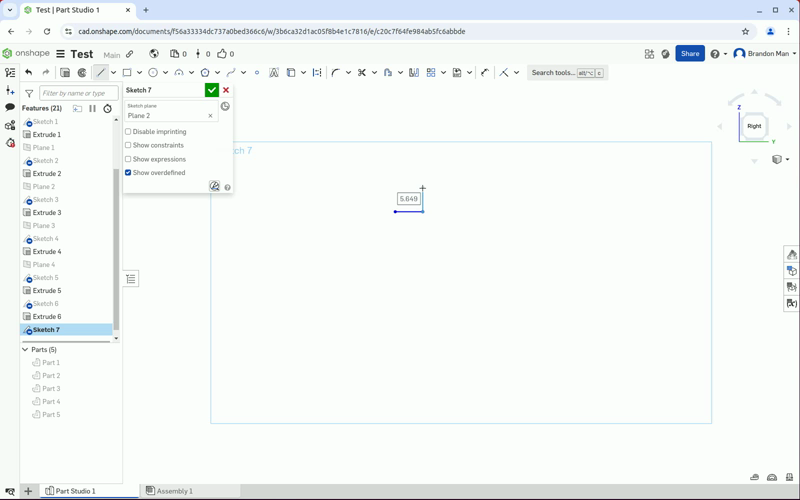
key_up(shift)
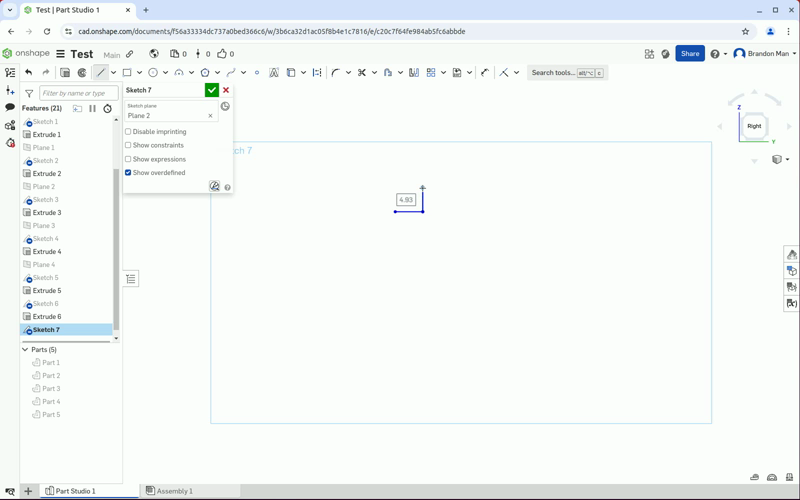
key_down(shift)
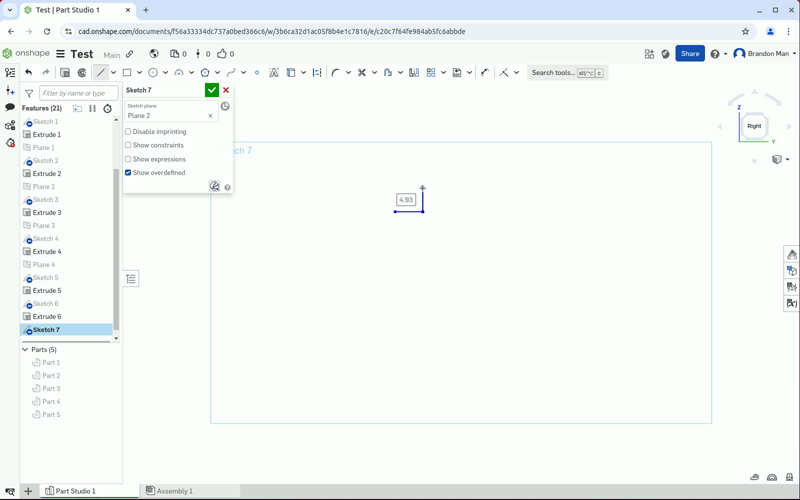
mouse_move(453, 187)
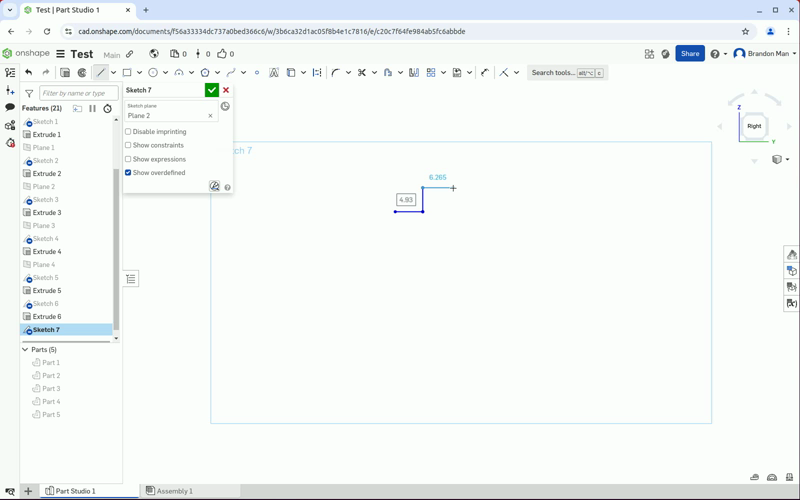
mouse_move(395, 187)
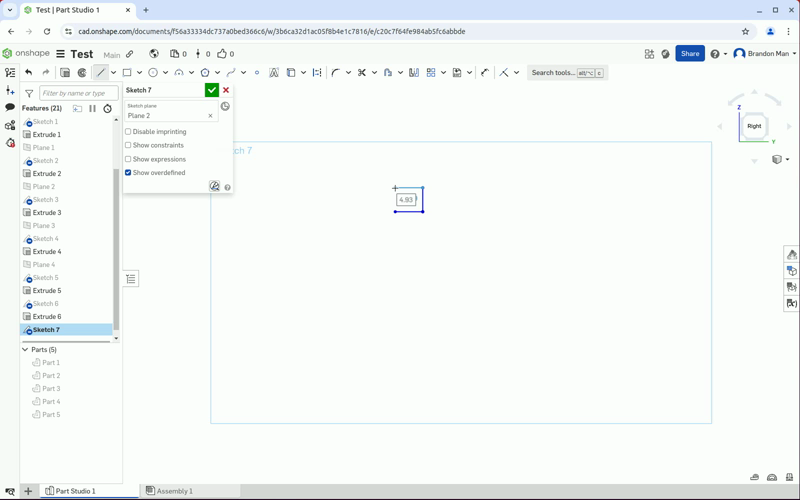
click(395, 187)
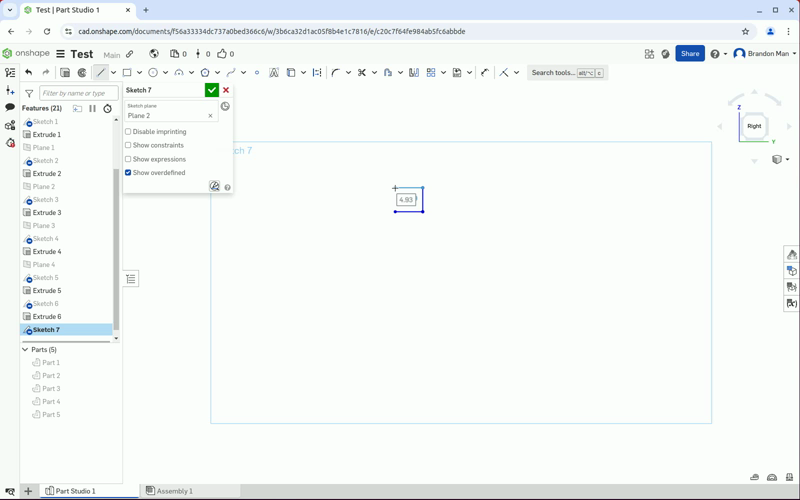
key_up(shift)
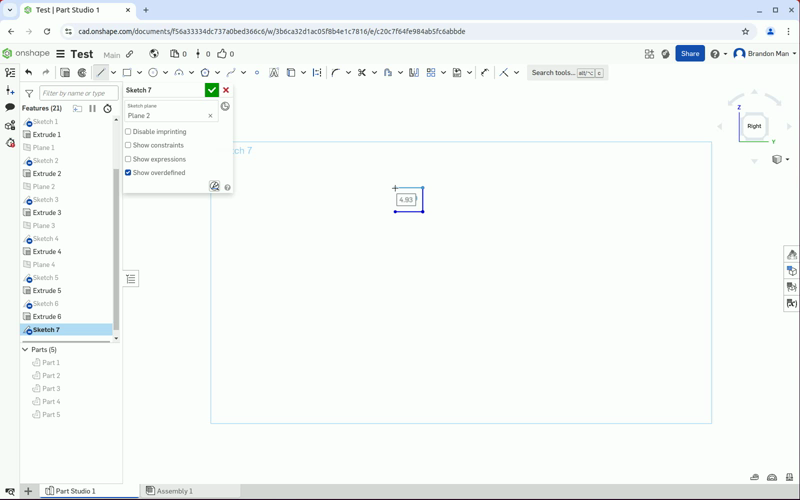
mouse_move(425, 187)
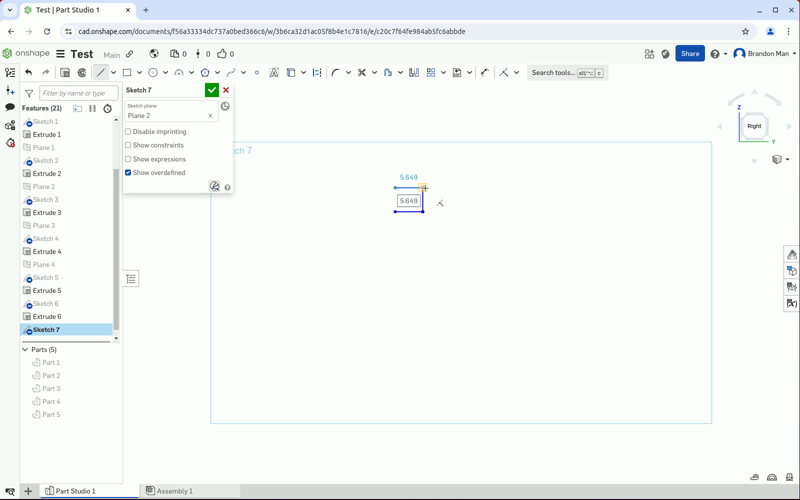
key_down(shift)
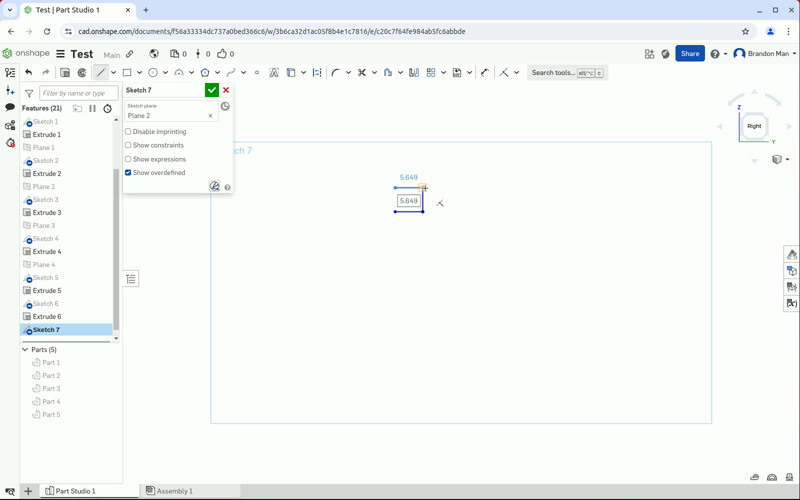
mouse_move(395, 211)
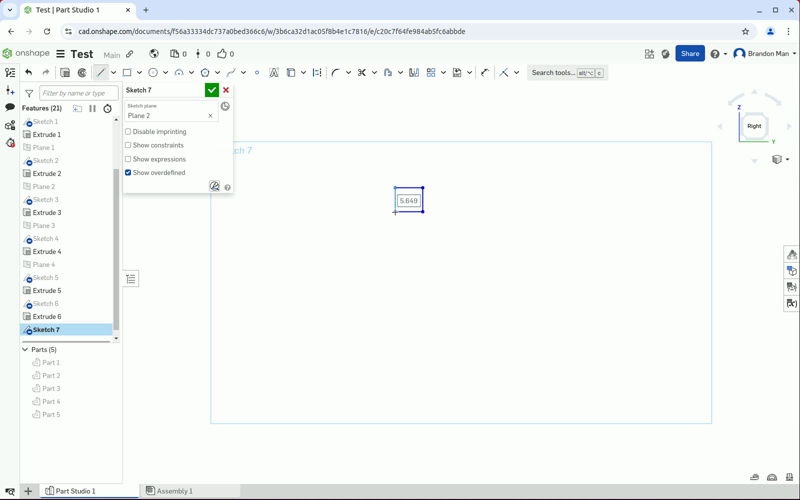
key_up(shift)
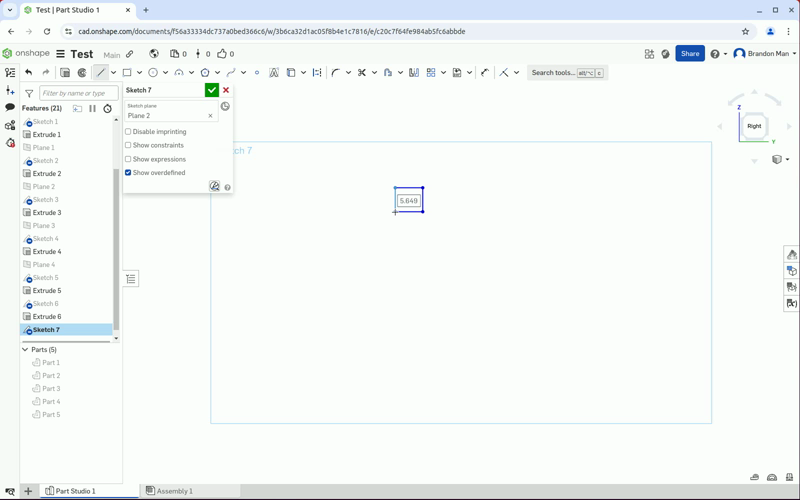
click(395, 211)
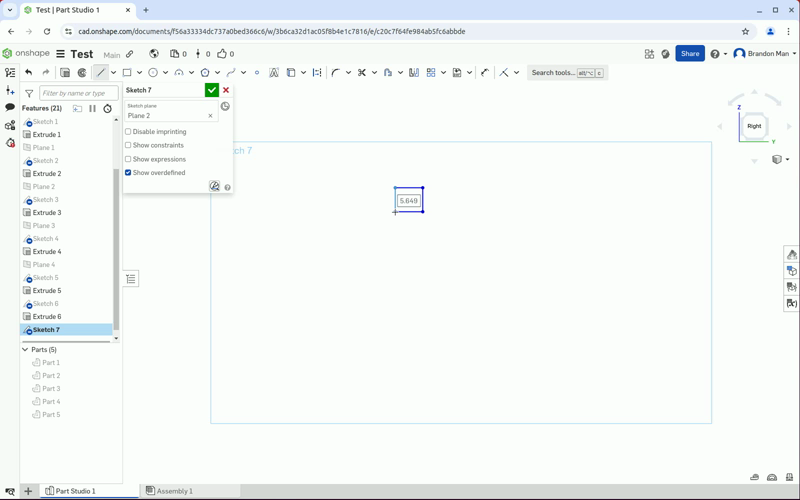
key(esc)
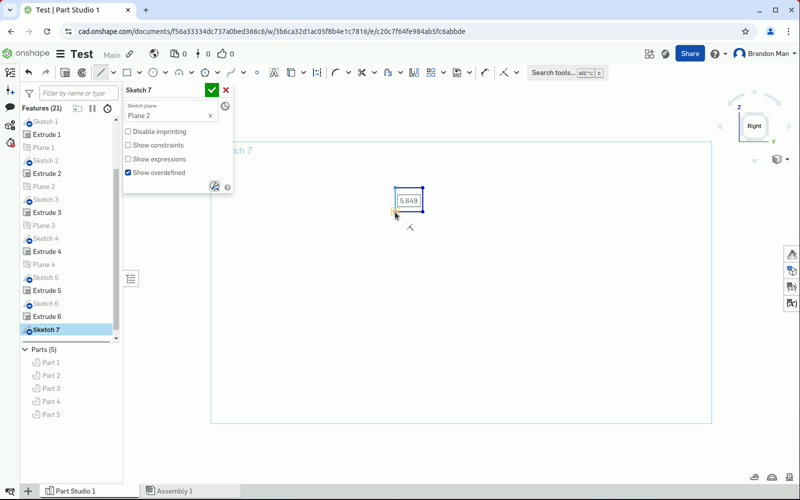
mouse_move(399, 200)
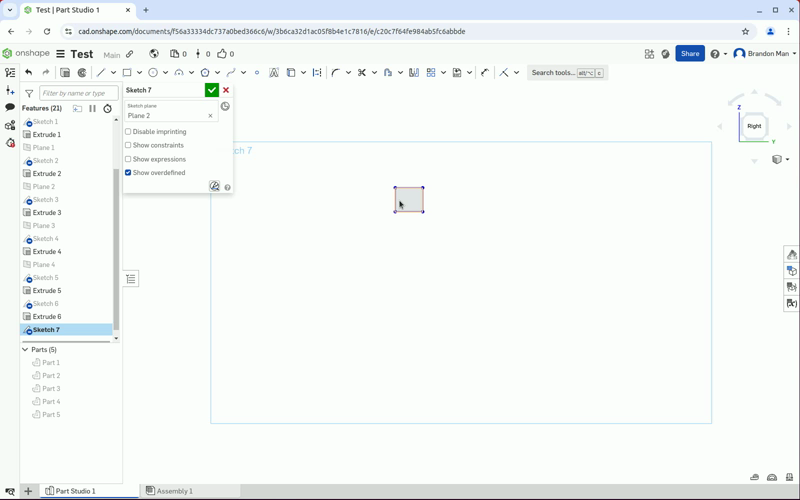
scroll(6)
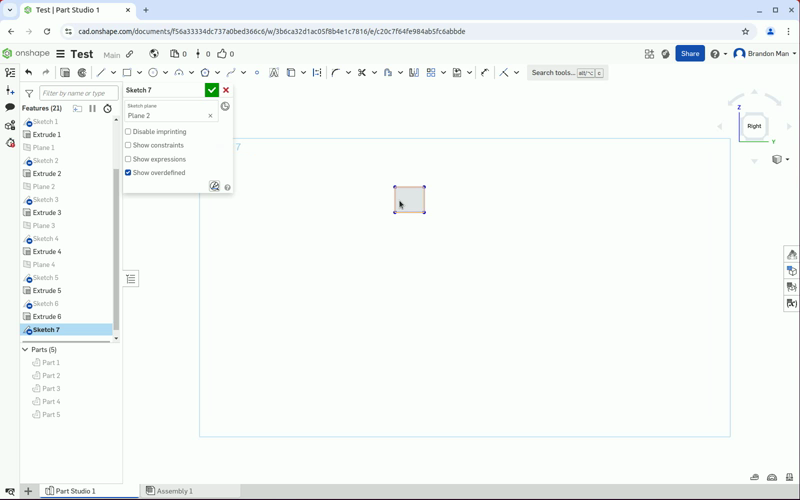
scroll(6)
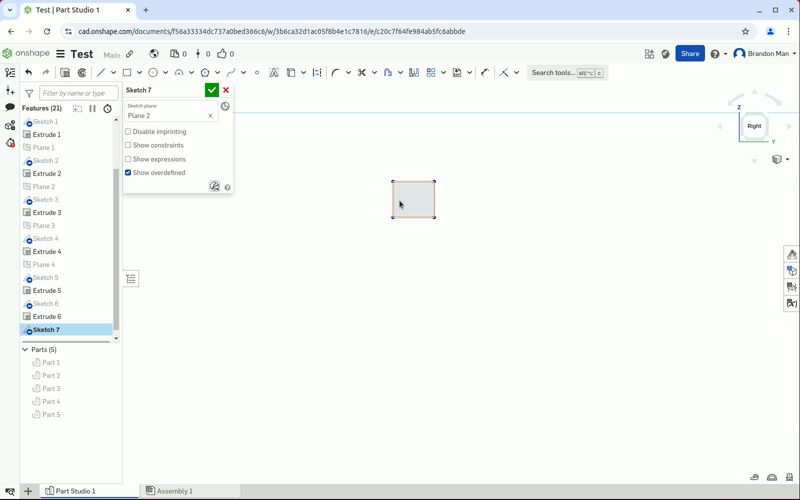
scroll(6)
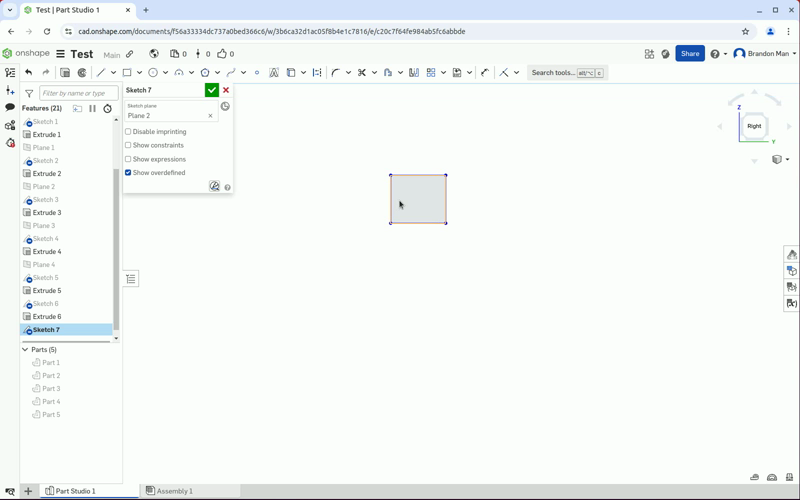
scroll(6)
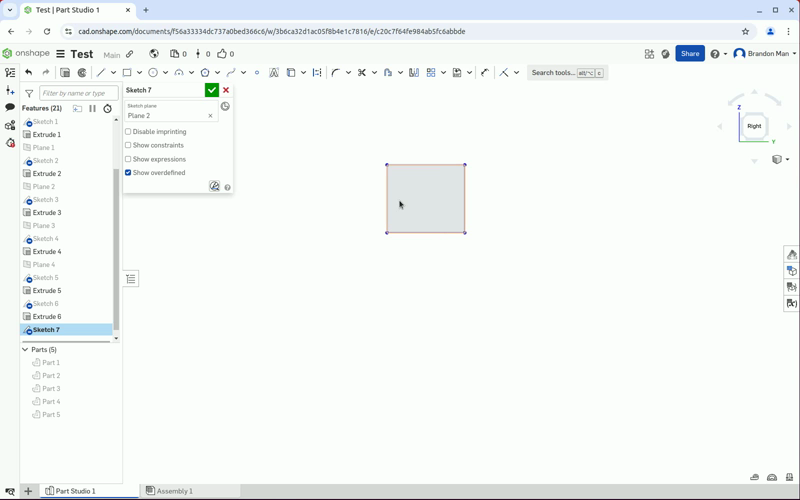
scroll(6)
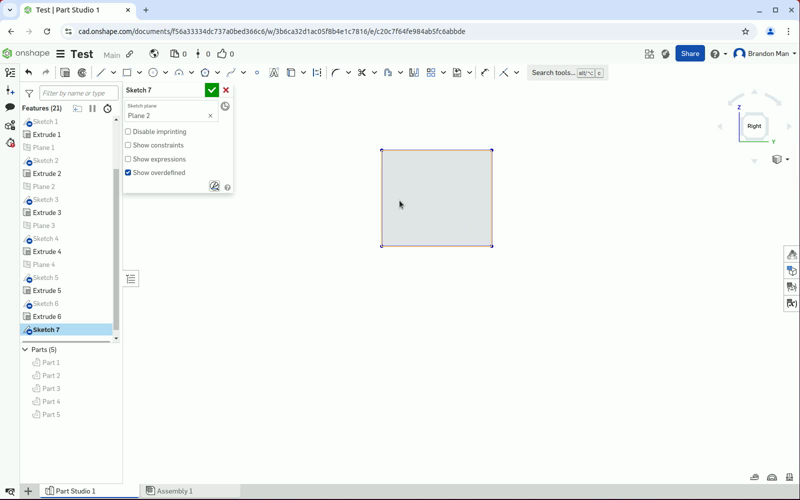
scroll(6)
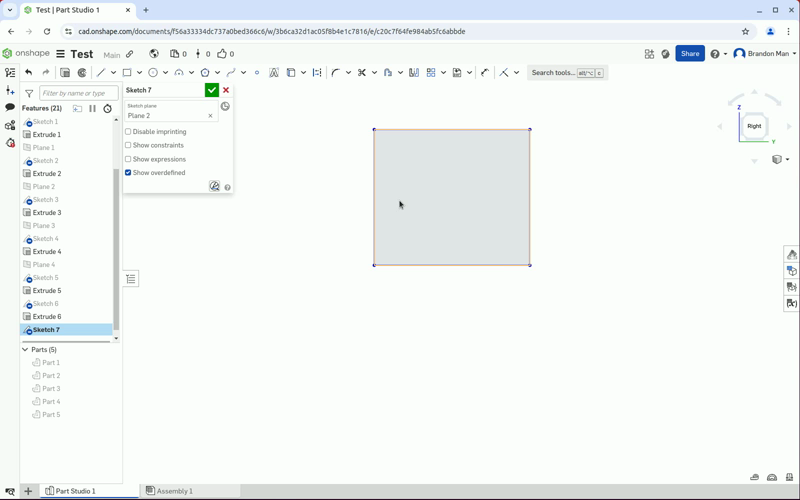
scroll(6)
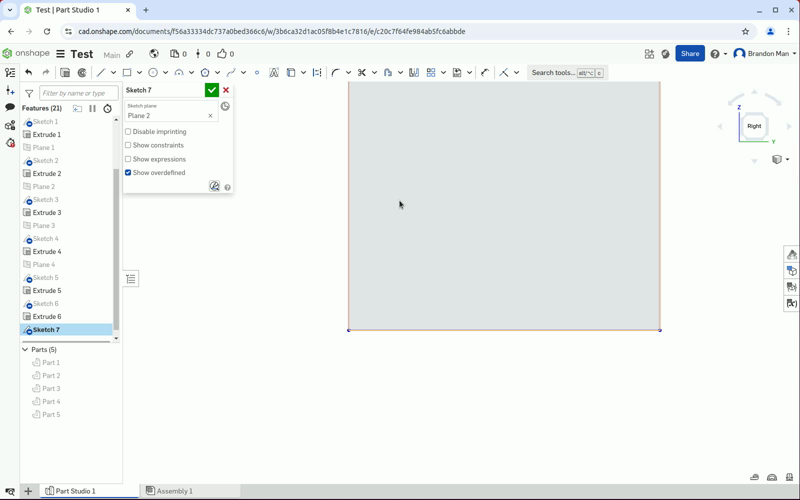
click(399, 200)
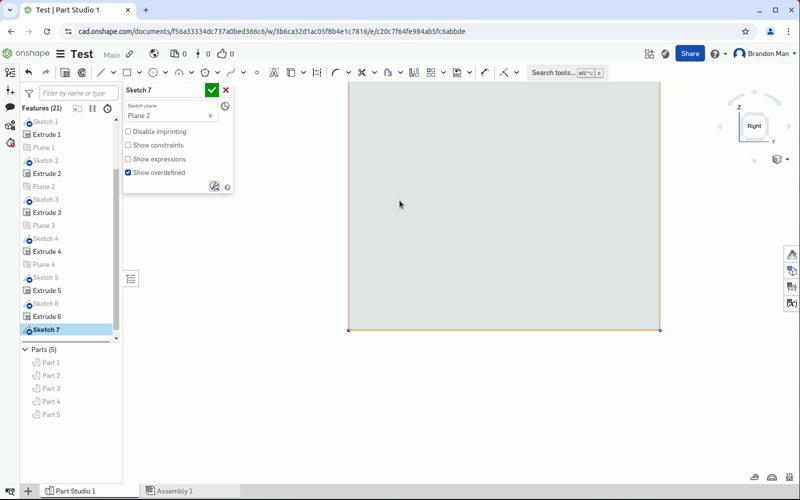
scroll(-6)
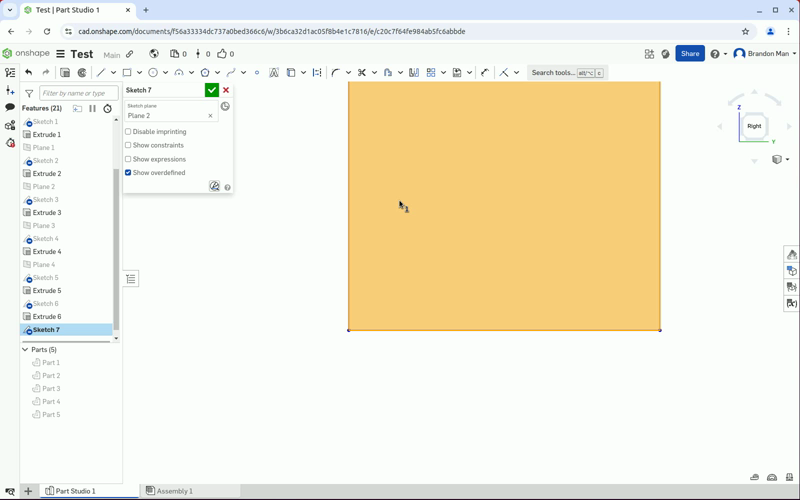
scroll(-6)
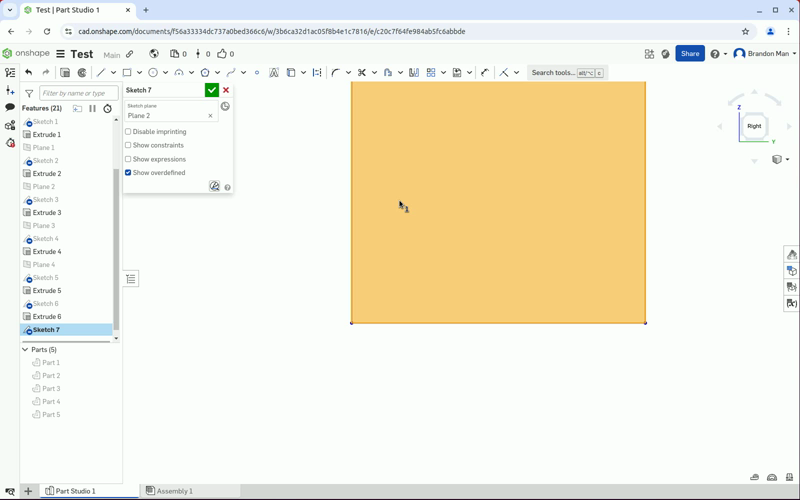
scroll(-6)
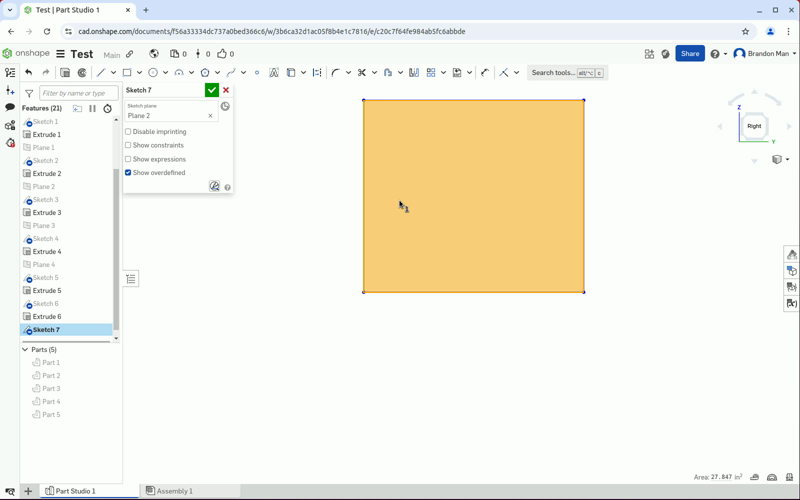
scroll(-6)
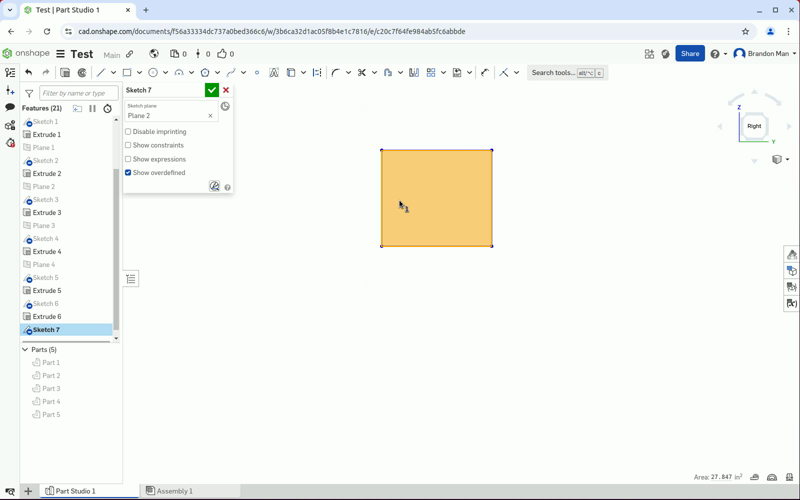
scroll(-6)
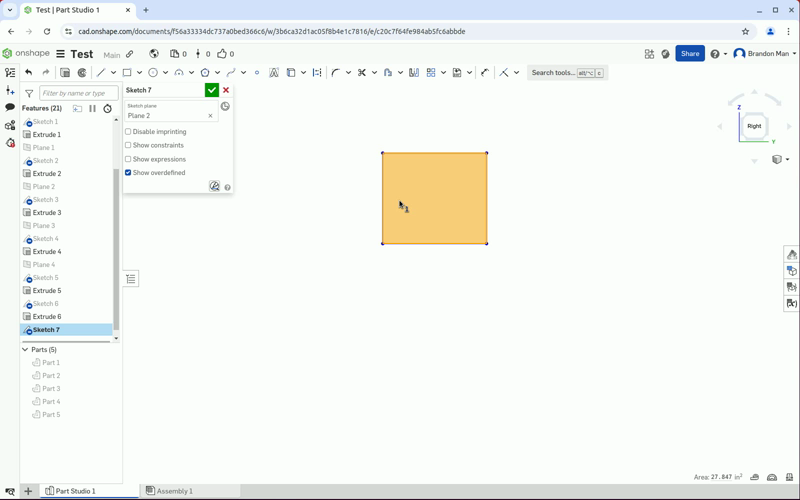
scroll(-6)
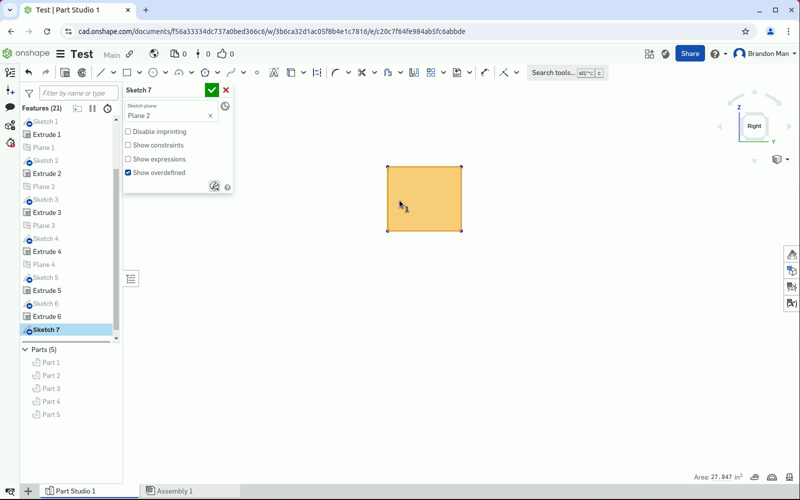
scroll(-6)
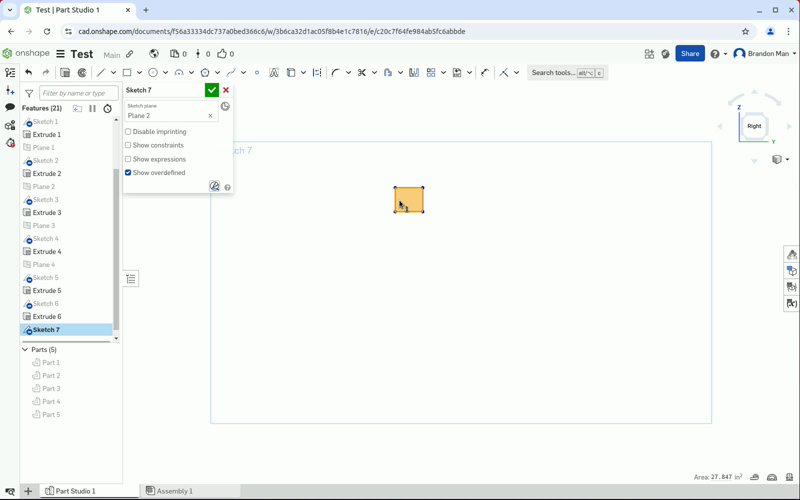
mouse_move(73, 352)
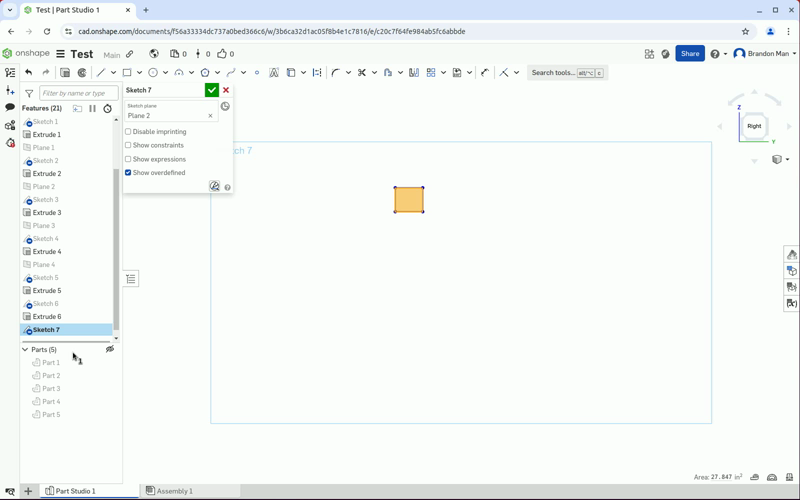
key(shift+y)
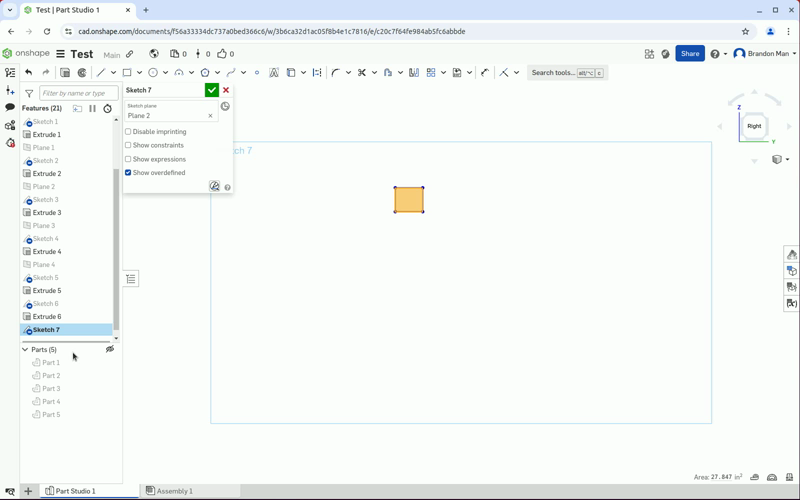
key(shift+e)
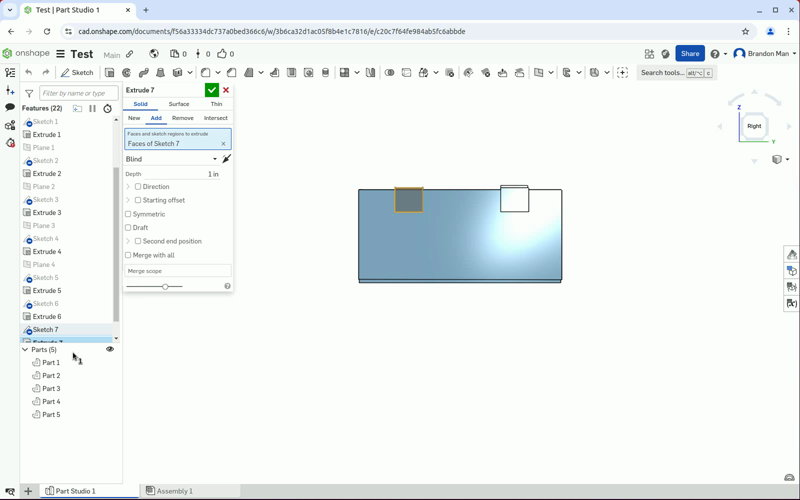
mouse_move(143, 106)
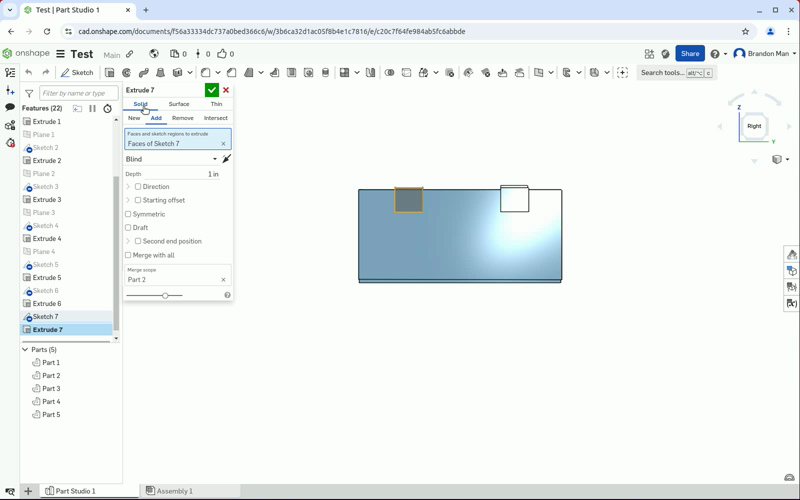
click(143, 106)
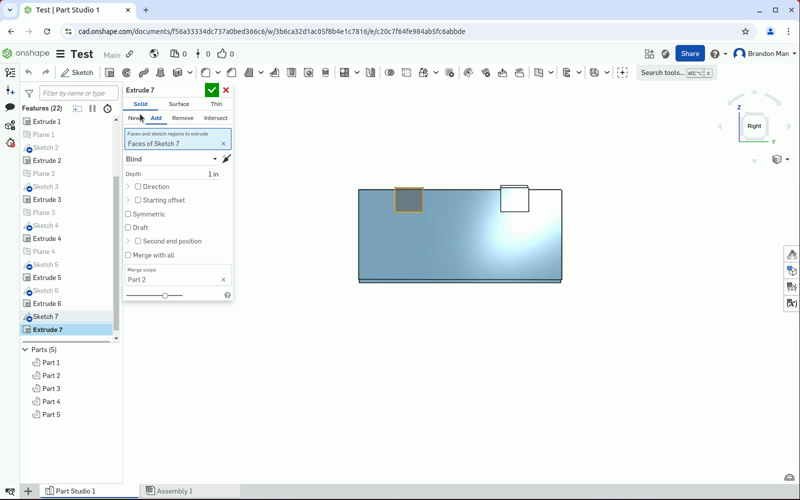
mouse_move(137, 120)
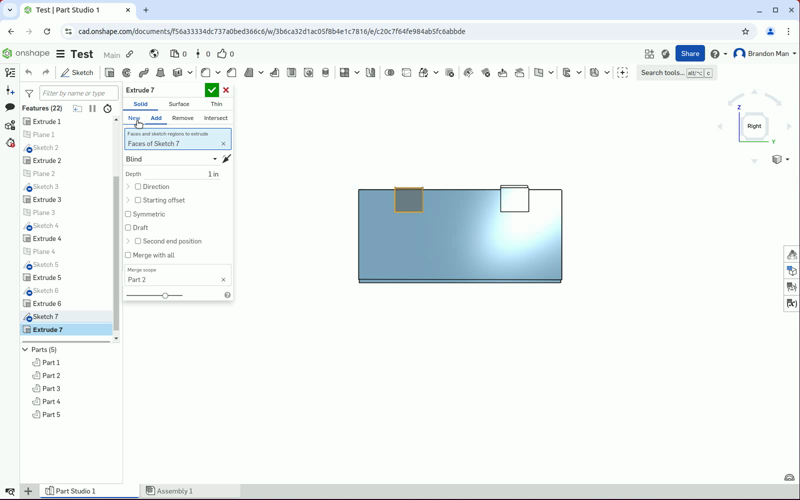
click(137, 120)
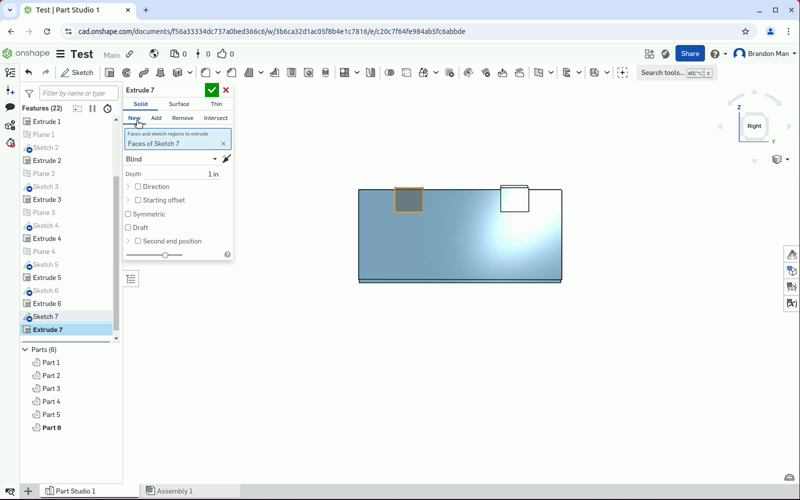
key(tab, 4)
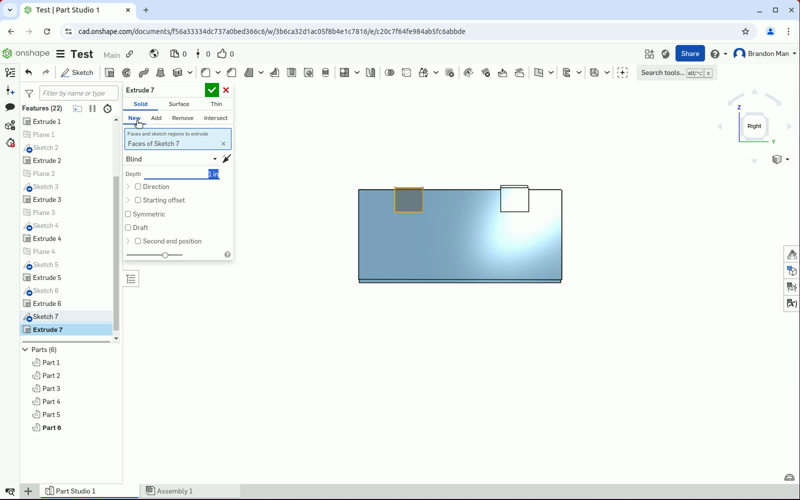
text(0.722)
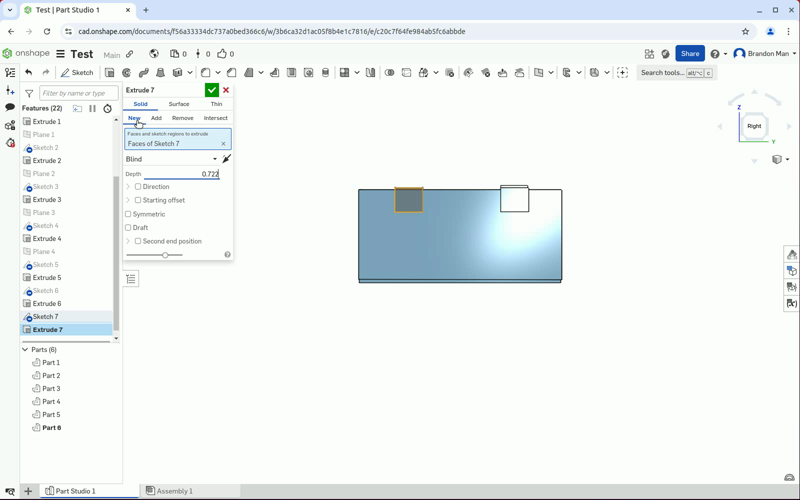
key(enter)
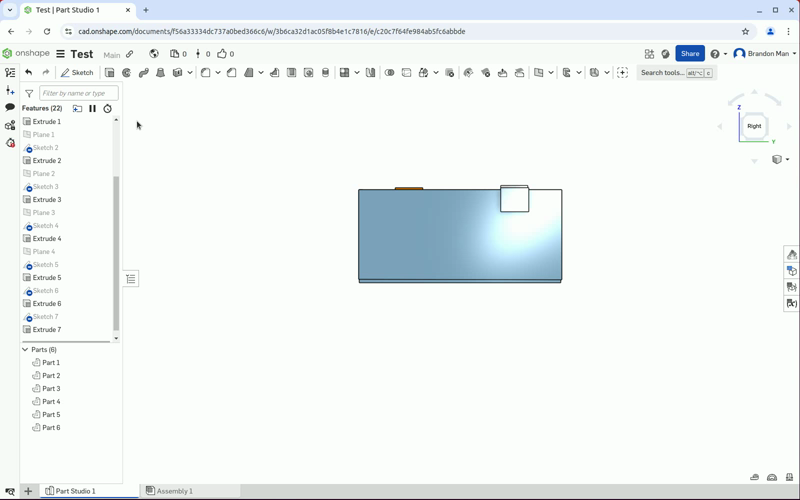
key(shift+h)
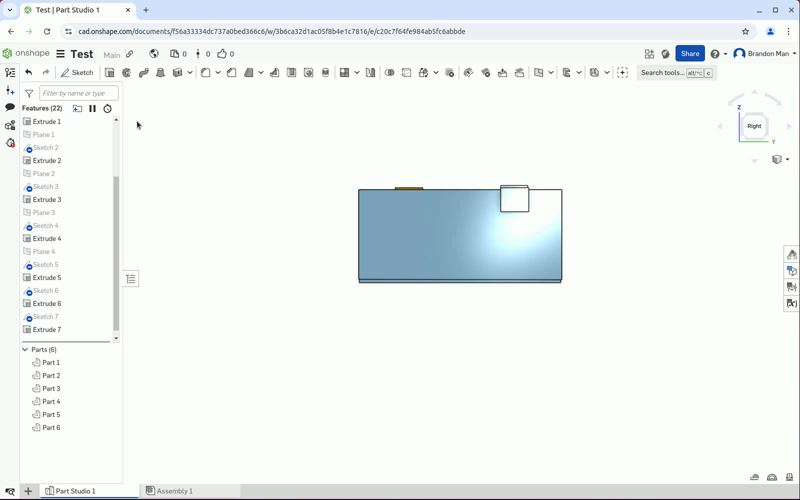
key(shift+h)
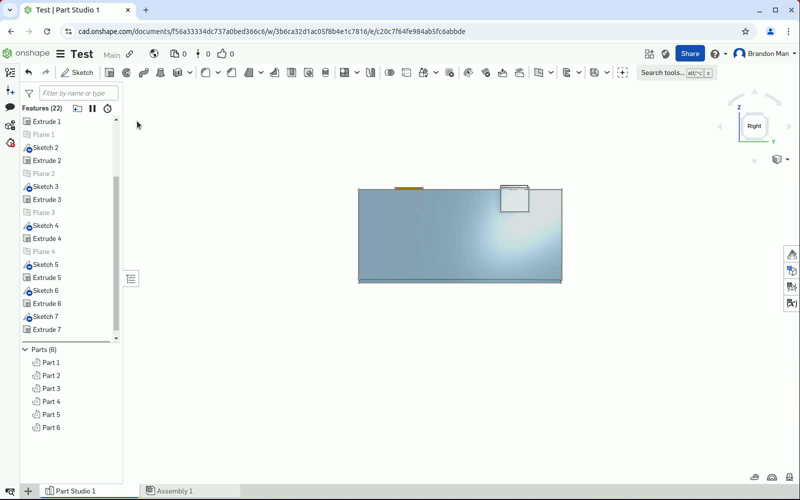
key(shift+7)
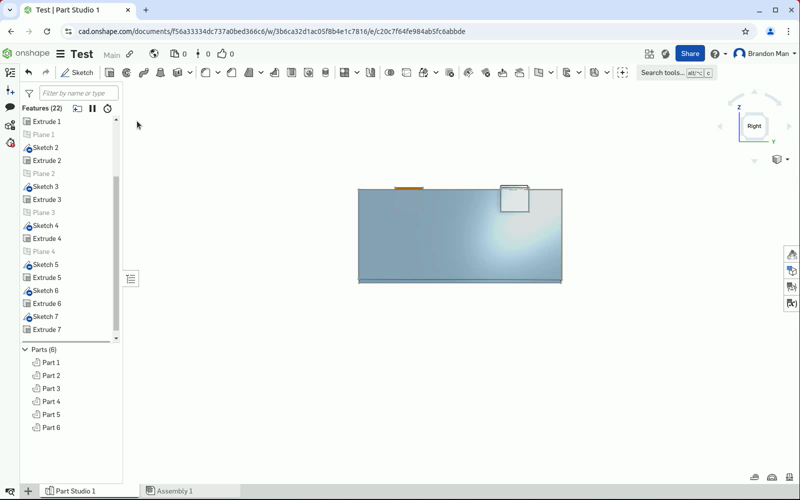
key(right, 2)
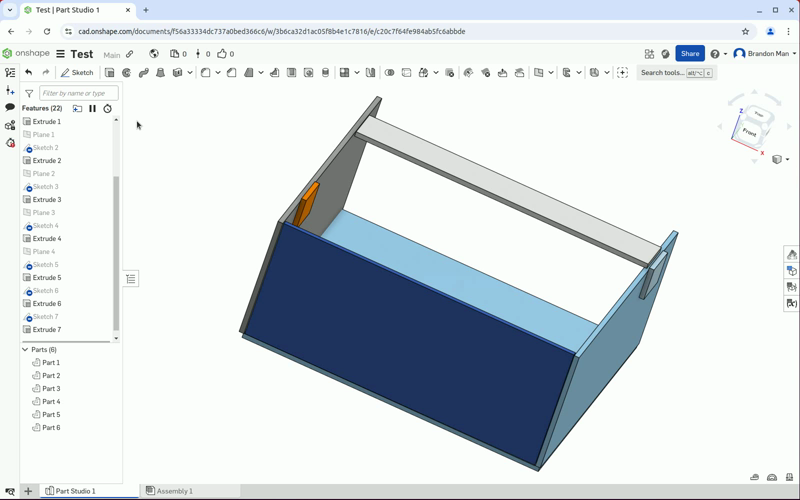
key(down, 2)
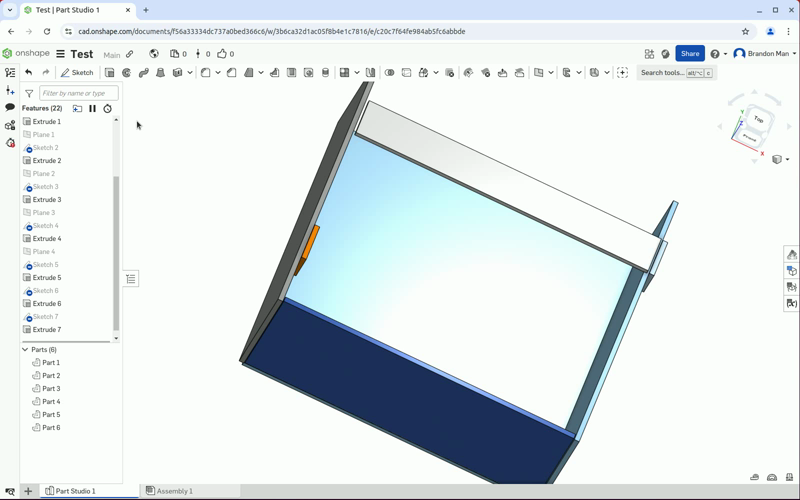
key(up, 2)
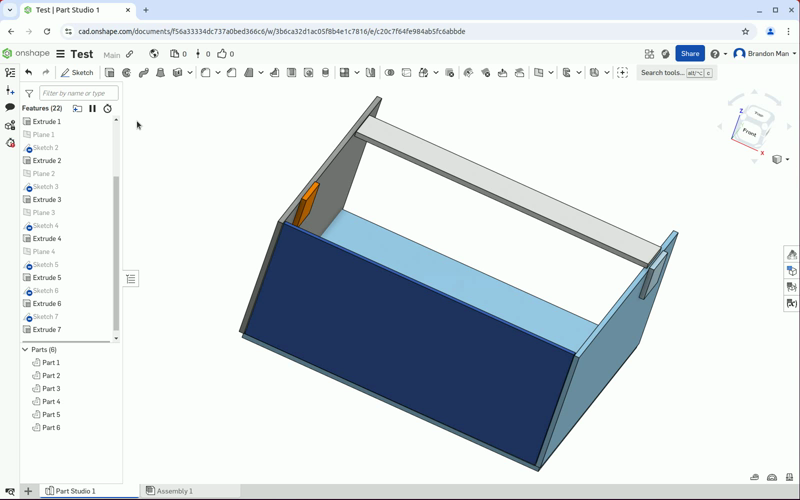
key(left, 2)
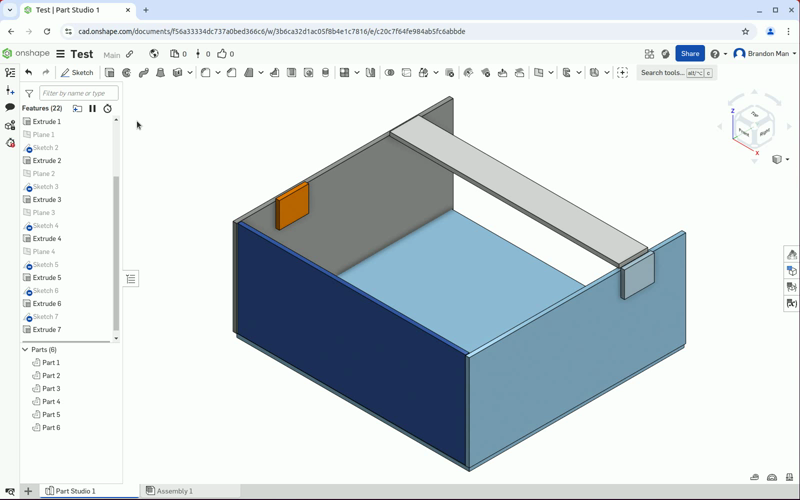
mouse_move(69, 111)
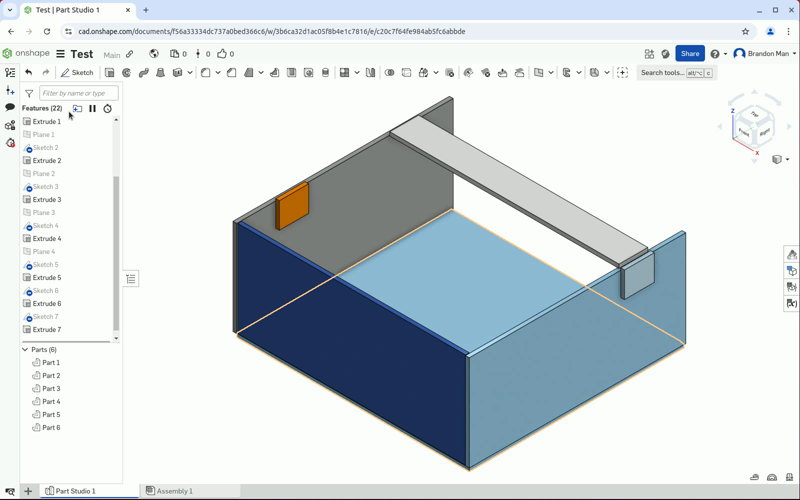
click(69, 111)